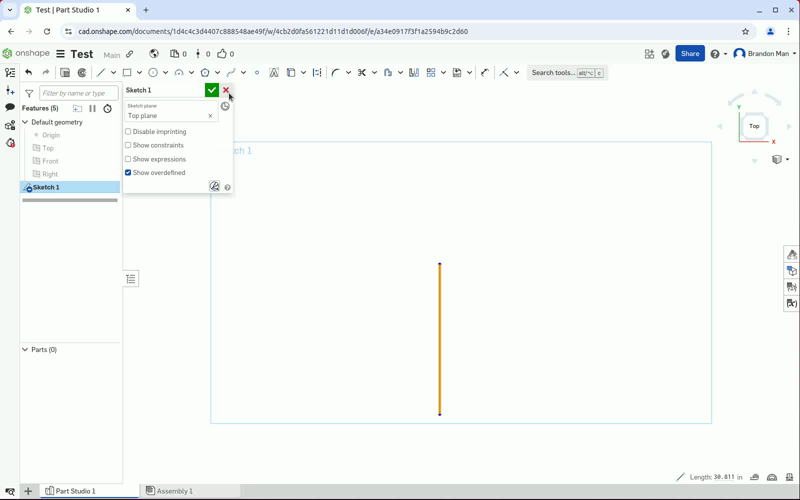
key(shift+h)
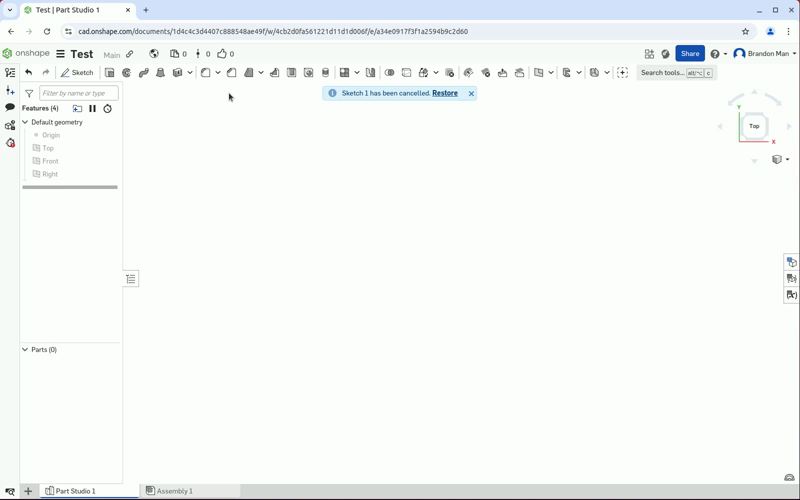
mouse_move(73, 352)
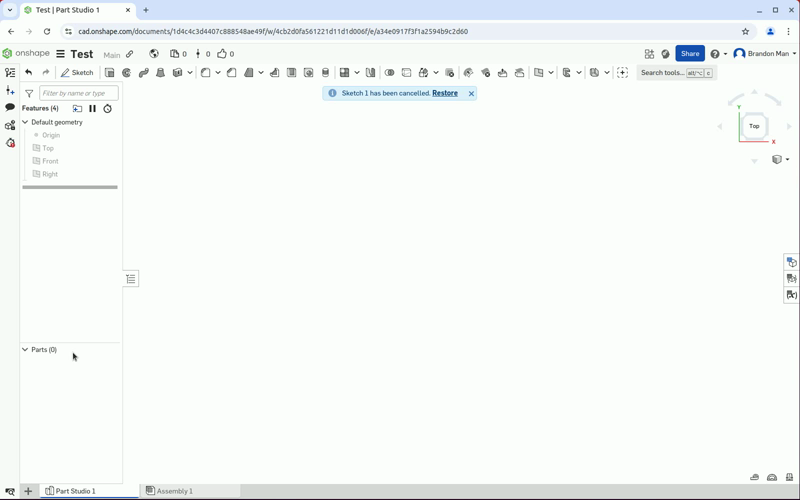
key(y)
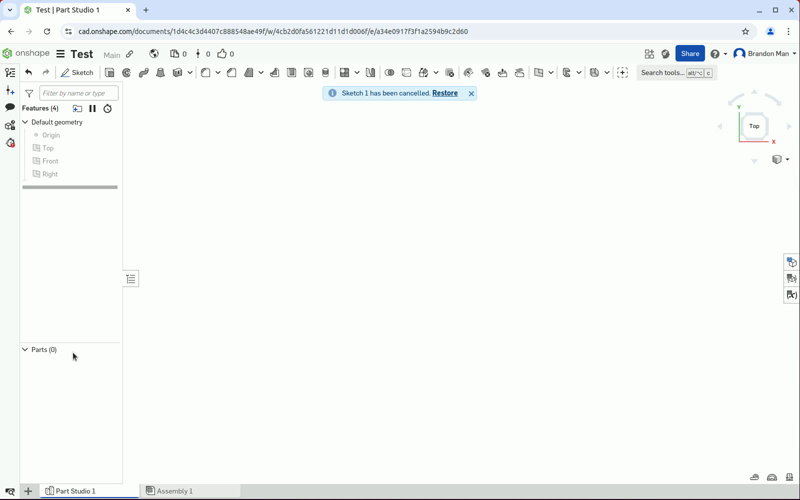
key(shift+p)
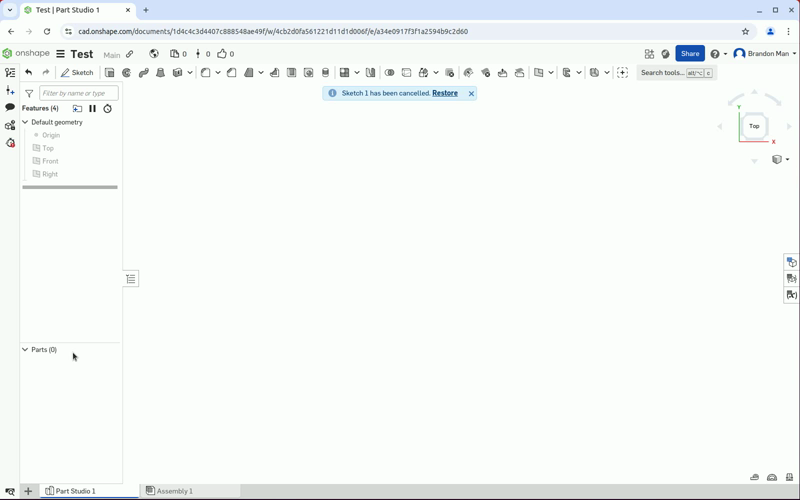
key(space)
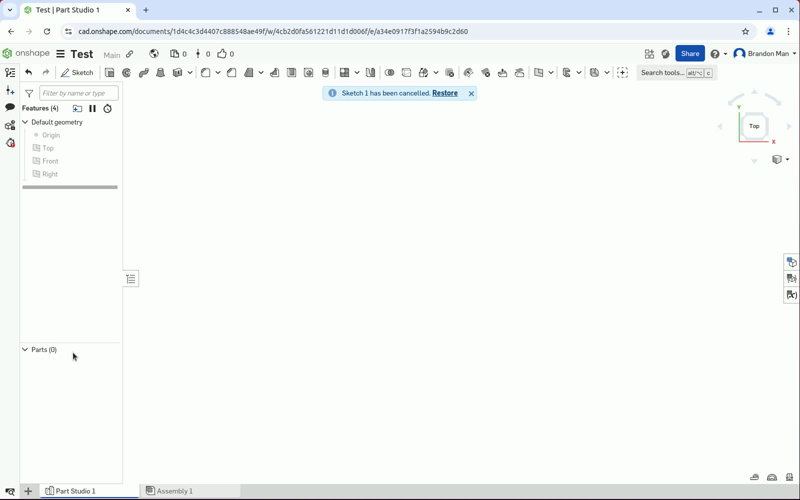
key_down(shift)
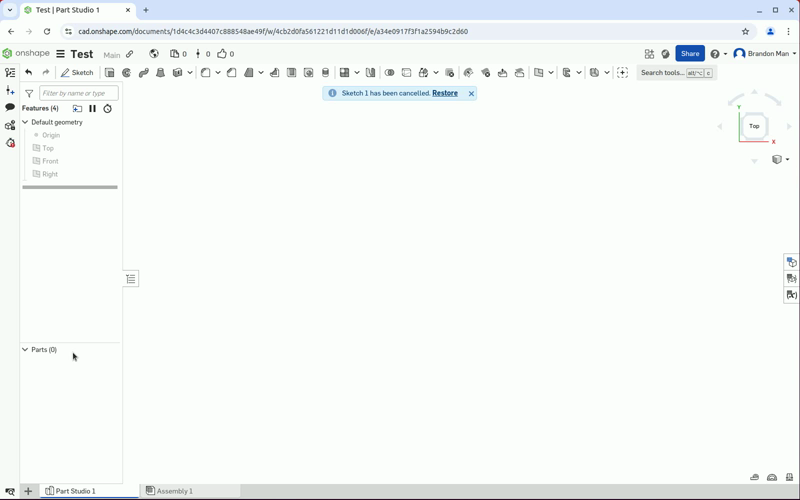
key(up)
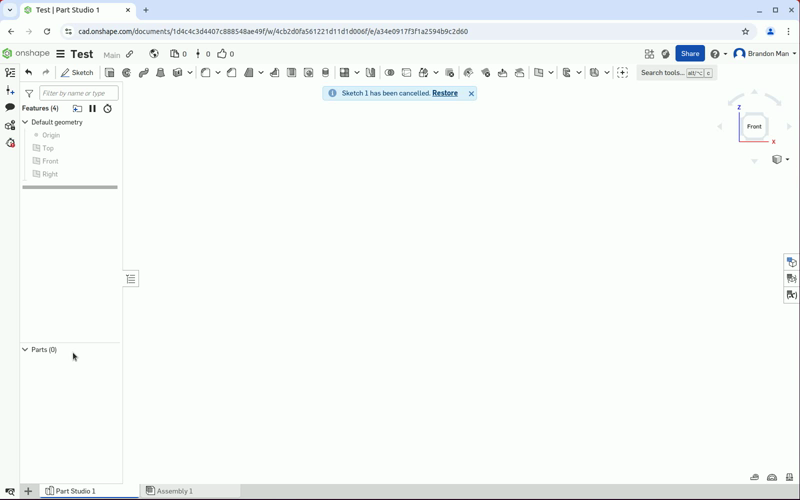
key_up(shift)
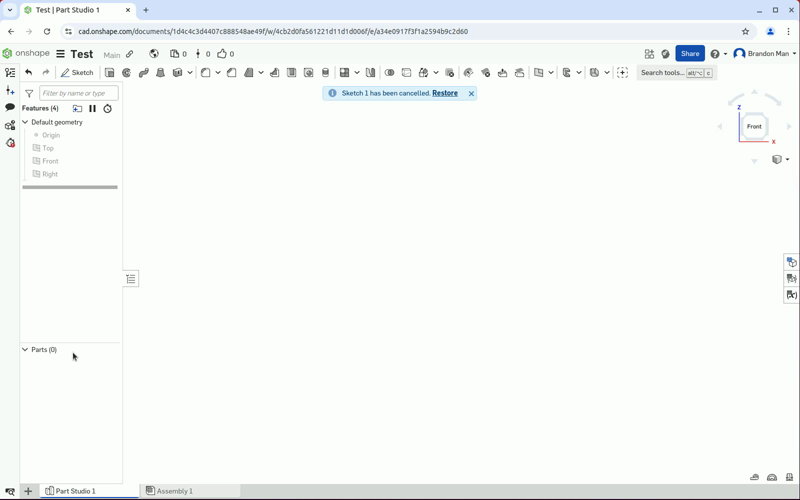
mouse_move(73, 352)
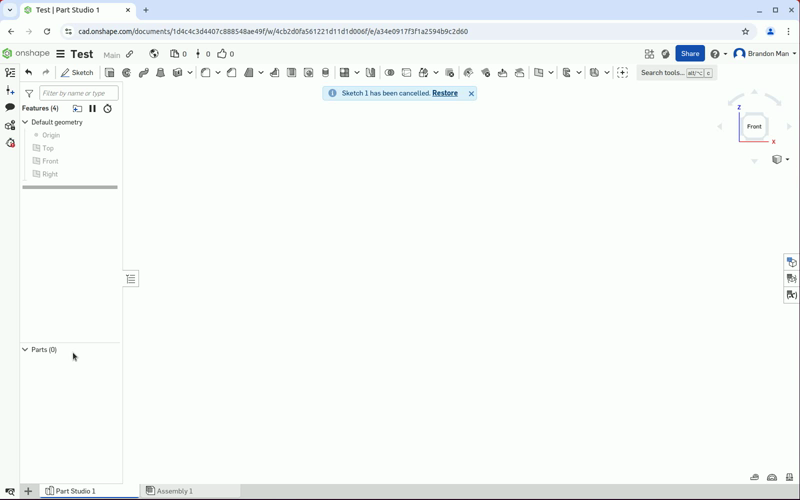
key(shift+y)
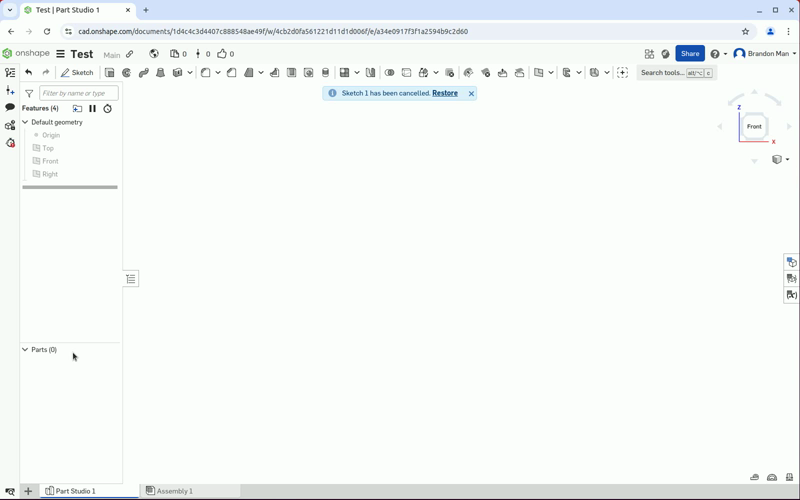
key(shift+s)
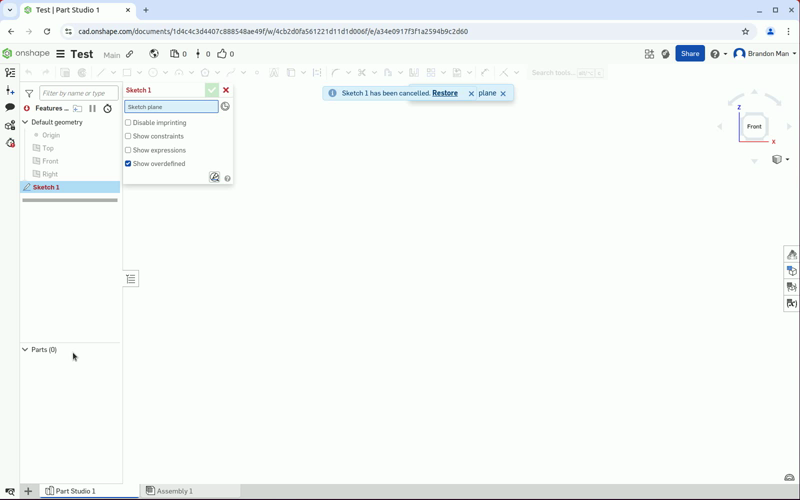
mouse_move(73, 163)
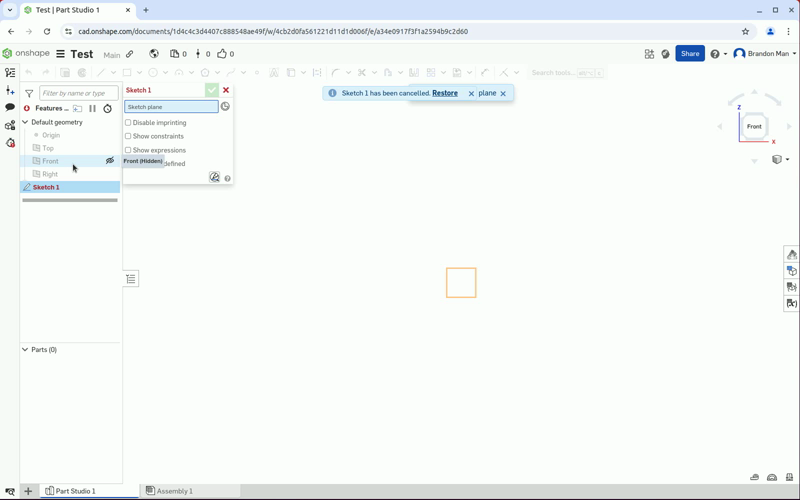
click(73, 163)
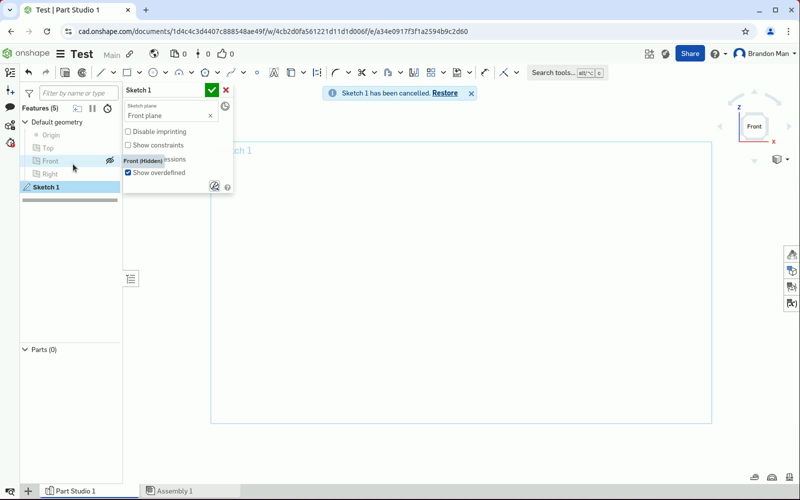
mouse_move(73, 352)
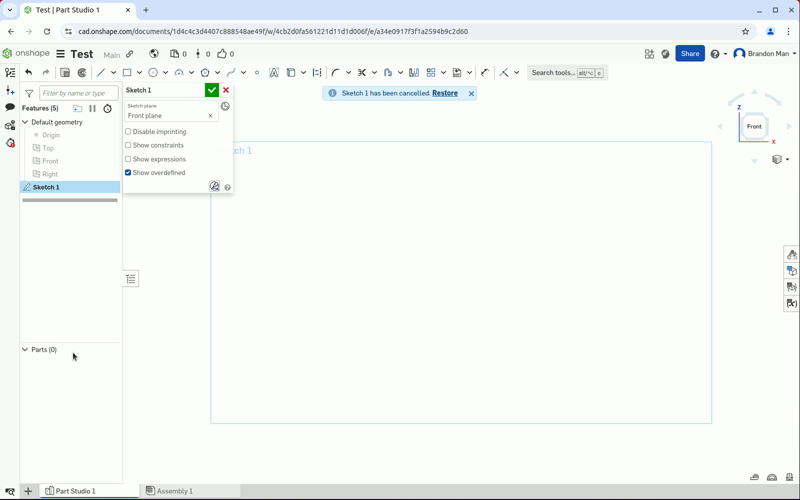
key(y)
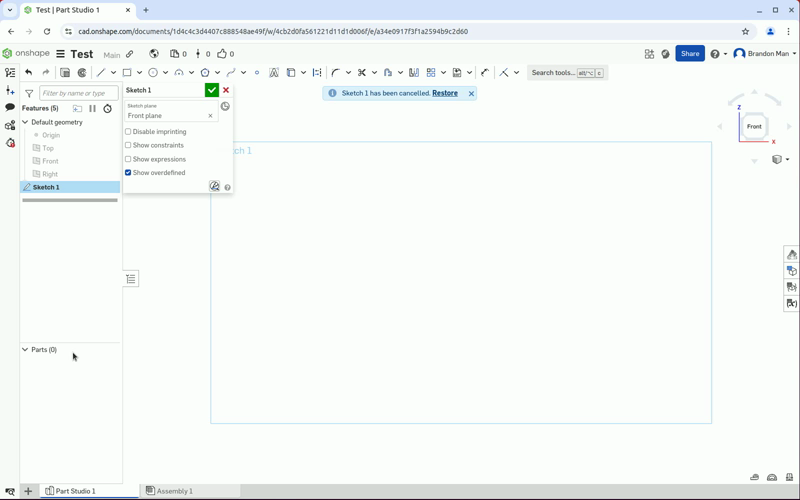
key(c)
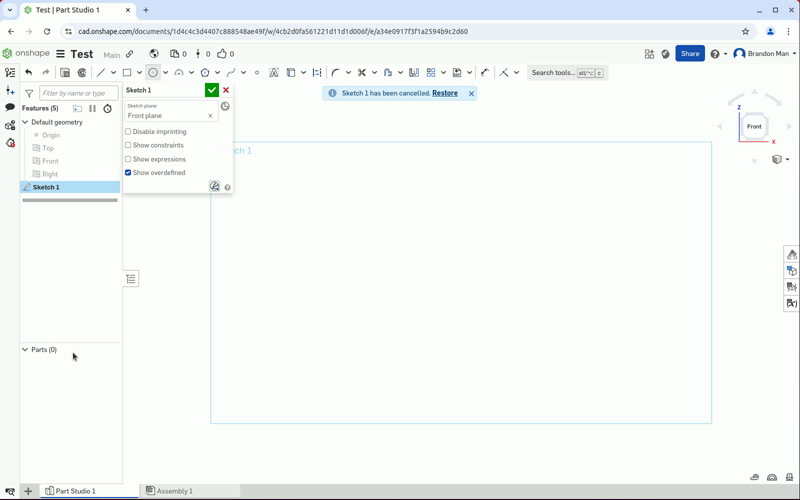
key_down(shift)
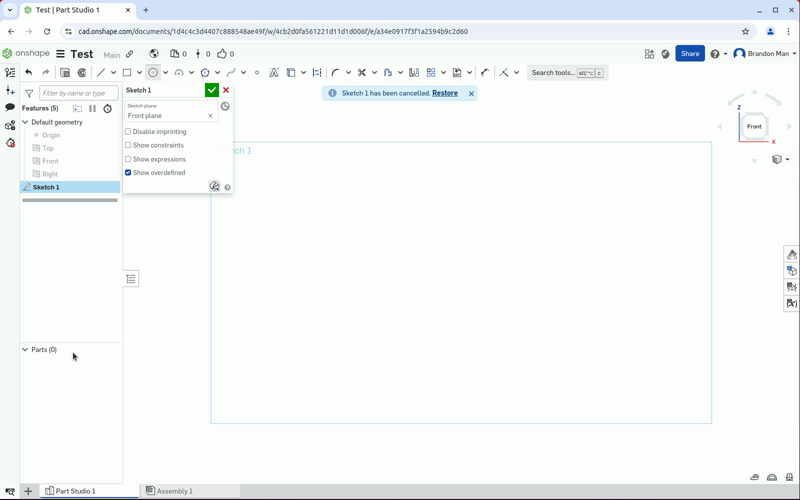
mouse_move(461, 262)
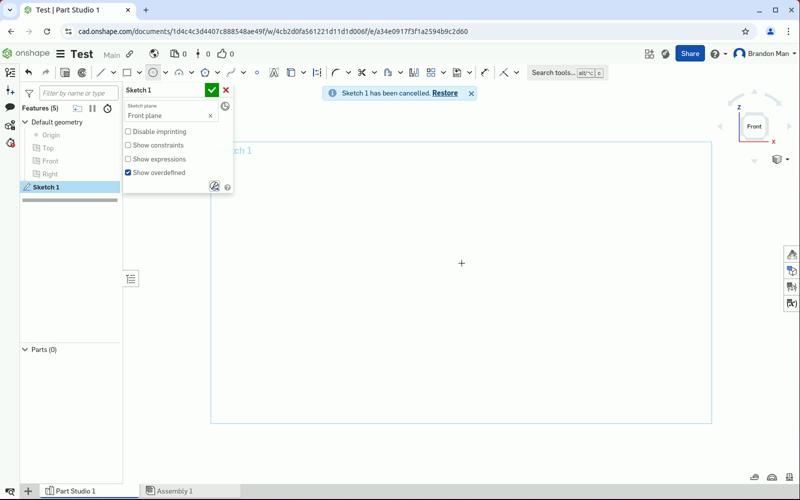
click(461, 262)
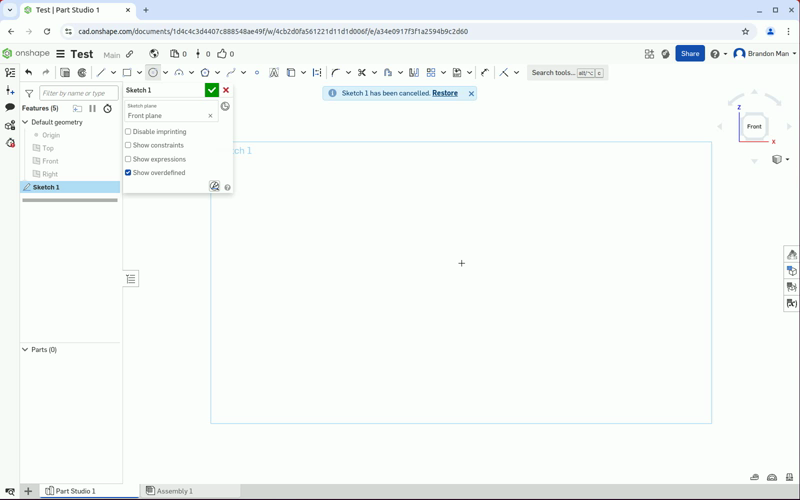
key_up(shift)
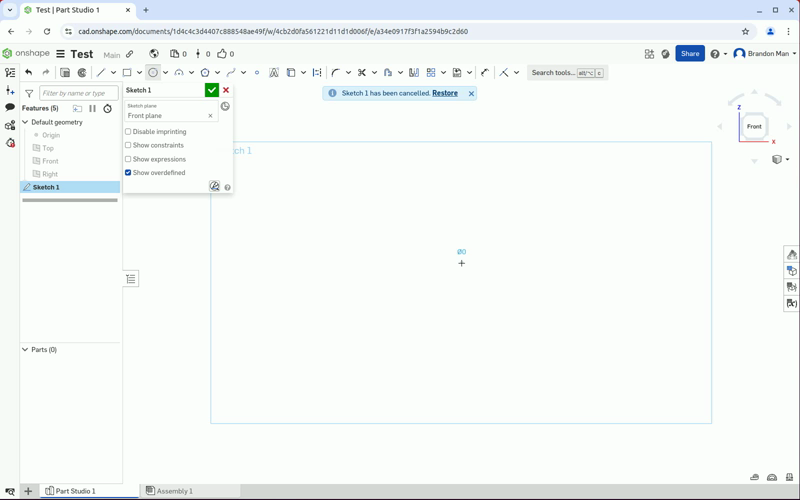
mouse_move(464, 262)
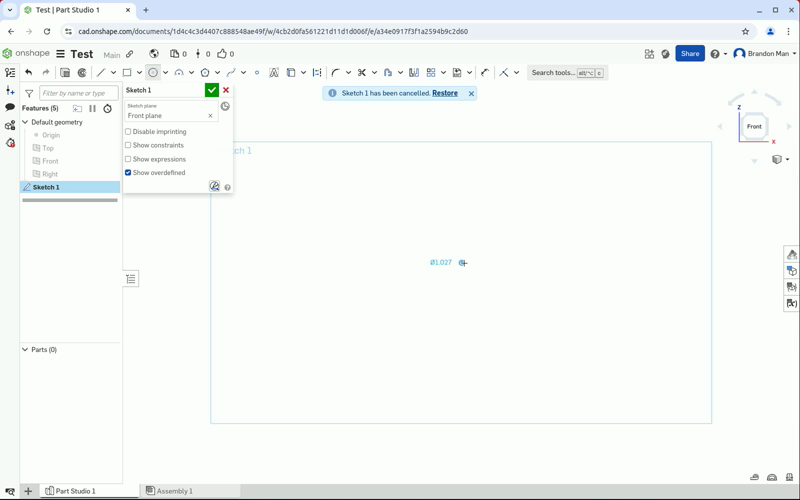
scroll(6)
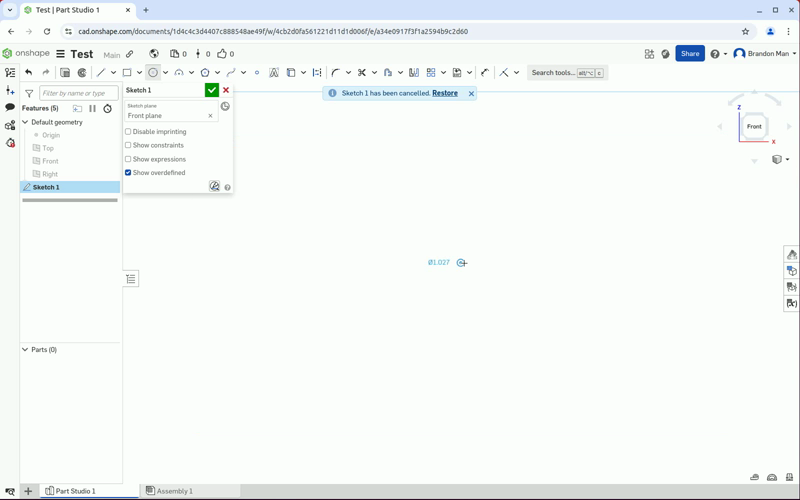
scroll(6)
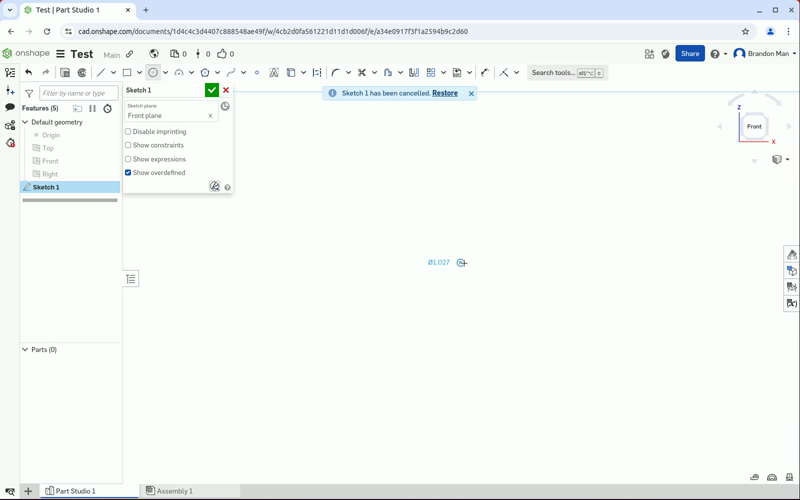
scroll(6)
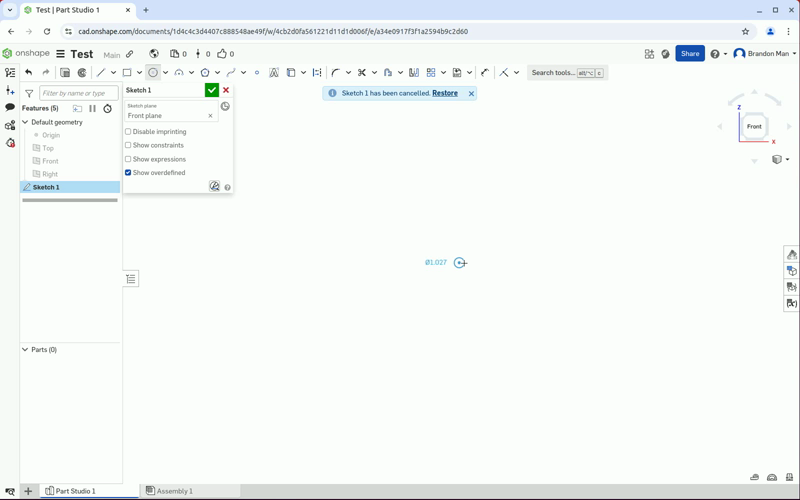
scroll(6)
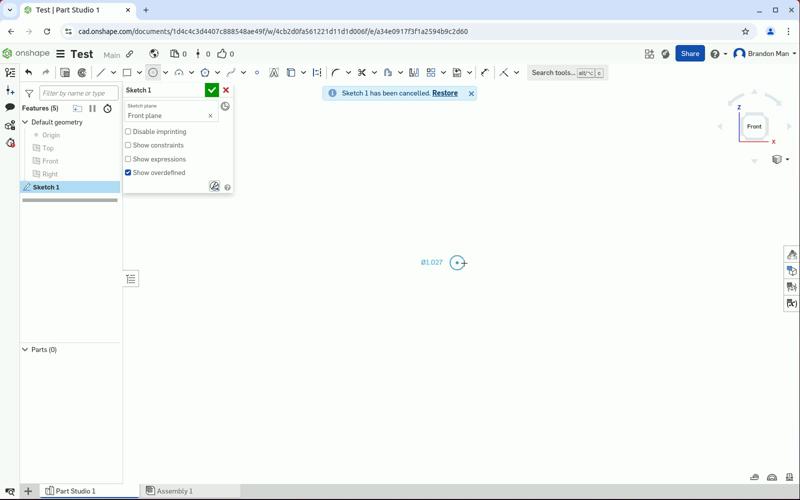
scroll(6)
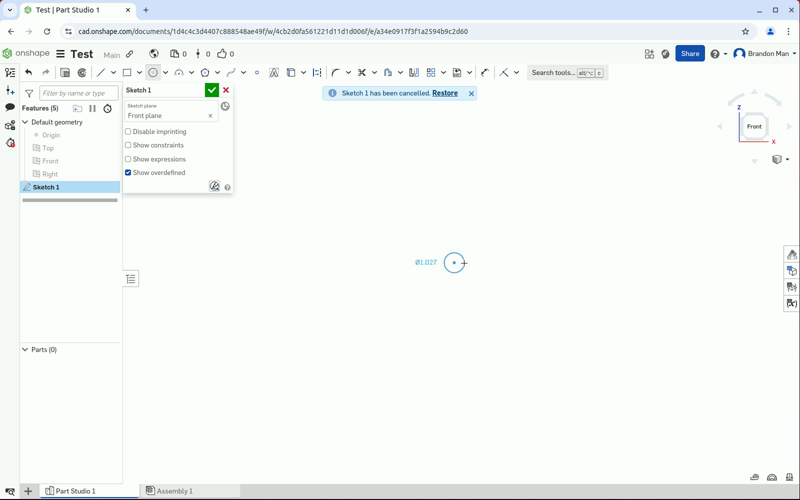
scroll(6)
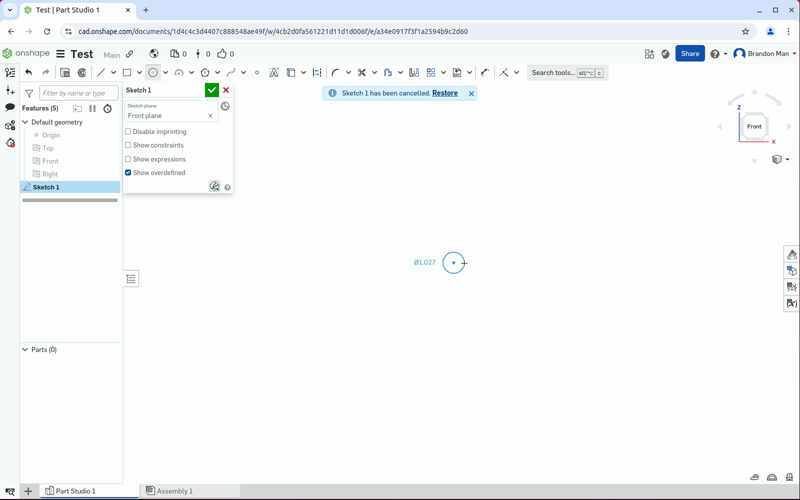
scroll(6)
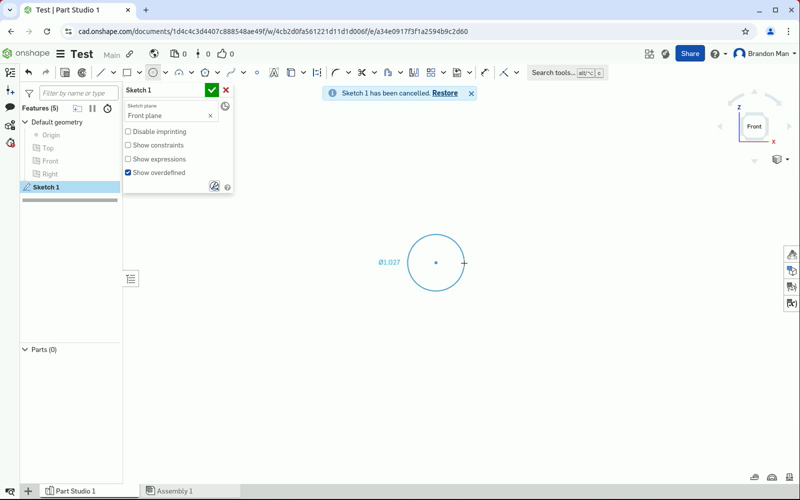
click(464, 262)
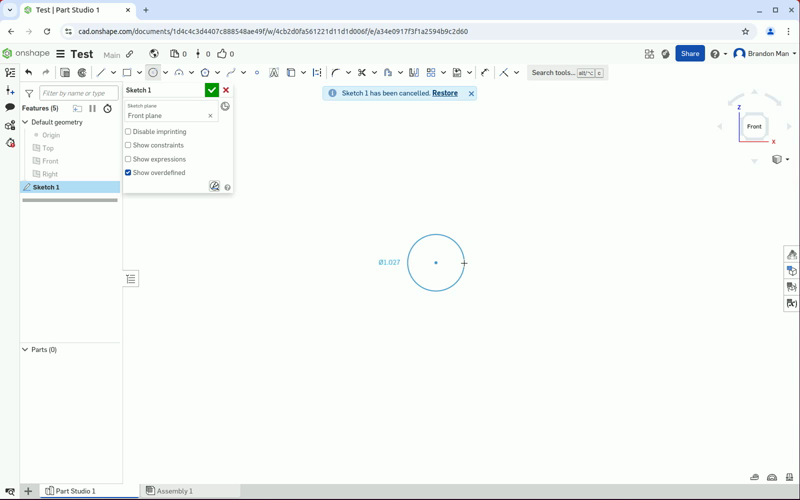
scroll(-6)
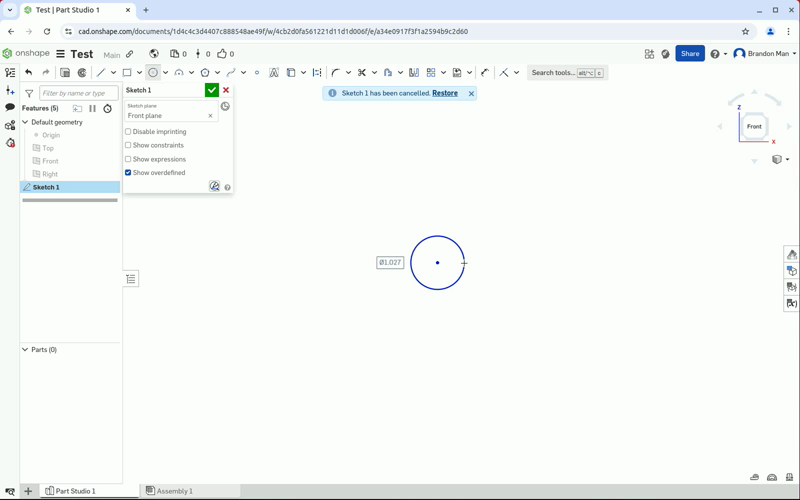
scroll(-6)
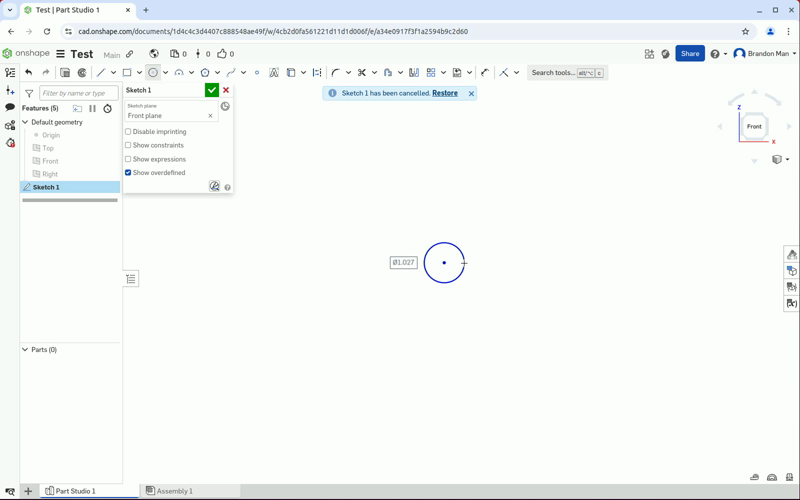
scroll(-6)
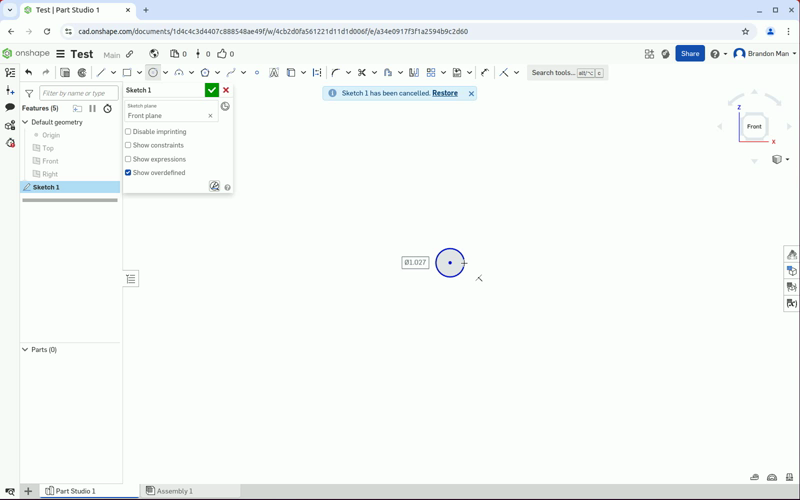
scroll(-6)
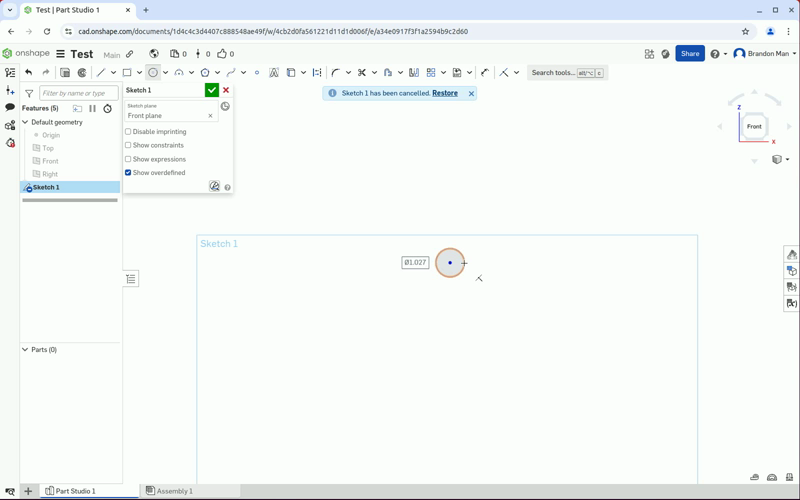
scroll(-6)
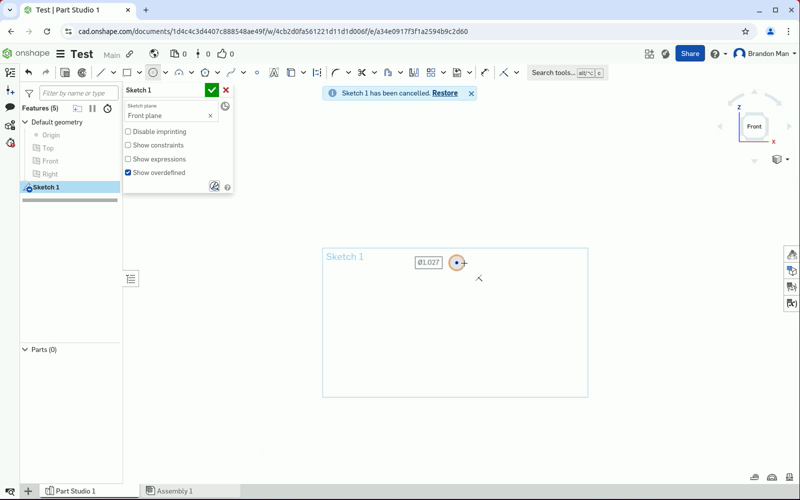
scroll(-6)
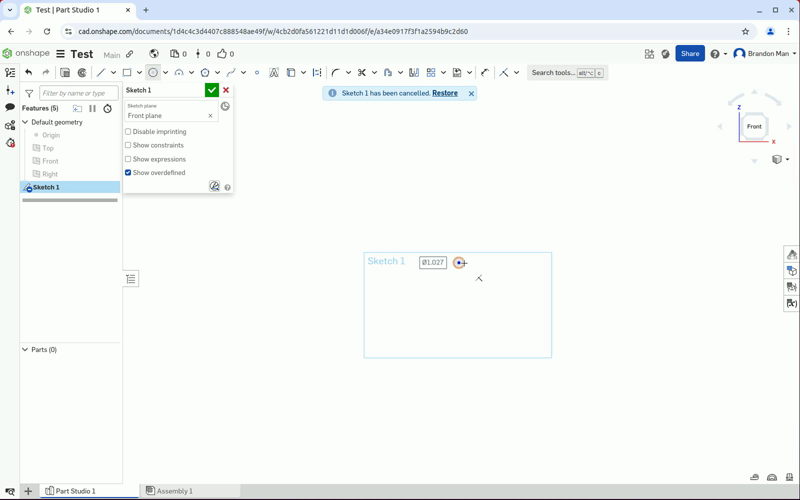
scroll(-6)
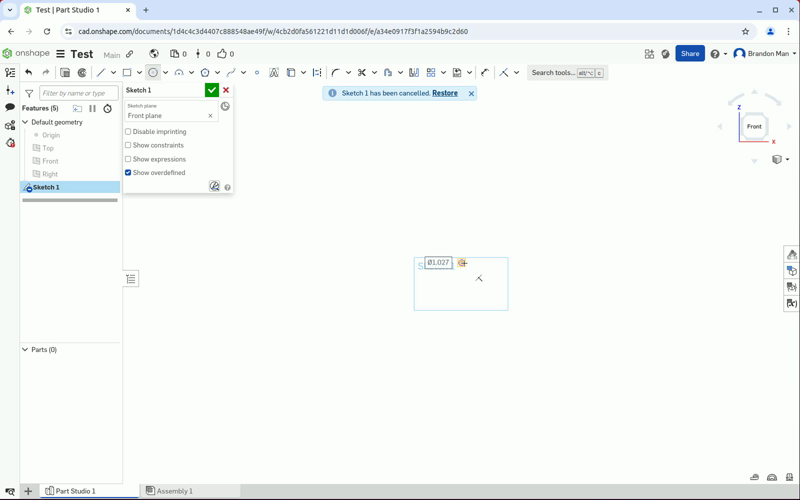
key(esc)
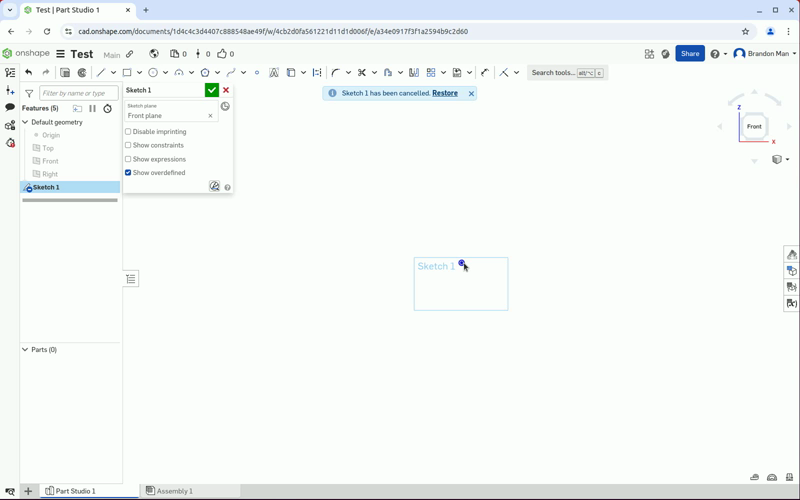
key(c)
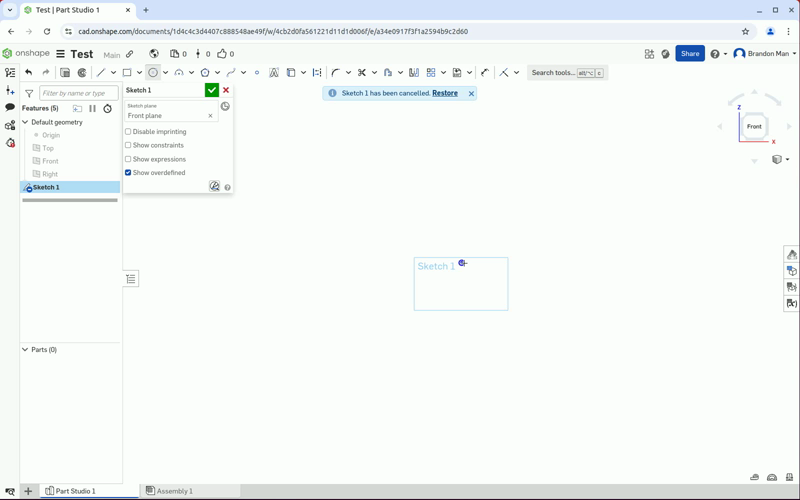
key_down(shift)
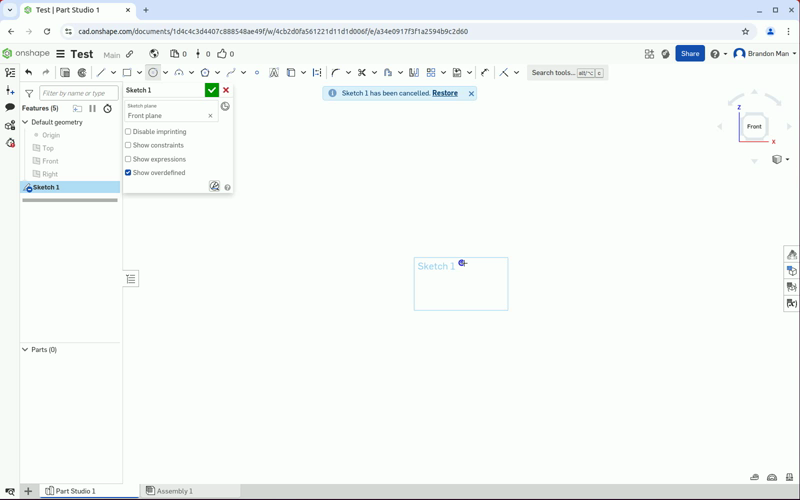
mouse_move(461, 262)
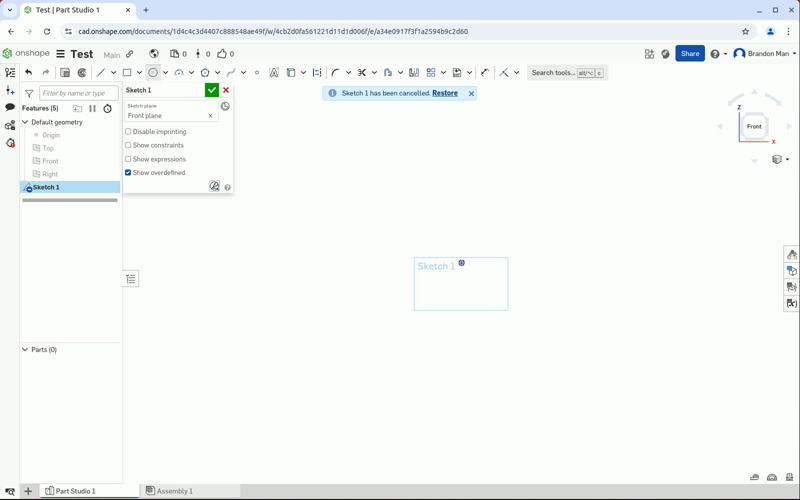
scroll(6)
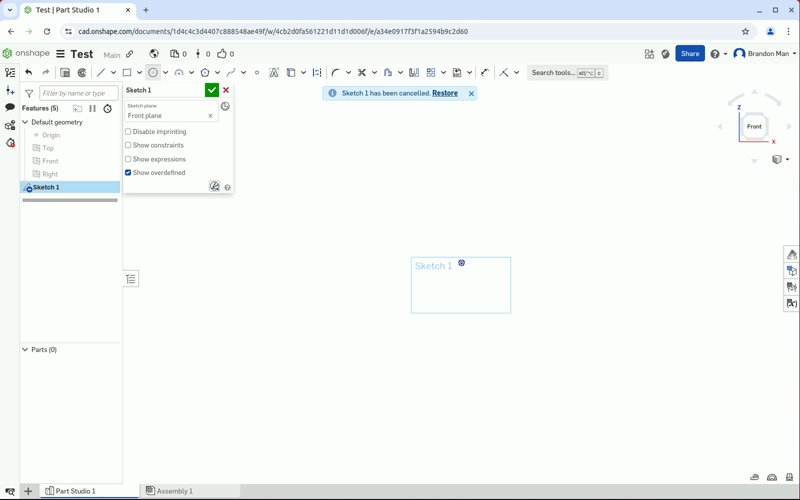
scroll(6)
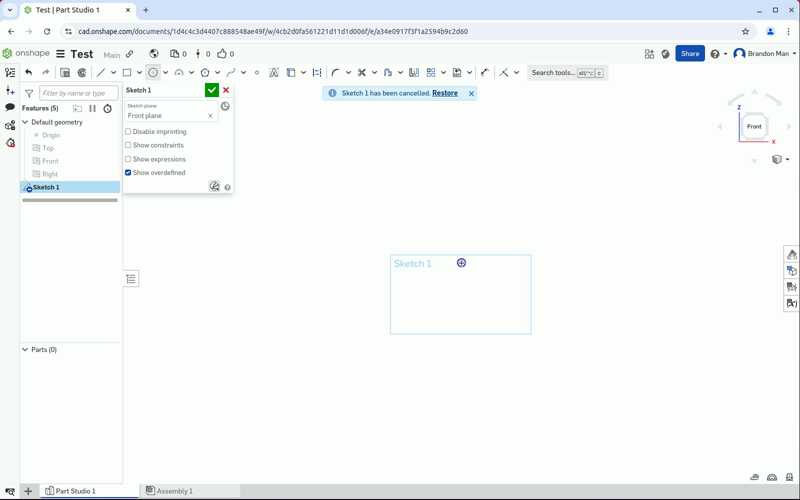
scroll(6)
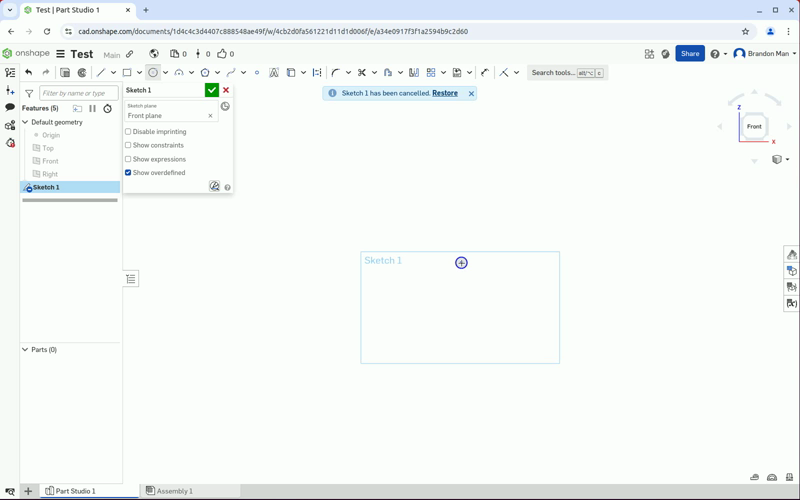
scroll(6)
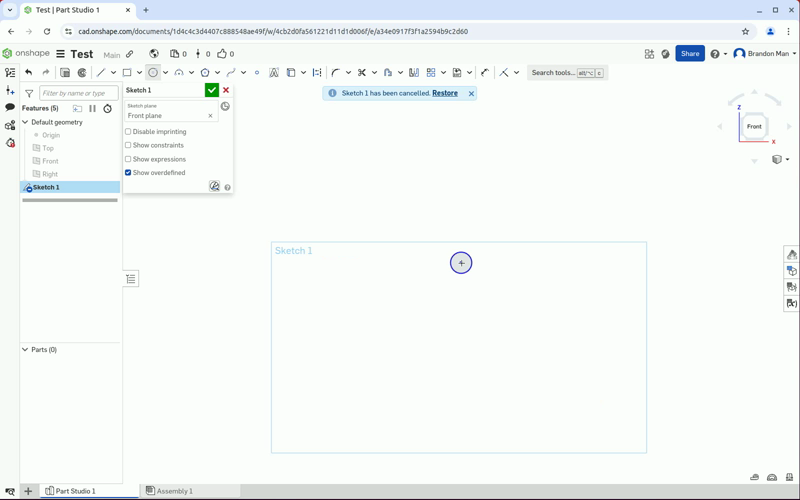
scroll(6)
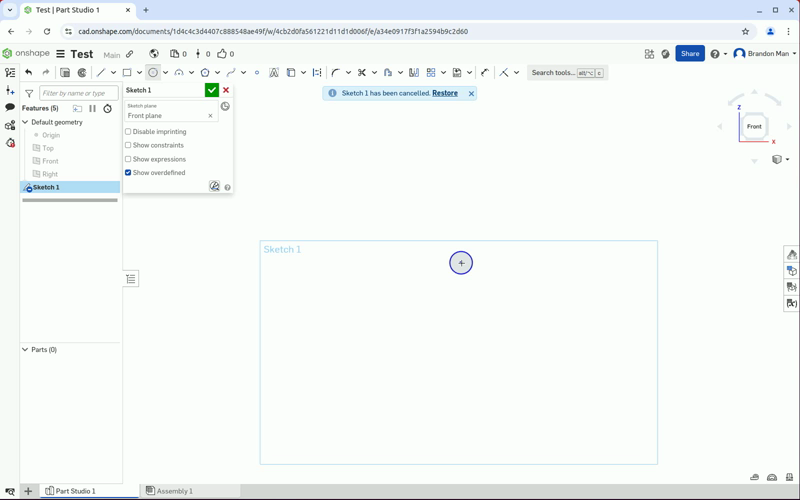
scroll(6)
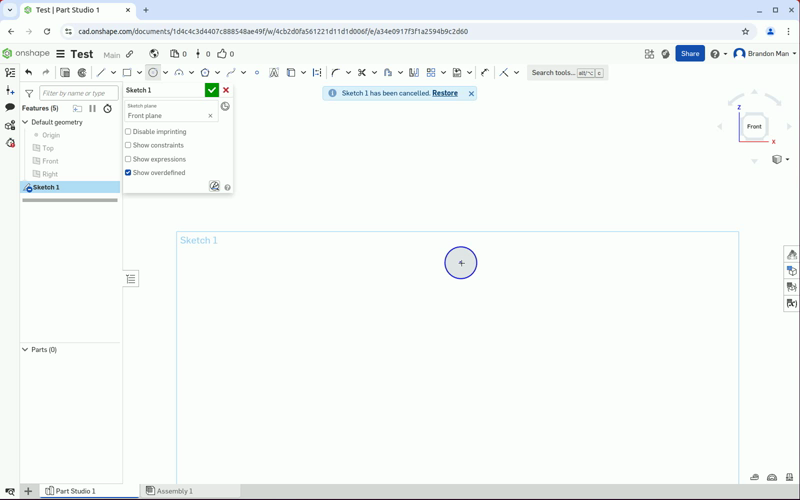
scroll(6)
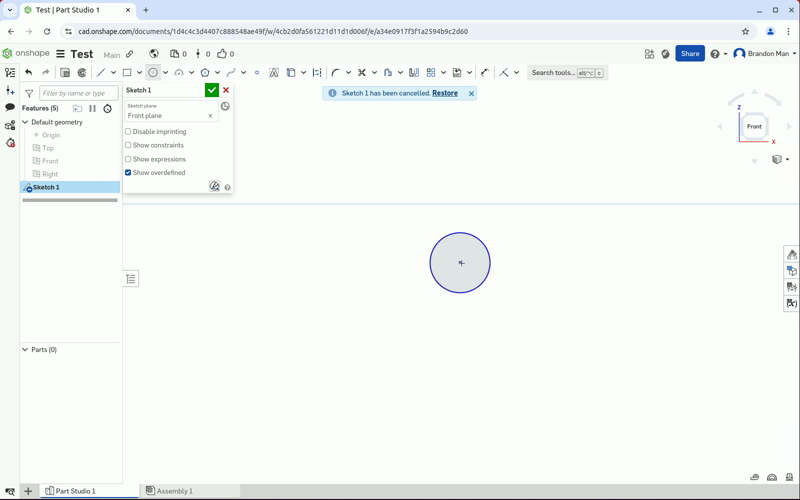
click(461, 262)
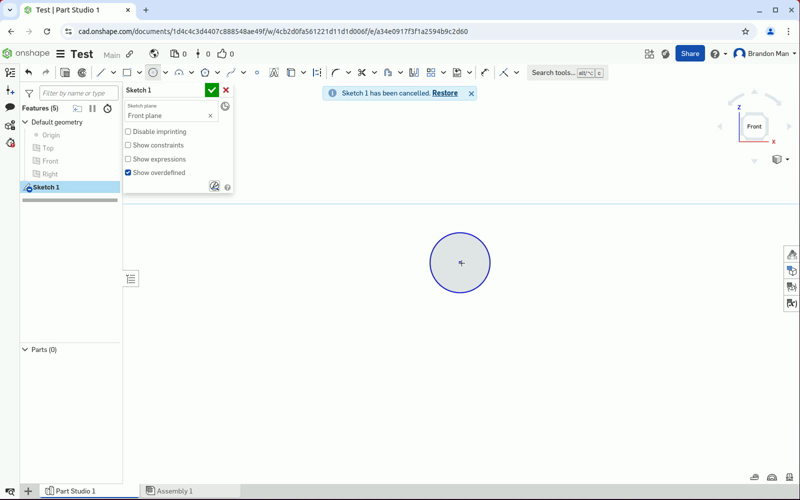
scroll(-6)
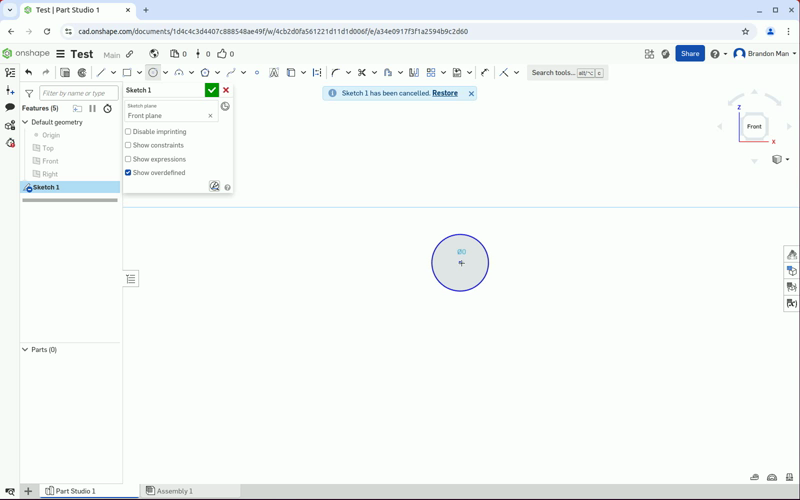
scroll(-6)
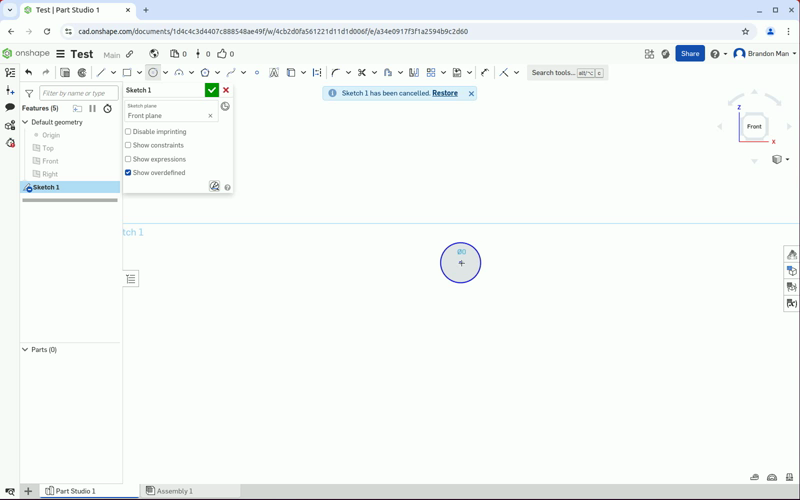
scroll(-6)
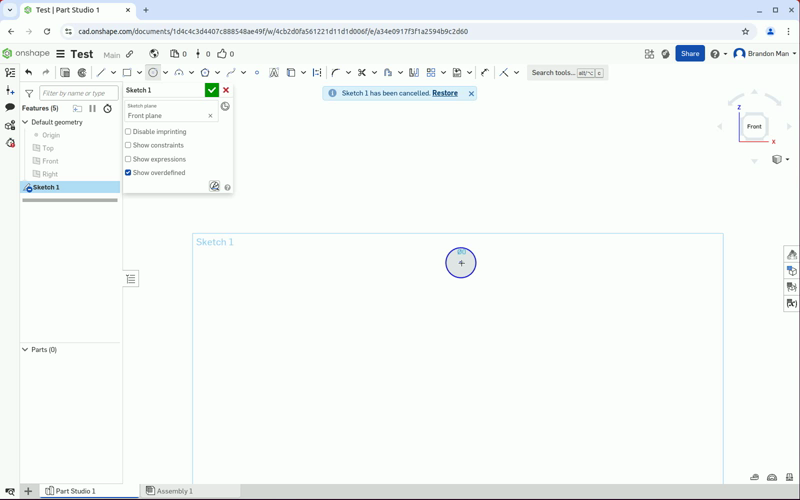
scroll(-6)
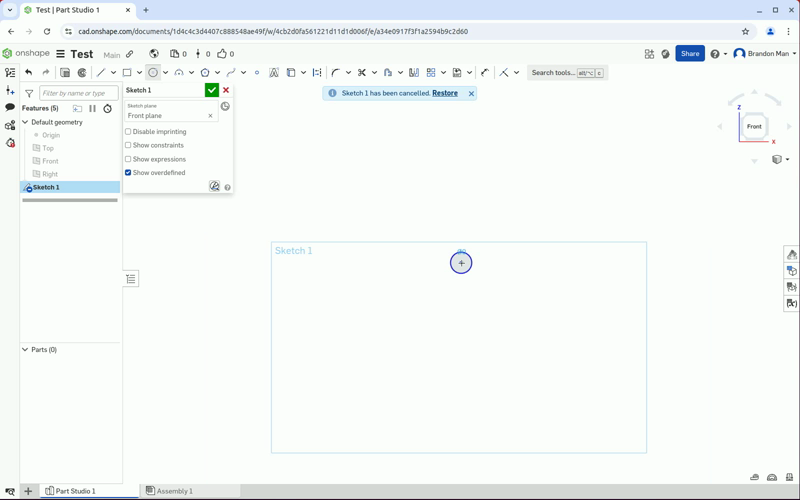
scroll(-6)
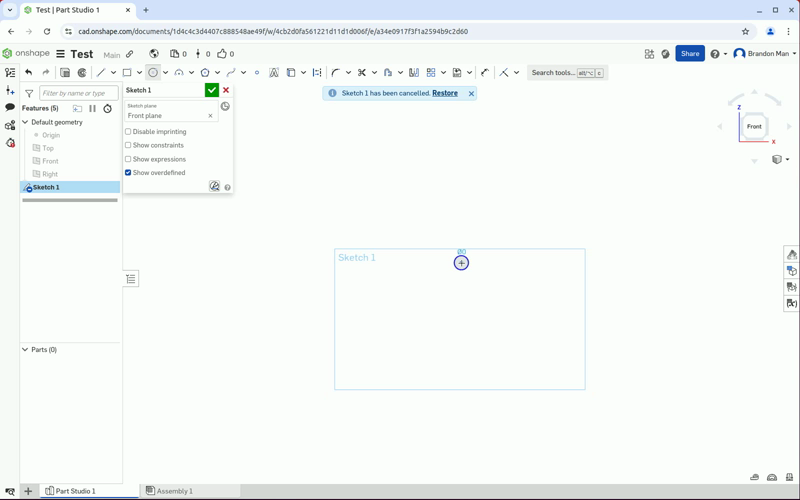
scroll(-6)
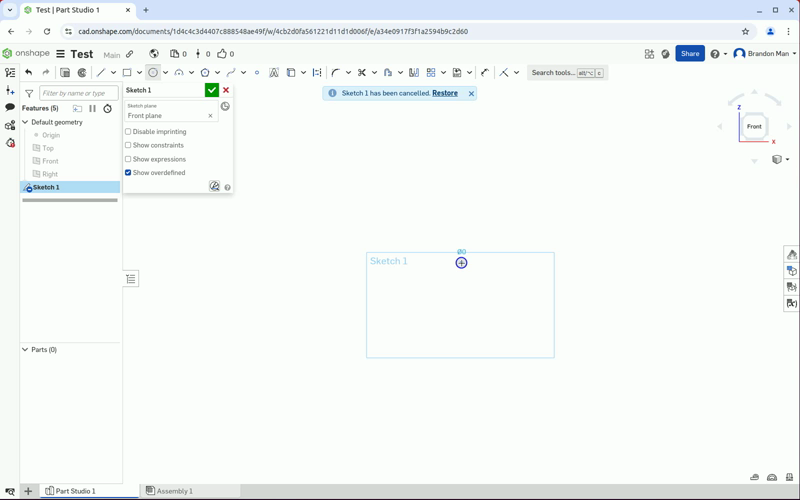
scroll(-6)
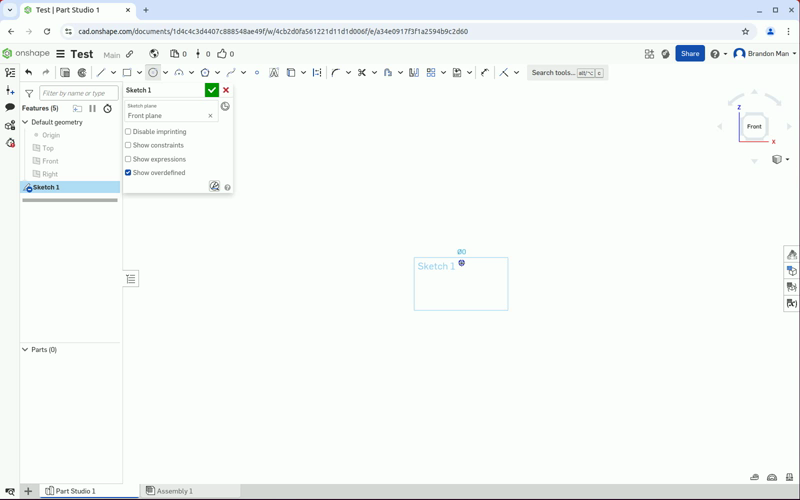
key_up(shift)
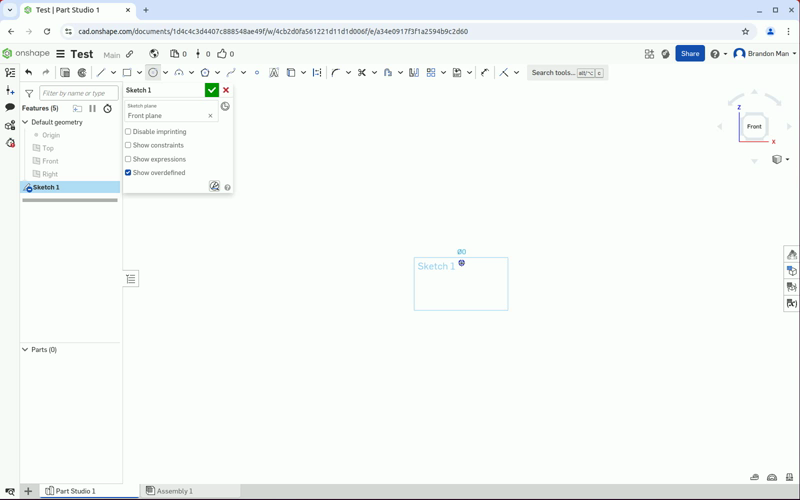
mouse_move(462, 262)
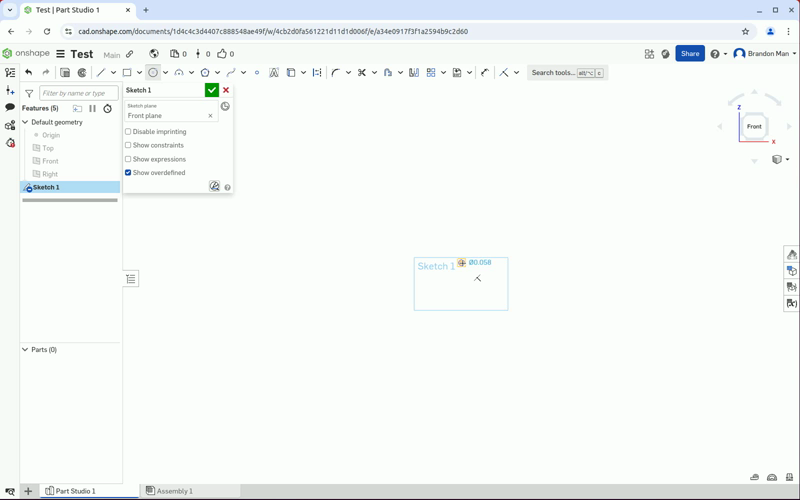
scroll(6)
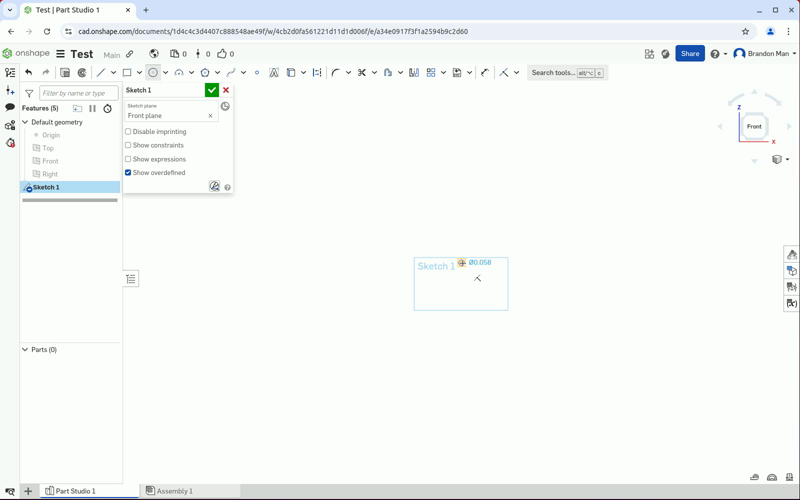
scroll(6)
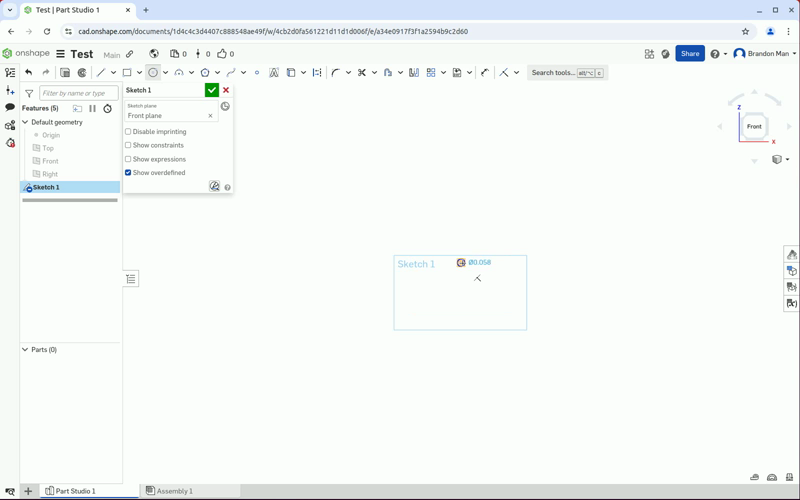
scroll(6)
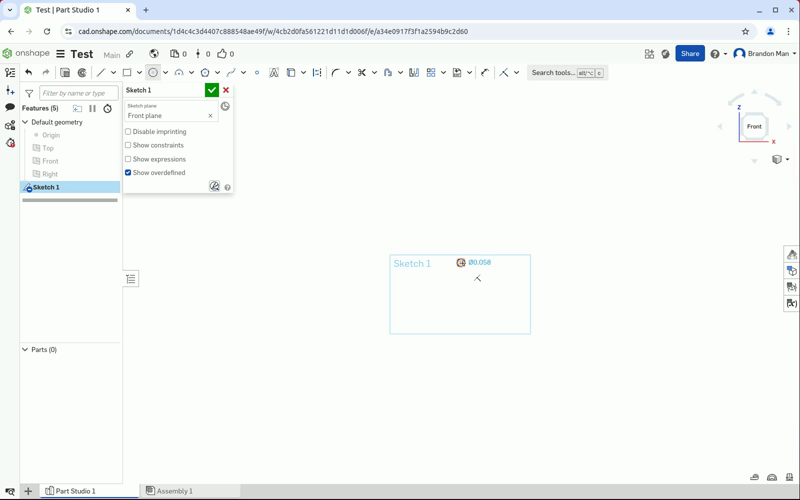
scroll(6)
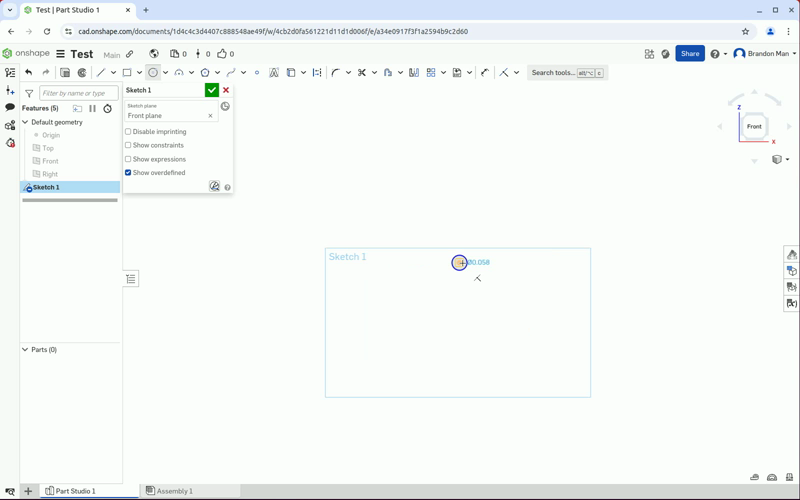
scroll(6)
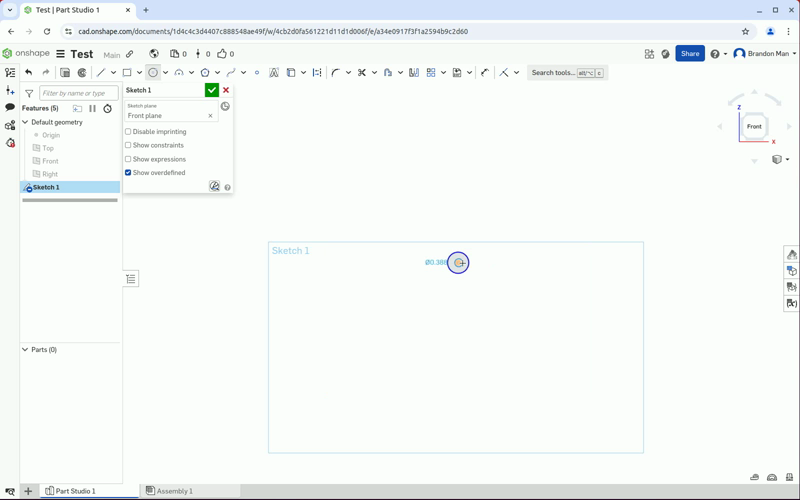
scroll(6)
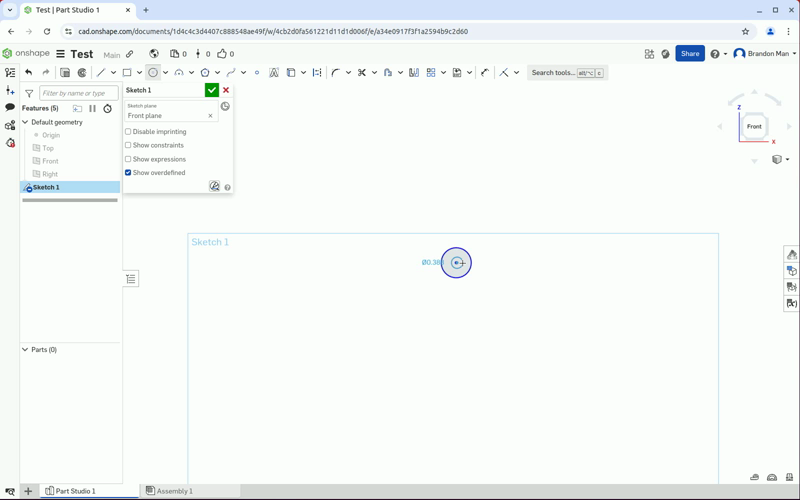
scroll(6)
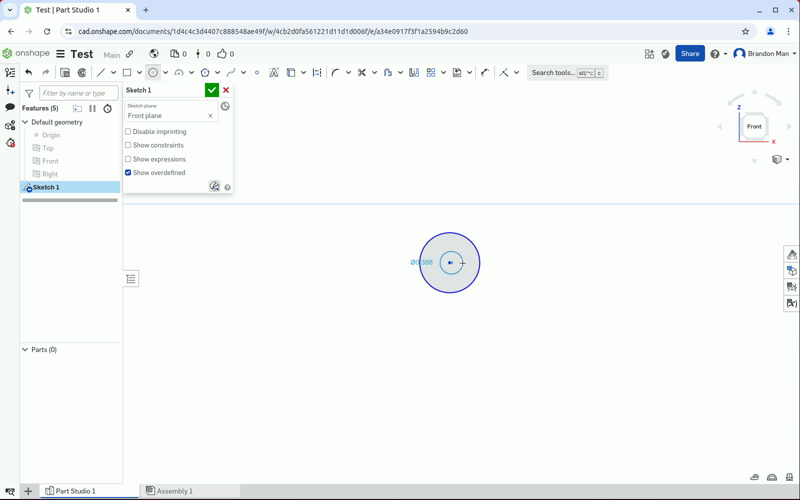
click(462, 262)
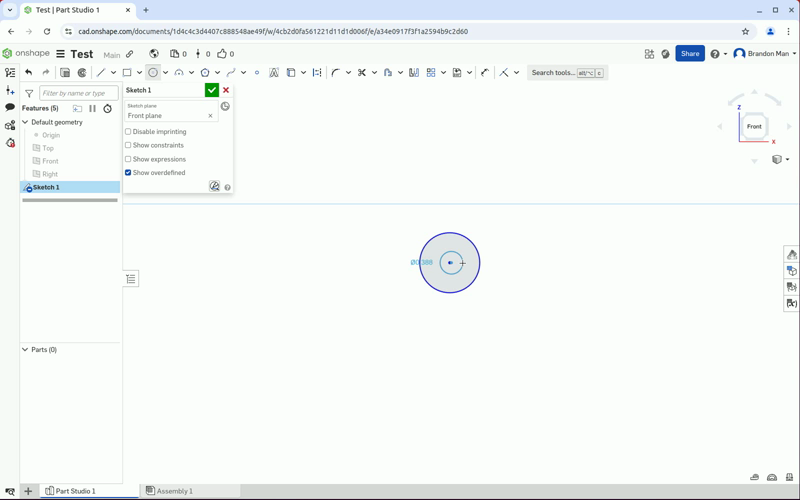
scroll(-6)
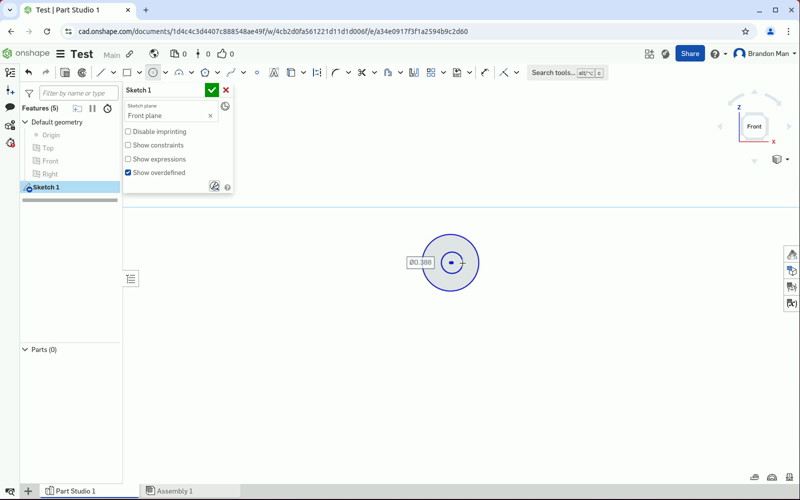
scroll(-6)
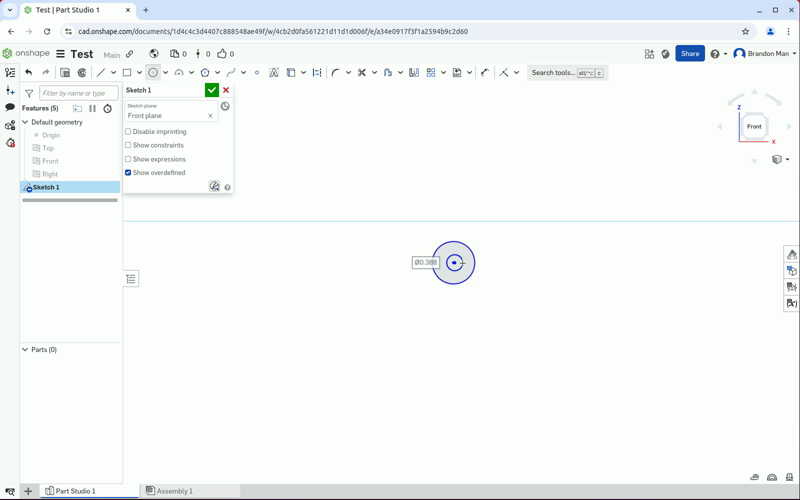
scroll(-6)
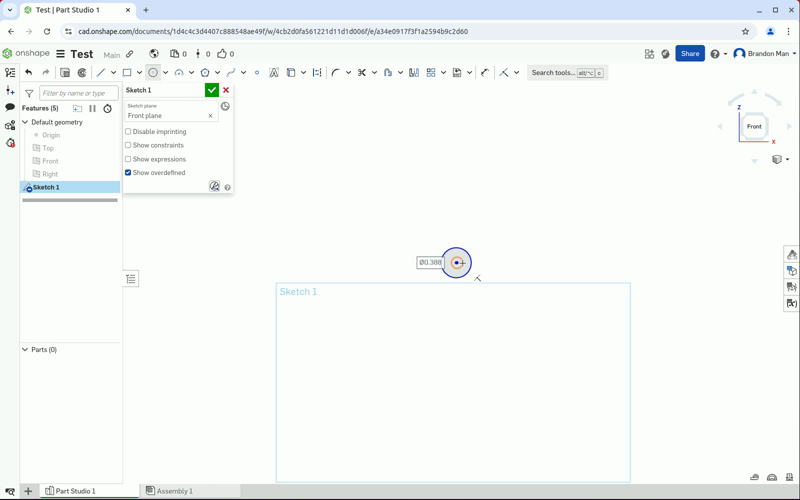
scroll(-6)
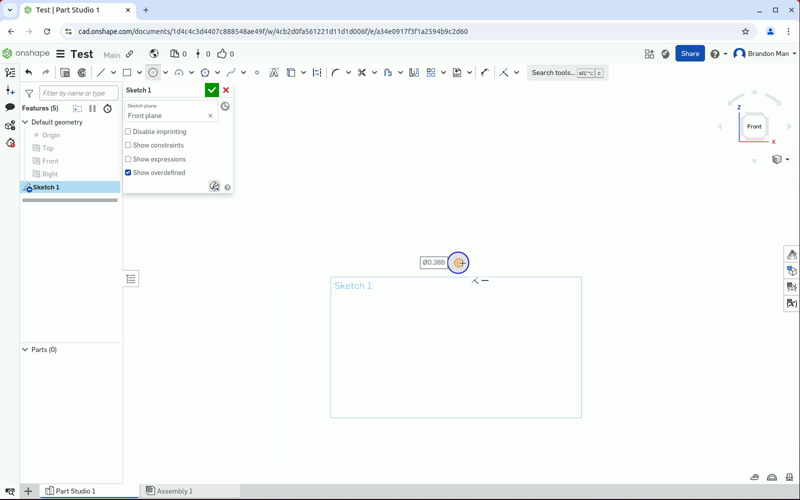
scroll(-6)
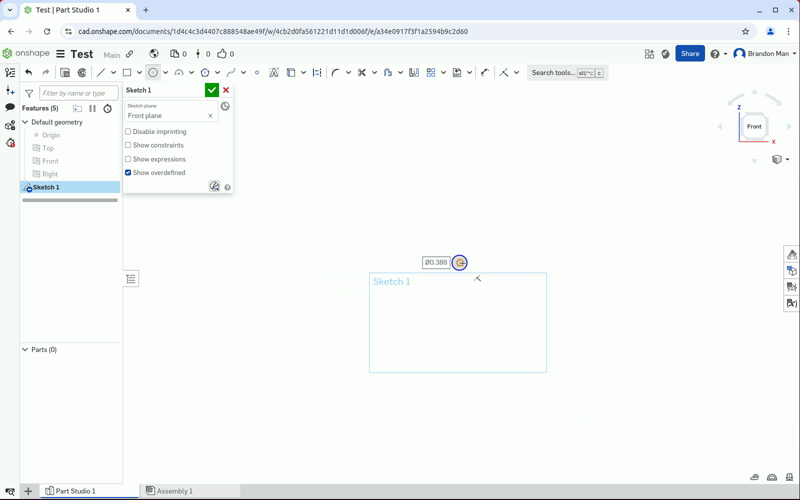
scroll(-6)
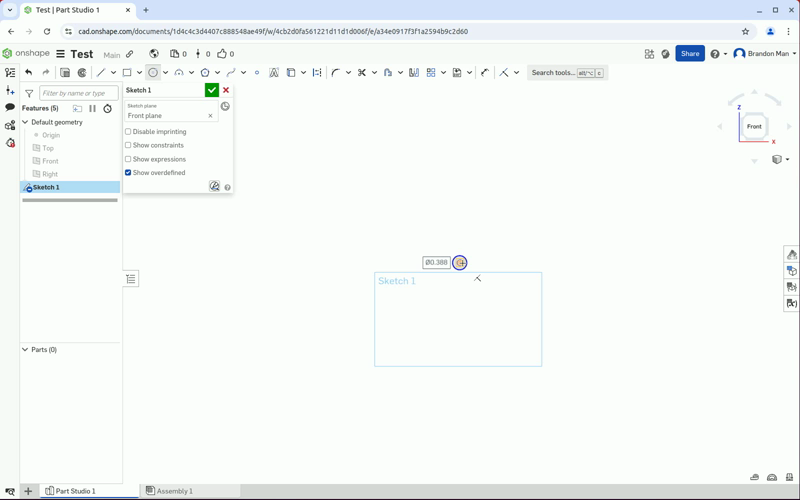
scroll(-6)
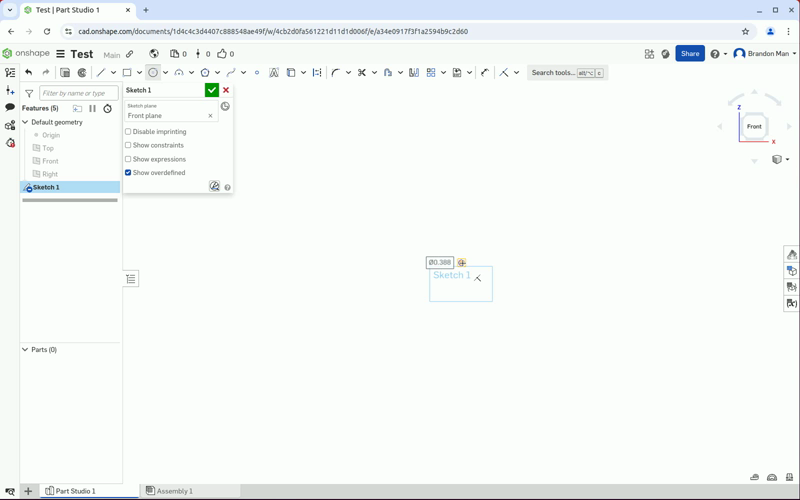
key(esc)
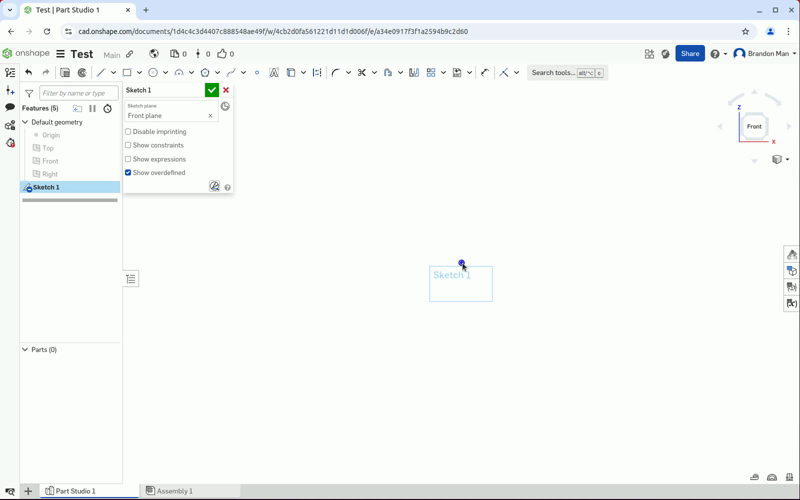
mouse_move(462, 261)
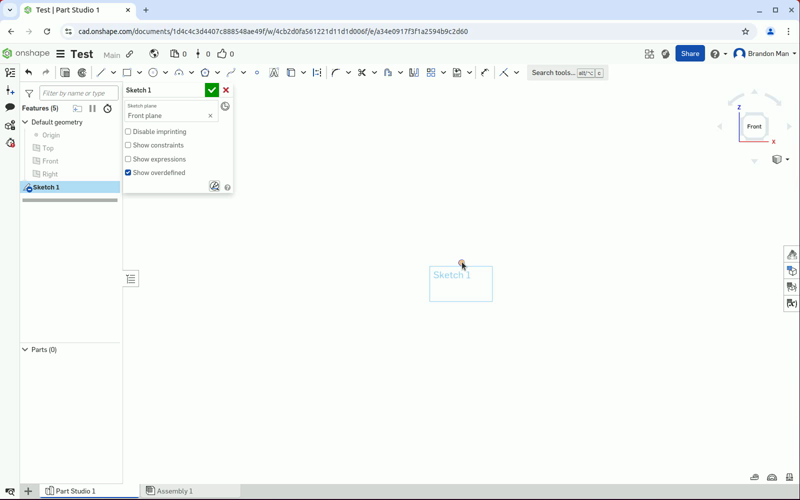
scroll(6)
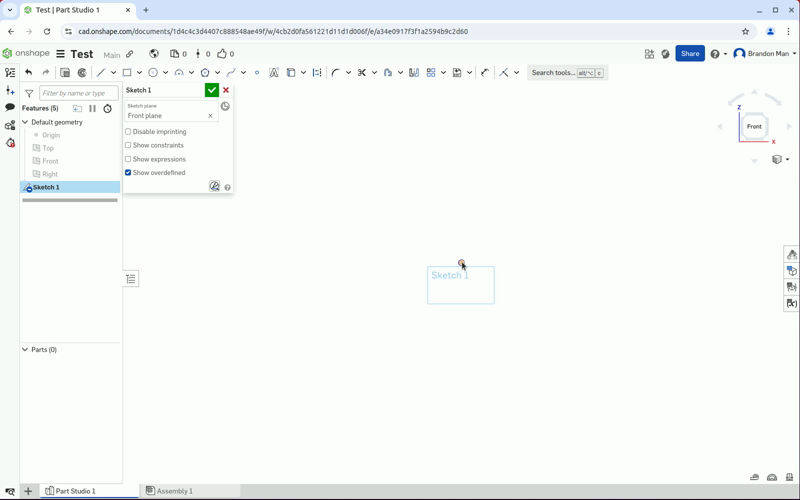
scroll(6)
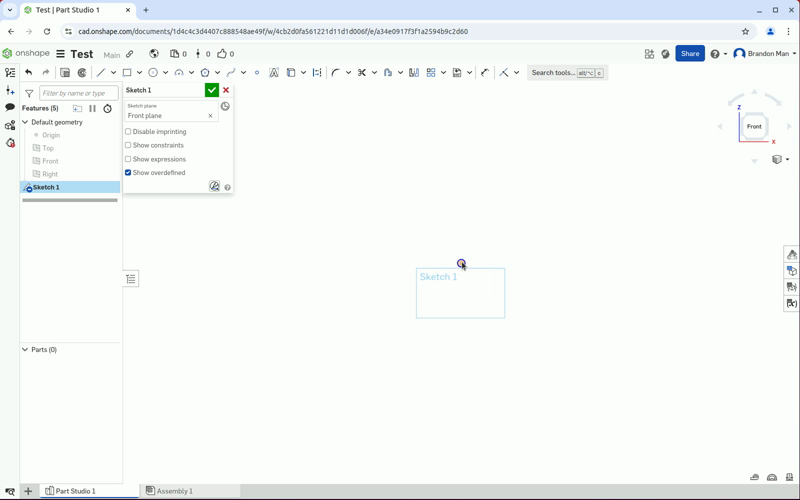
scroll(6)
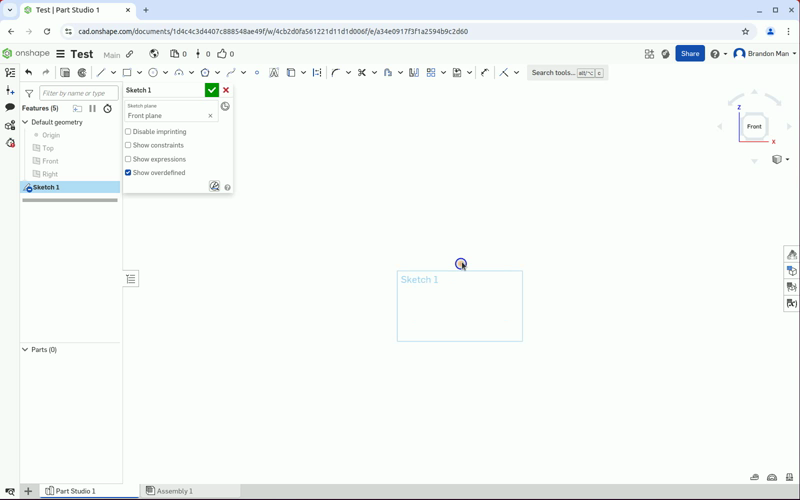
scroll(6)
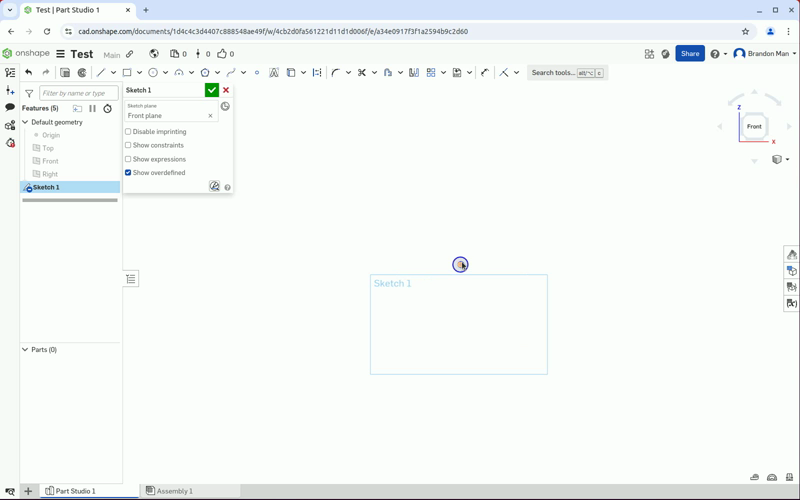
scroll(6)
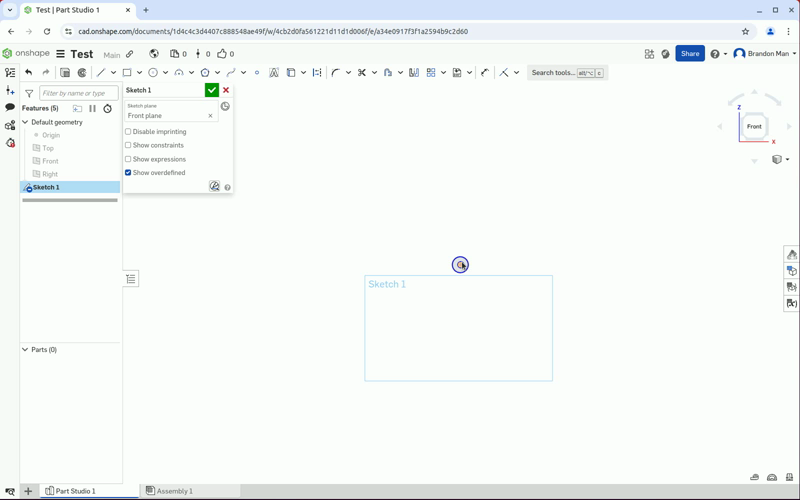
scroll(6)
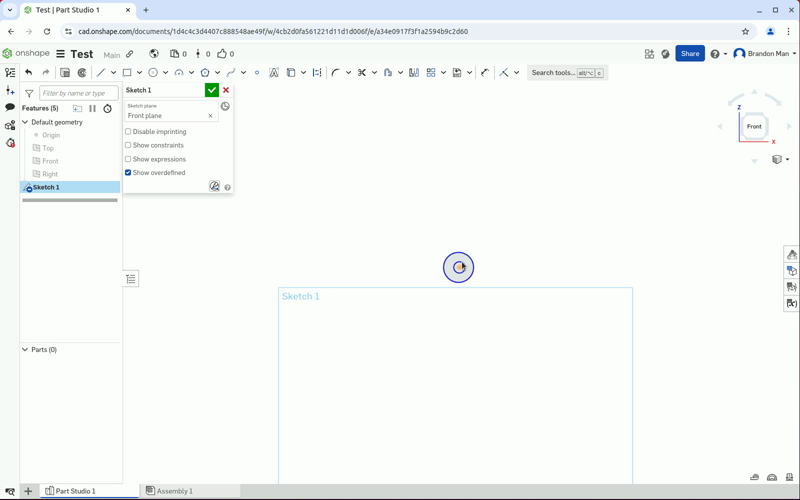
scroll(6)
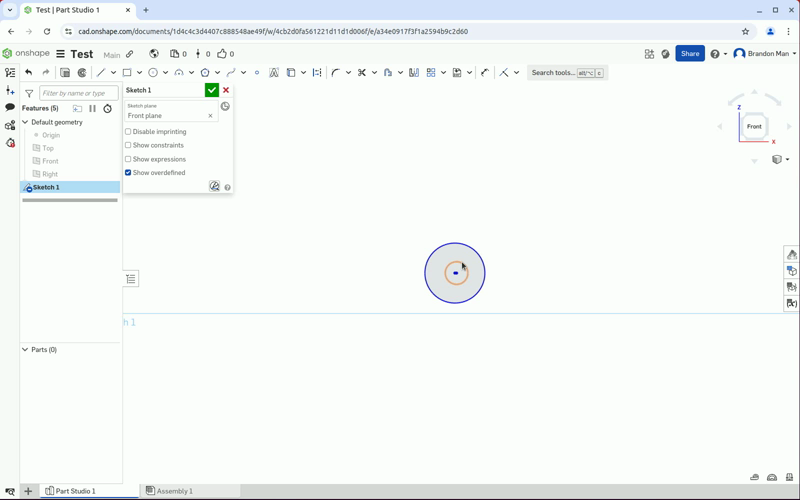
click(462, 261)
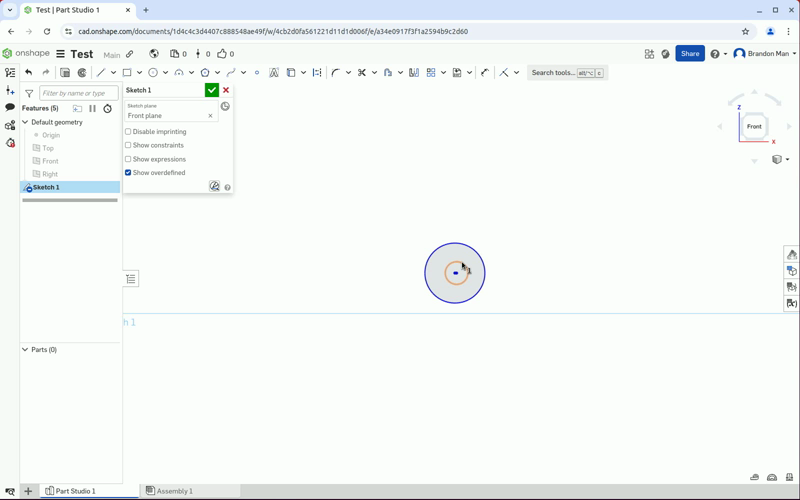
scroll(-6)
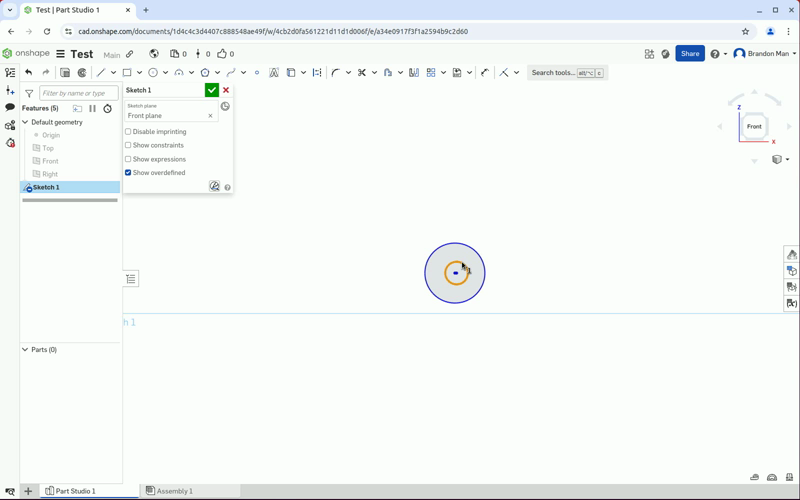
scroll(-6)
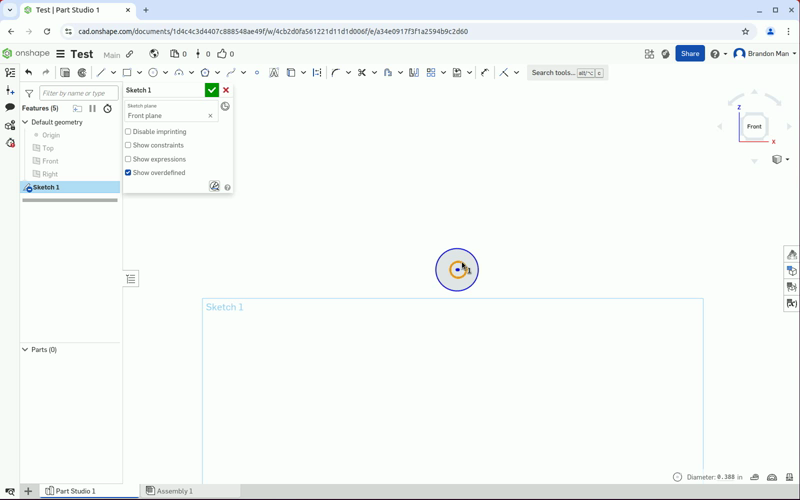
scroll(-6)
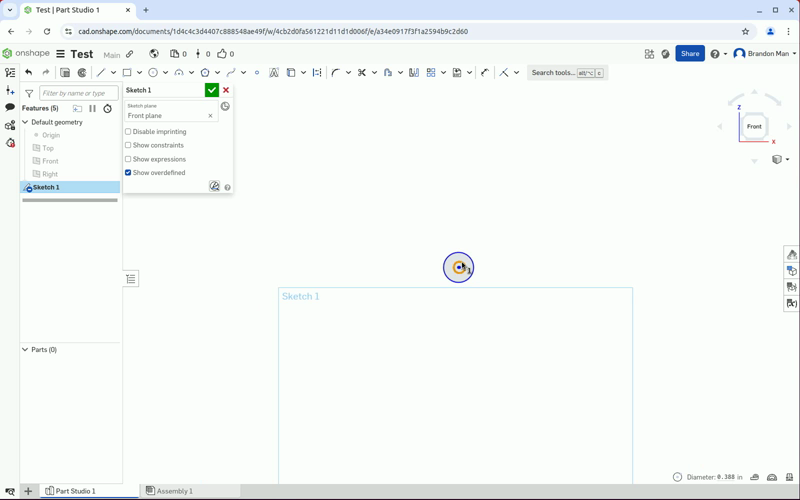
scroll(-6)
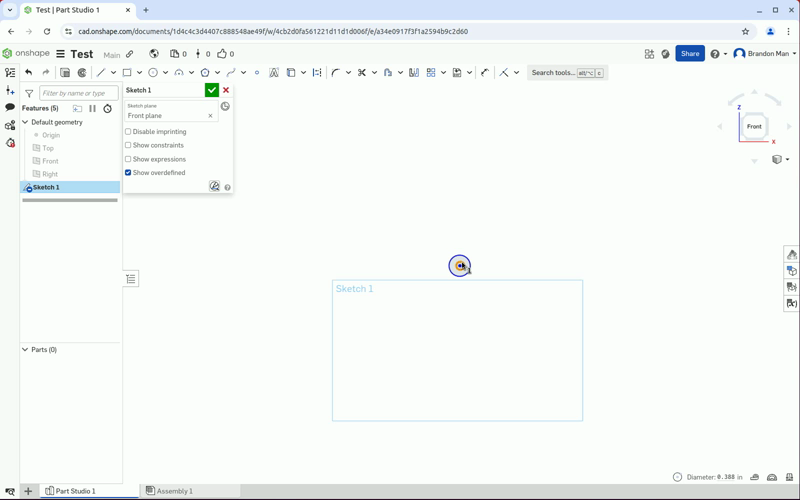
scroll(-6)
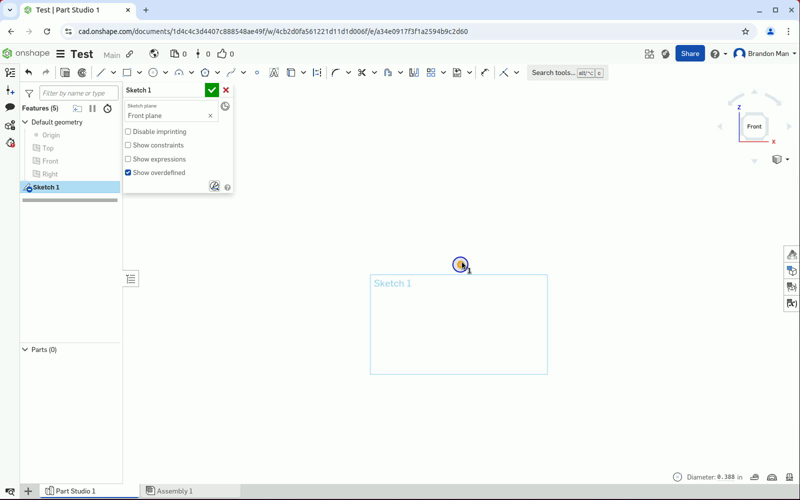
scroll(-6)
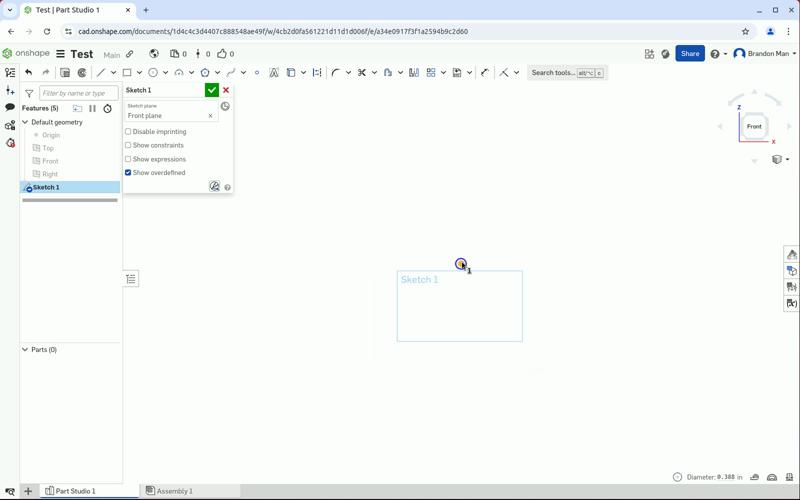
scroll(-6)
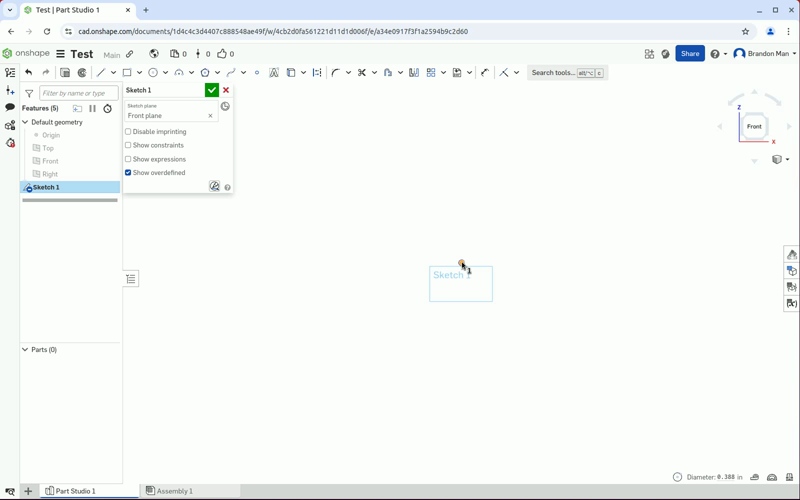
mouse_move(73, 352)
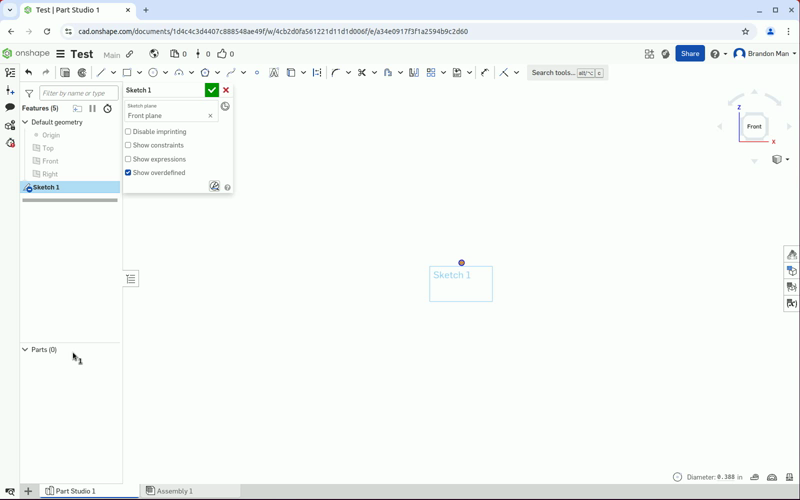
key(shift+y)
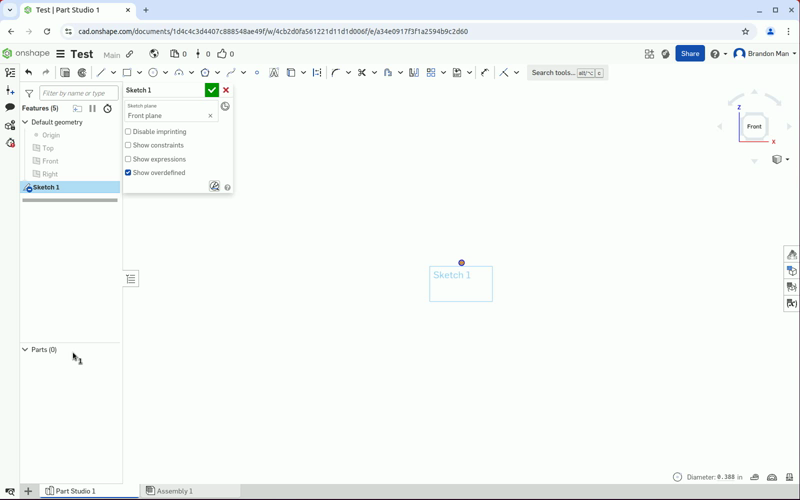
key(shift+e)
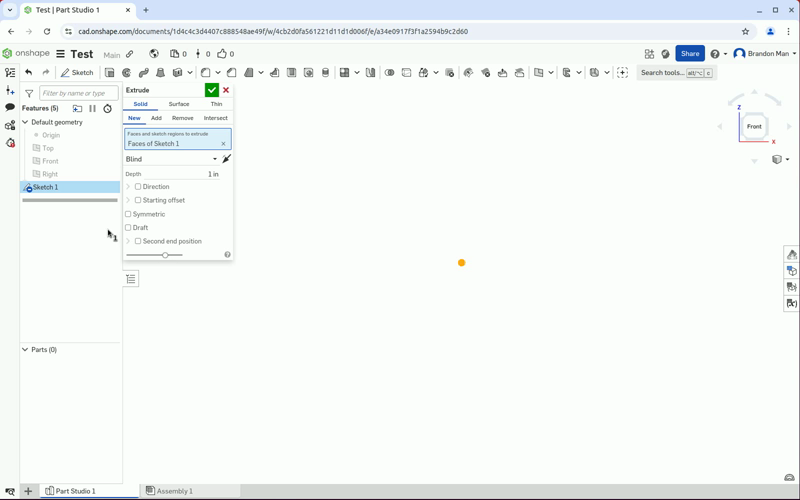
mouse_move(143, 106)
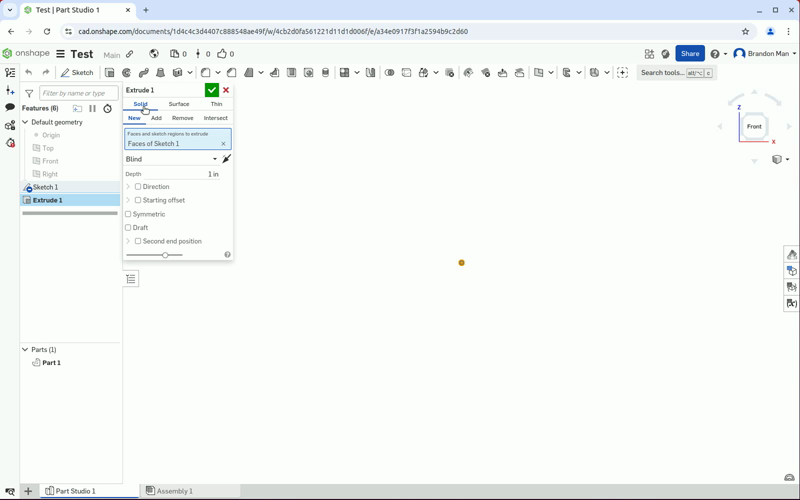
click(143, 106)
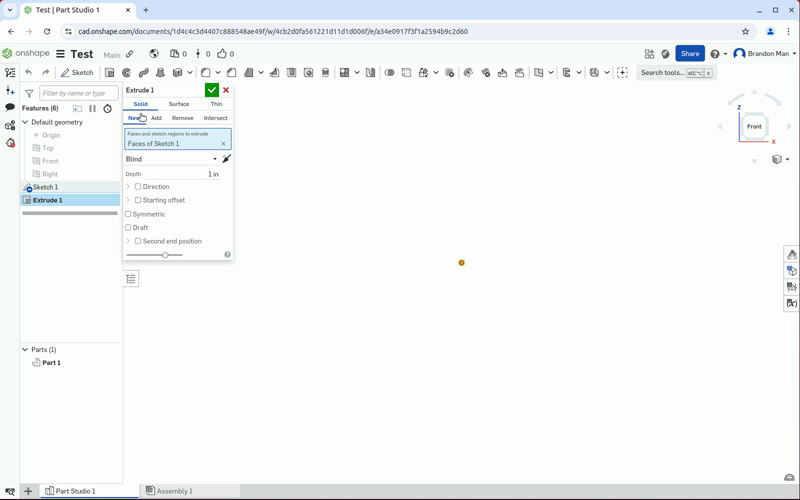
mouse_move(137, 120)
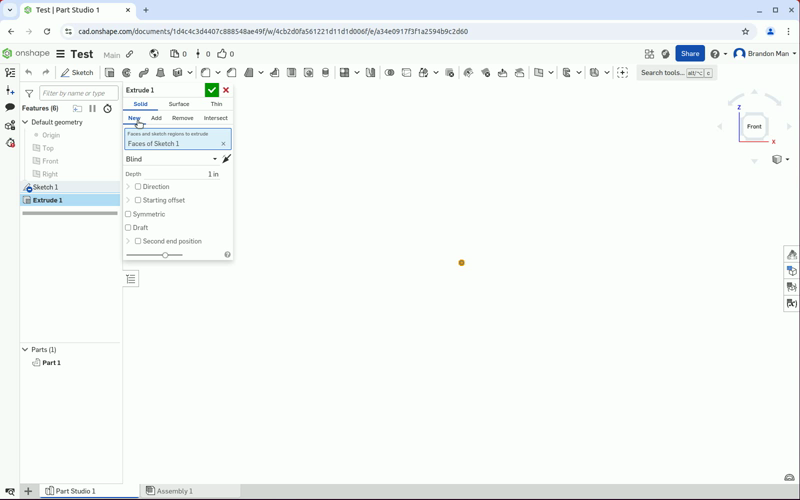
click(137, 120)
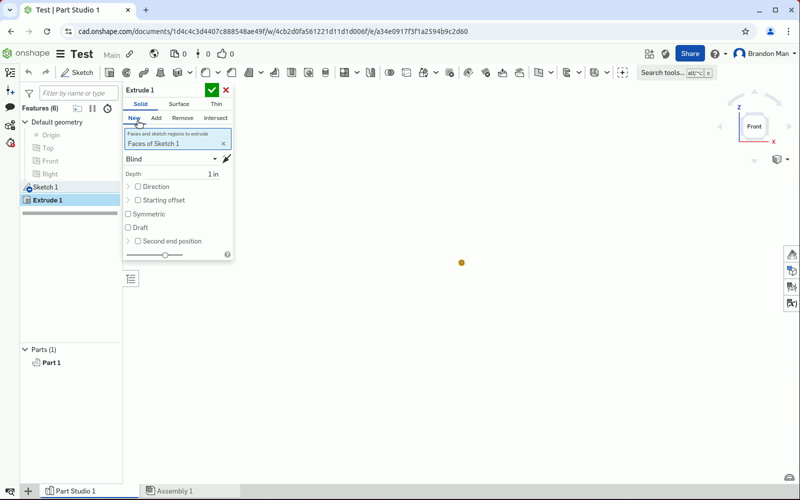
key(tab, 4)
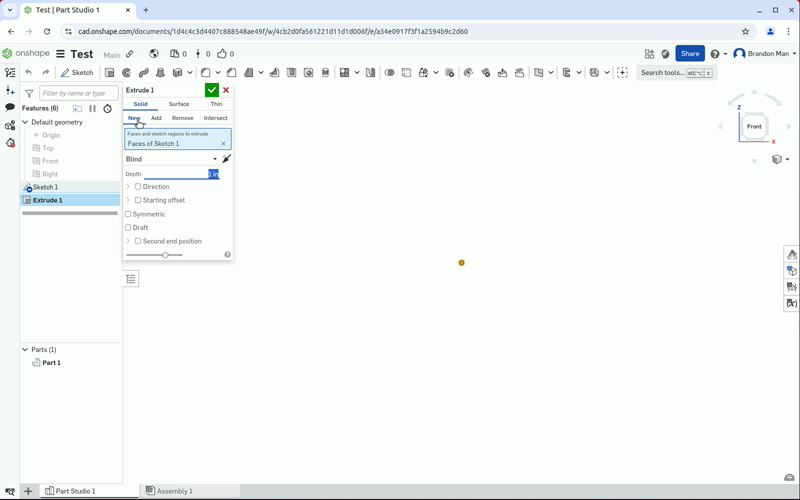
text(23.108)
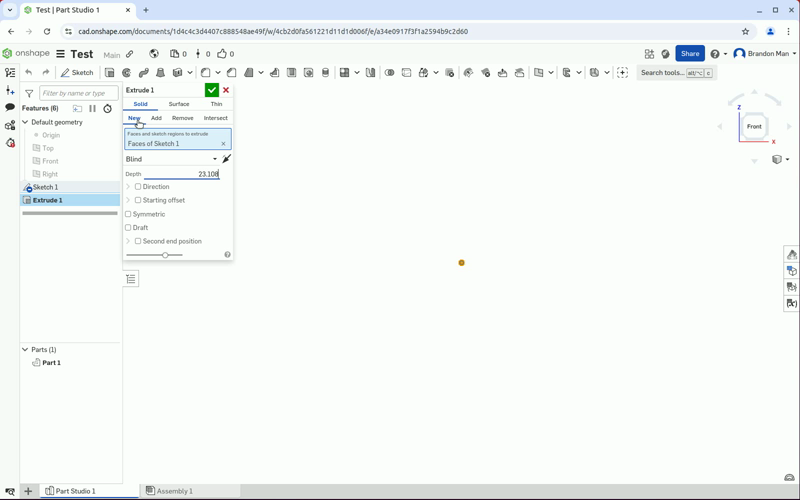
key(enter)
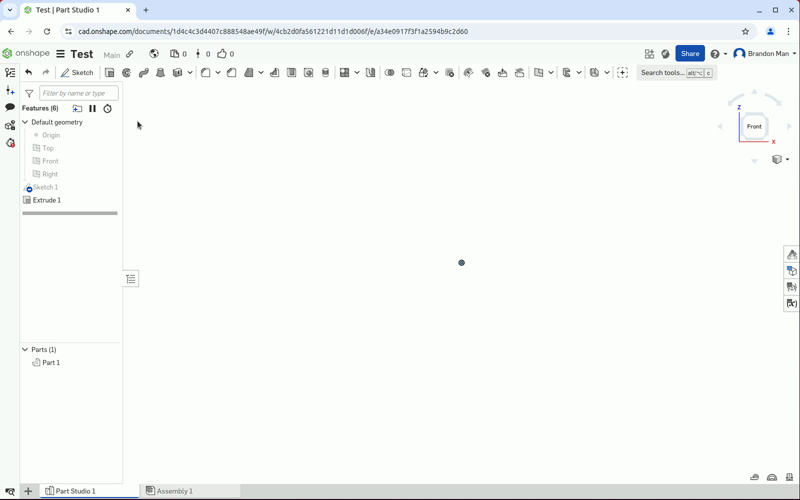
key(shift+h)
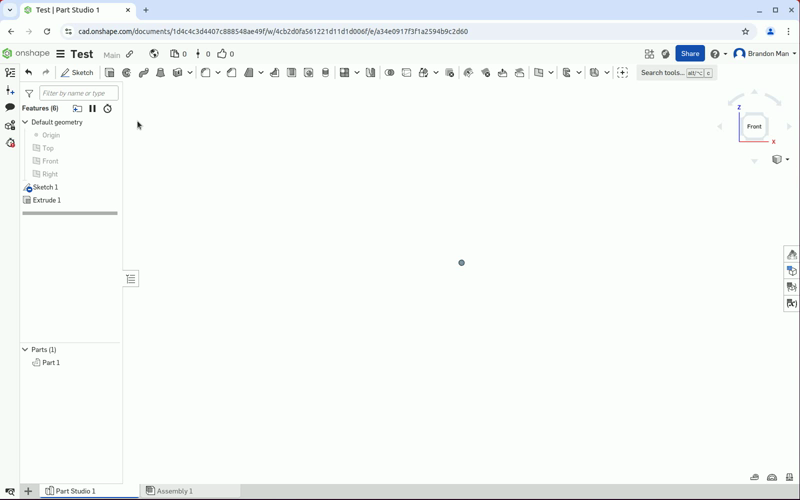
key(shift+h)
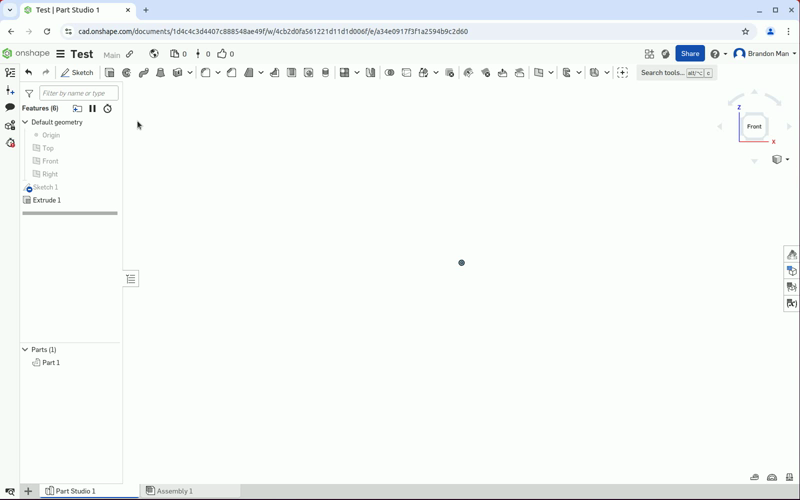
mouse_move(73, 189)
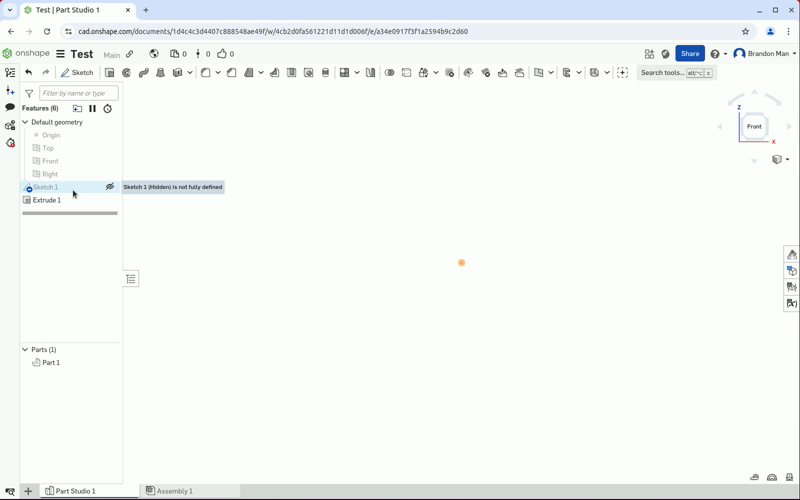
click(73, 189)
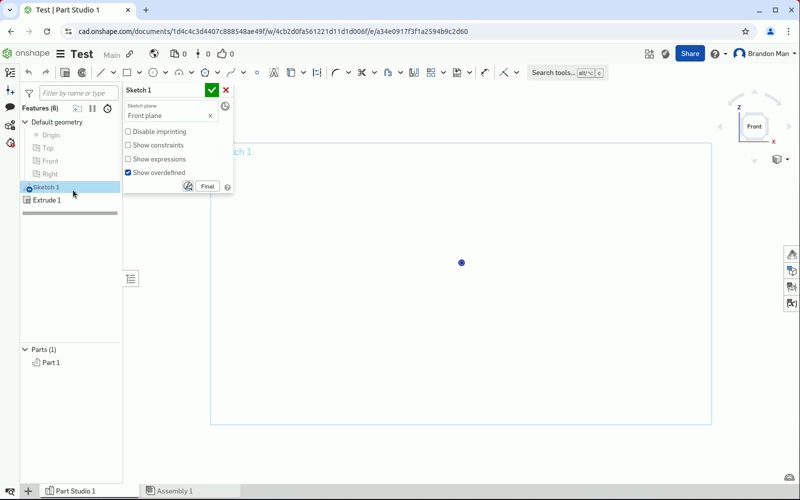
mouse_move(229, 92)
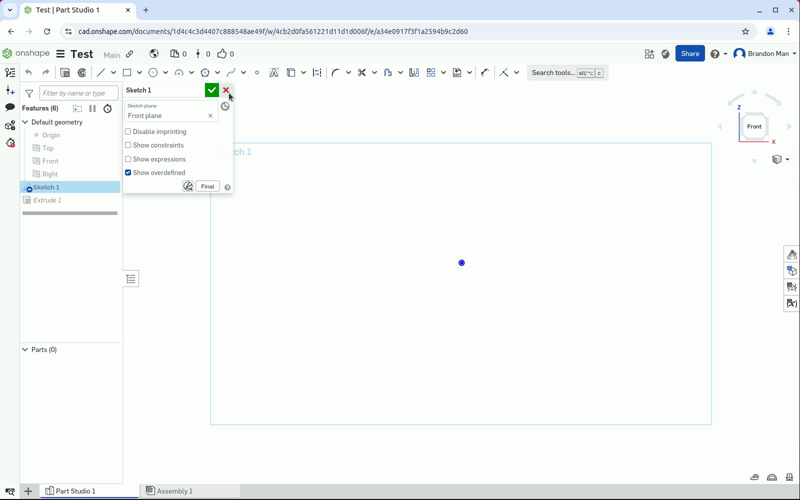
click(229, 92)
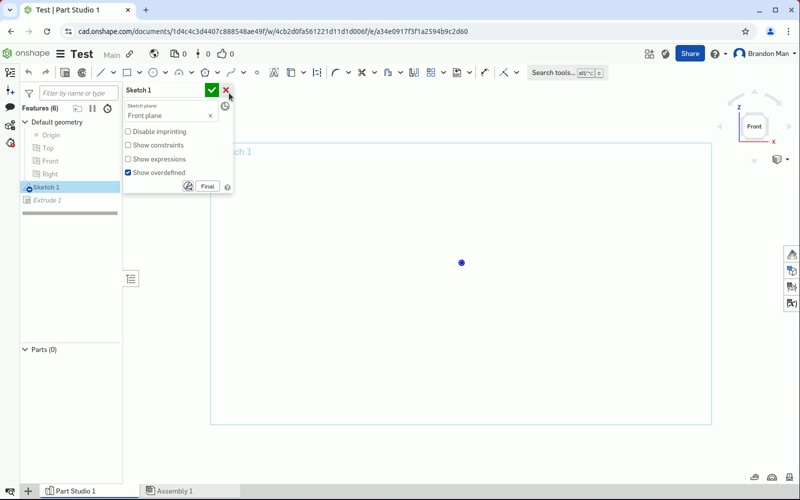
key(shift+s)
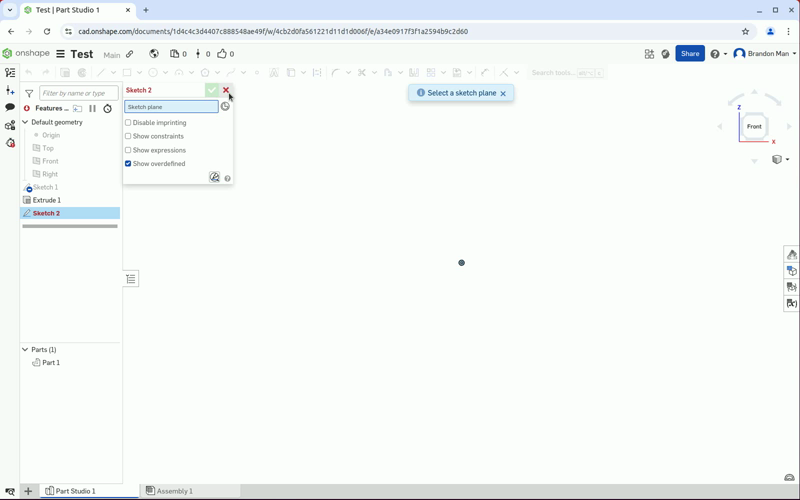
mouse_move(73, 163)
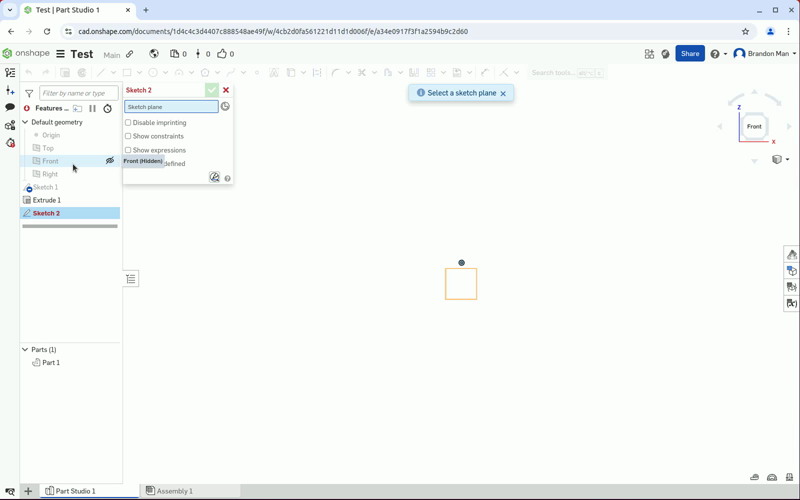
click(73, 163)
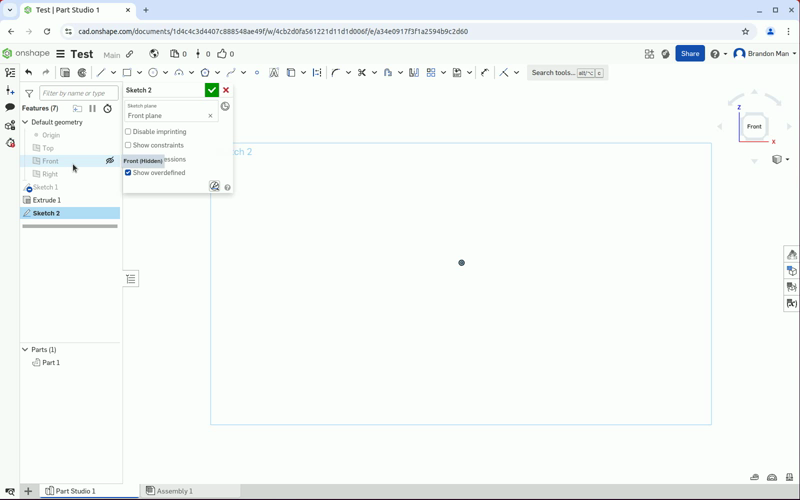
mouse_move(73, 352)
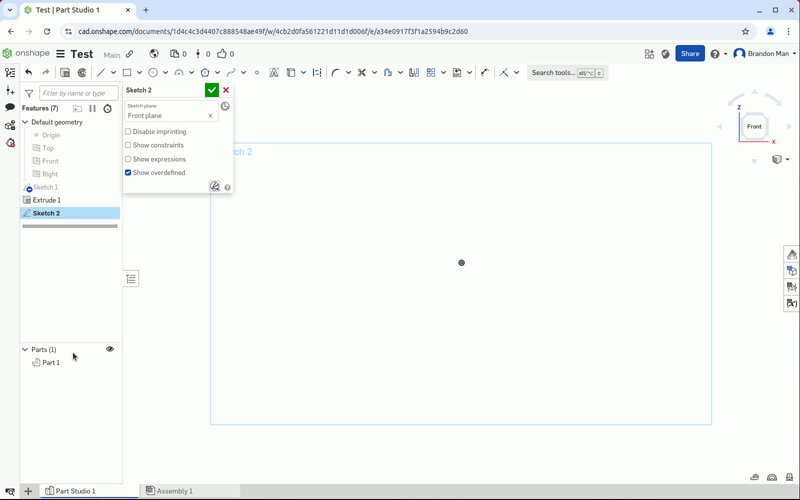
key(y)
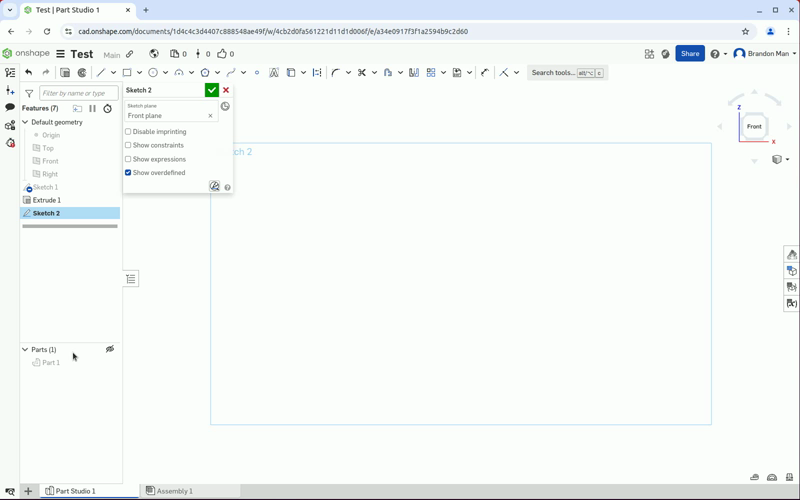
key(a)
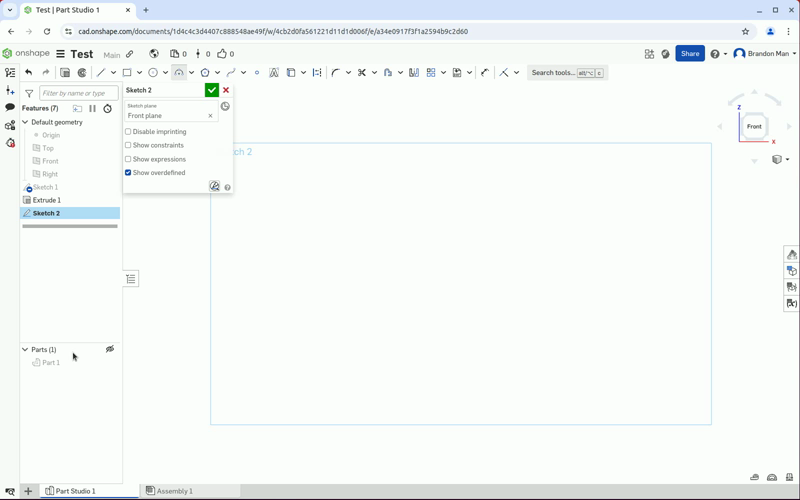
key_down(shift)
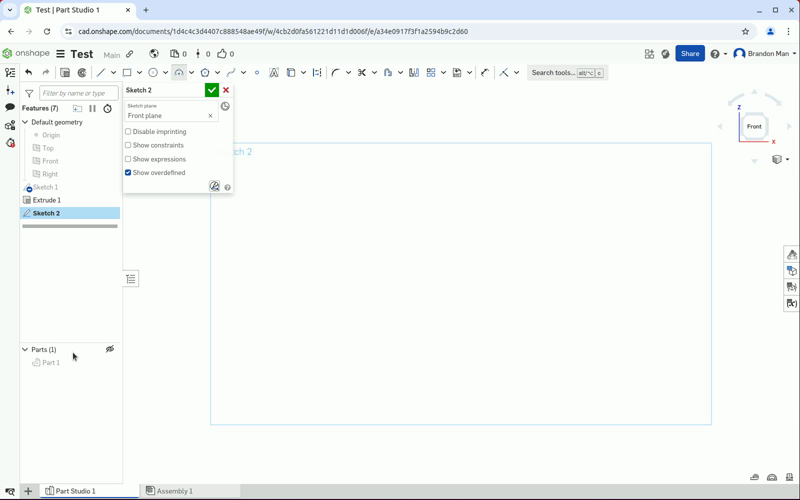
mouse_move(458, 271)
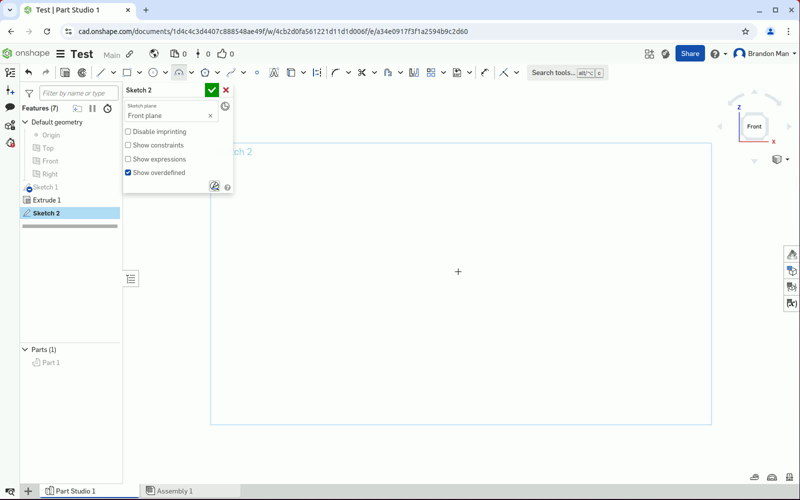
click(458, 271)
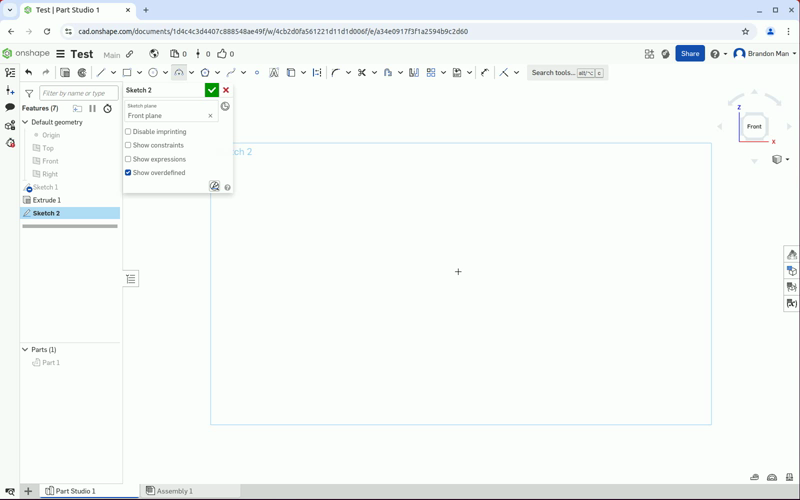
key_up(shift)
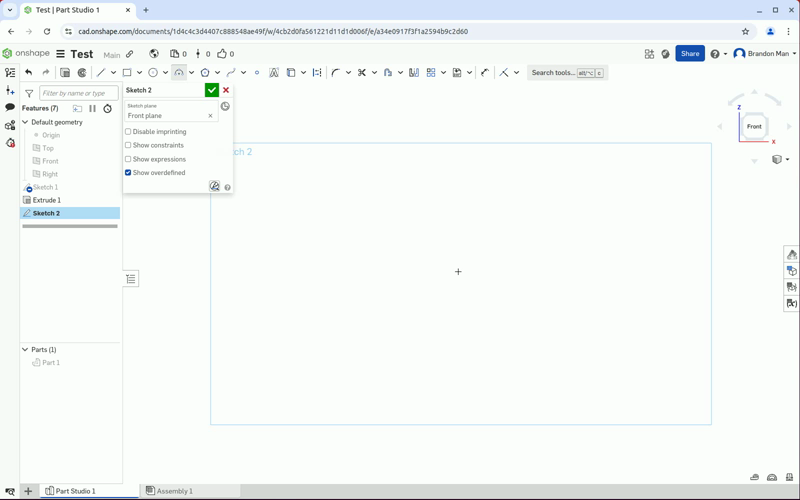
key_down(shift)
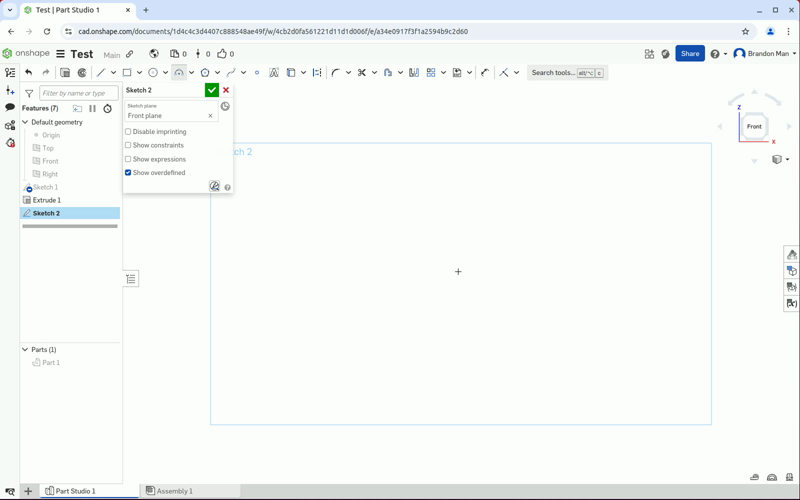
mouse_move(464, 271)
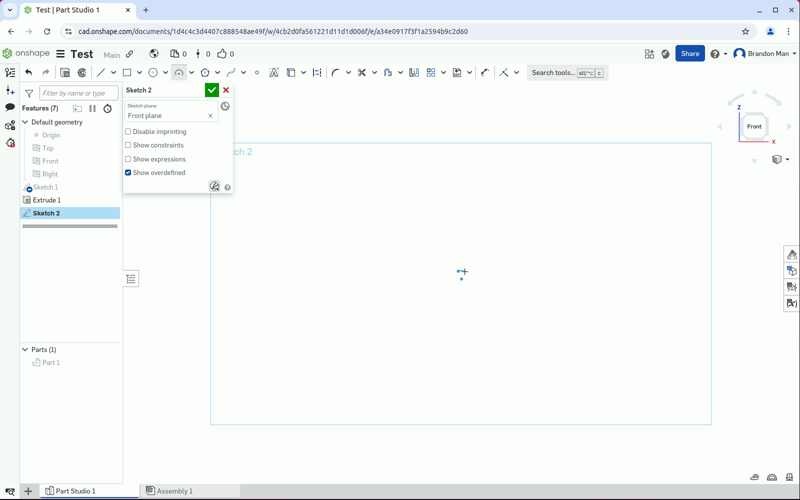
scroll(6)
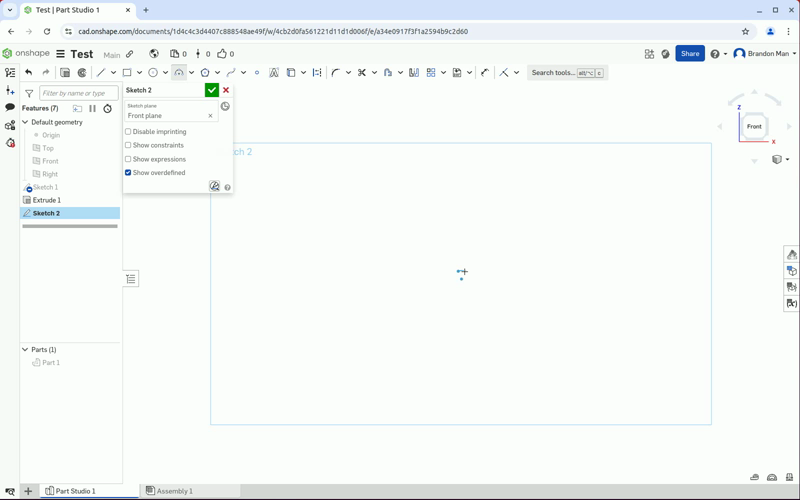
scroll(6)
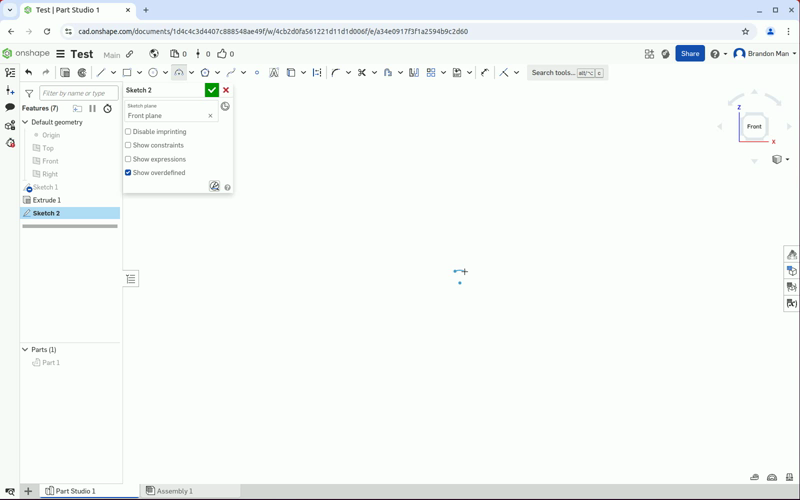
scroll(6)
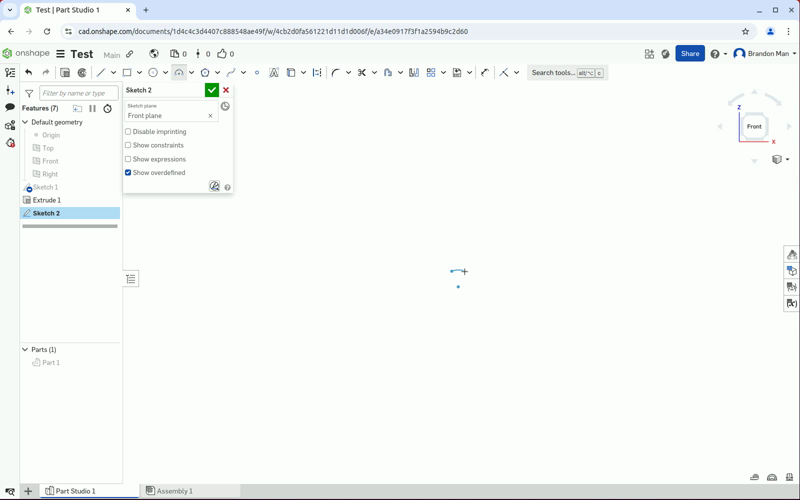
scroll(6)
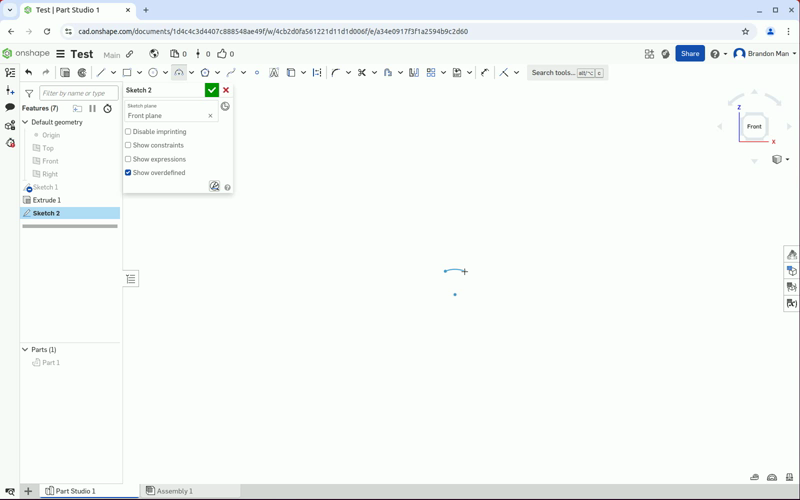
scroll(6)
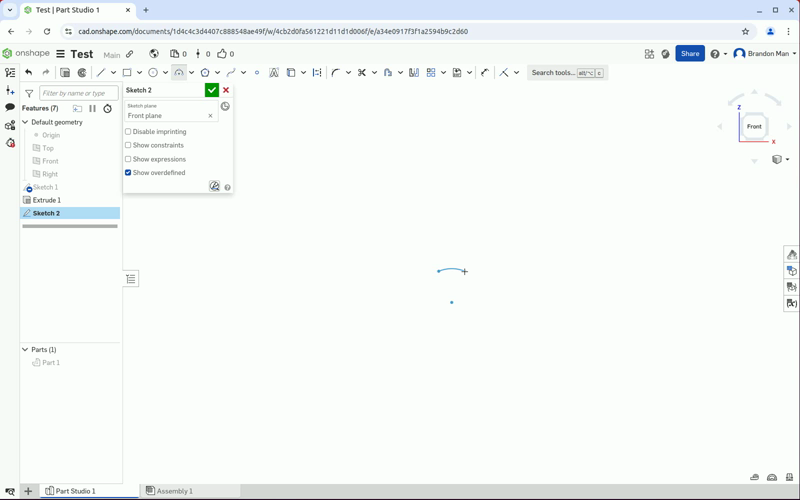
scroll(6)
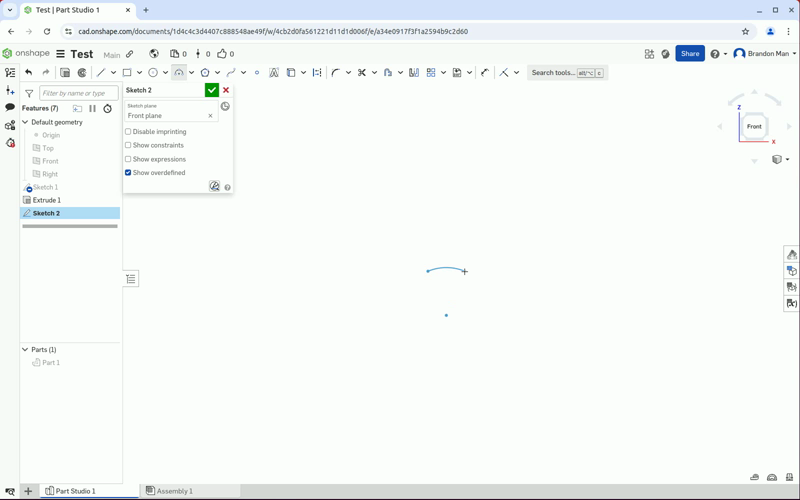
scroll(6)
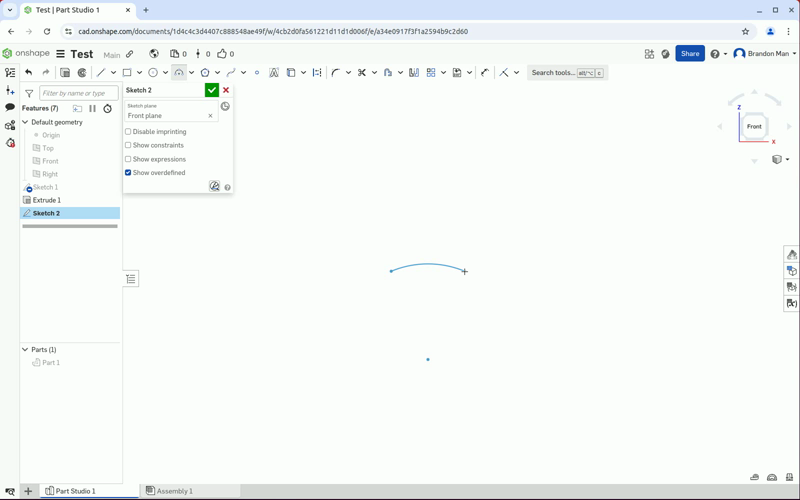
click(464, 271)
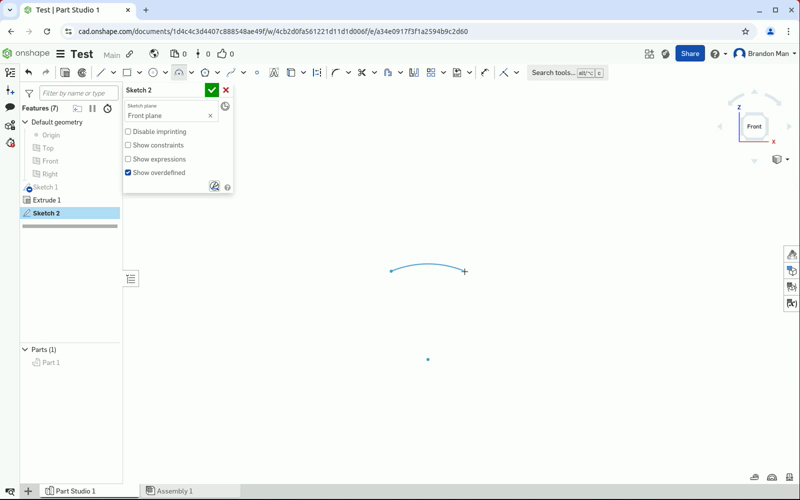
scroll(-6)
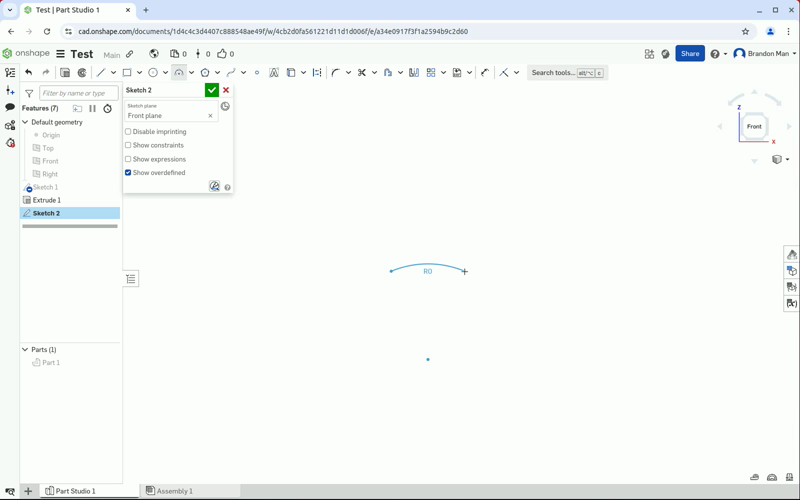
scroll(-6)
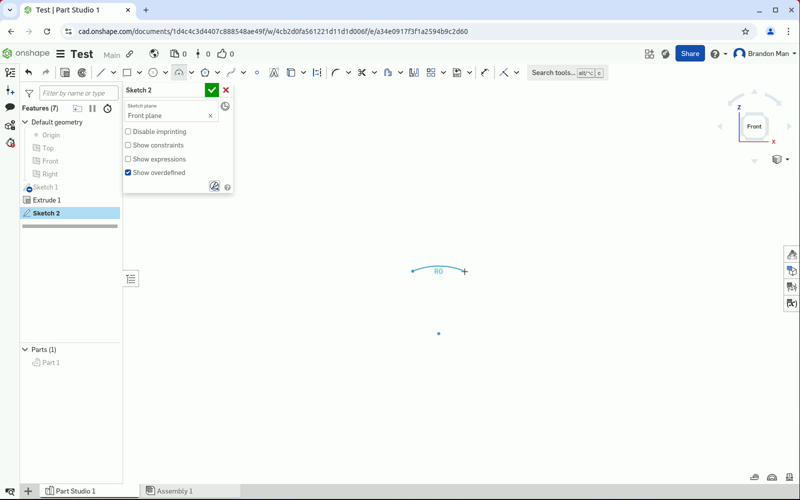
scroll(-6)
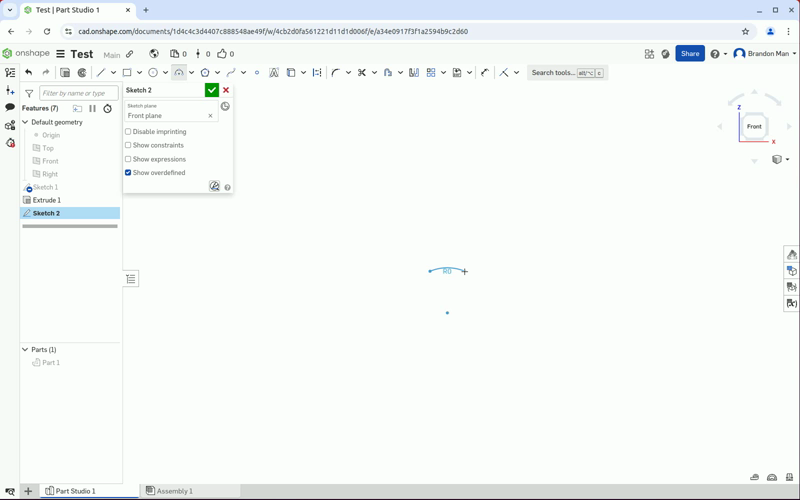
scroll(-6)
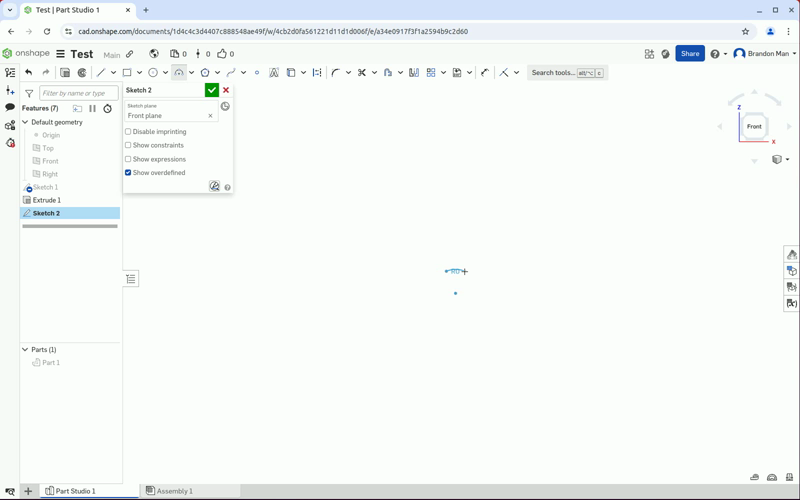
scroll(-6)
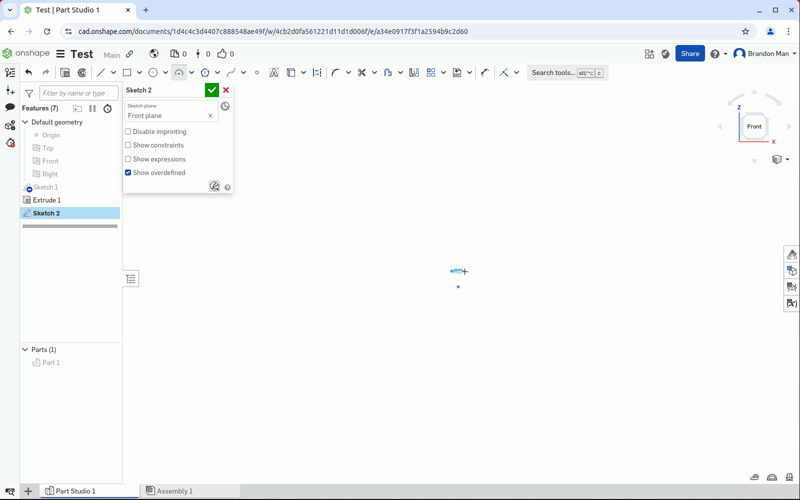
scroll(-6)
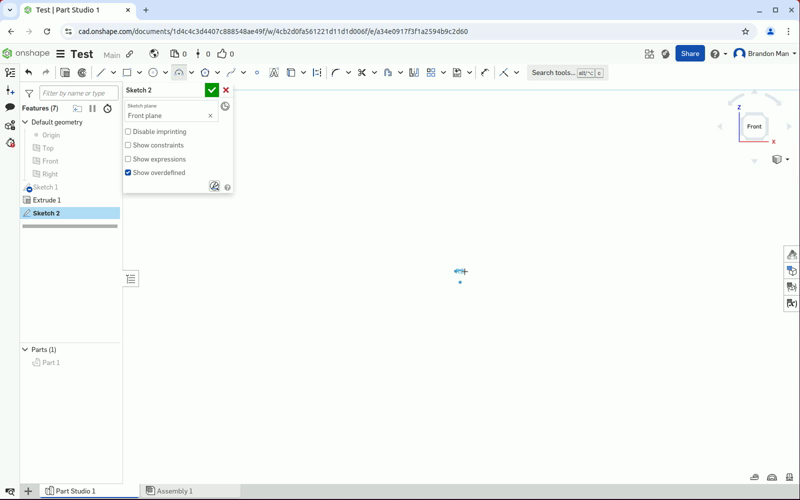
scroll(-6)
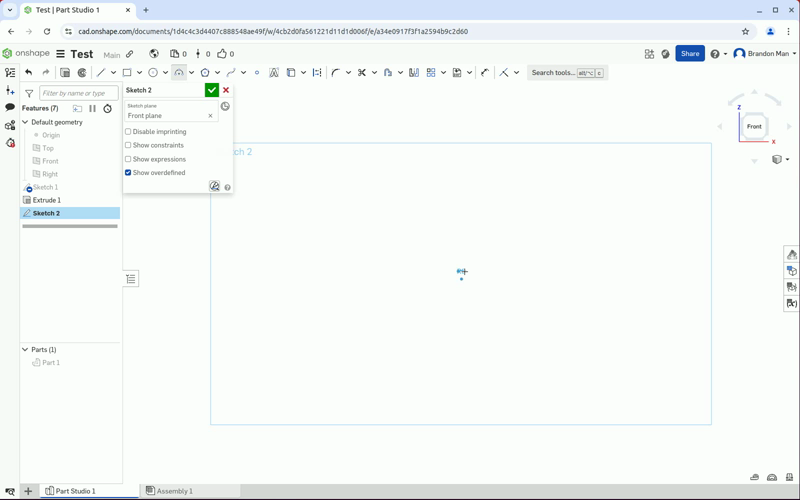
mouse_move(461, 268)
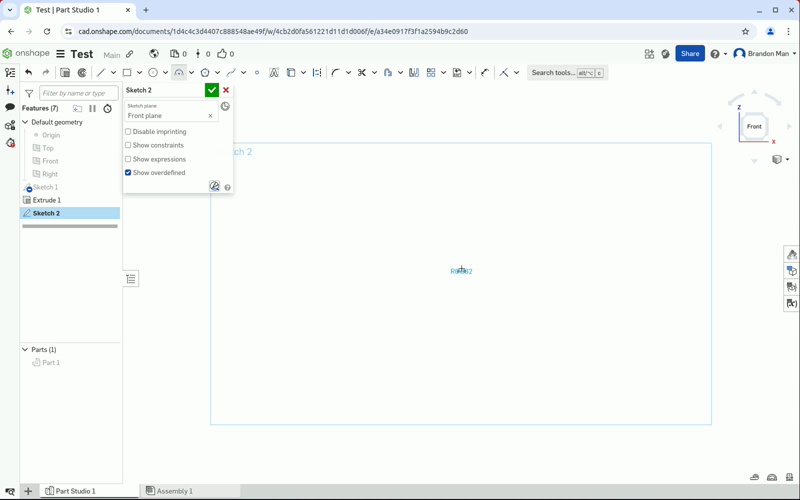
scroll(6)
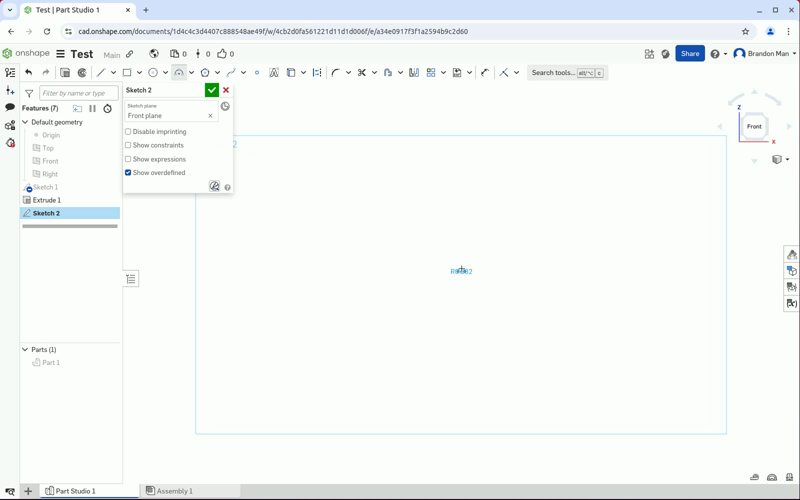
scroll(6)
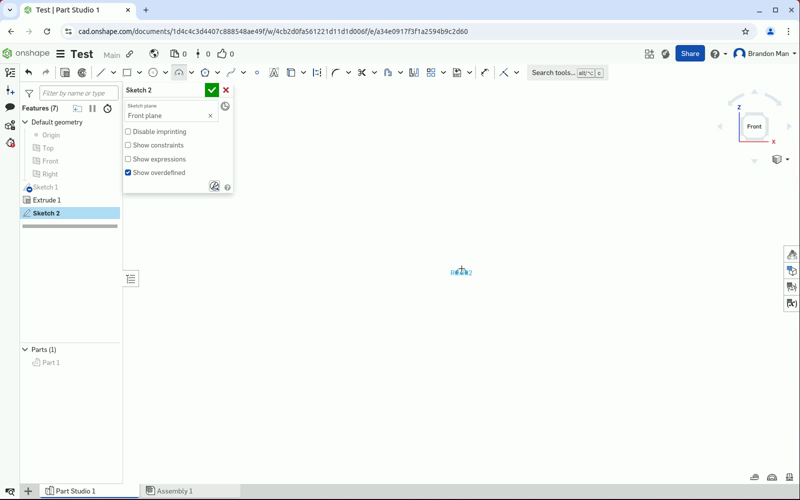
scroll(6)
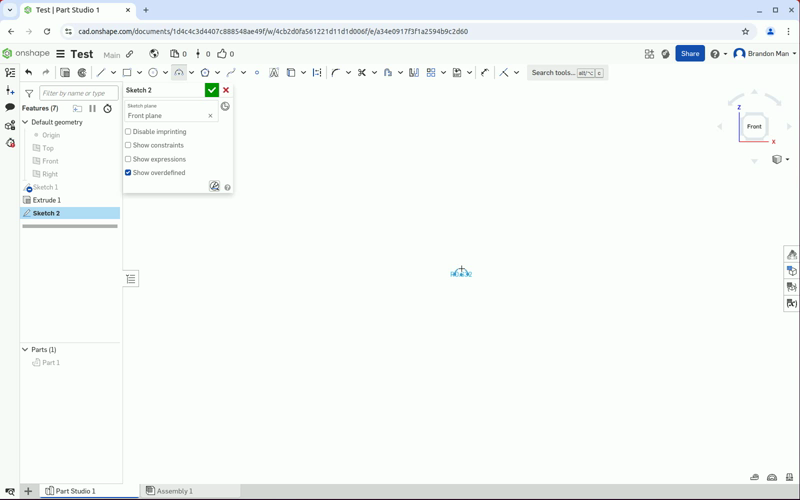
scroll(6)
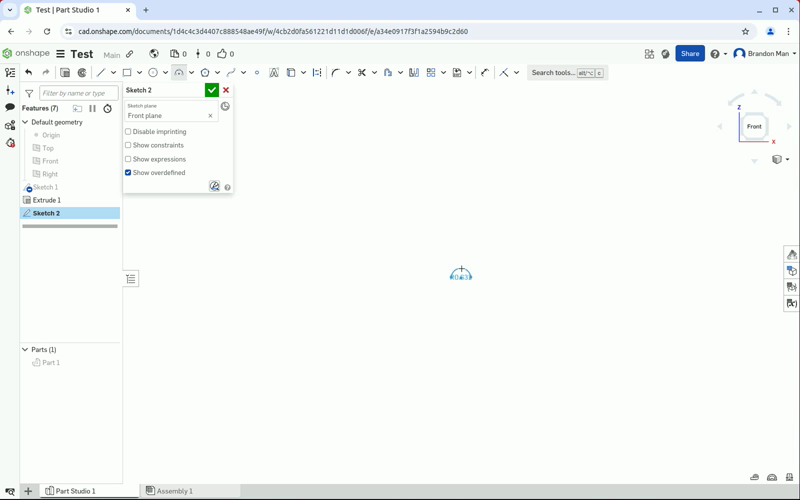
scroll(6)
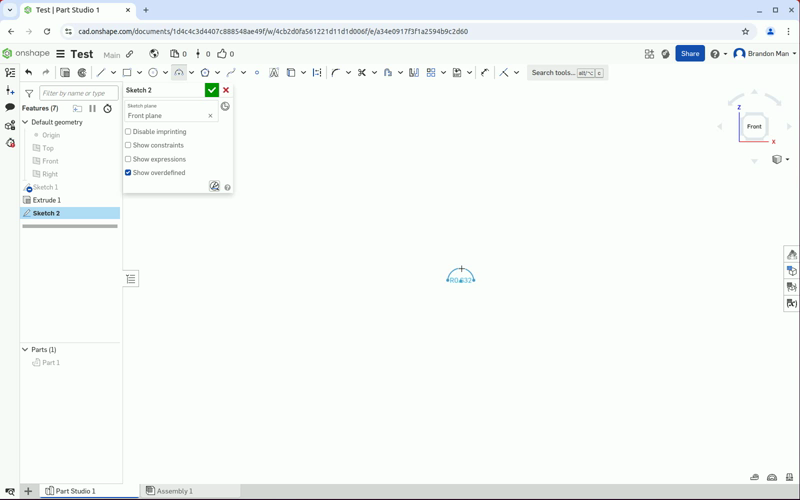
scroll(6)
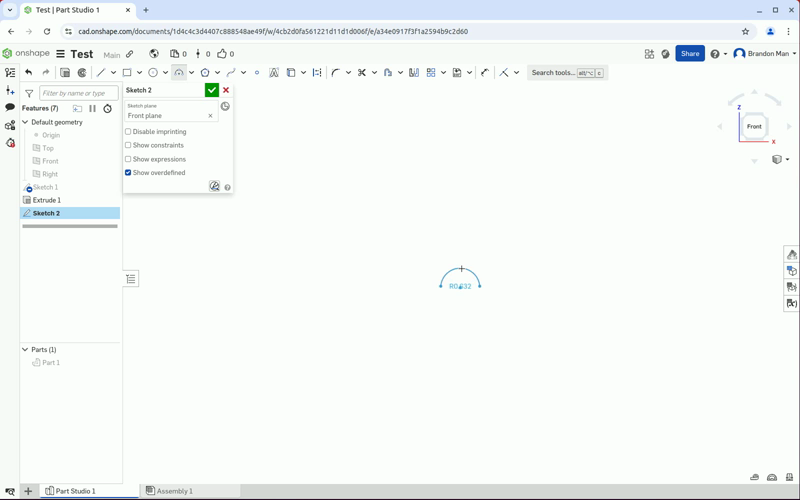
scroll(6)
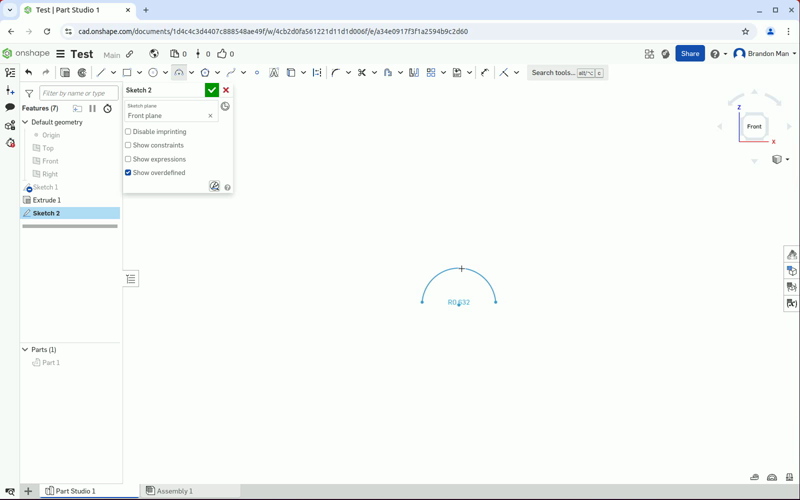
click(461, 268)
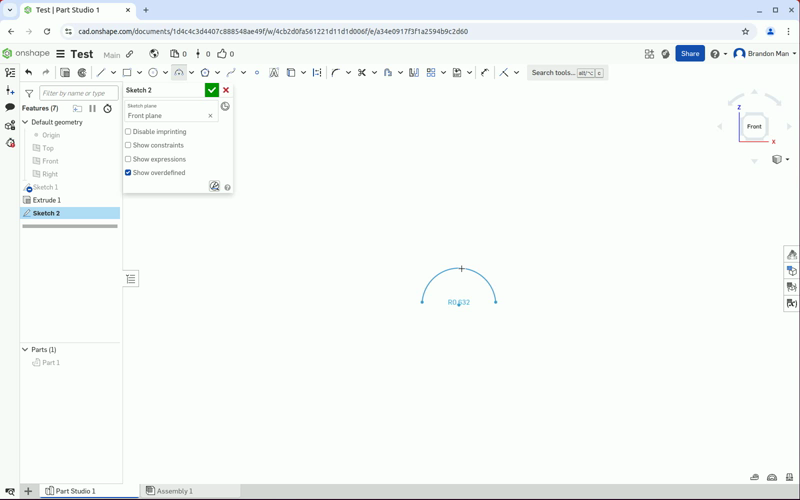
scroll(-6)
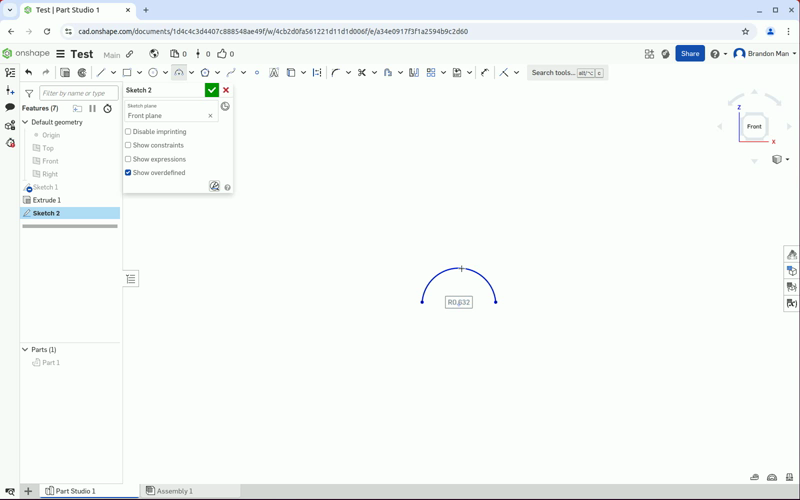
scroll(-6)
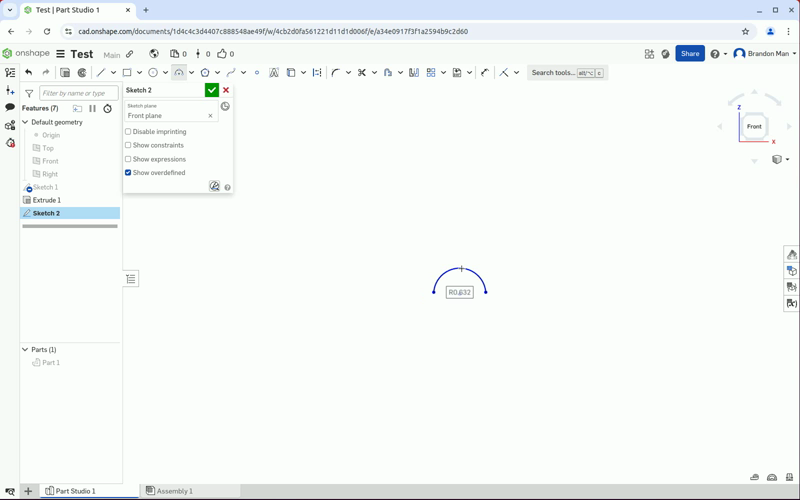
scroll(-6)
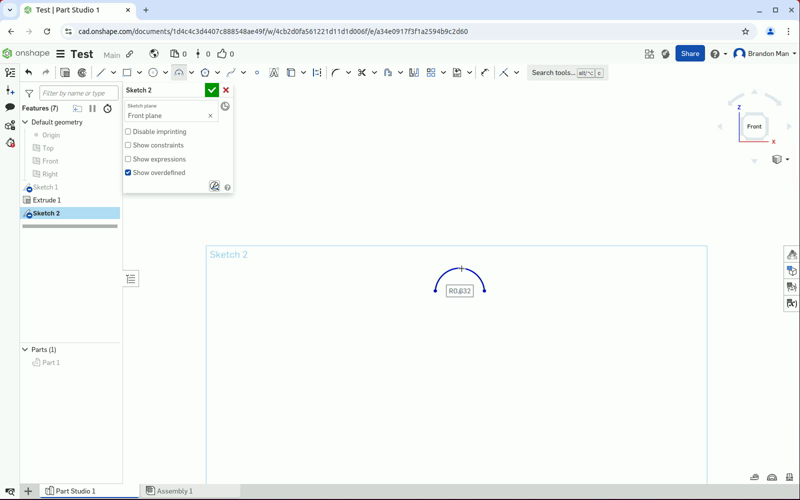
scroll(-6)
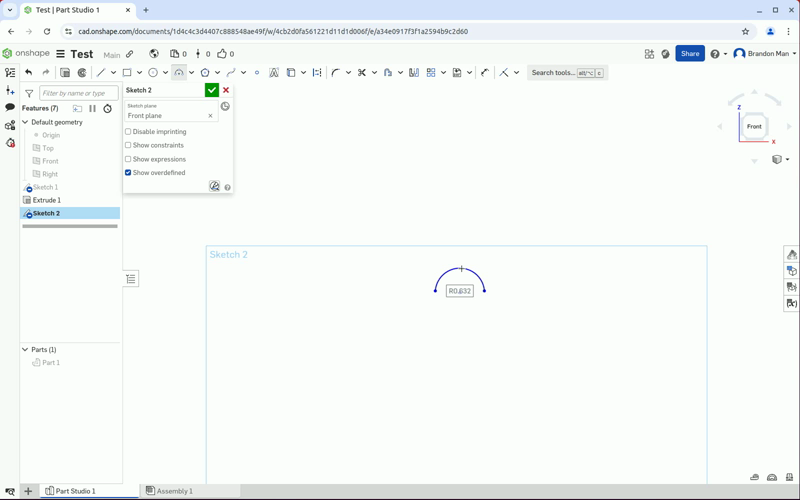
scroll(-6)
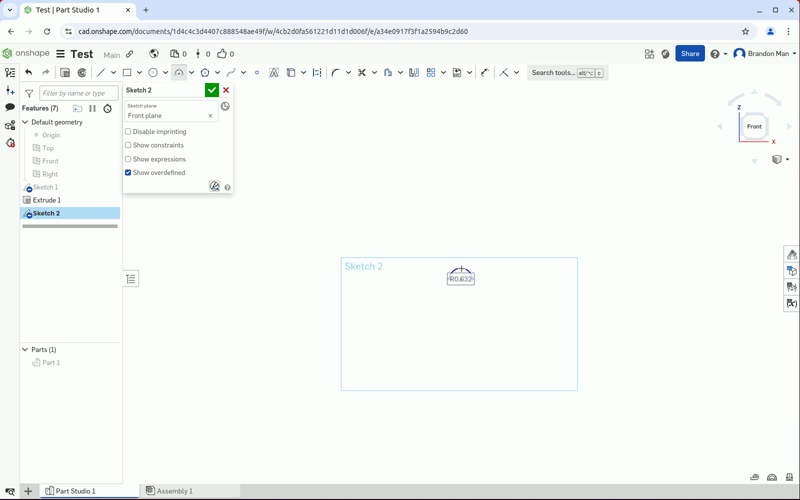
scroll(-6)
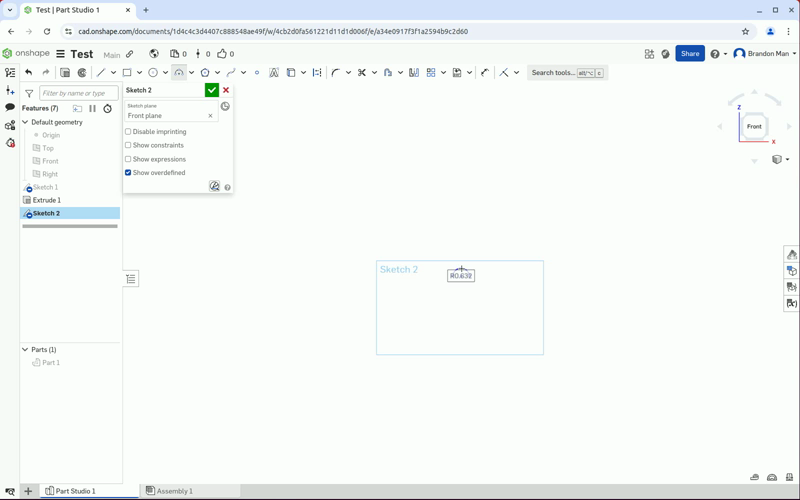
scroll(-6)
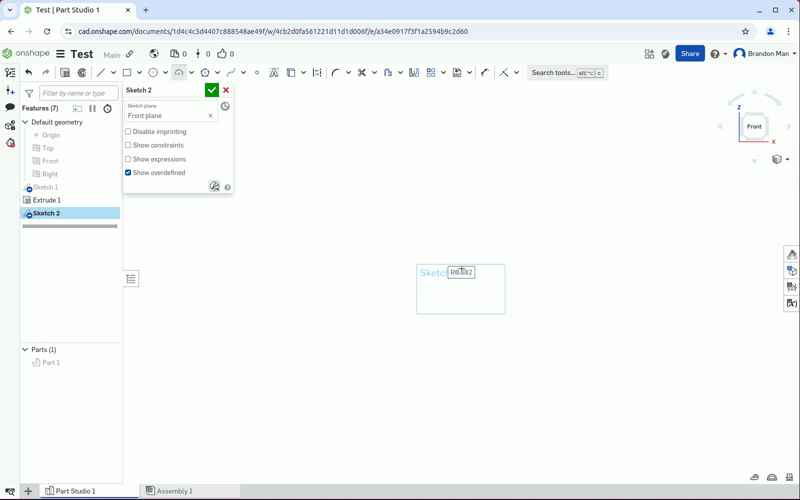
key_up(shift)
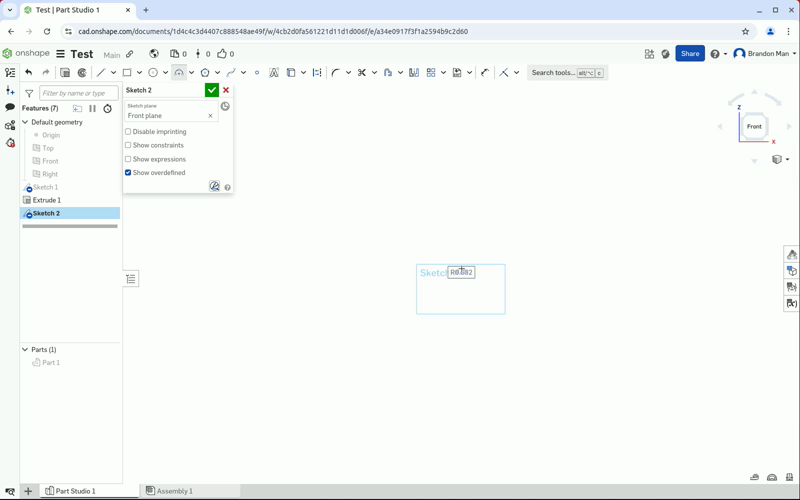
key(esc)
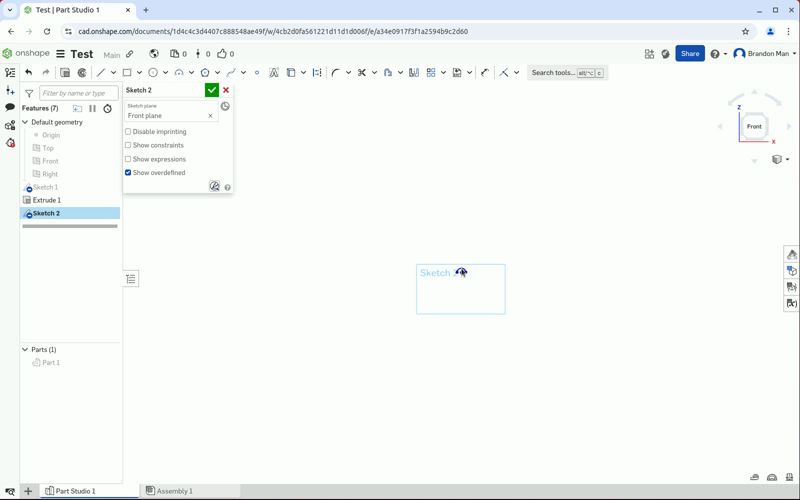
key(l)
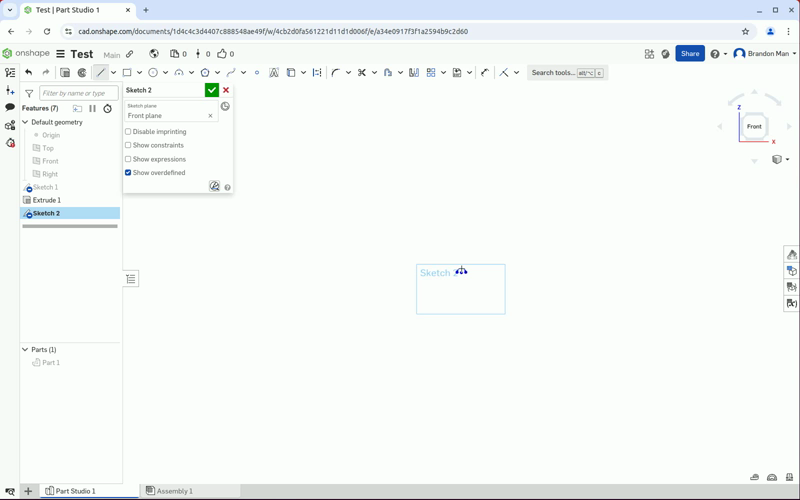
mouse_move(464, 271)
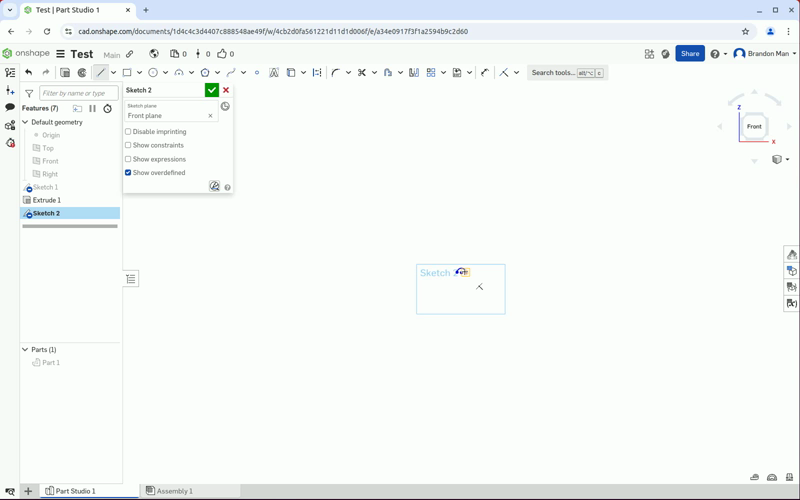
scroll(6)
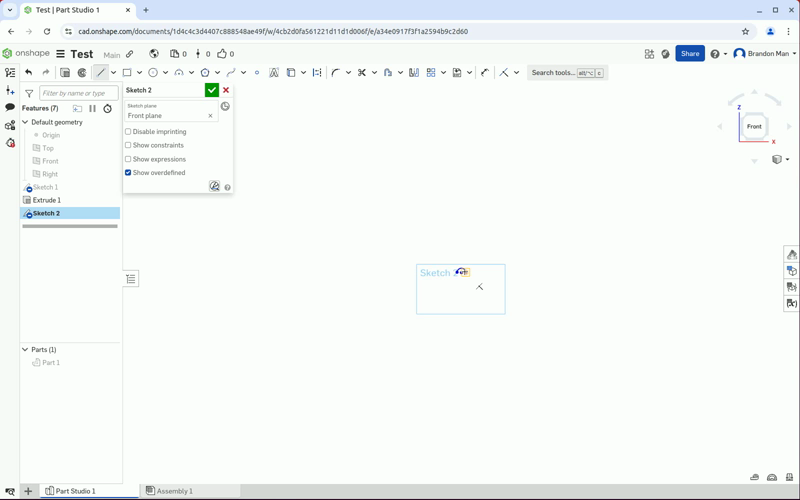
scroll(6)
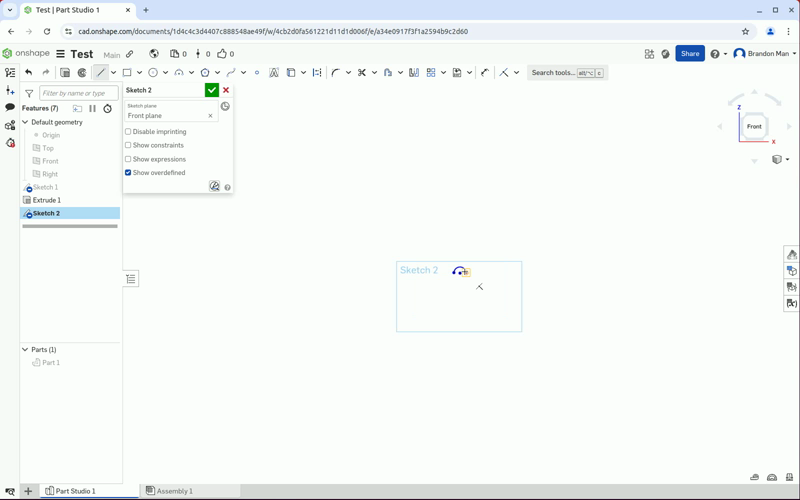
scroll(6)
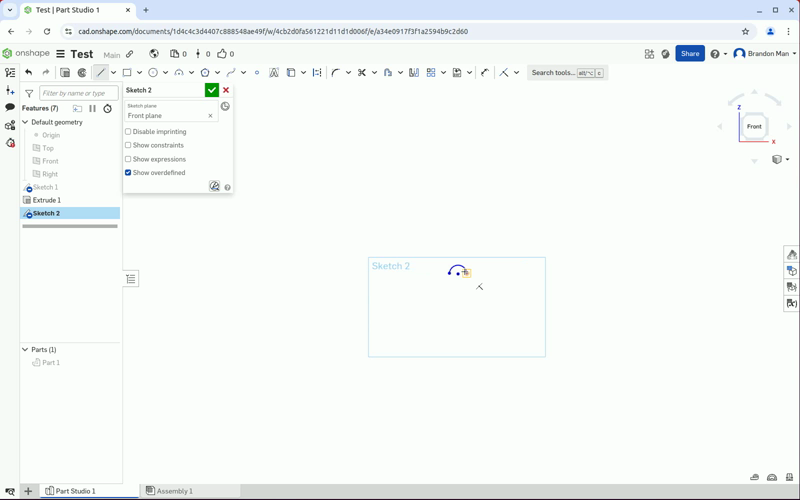
scroll(6)
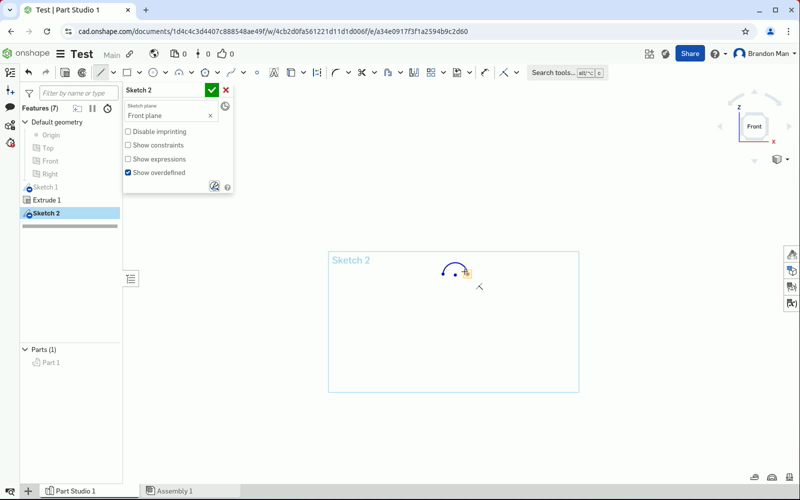
scroll(6)
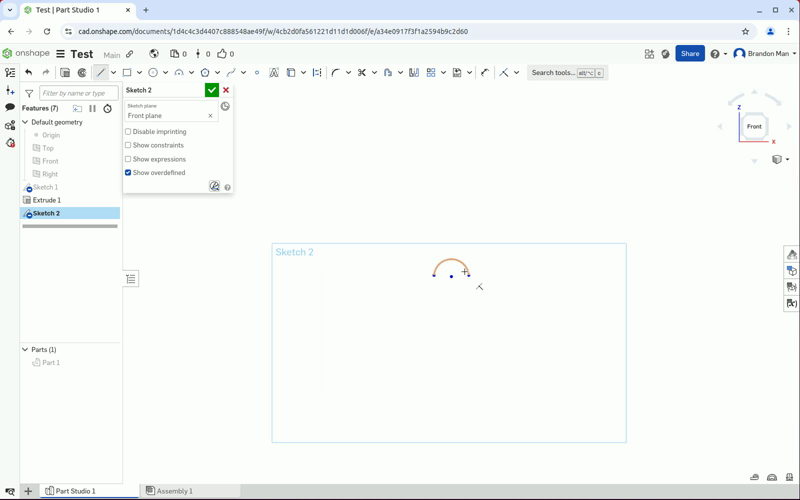
scroll(6)
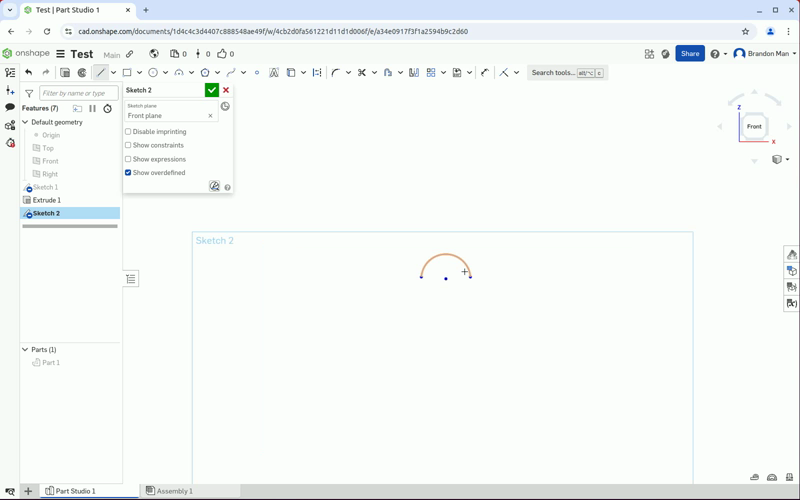
scroll(6)
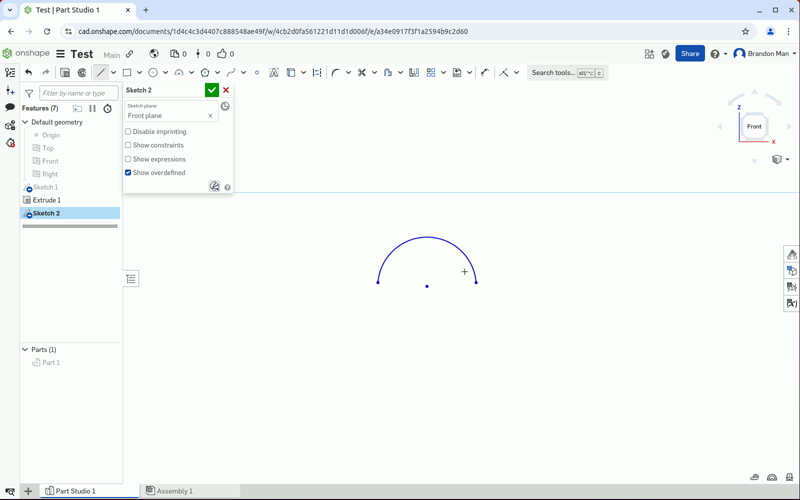
click(464, 271)
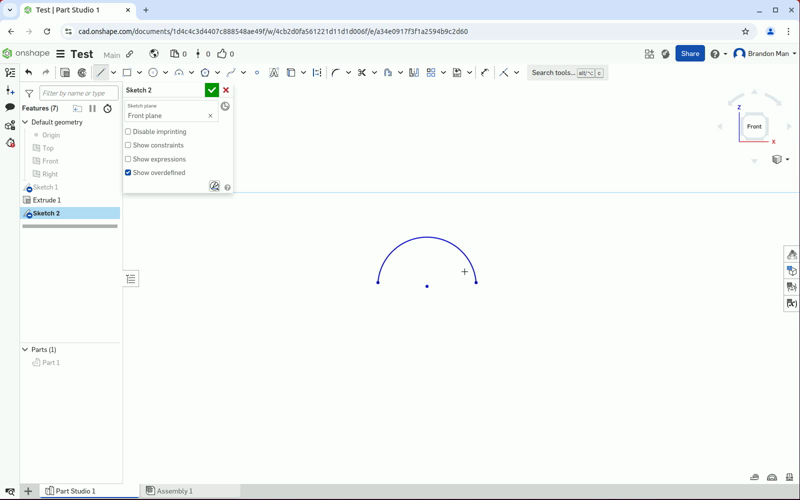
scroll(-6)
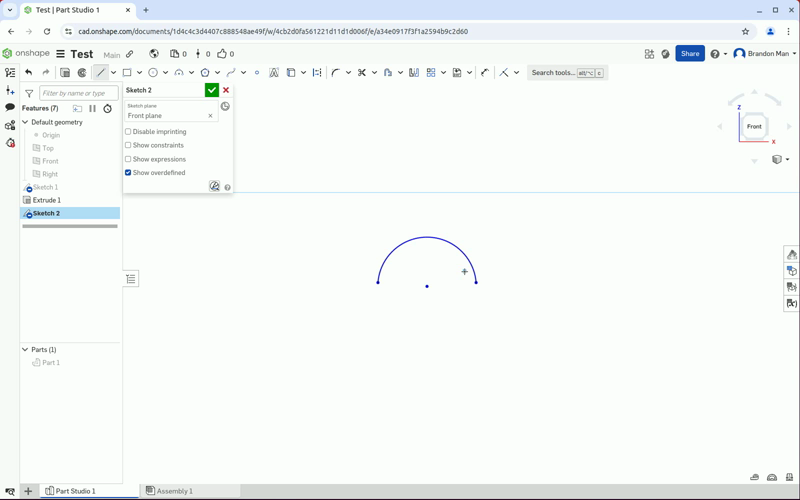
scroll(-6)
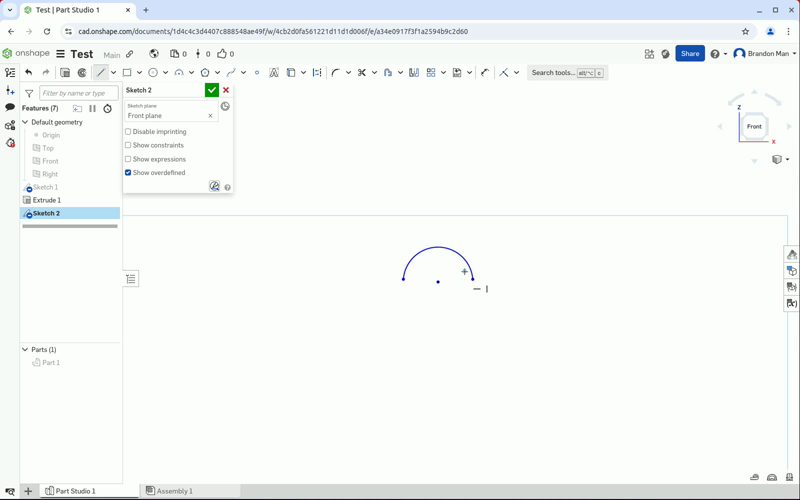
scroll(-6)
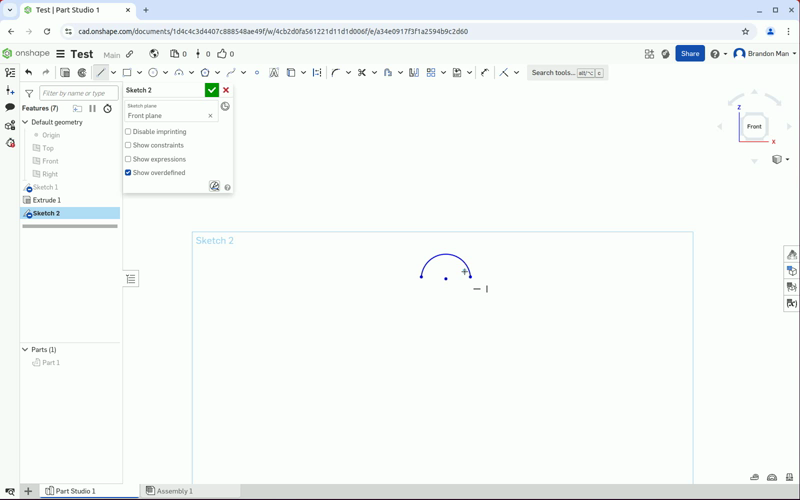
scroll(-6)
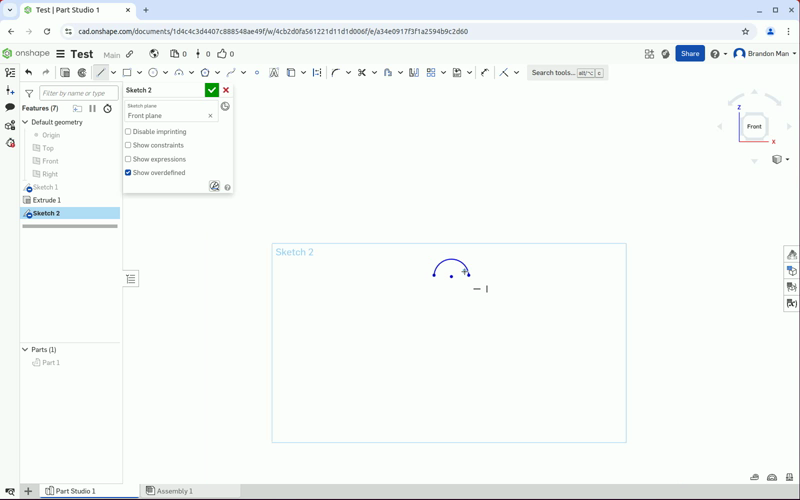
scroll(-6)
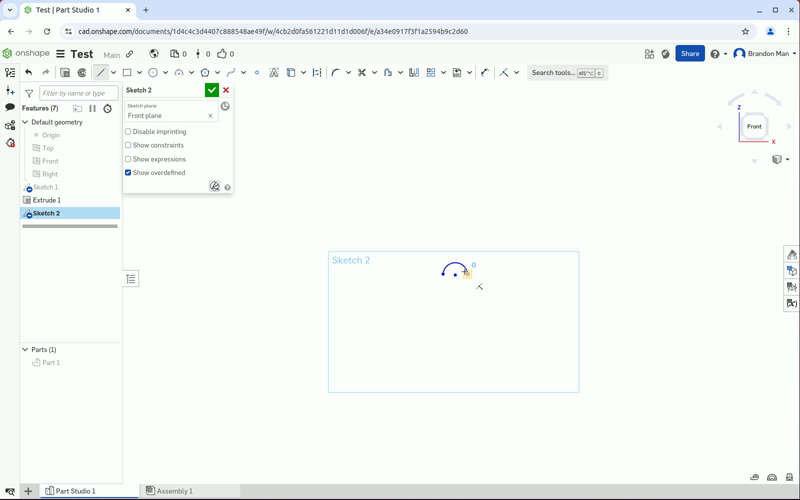
scroll(-6)
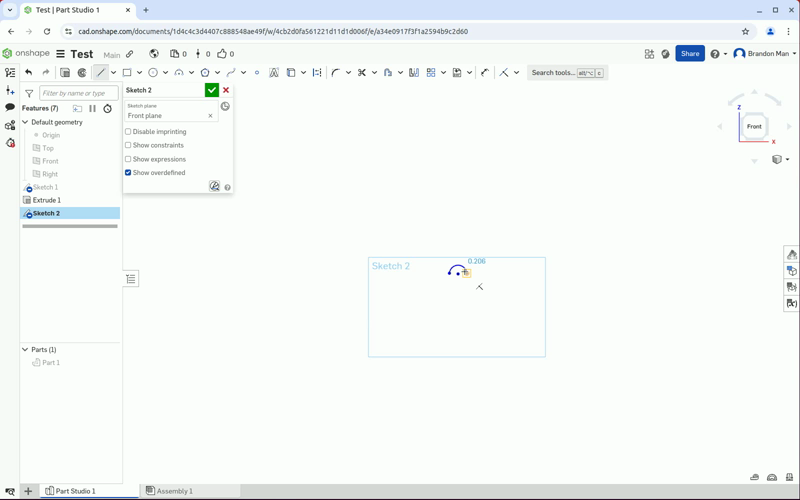
scroll(-6)
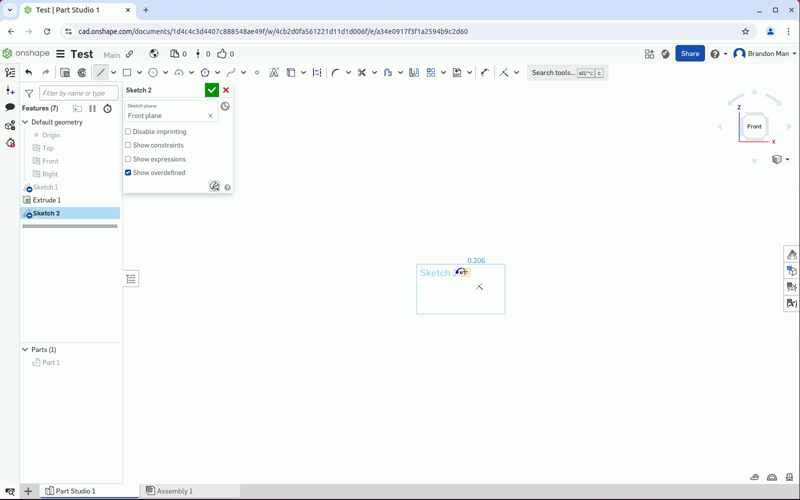
key_down(shift)
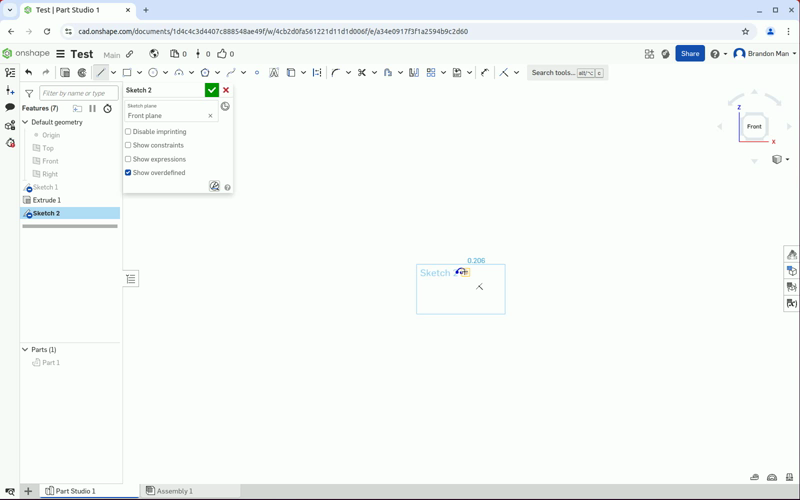
mouse_move(495, 271)
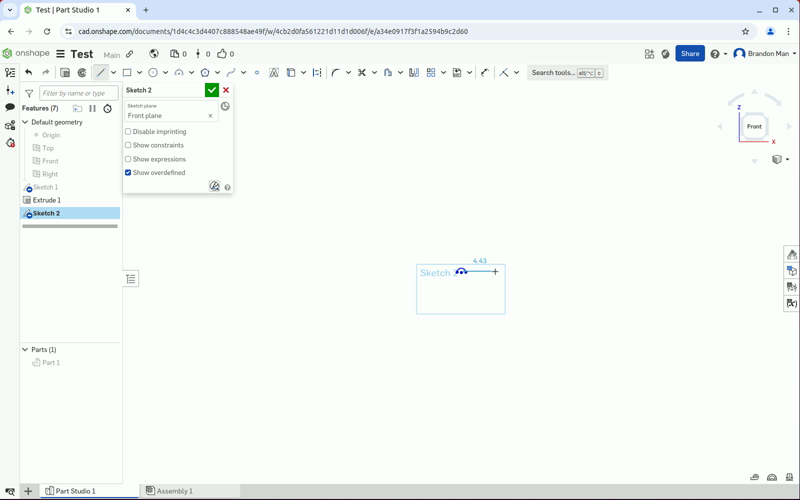
mouse_move(463, 260)
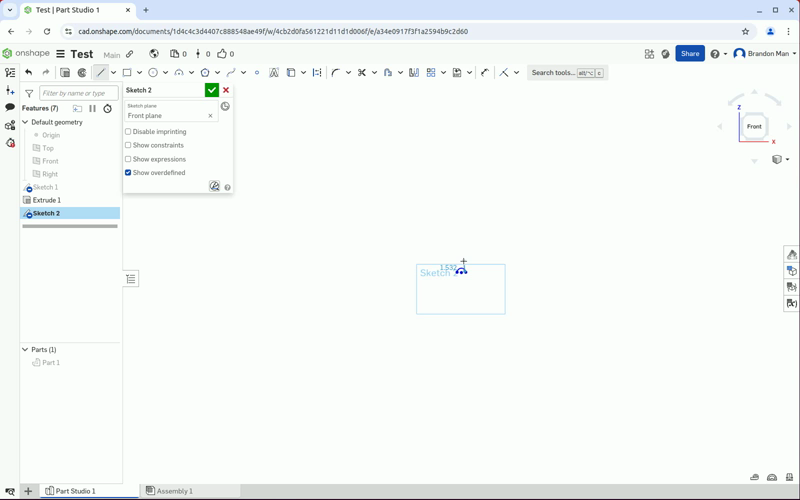
click(463, 260)
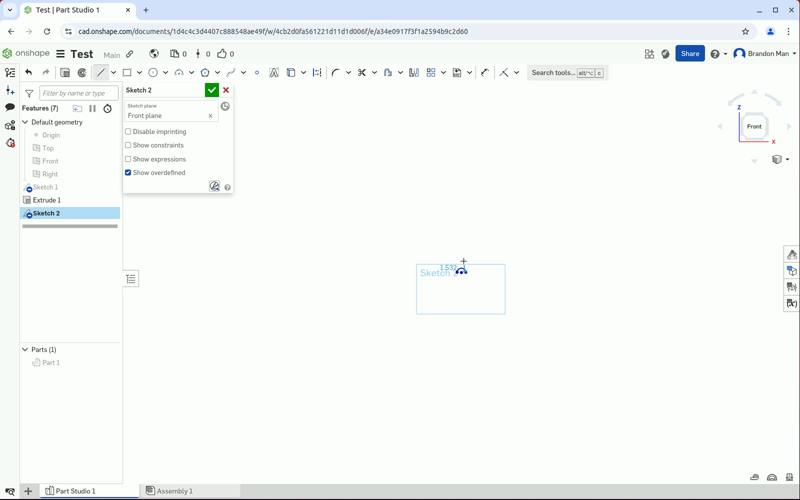
key_up(shift)
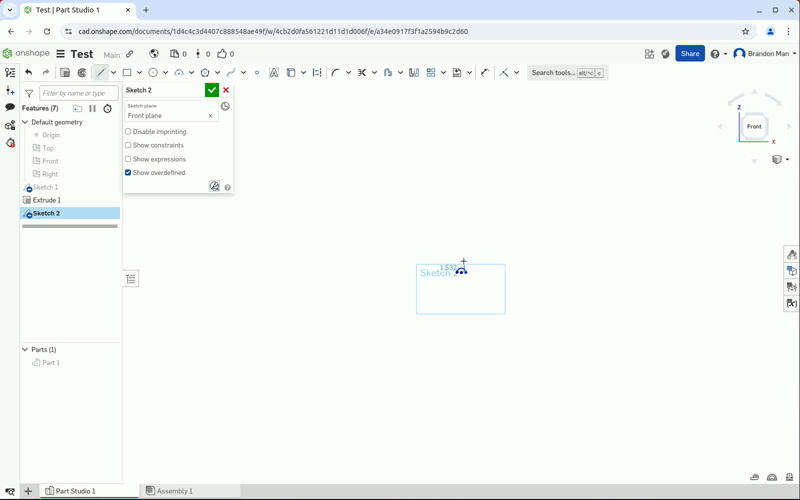
key(esc)
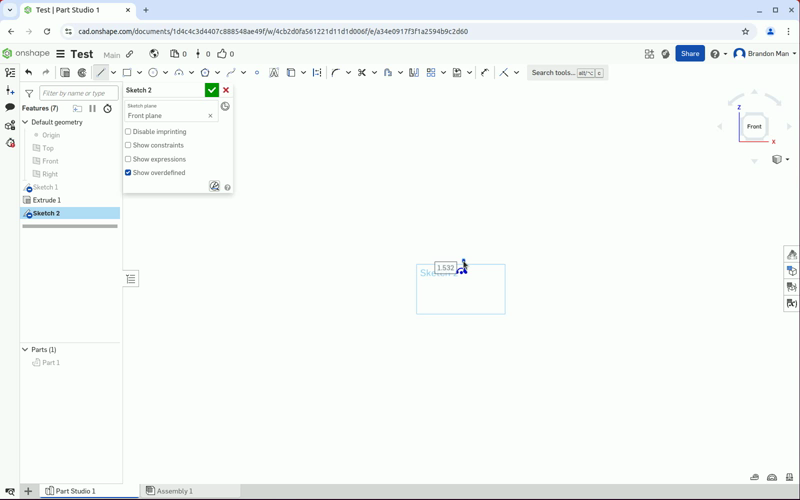
key(a)
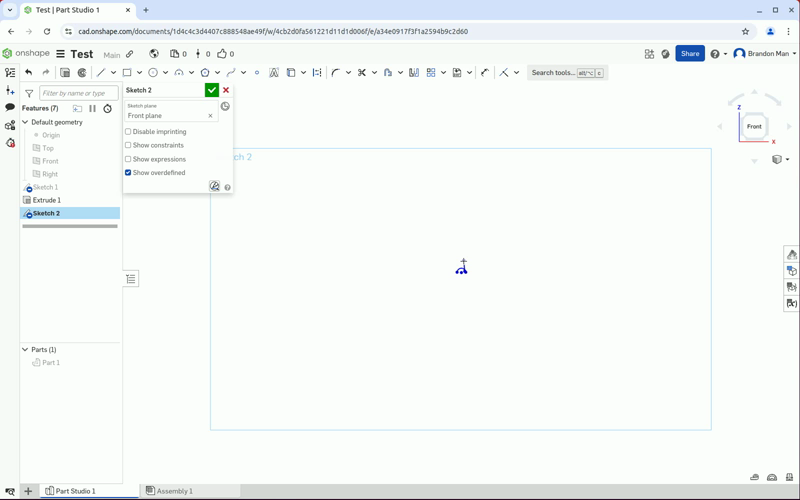
mouse_move(463, 260)
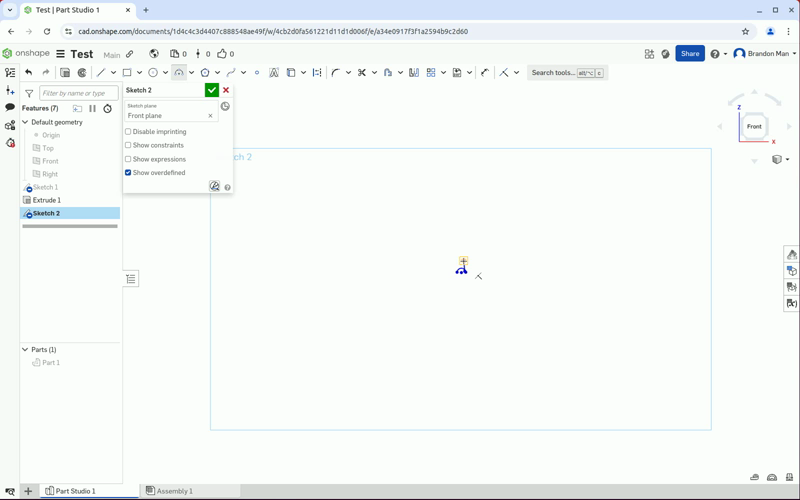
click(463, 260)
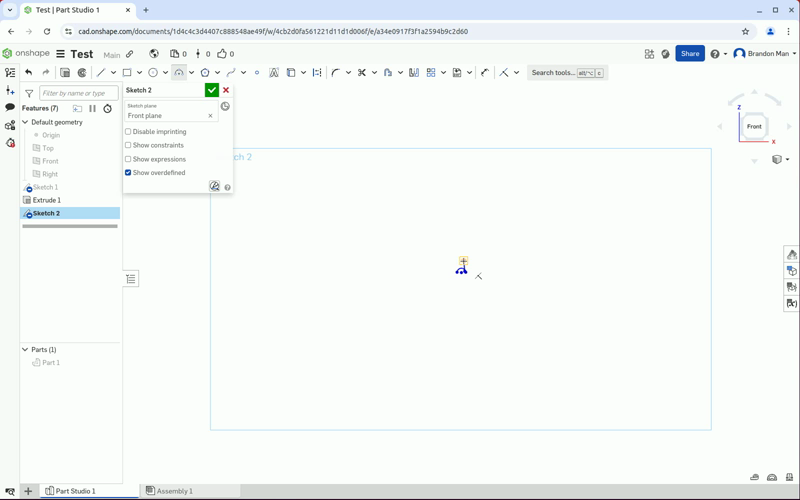
key_down(shift)
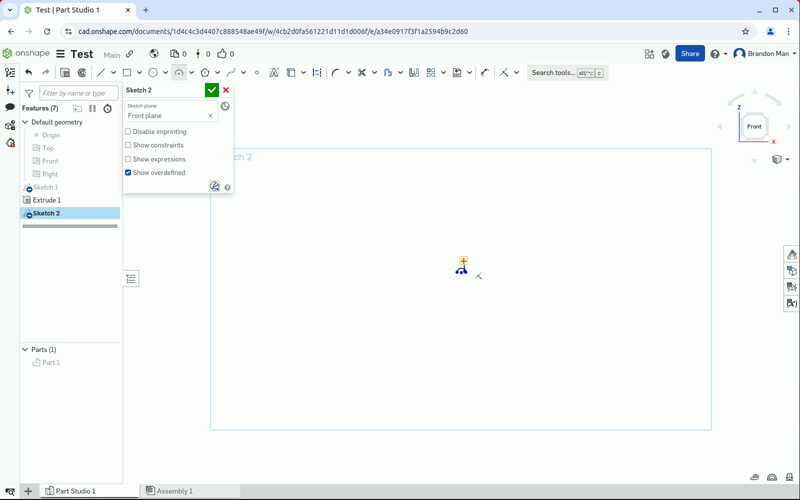
mouse_move(459, 260)
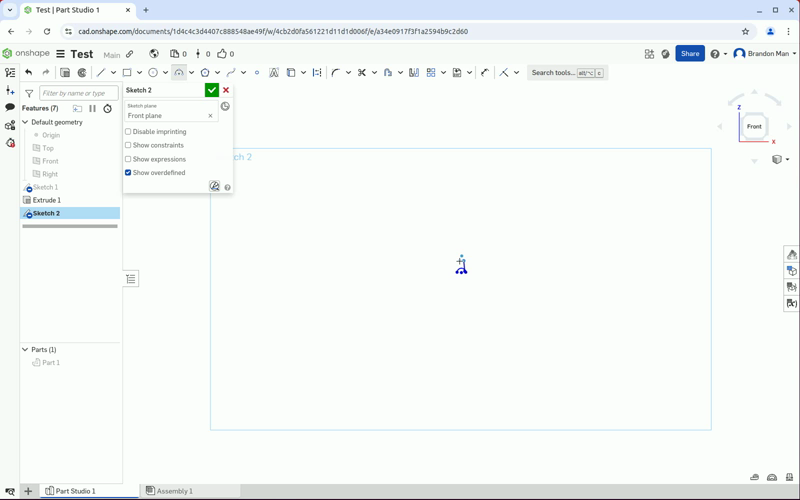
scroll(6)
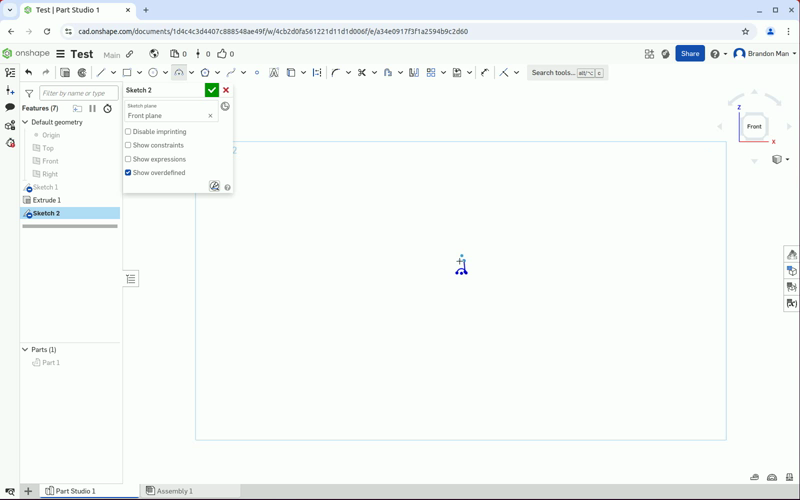
scroll(6)
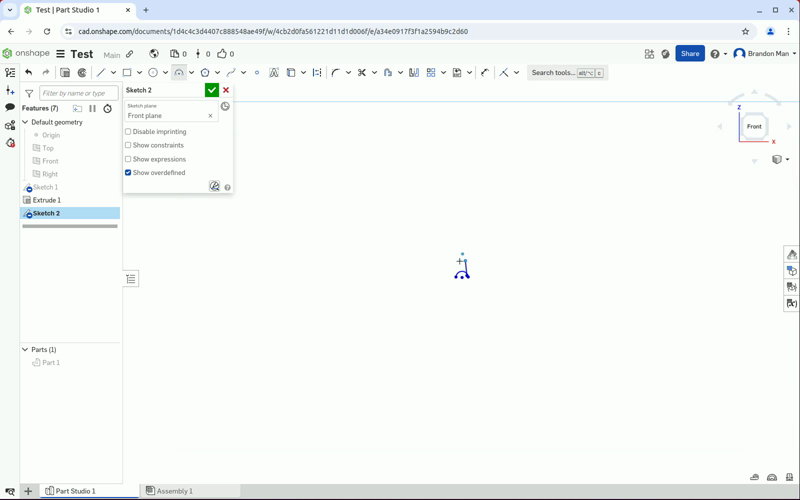
scroll(6)
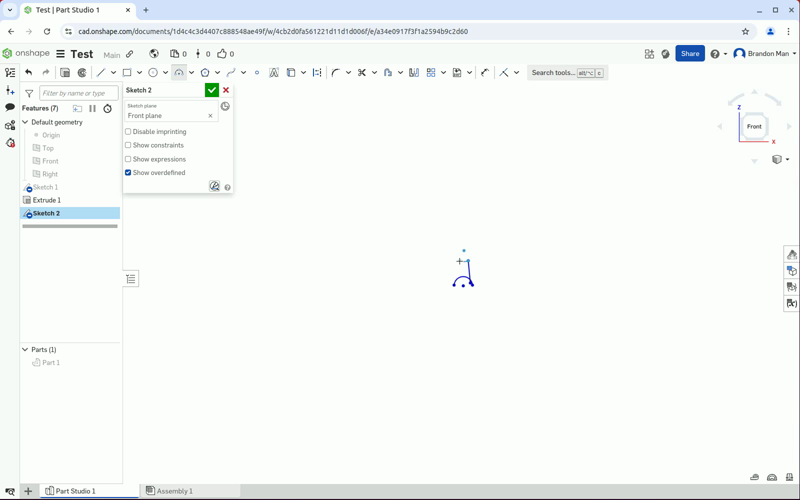
scroll(6)
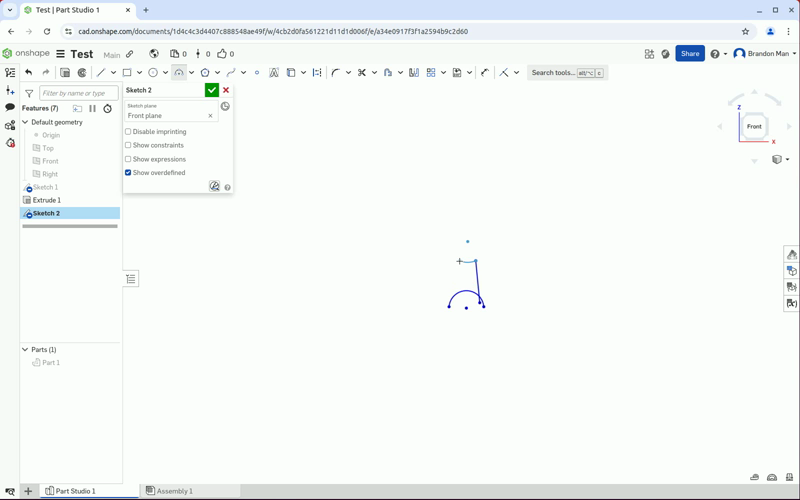
scroll(6)
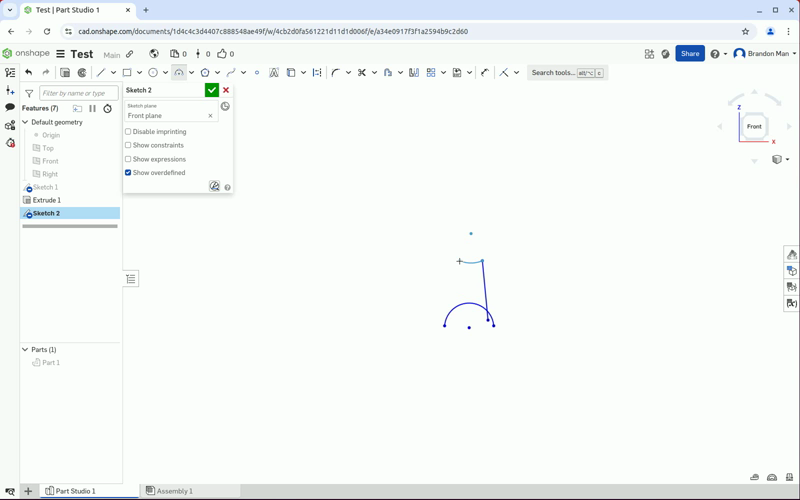
scroll(6)
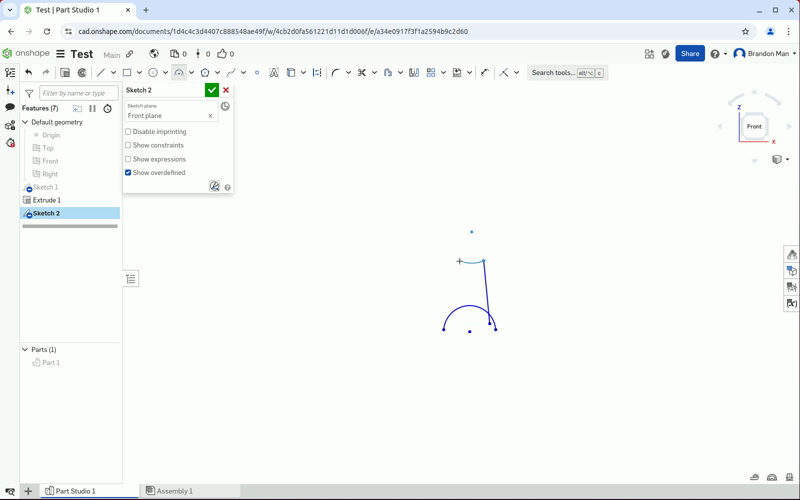
scroll(6)
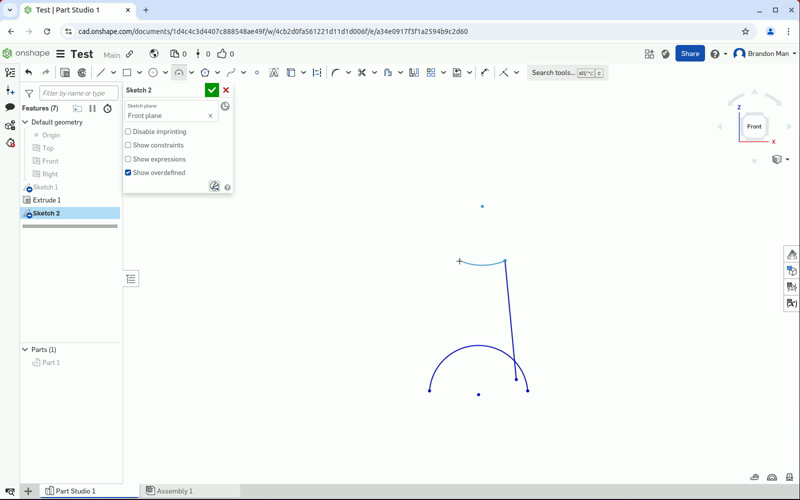
click(459, 260)
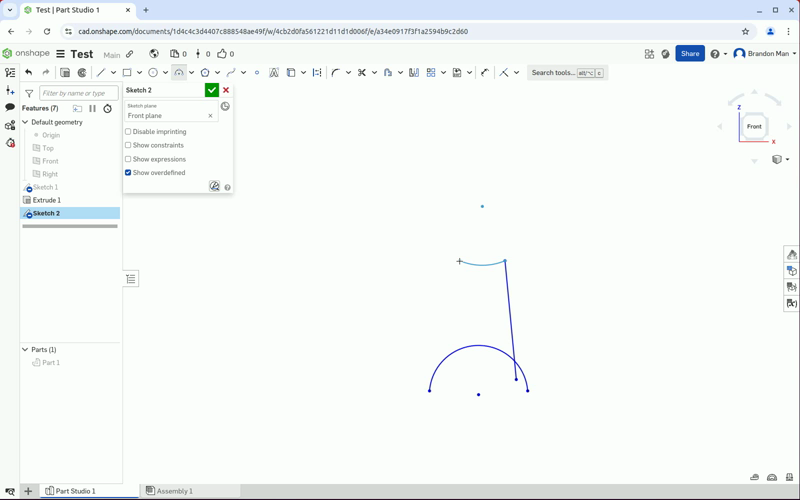
scroll(-6)
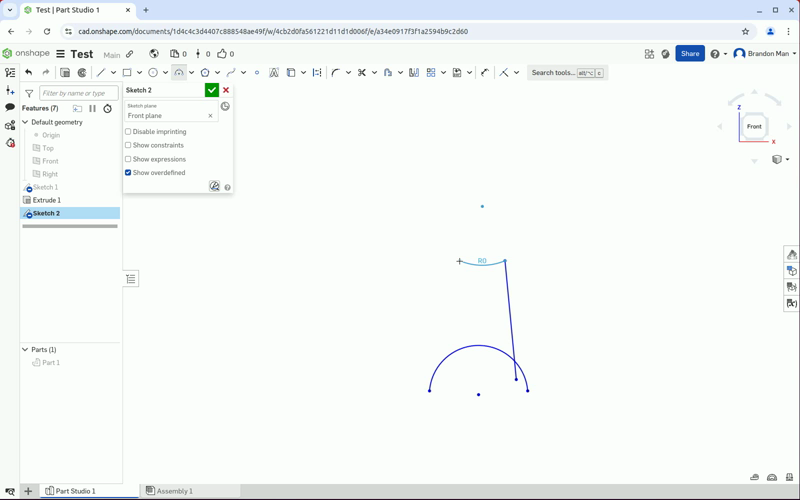
scroll(-6)
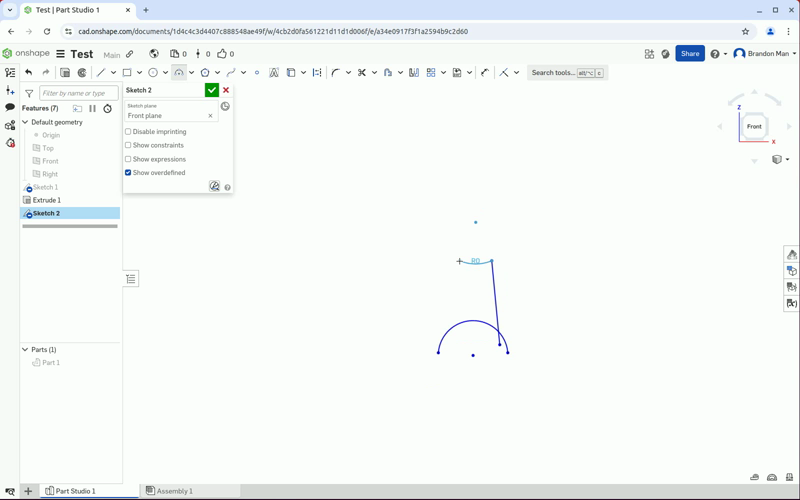
scroll(-6)
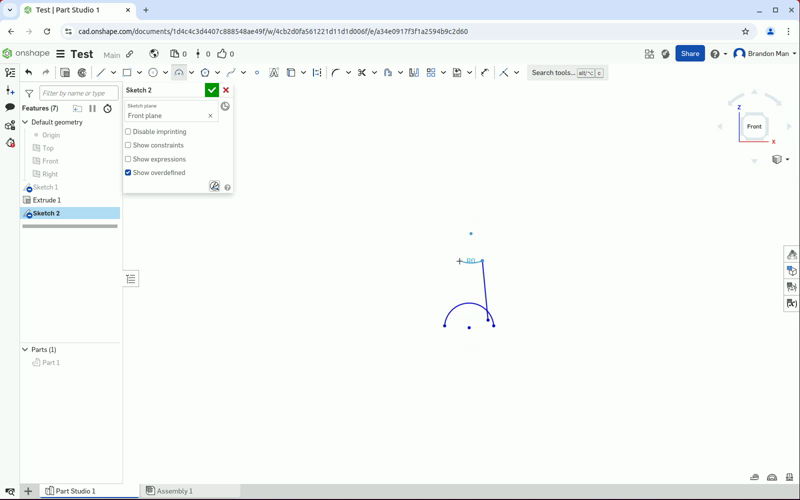
scroll(-6)
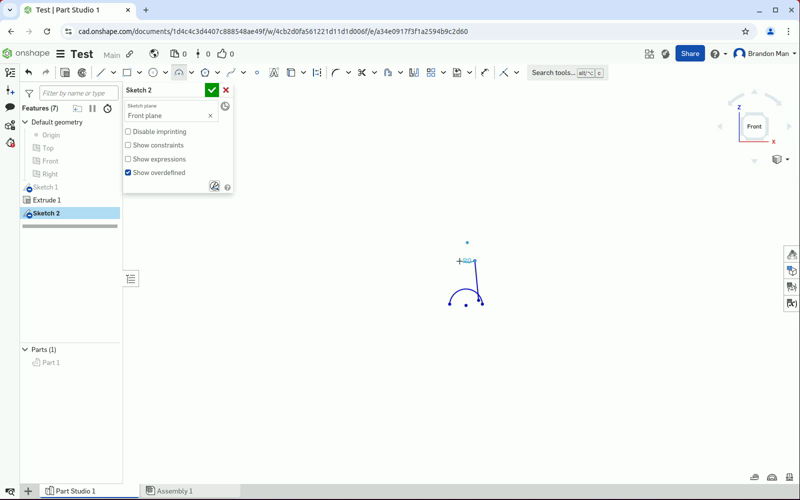
scroll(-6)
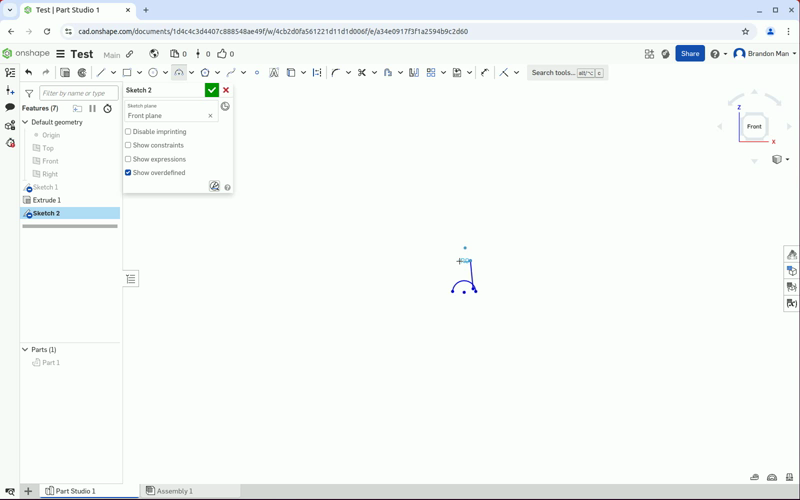
scroll(-6)
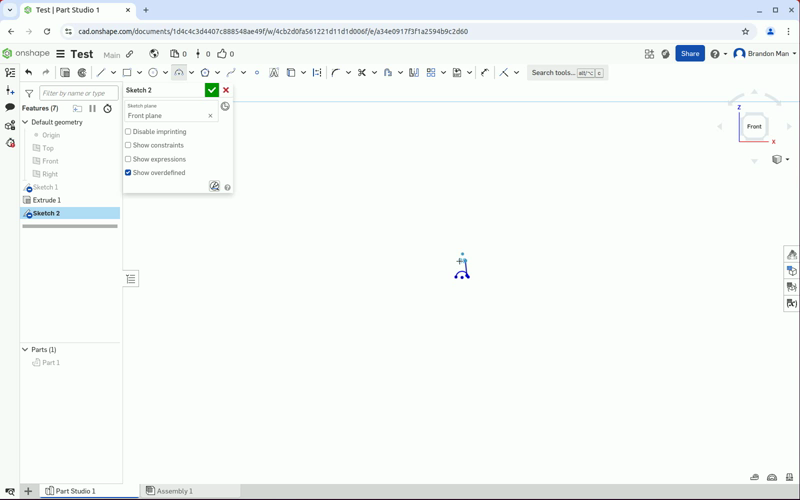
scroll(-6)
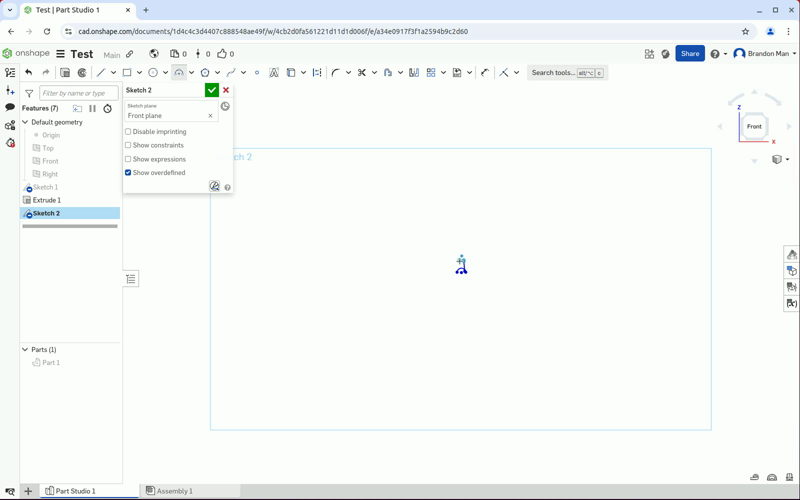
mouse_move(461, 263)
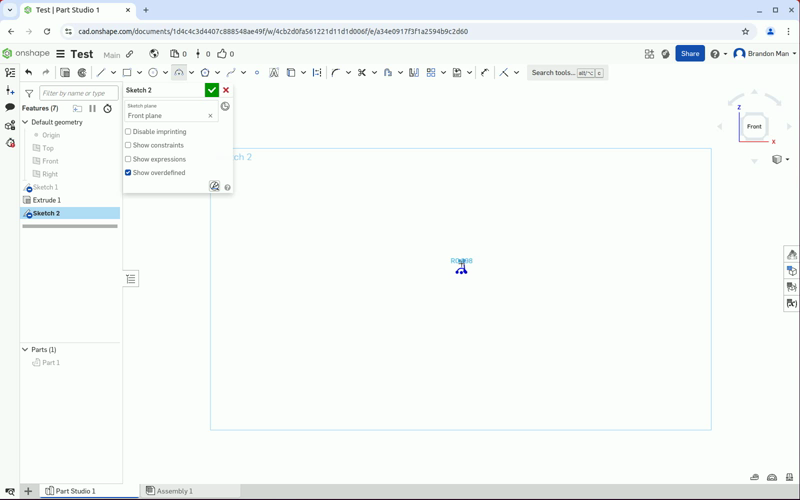
scroll(6)
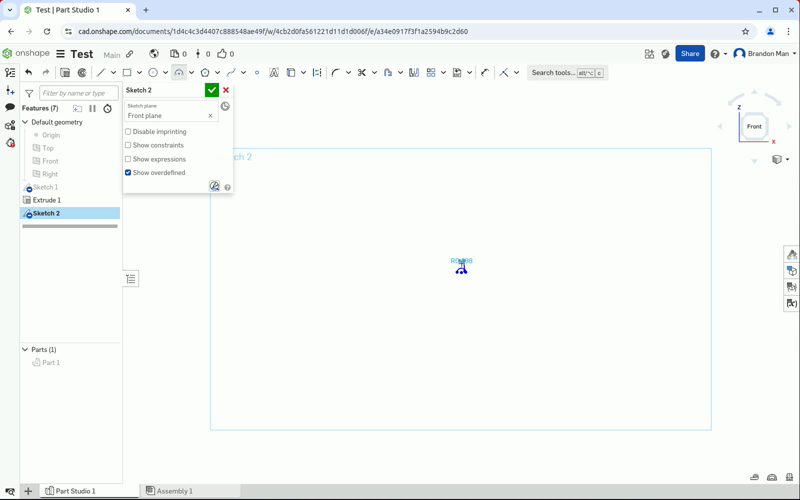
scroll(6)
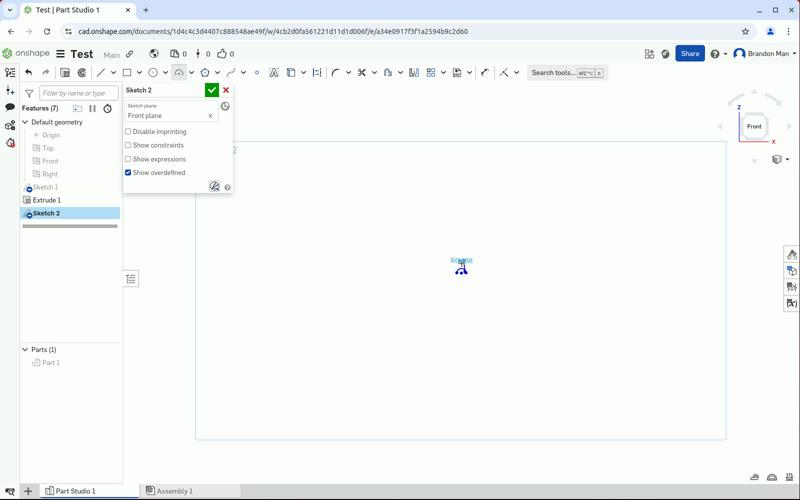
scroll(6)
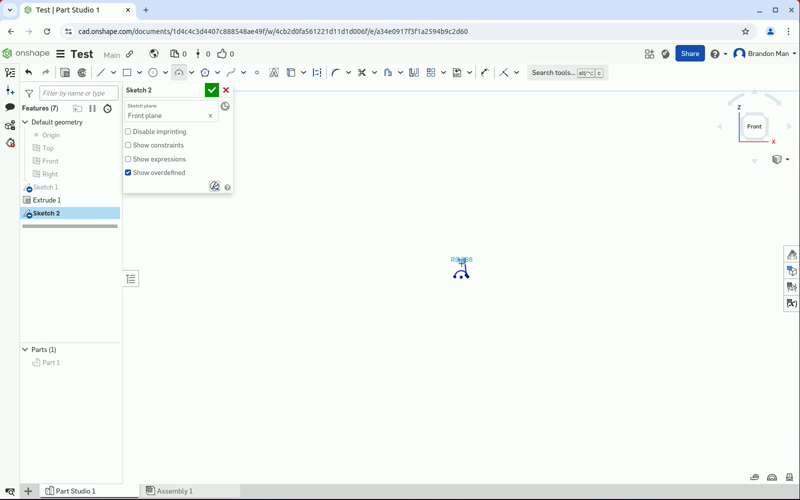
scroll(6)
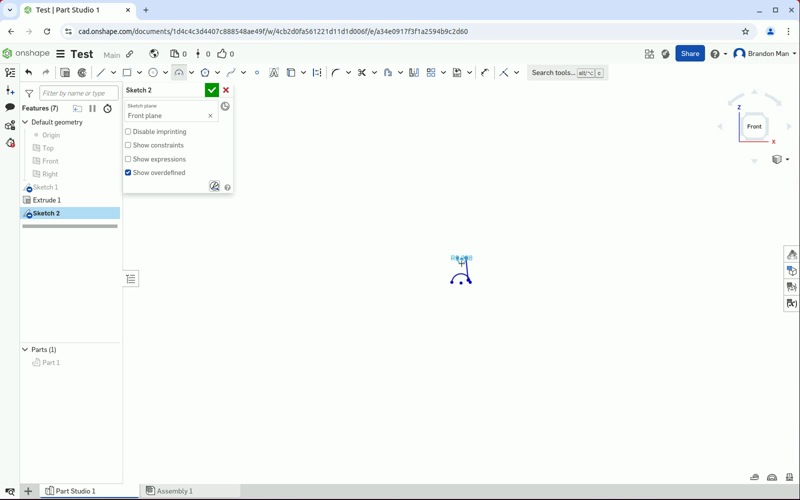
scroll(6)
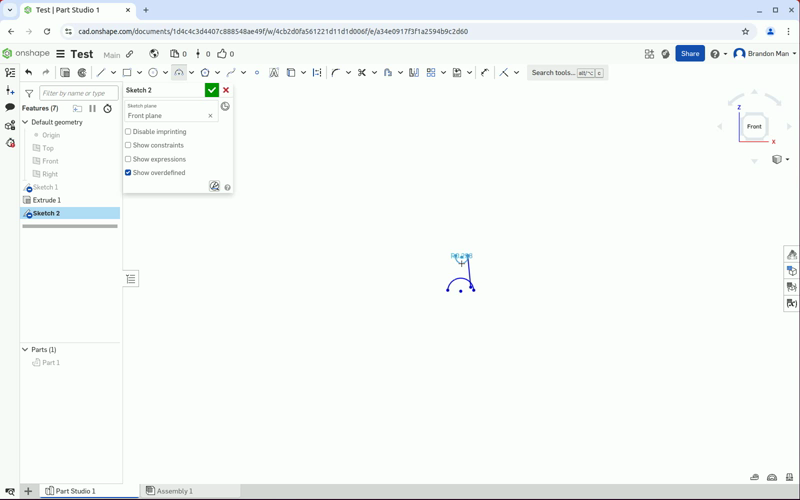
scroll(6)
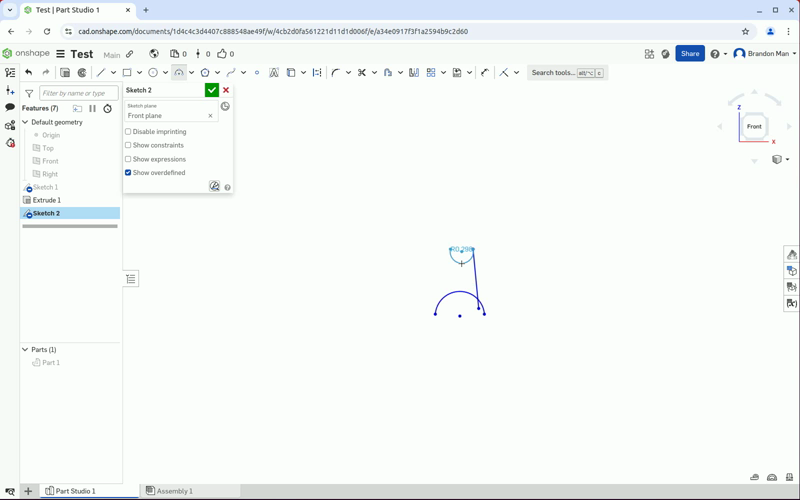
scroll(6)
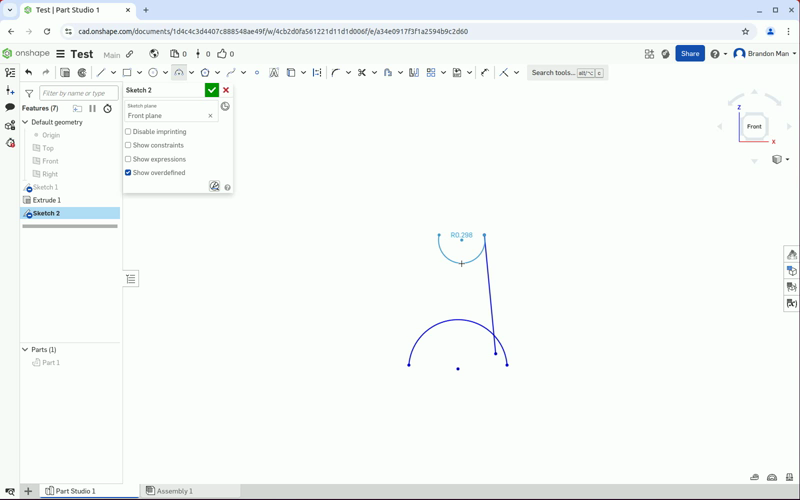
click(461, 263)
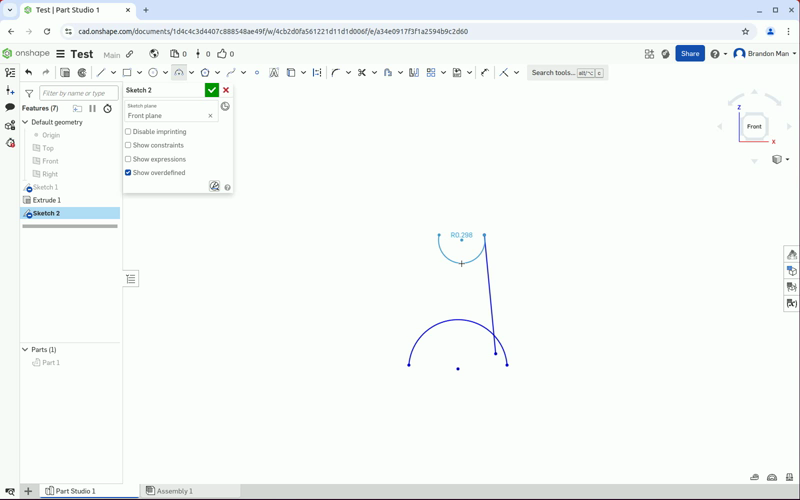
scroll(-6)
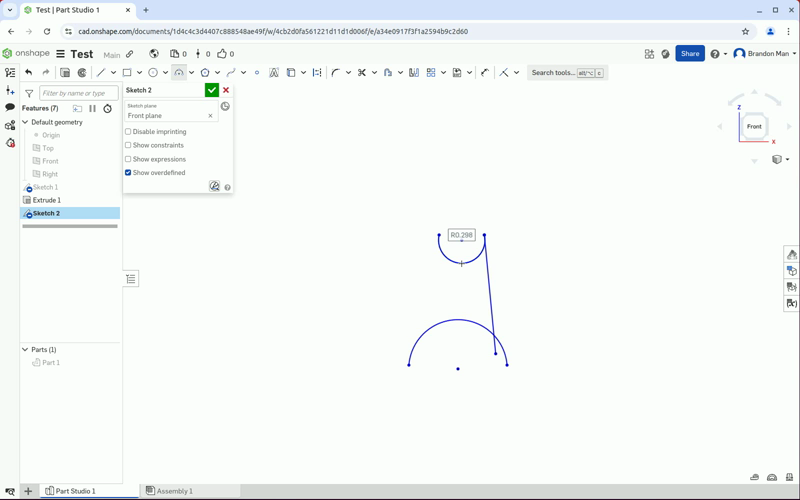
scroll(-6)
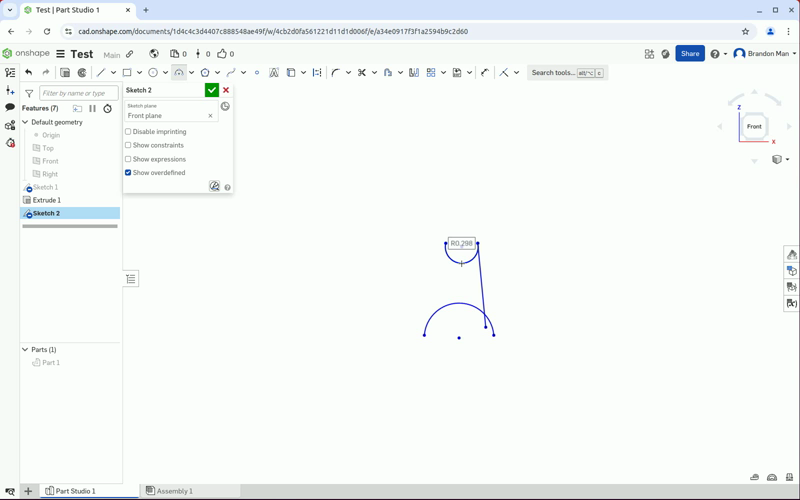
scroll(-6)
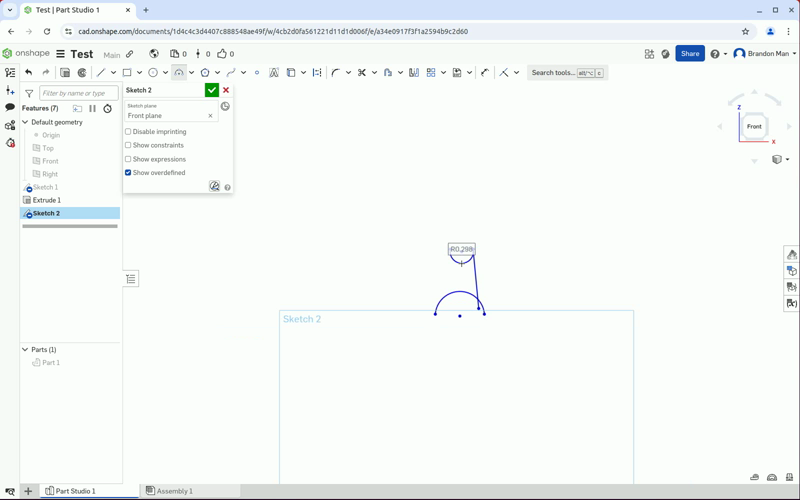
scroll(-6)
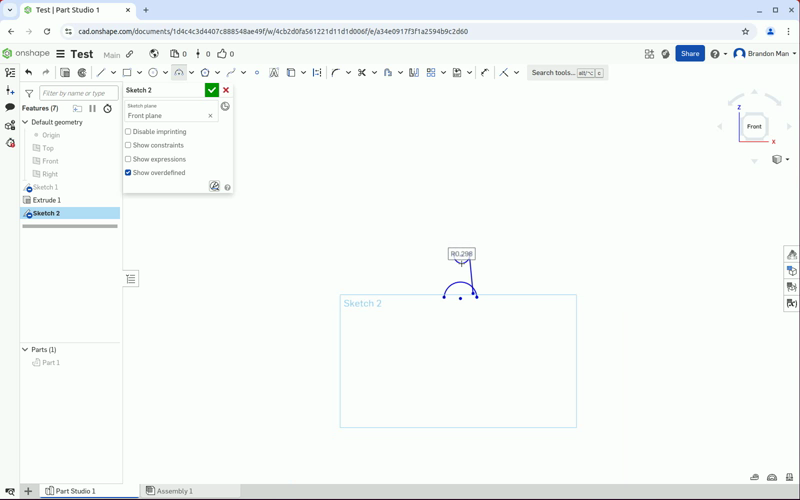
scroll(-6)
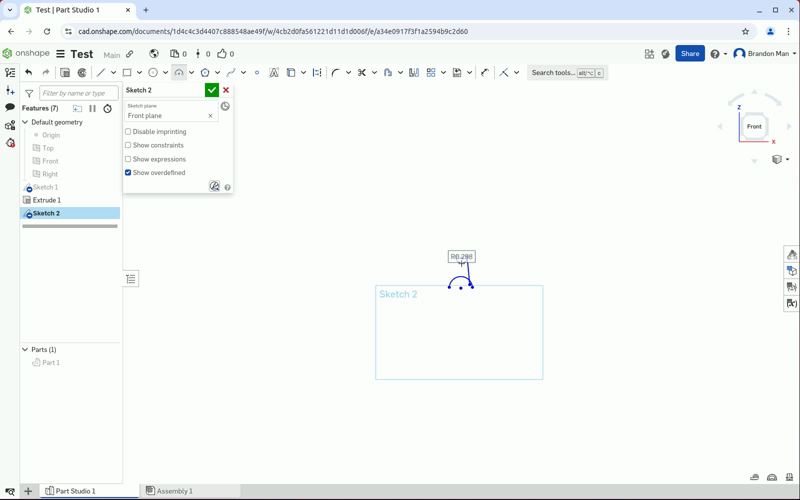
scroll(-6)
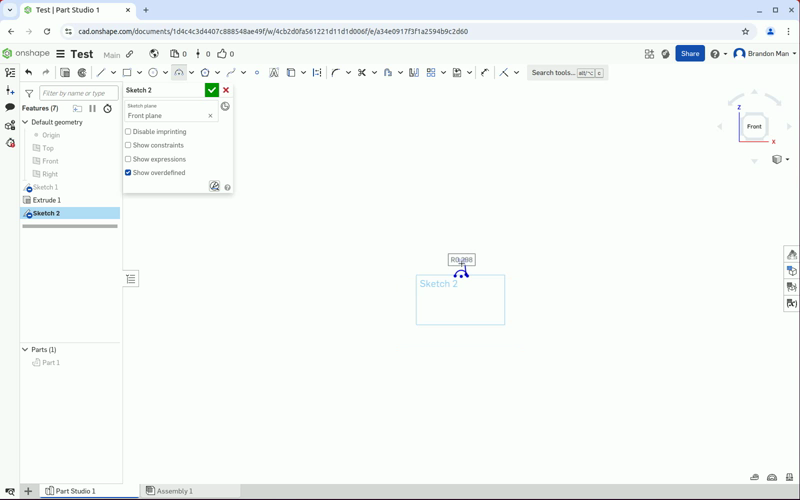
scroll(-6)
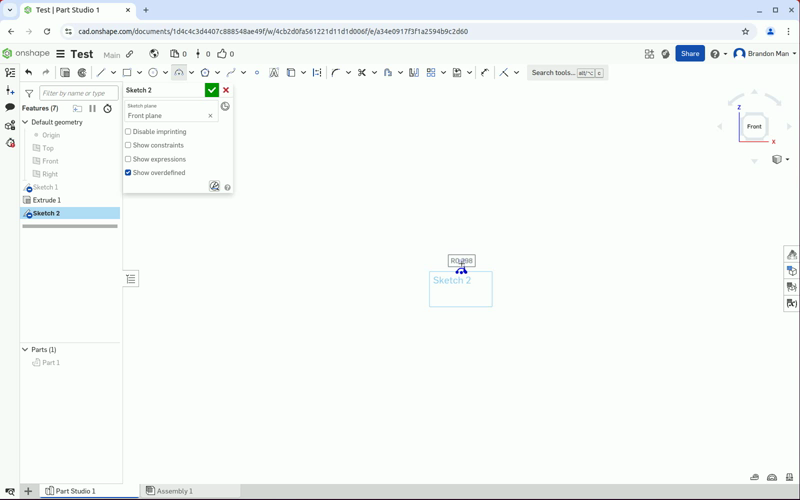
key_up(shift)
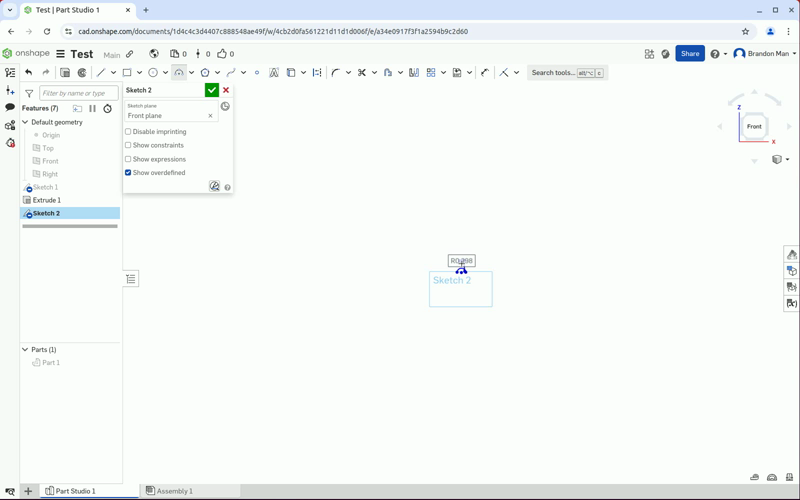
key(esc)
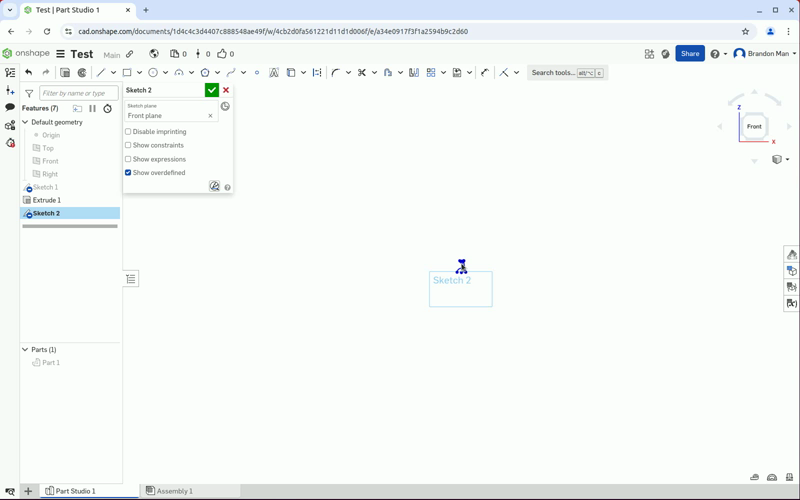
key(l)
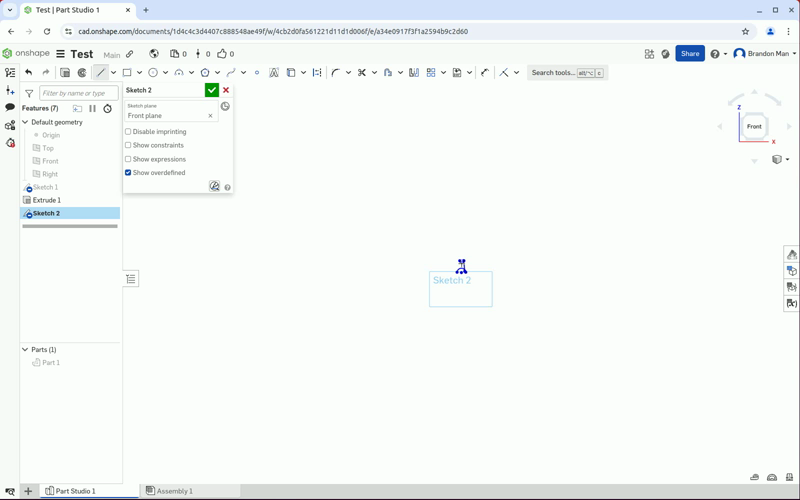
mouse_move(459, 260)
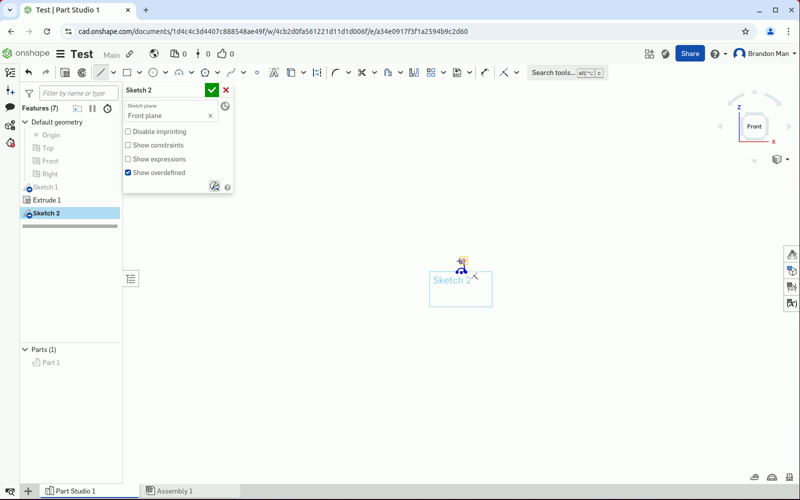
scroll(6)
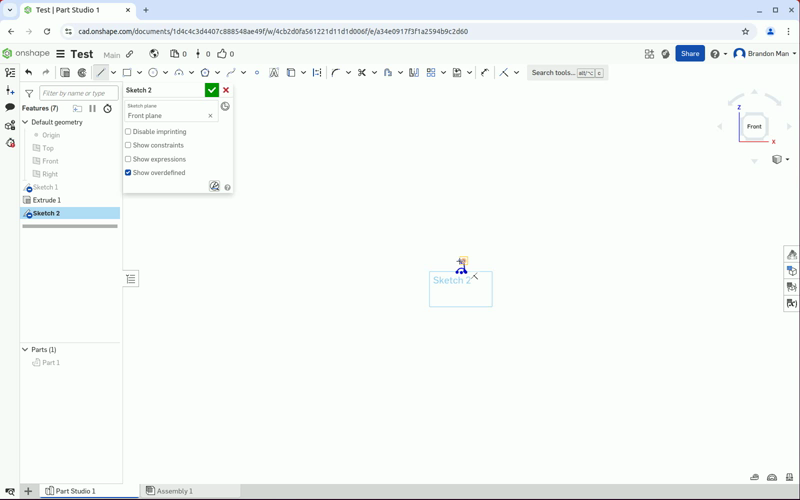
scroll(6)
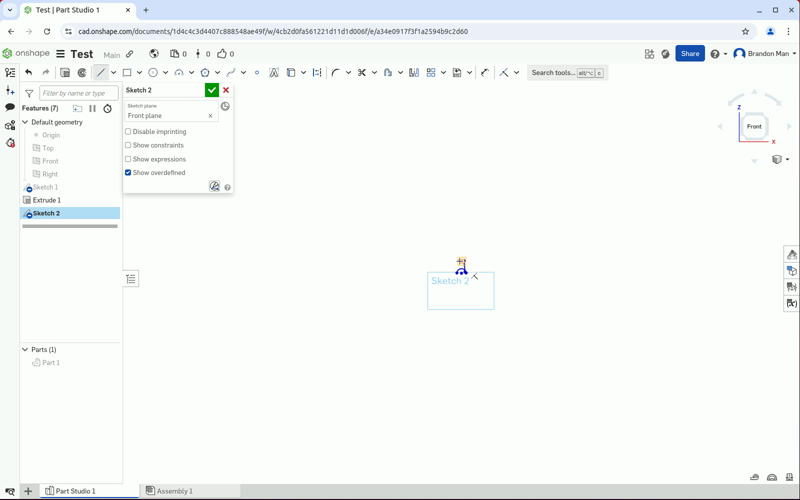
scroll(6)
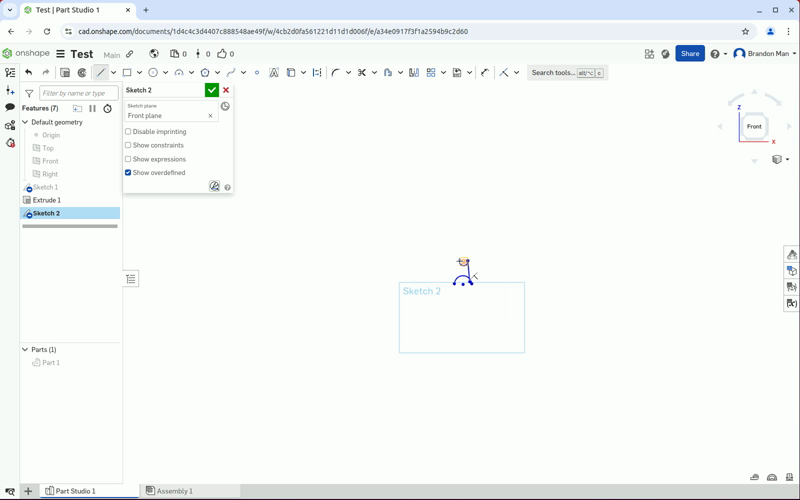
scroll(6)
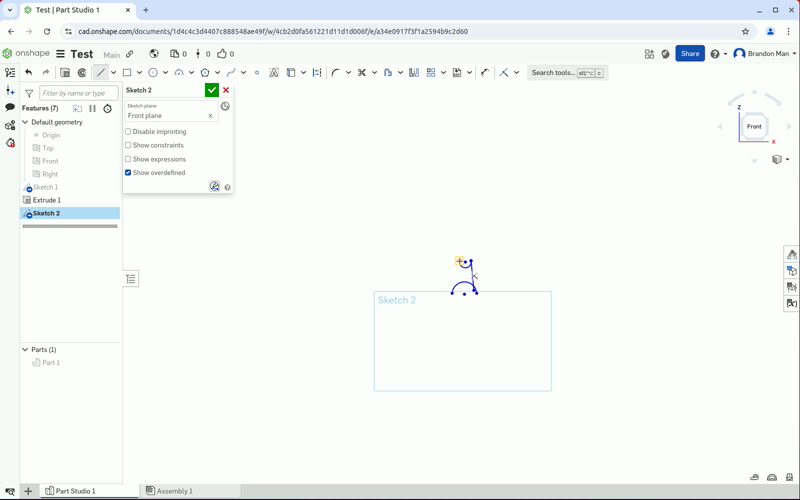
scroll(6)
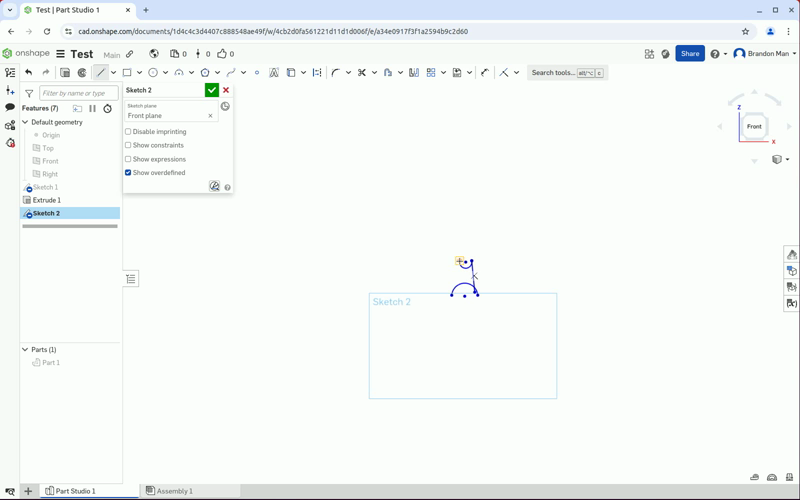
scroll(6)
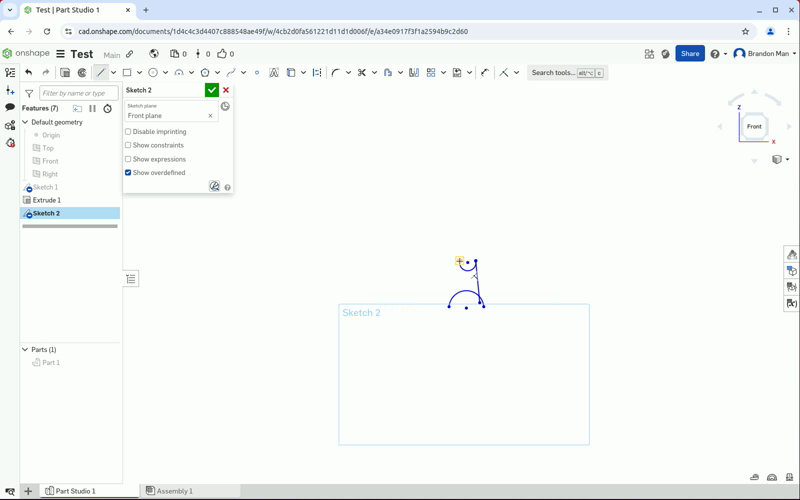
scroll(6)
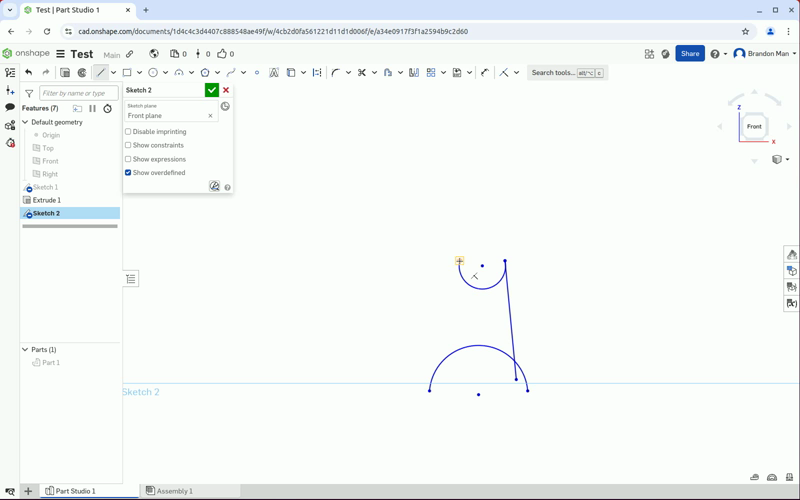
click(459, 260)
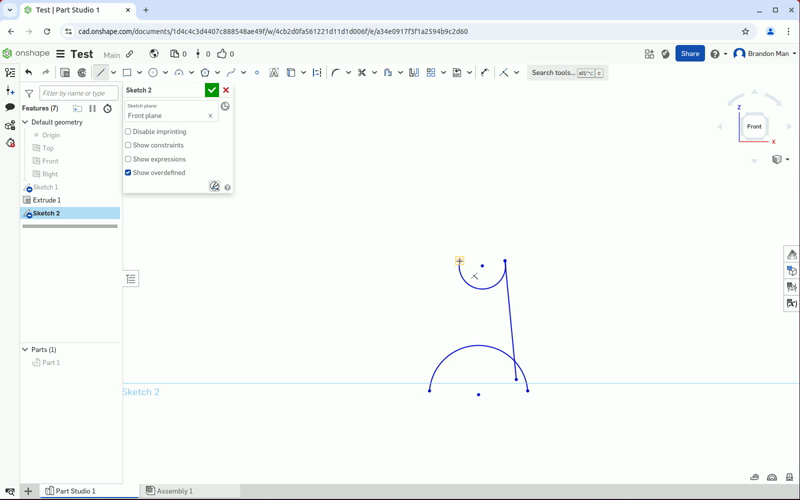
scroll(-6)
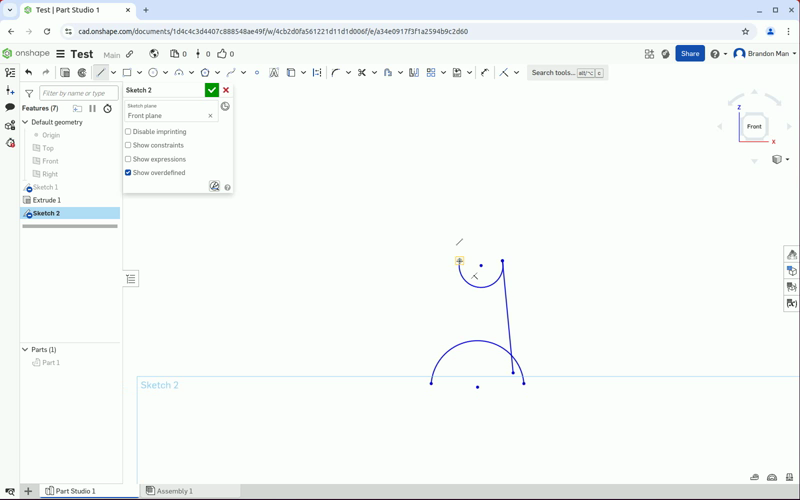
scroll(-6)
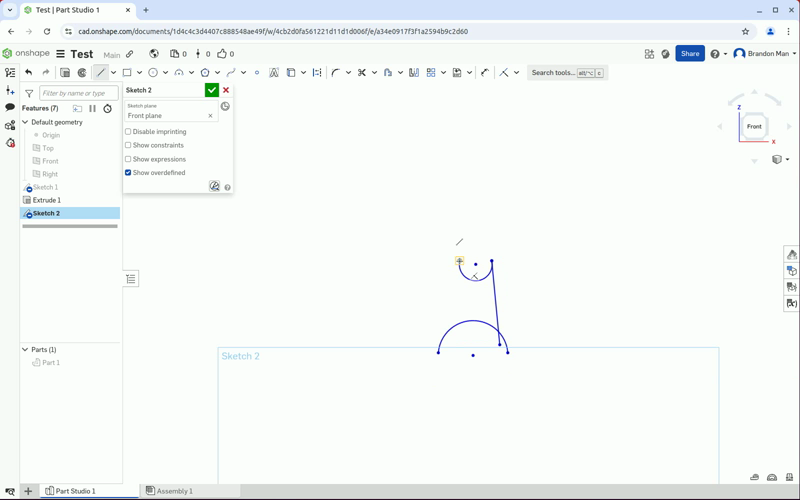
scroll(-6)
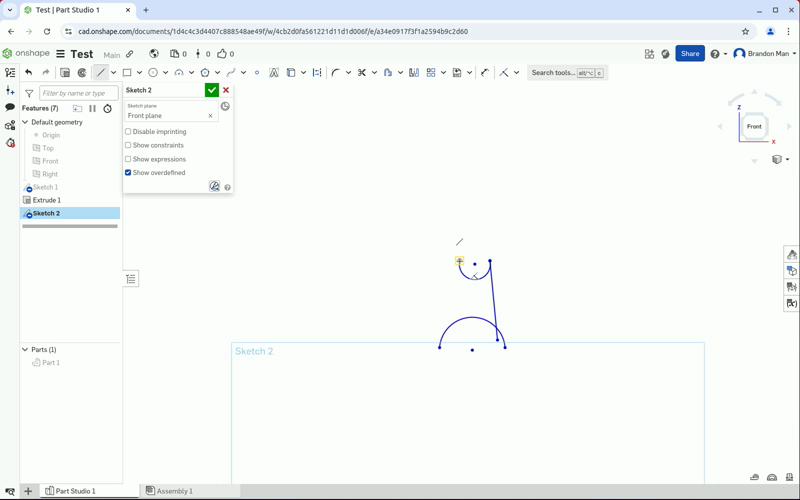
scroll(-6)
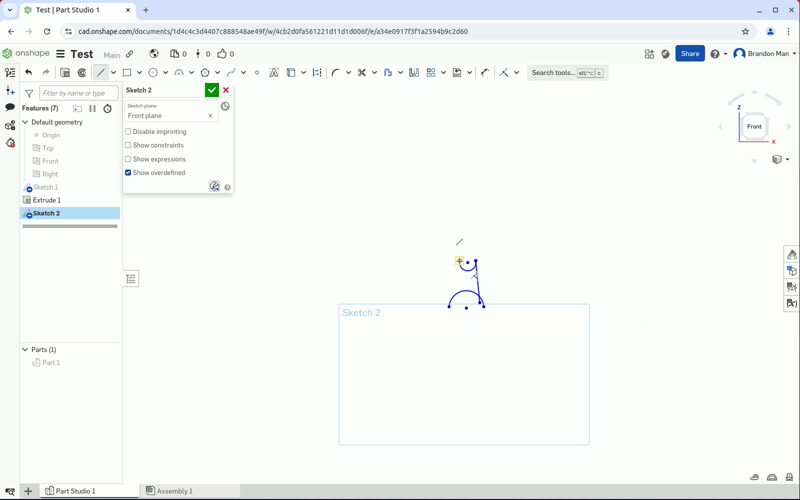
scroll(-6)
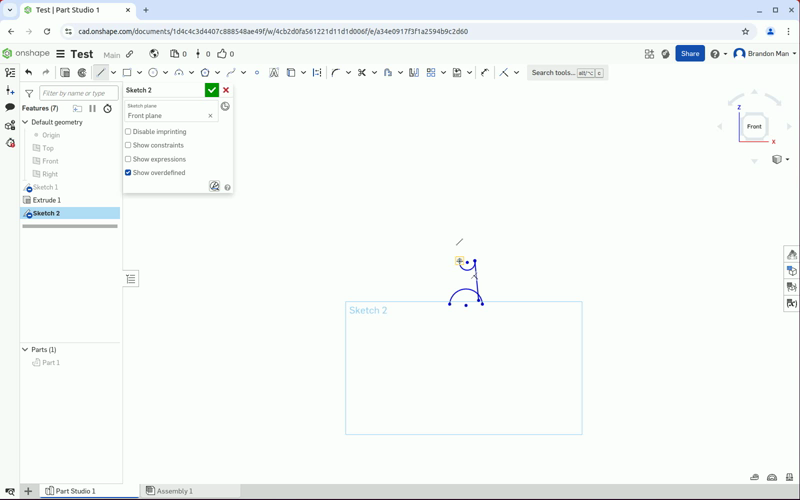
scroll(-6)
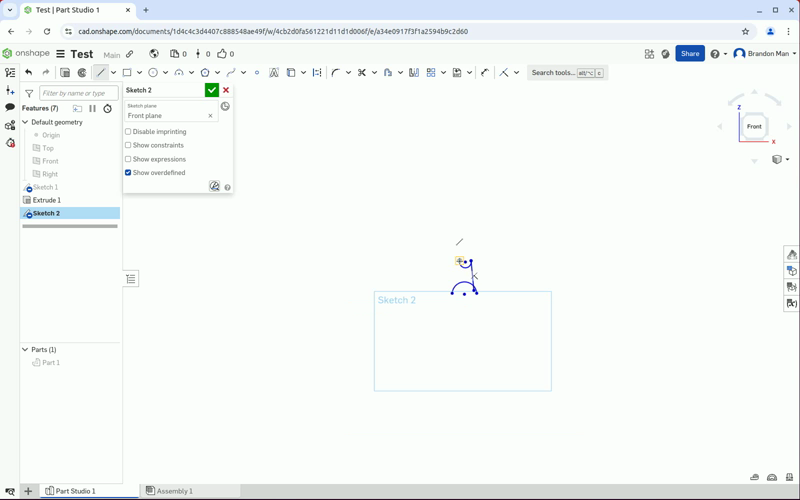
scroll(-6)
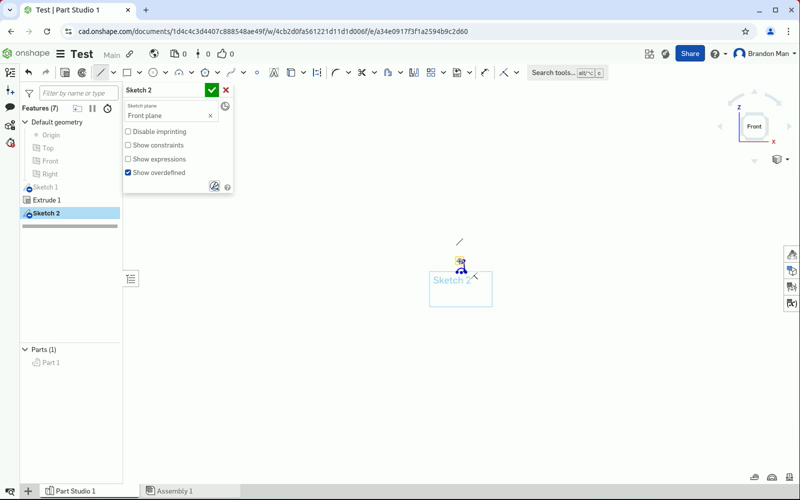
mouse_move(489, 260)
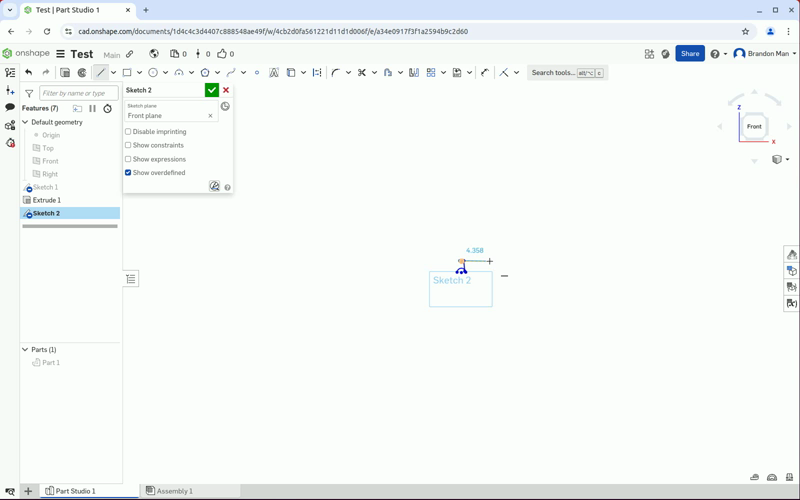
key_down(shift)
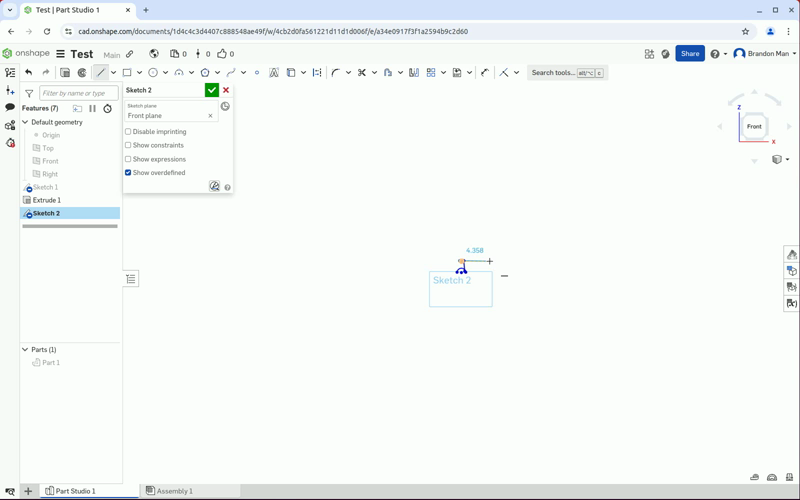
mouse_move(458, 271)
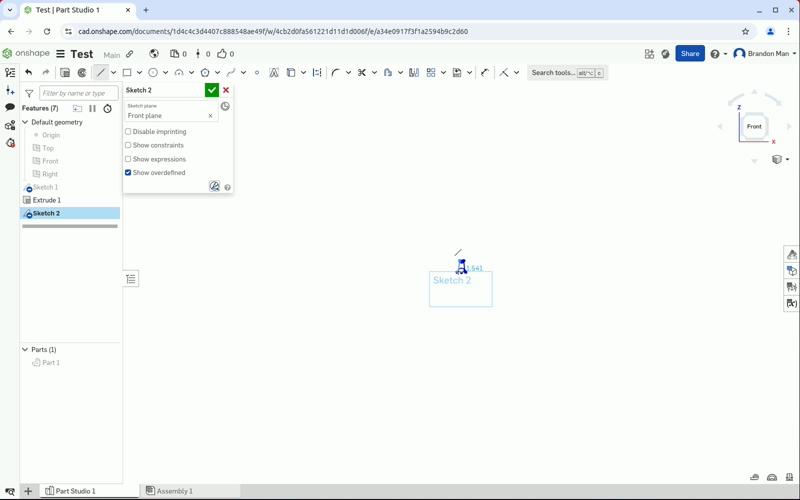
scroll(6)
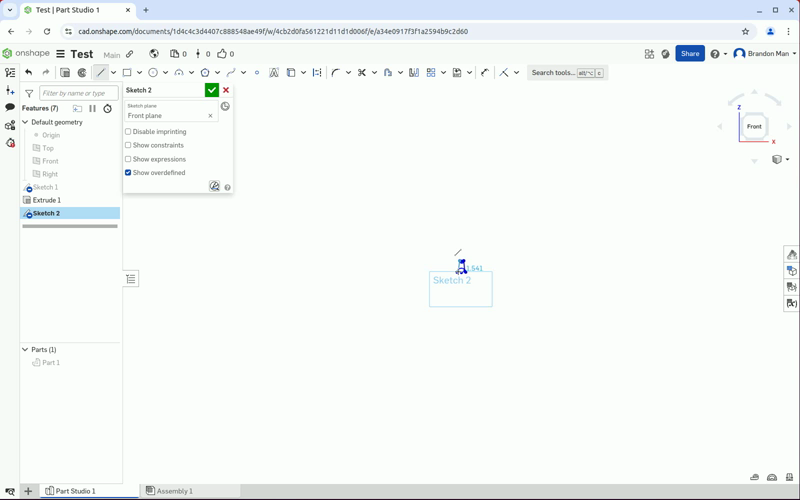
scroll(6)
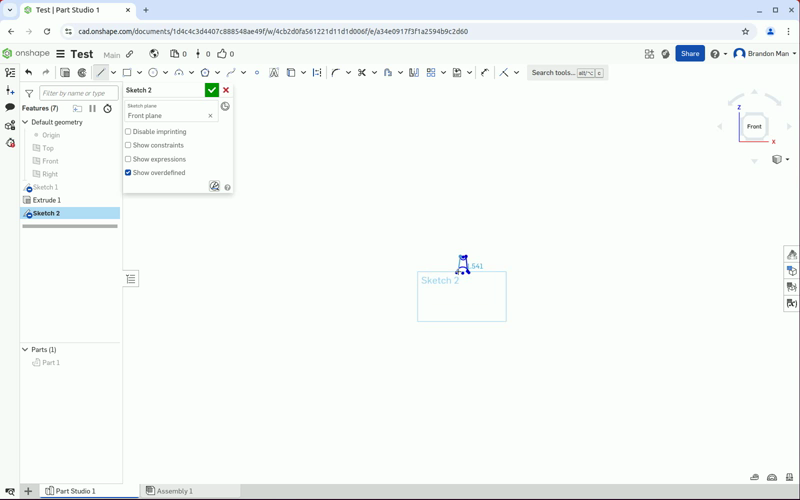
scroll(6)
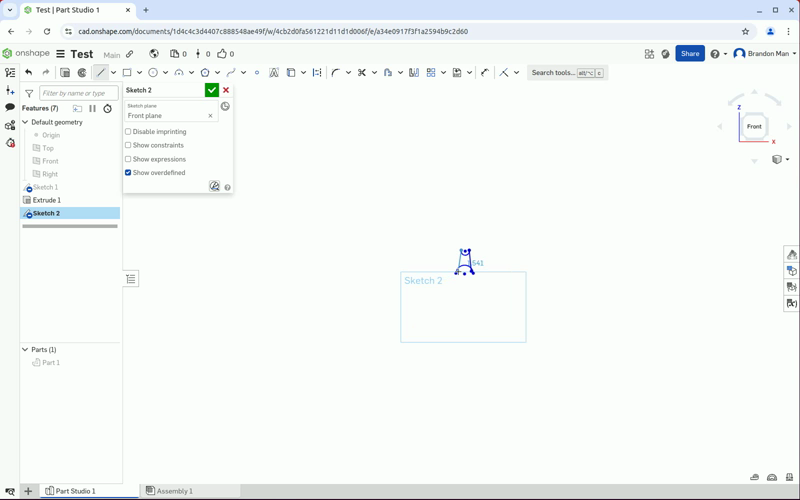
scroll(6)
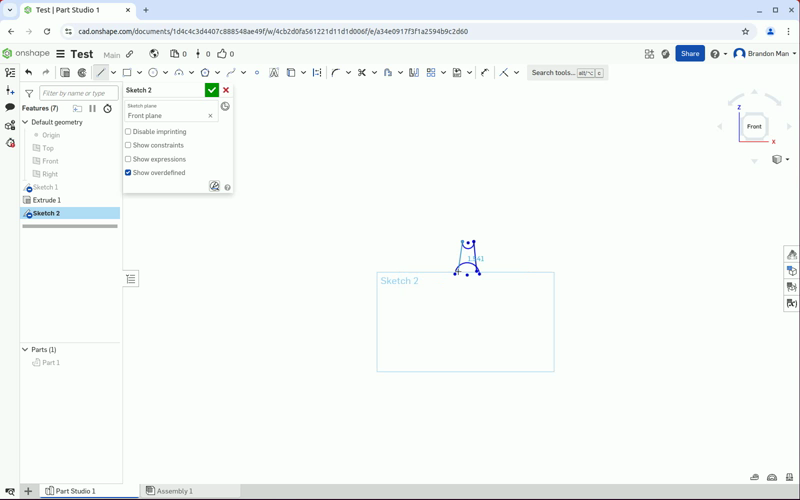
scroll(6)
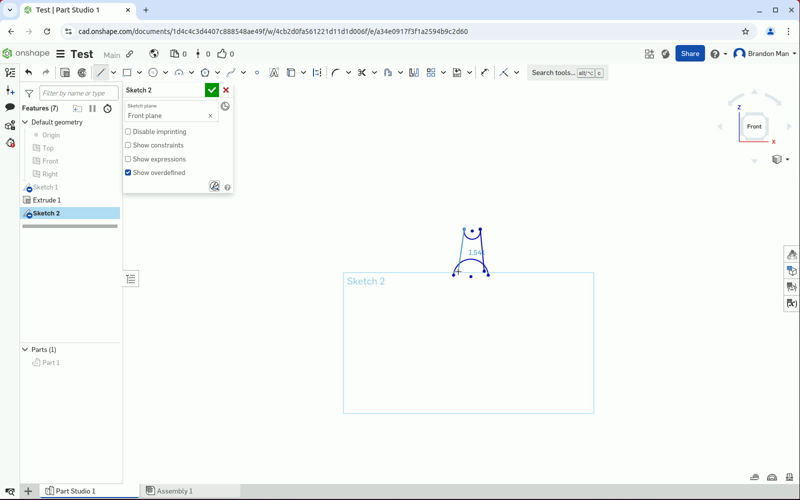
scroll(6)
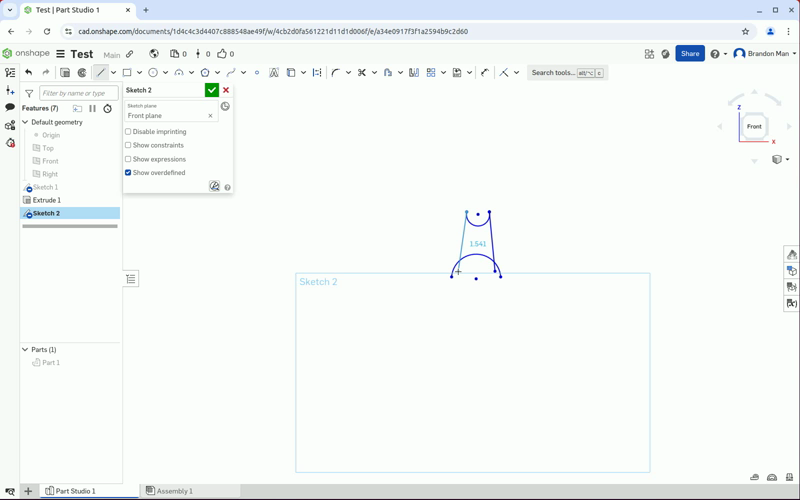
scroll(6)
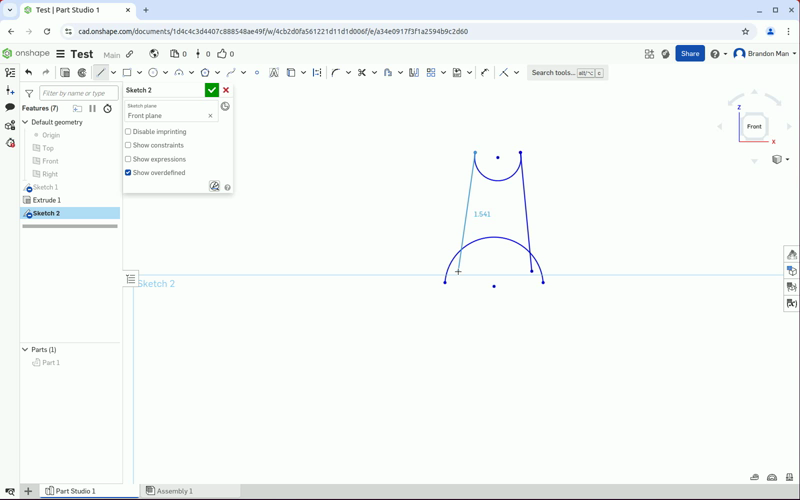
key_up(shift)
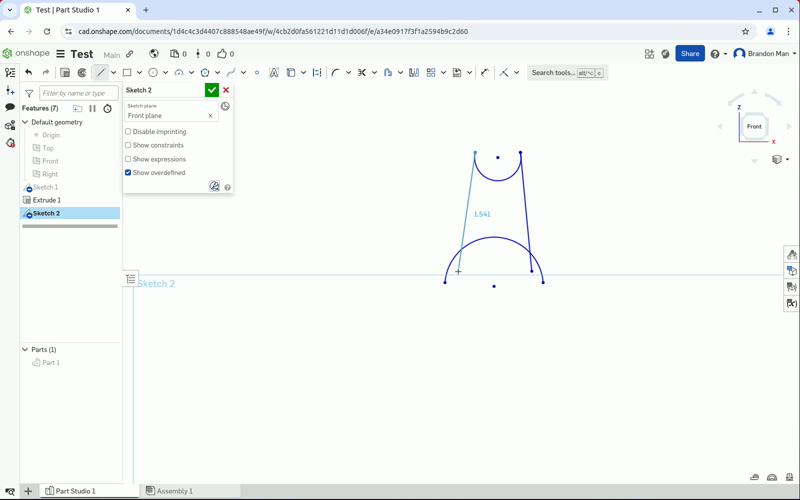
click(458, 271)
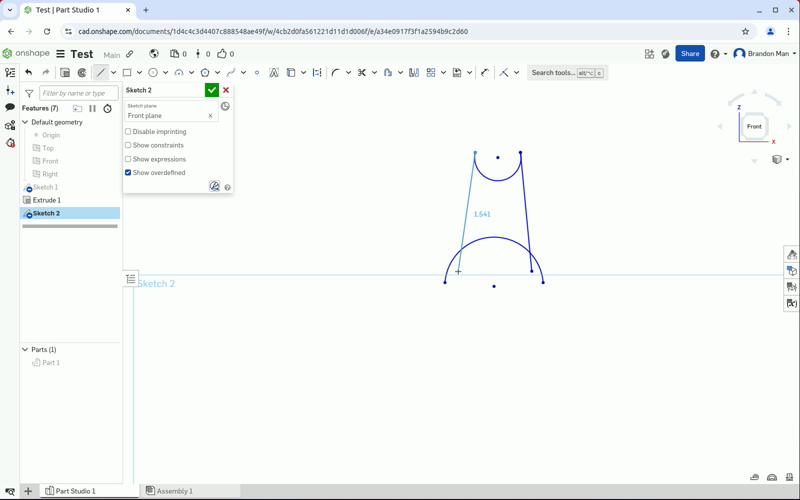
scroll(-6)
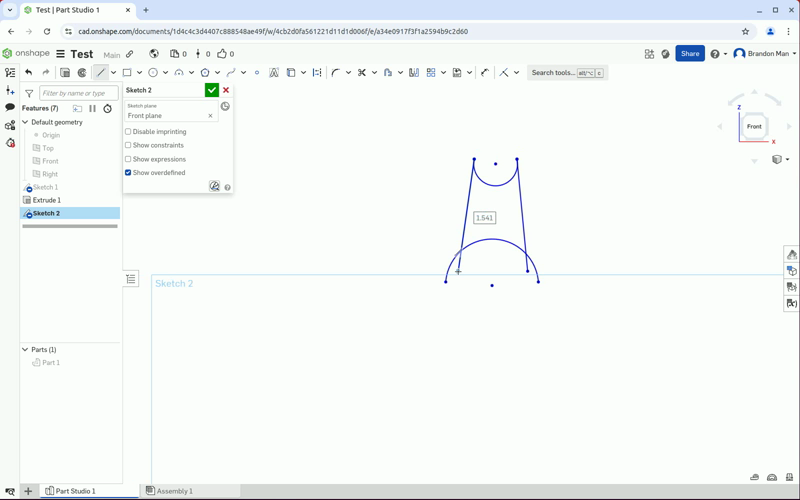
scroll(-6)
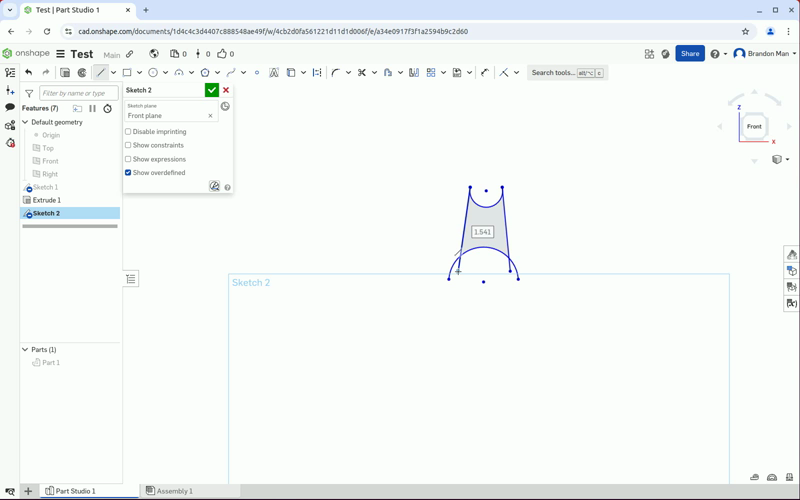
scroll(-6)
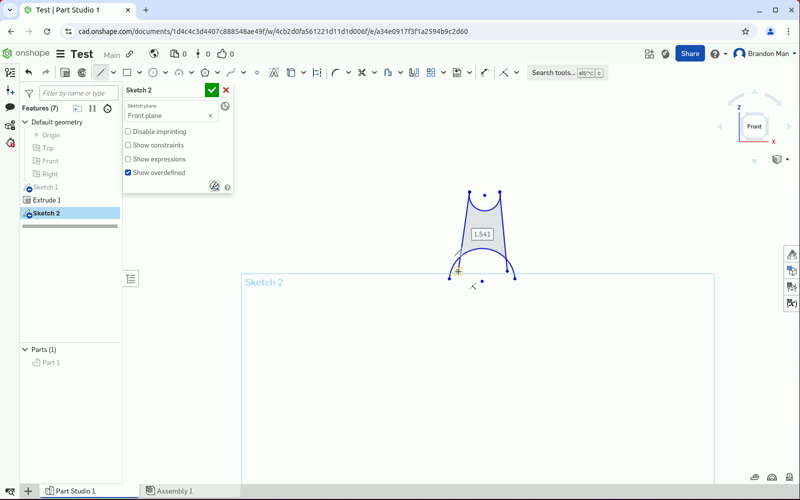
scroll(-6)
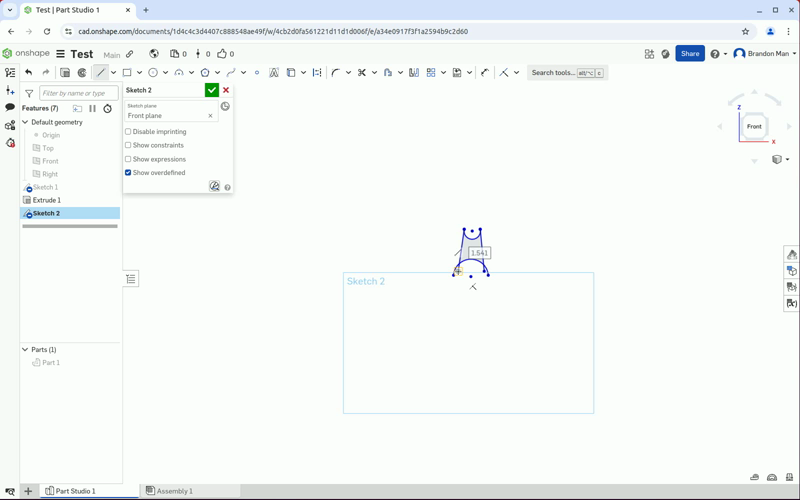
scroll(-6)
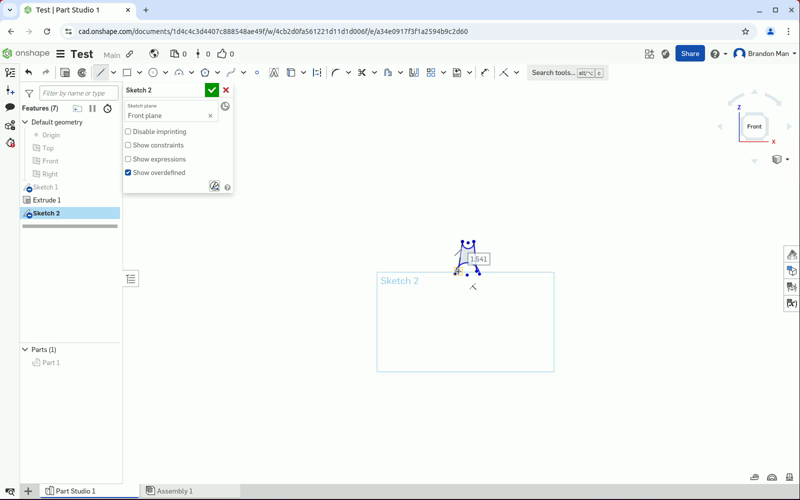
scroll(-6)
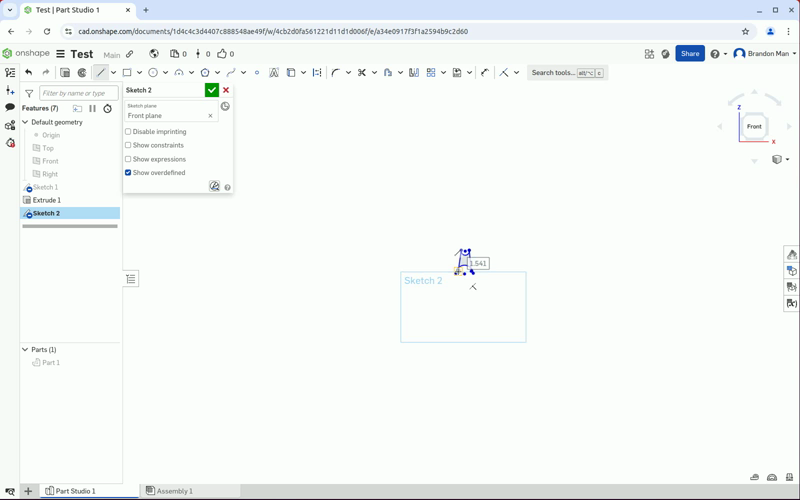
scroll(-6)
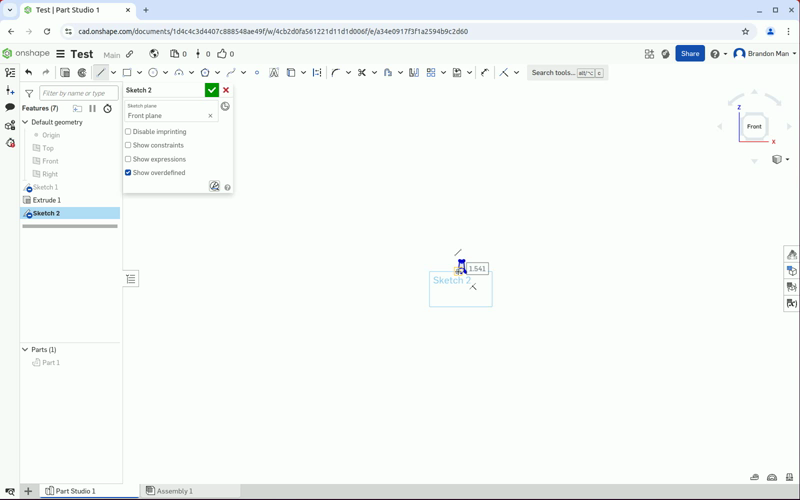
key(esc)
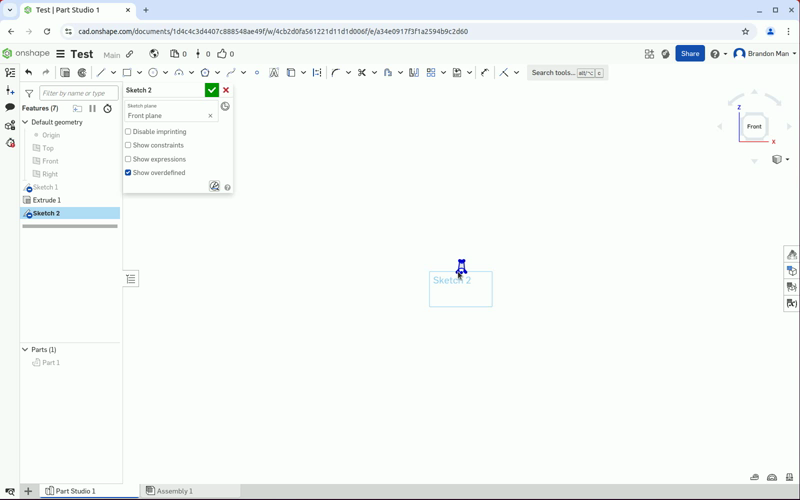
key(c)
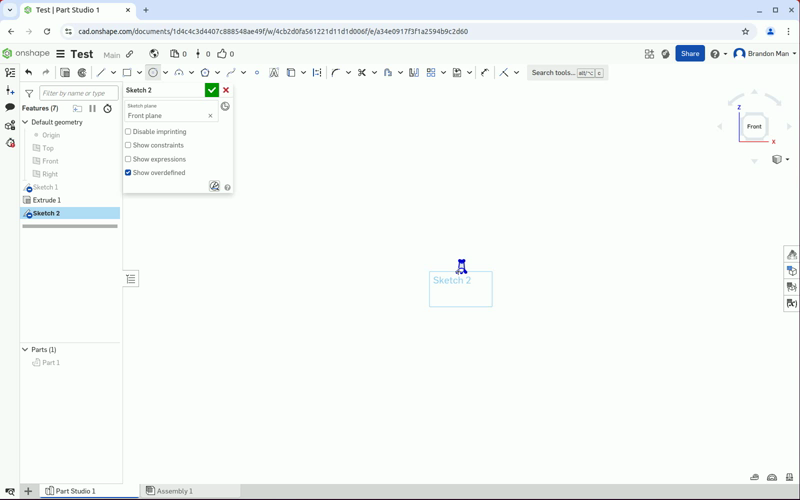
key_down(shift)
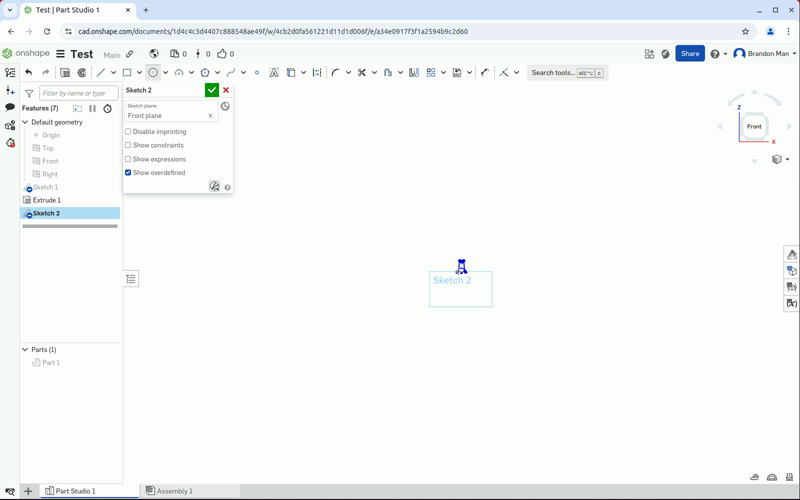
mouse_move(461, 264)
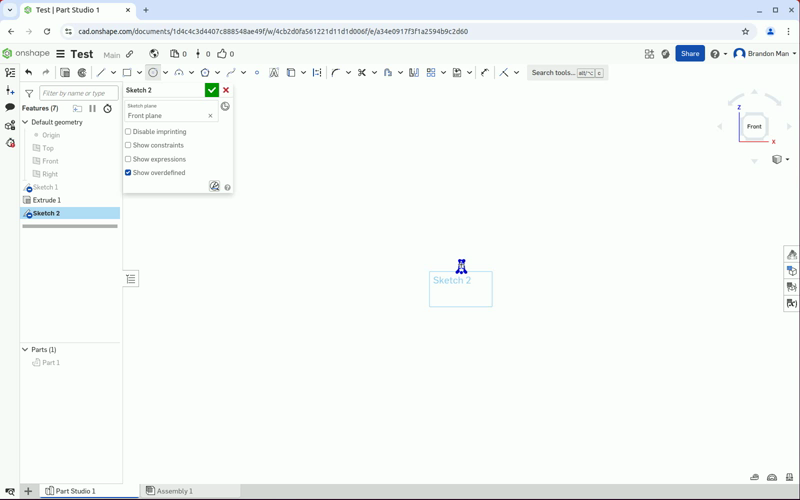
scroll(6)
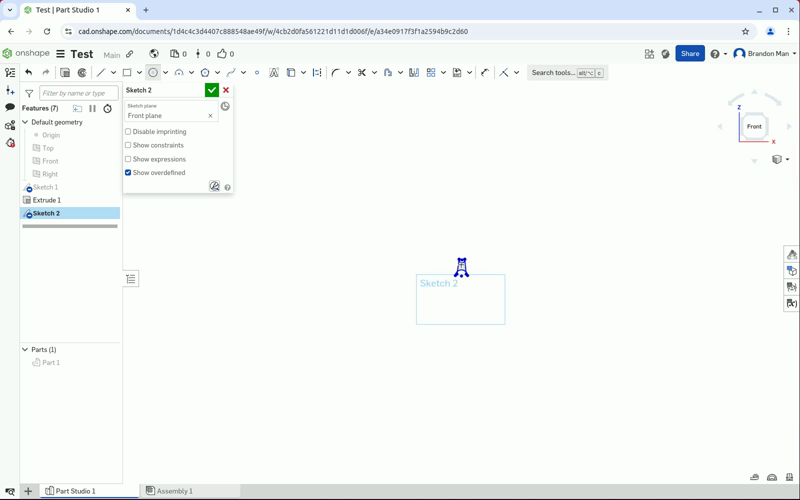
scroll(6)
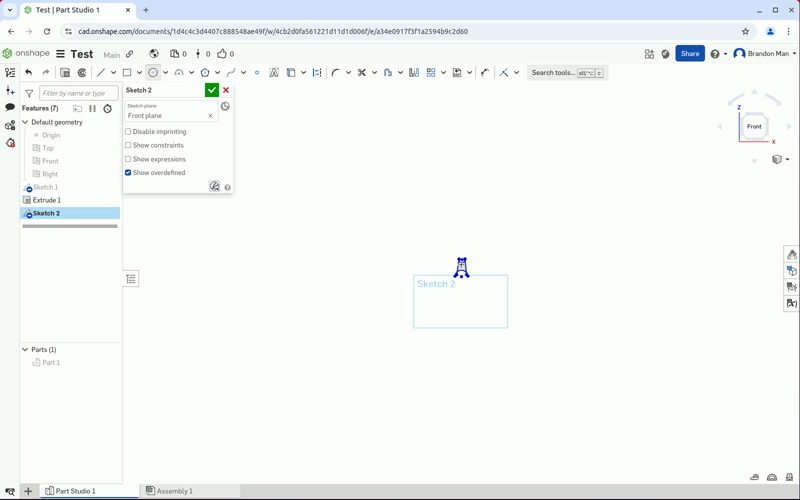
scroll(6)
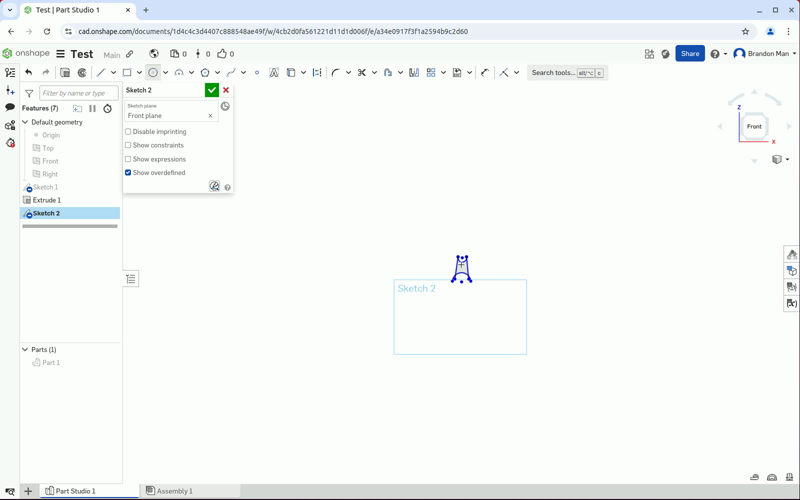
scroll(6)
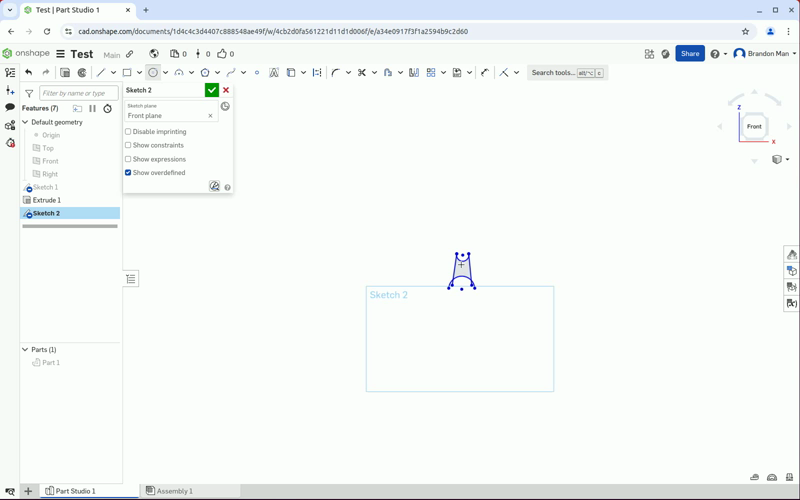
scroll(6)
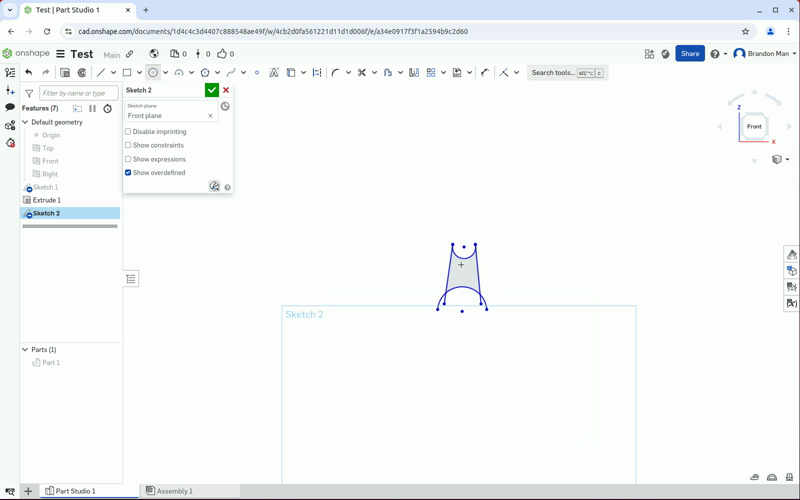
scroll(6)
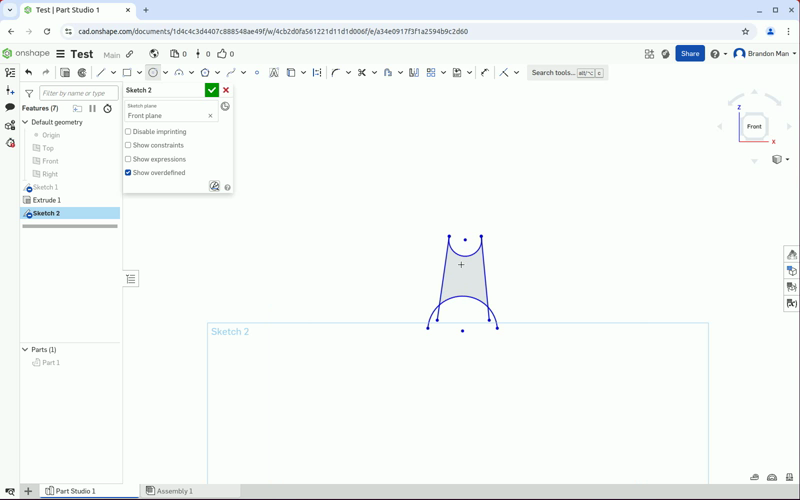
scroll(6)
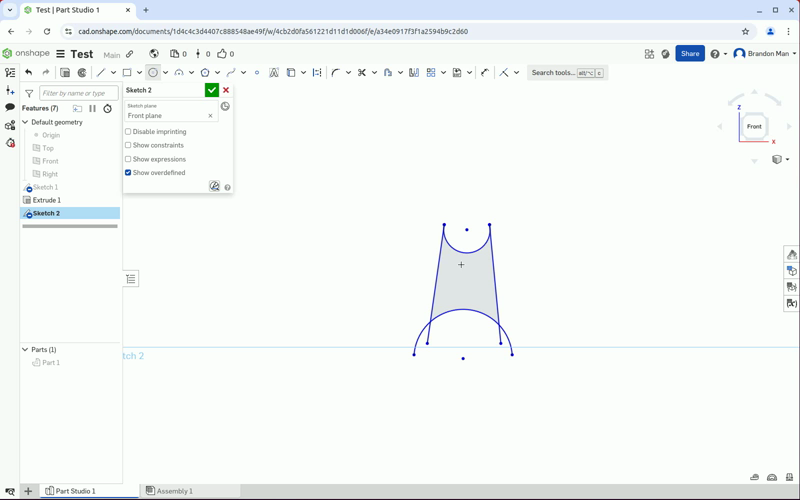
click(461, 264)
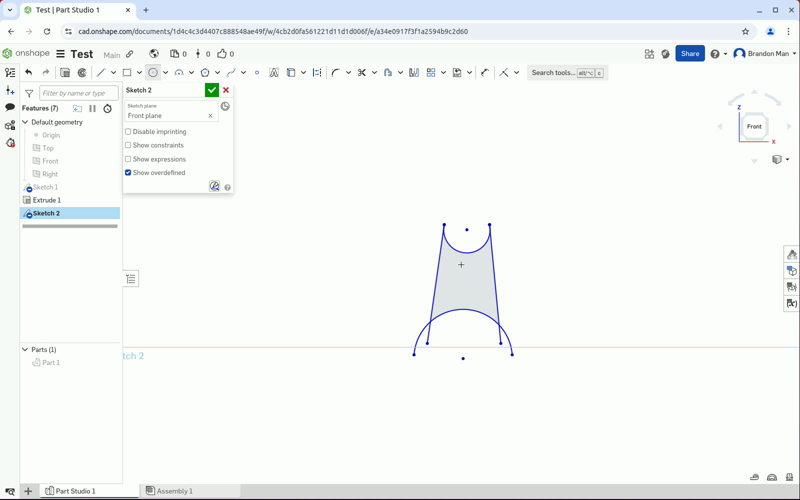
scroll(-6)
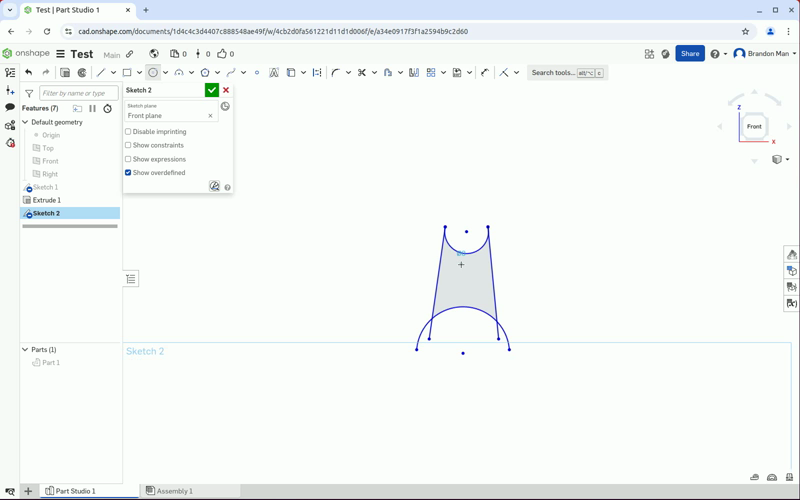
scroll(-6)
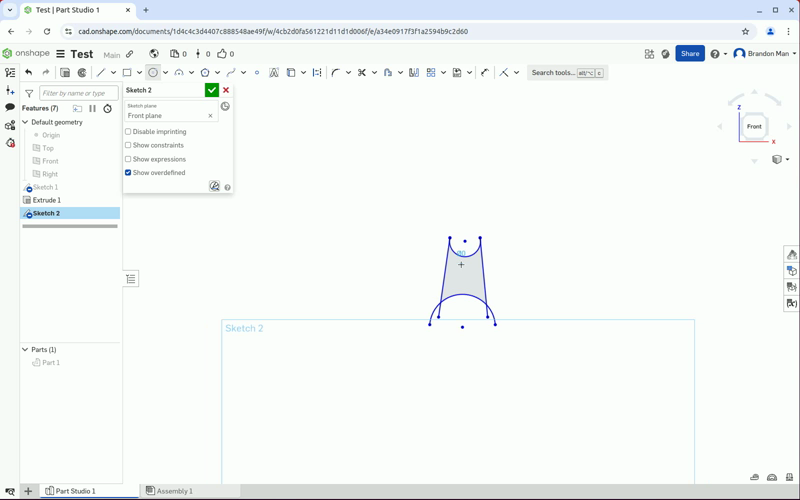
scroll(-6)
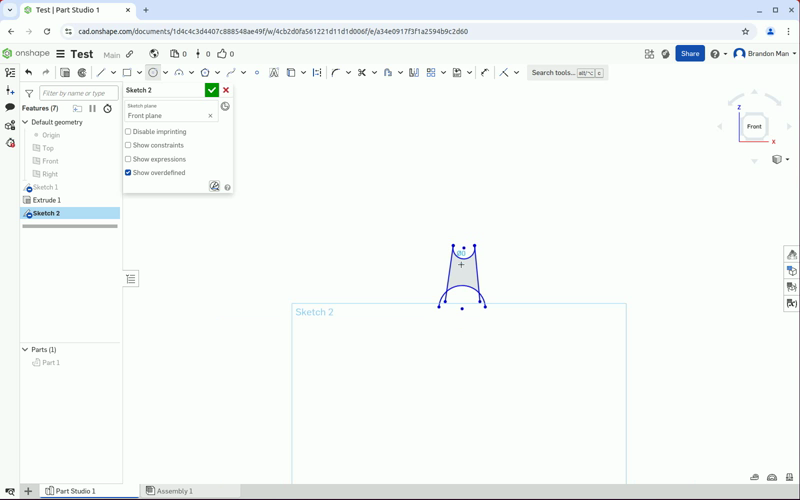
scroll(-6)
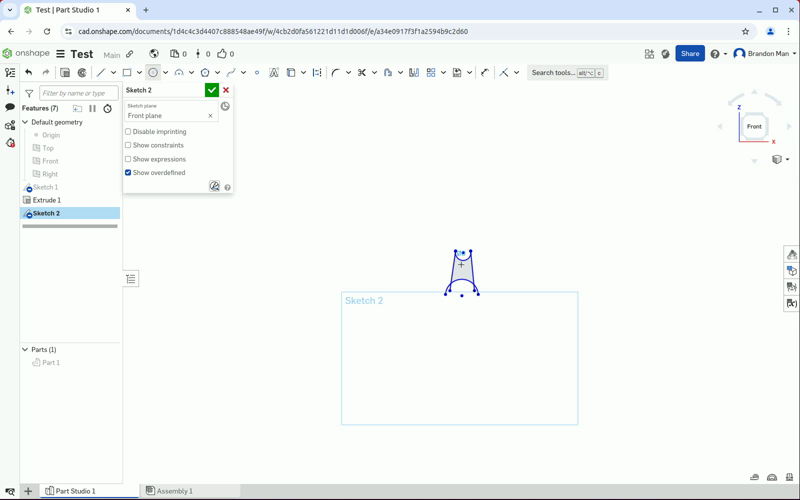
scroll(-6)
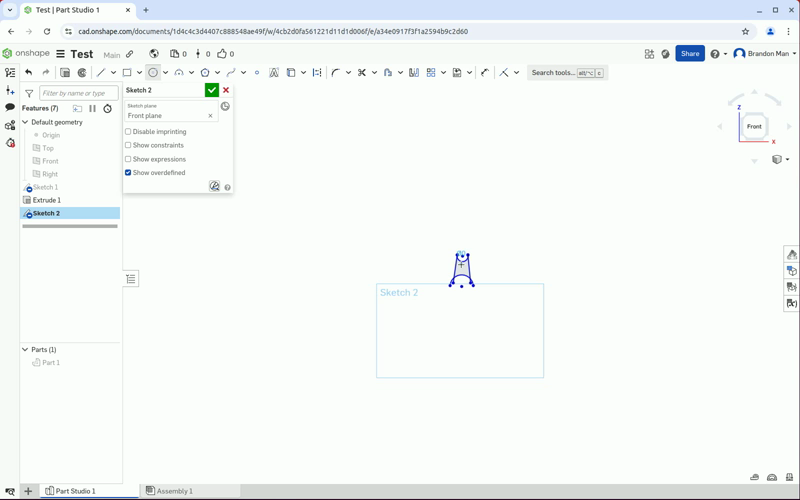
scroll(-6)
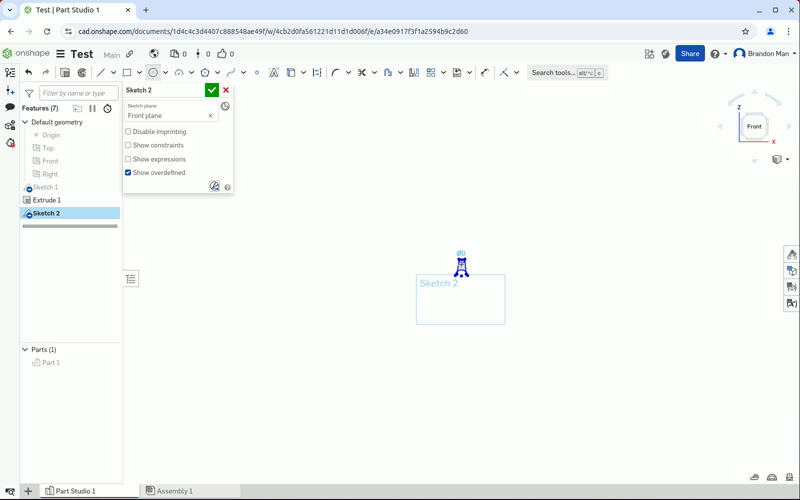
scroll(-6)
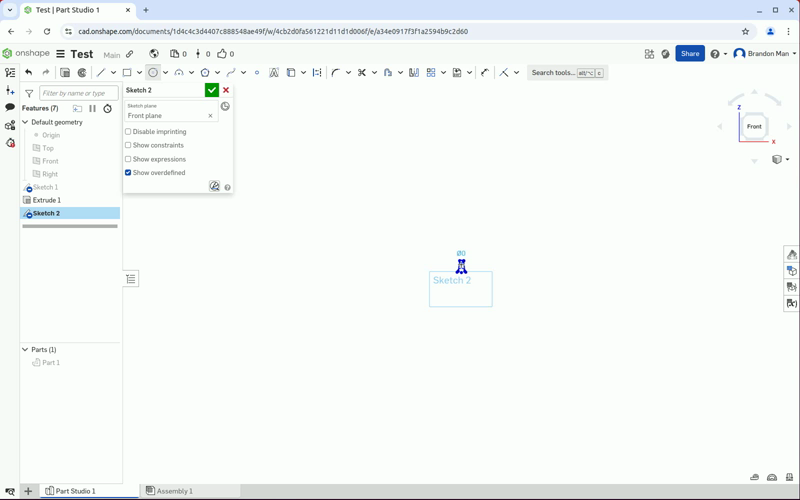
key_up(shift)
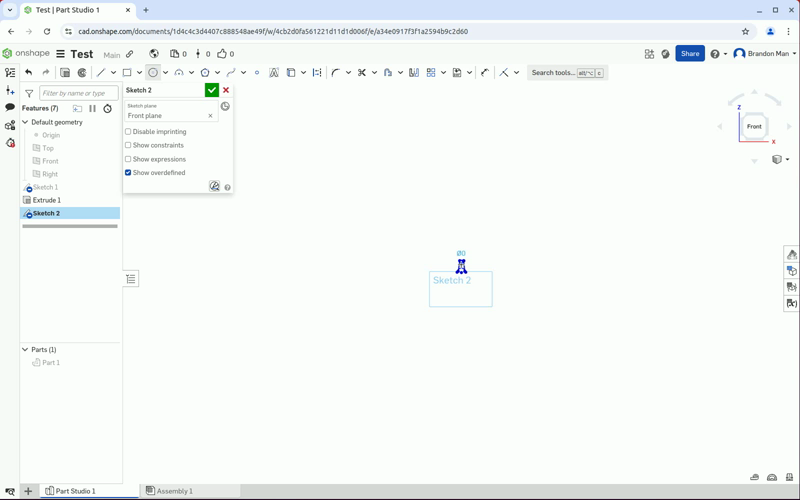
mouse_move(461, 264)
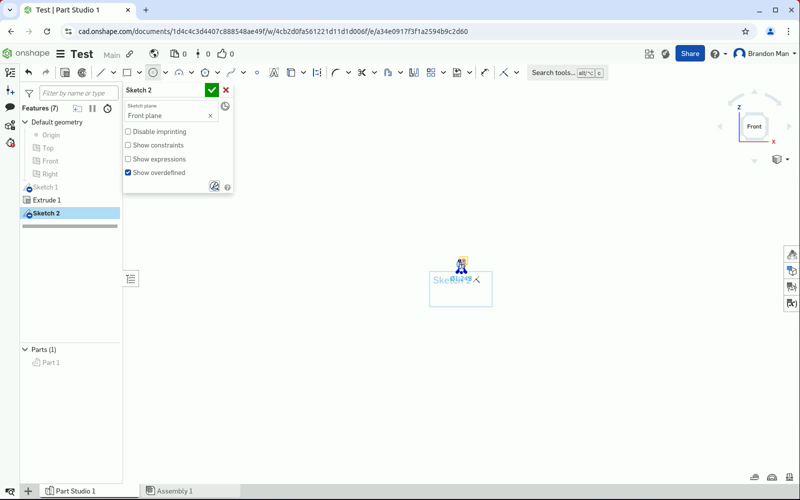
scroll(6)
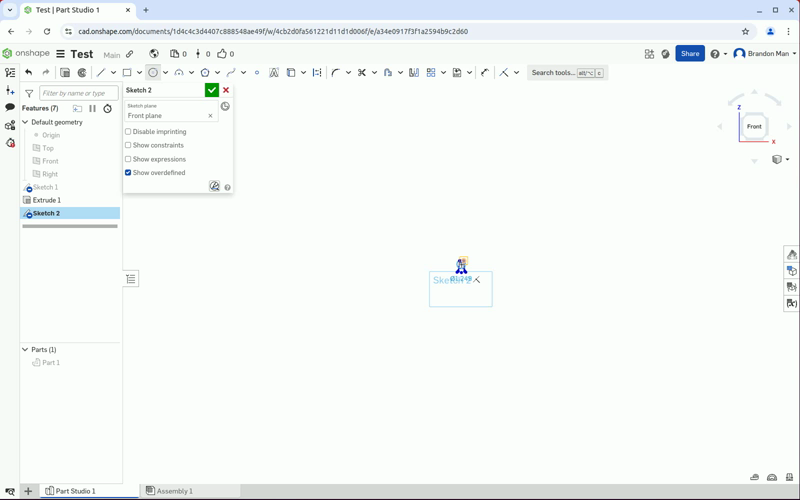
scroll(6)
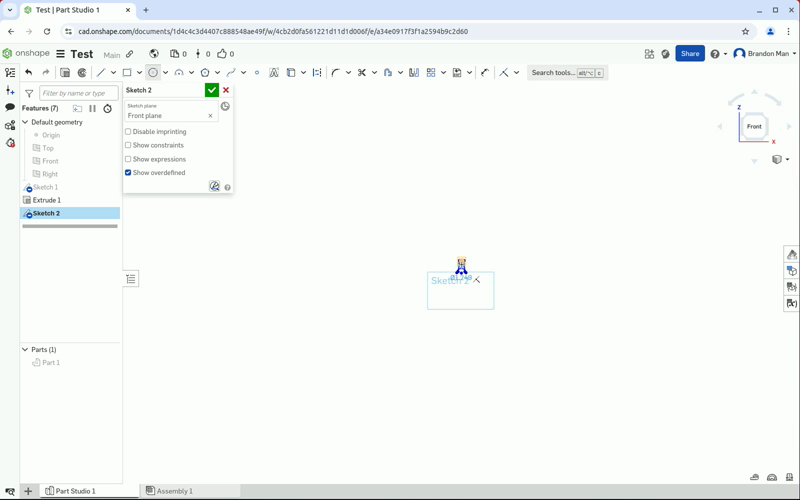
scroll(6)
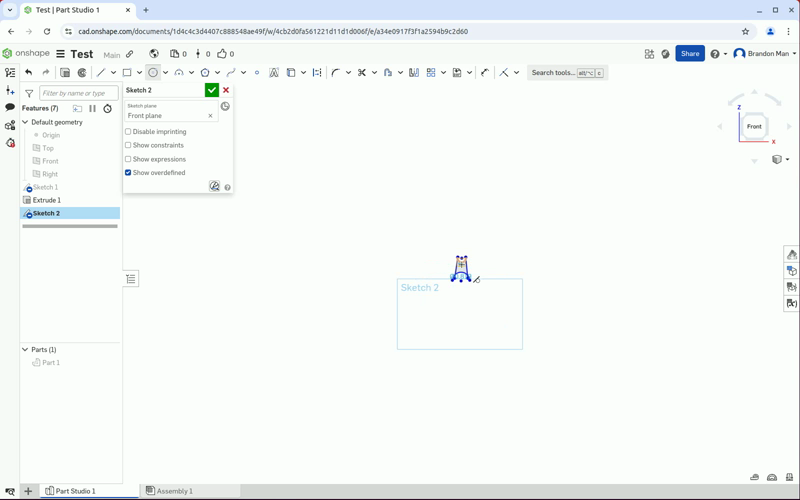
scroll(6)
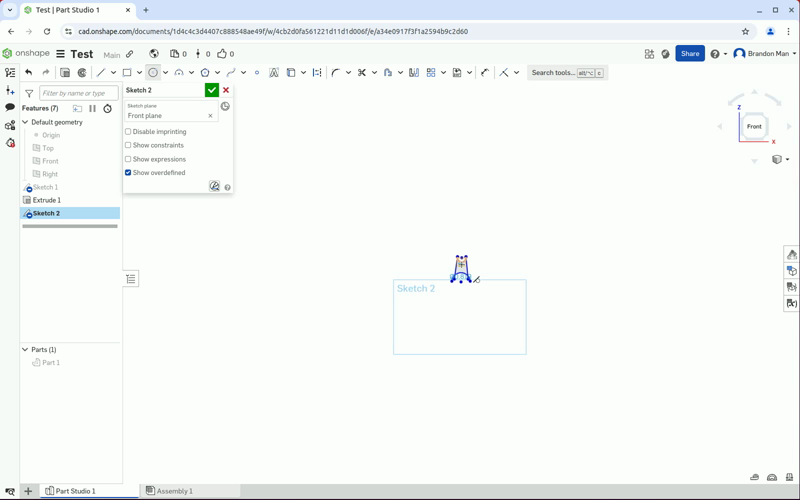
scroll(6)
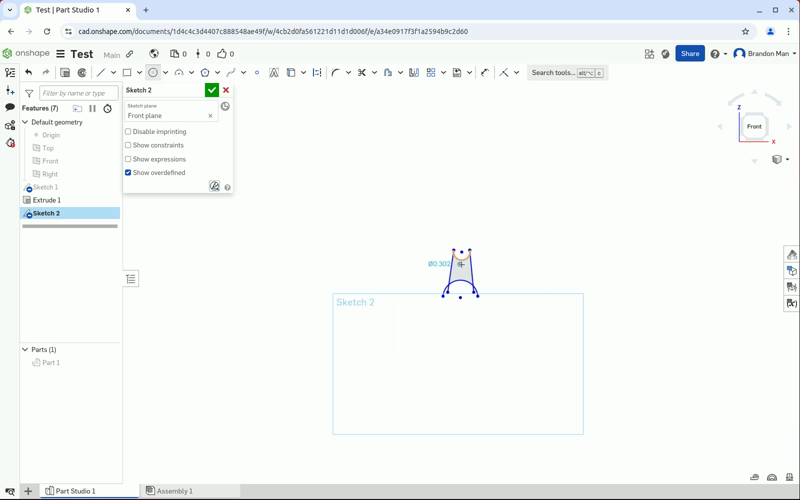
scroll(6)
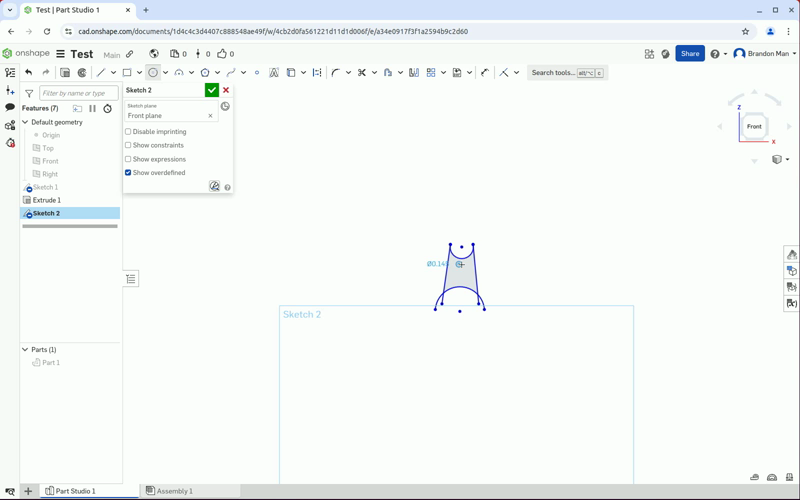
scroll(6)
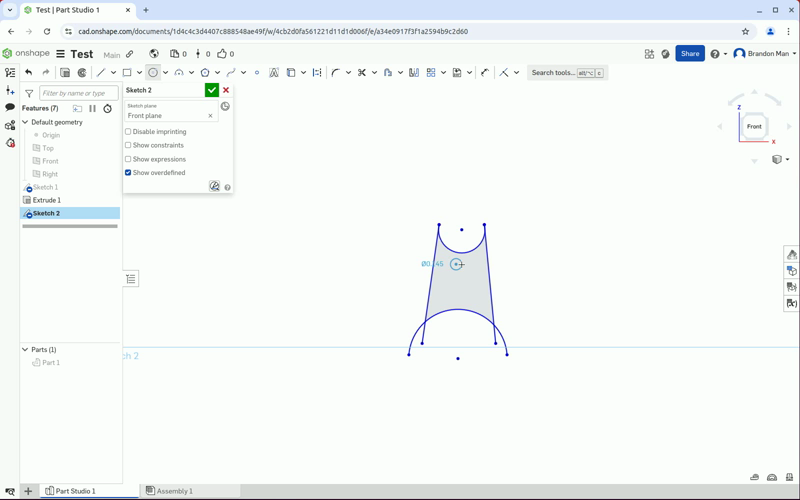
click(461, 264)
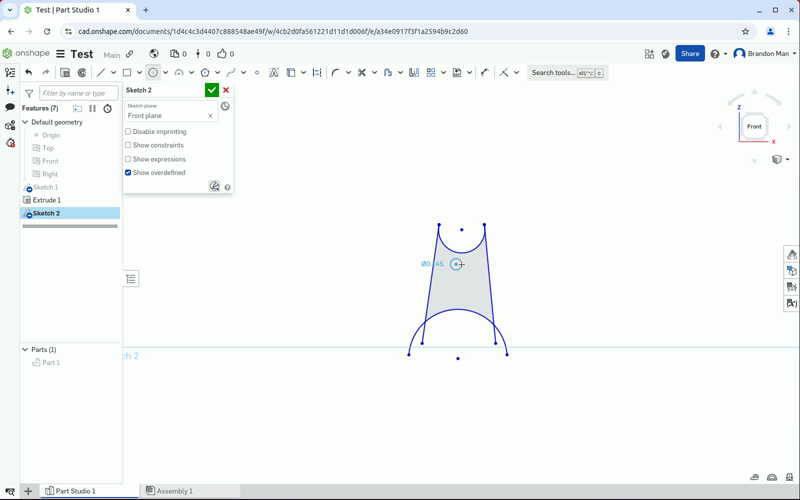
scroll(-6)
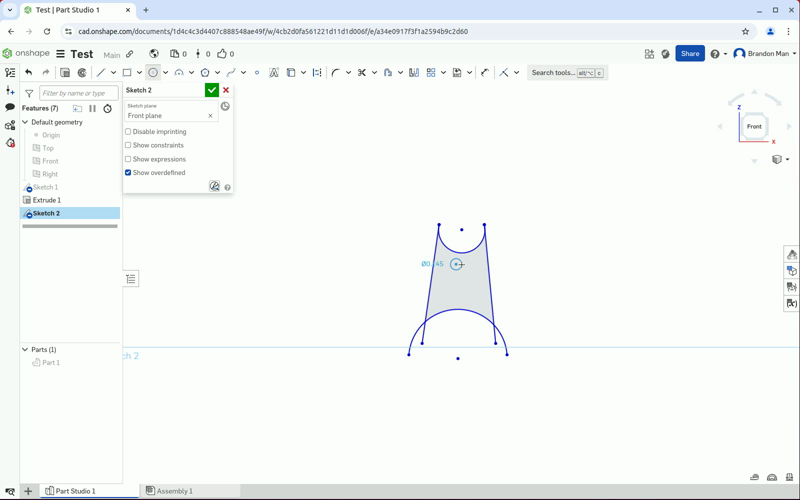
scroll(-6)
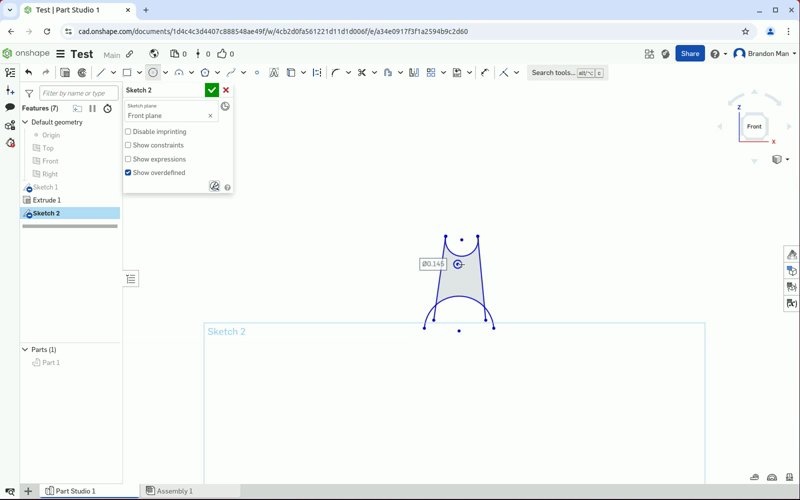
scroll(-6)
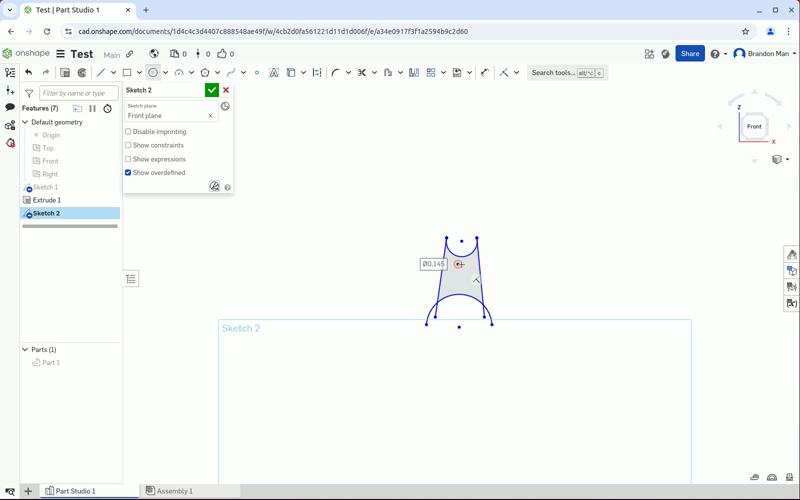
scroll(-6)
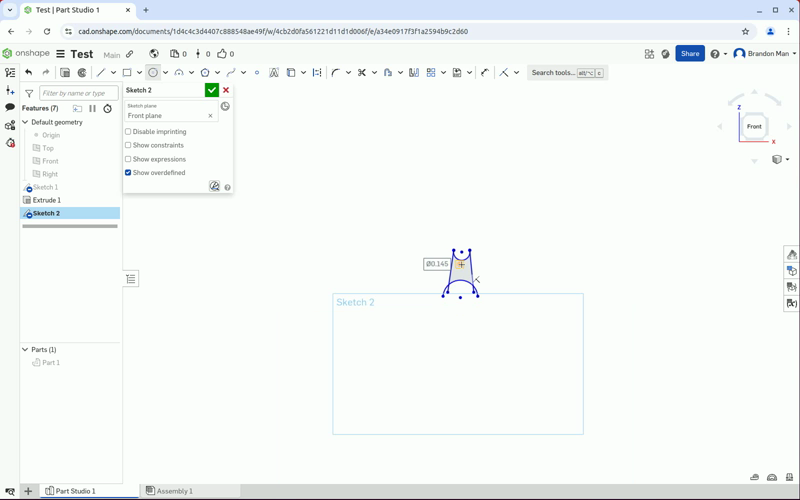
scroll(-6)
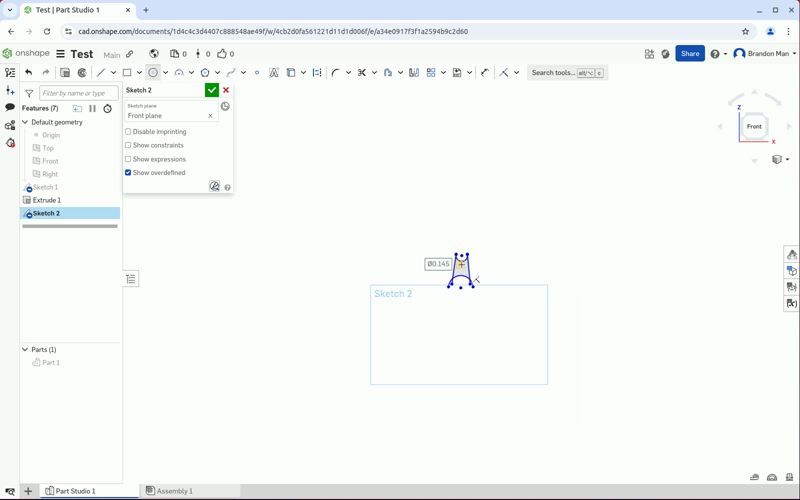
scroll(-6)
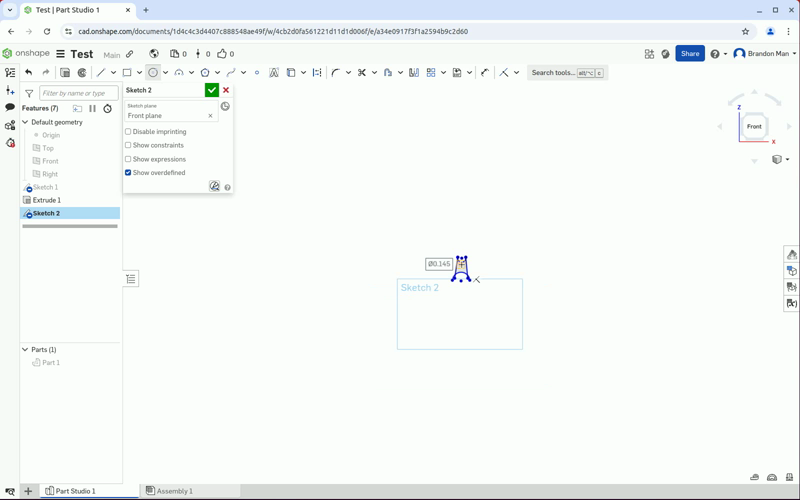
scroll(-6)
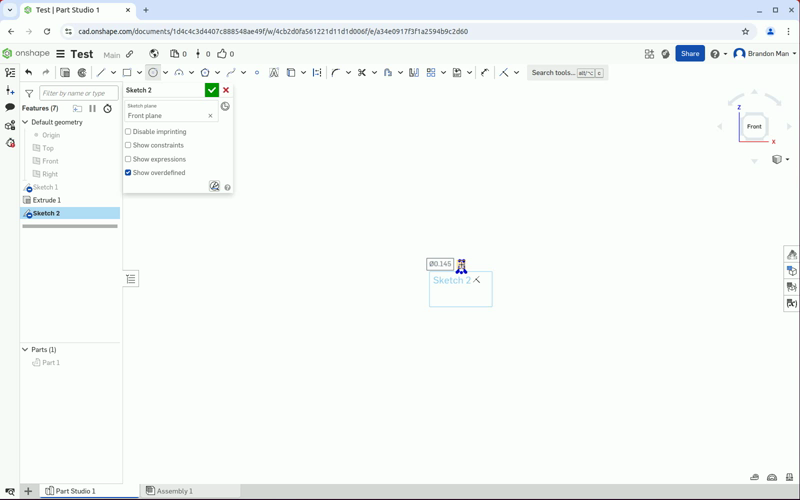
key(esc)
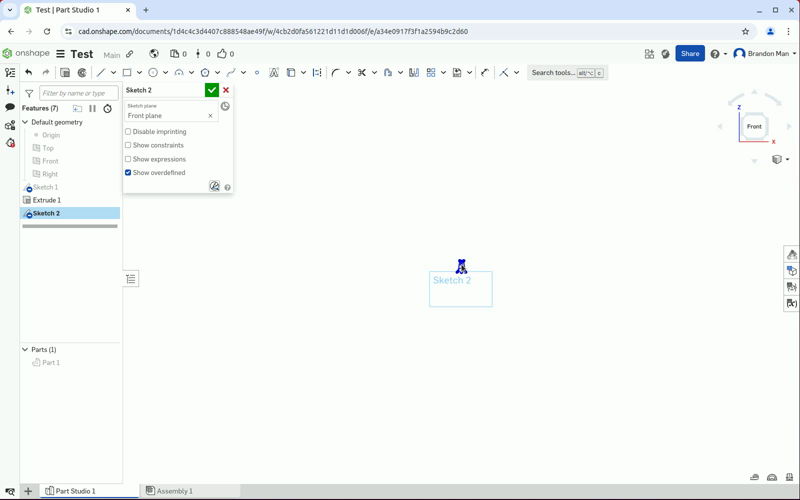
mouse_move(461, 266)
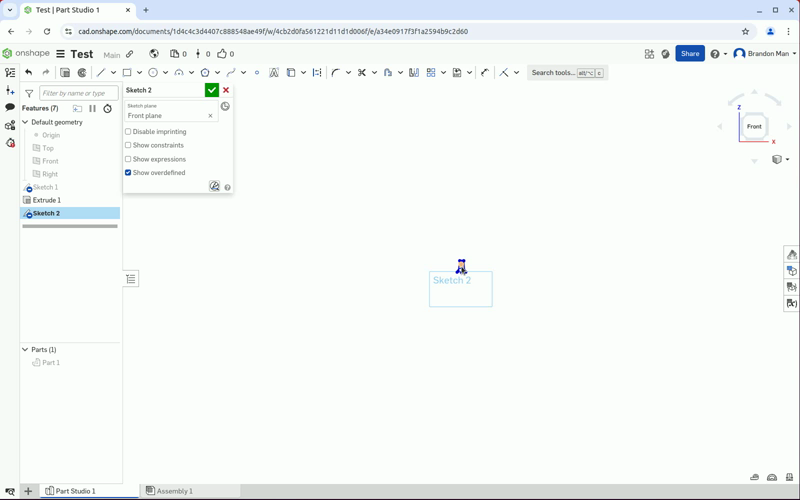
scroll(6)
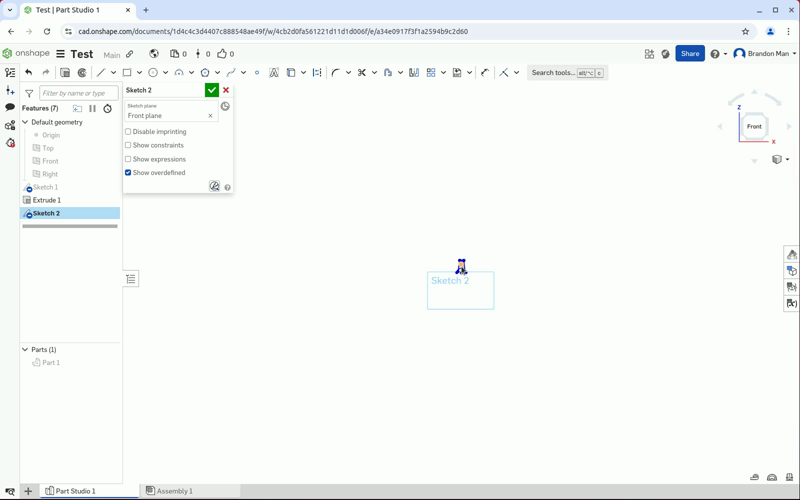
scroll(6)
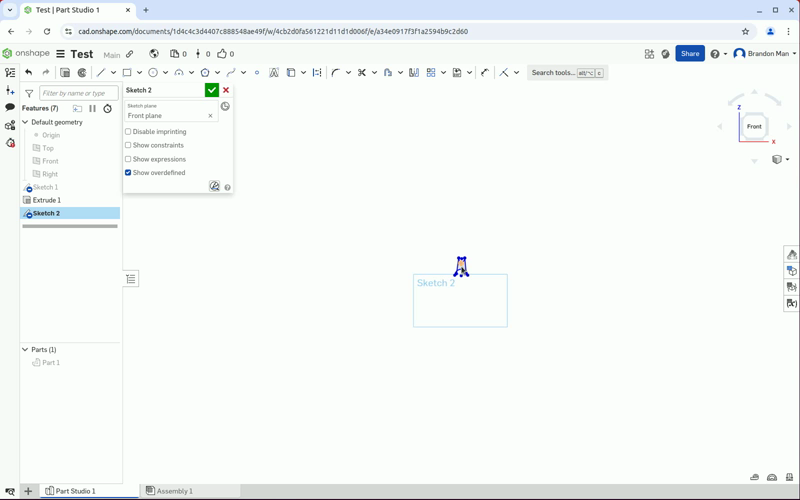
scroll(6)
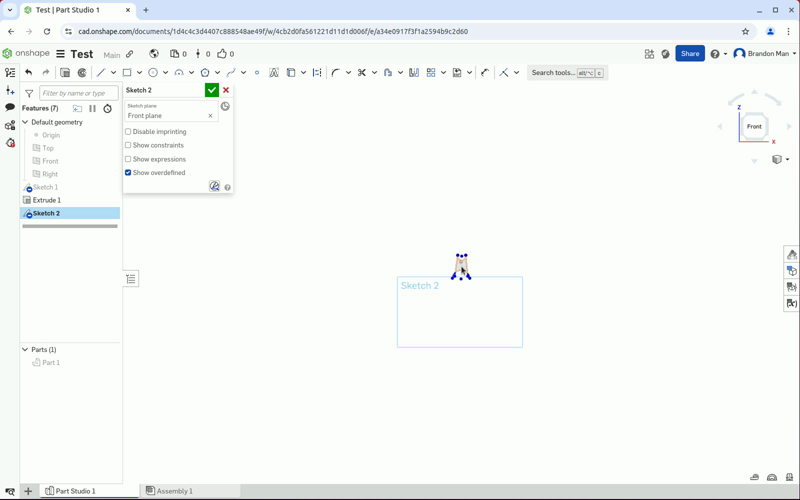
scroll(6)
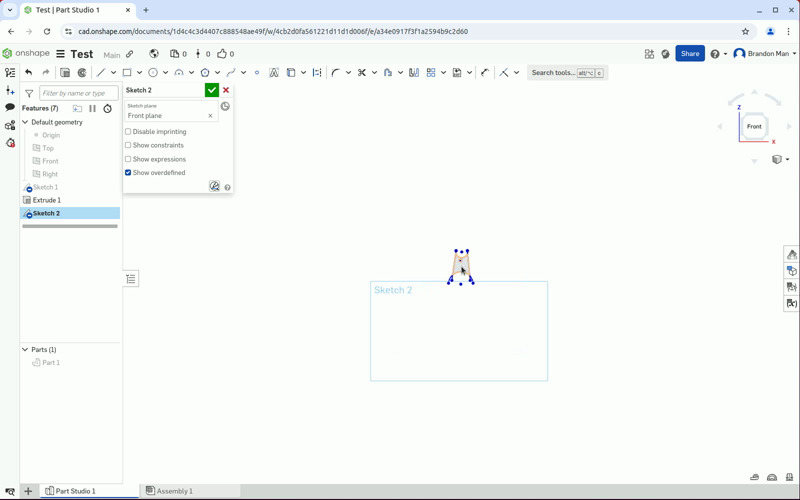
scroll(6)
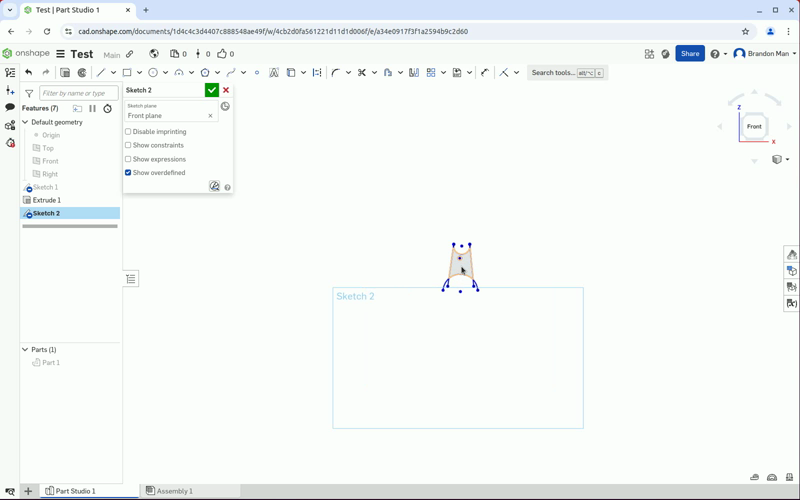
scroll(6)
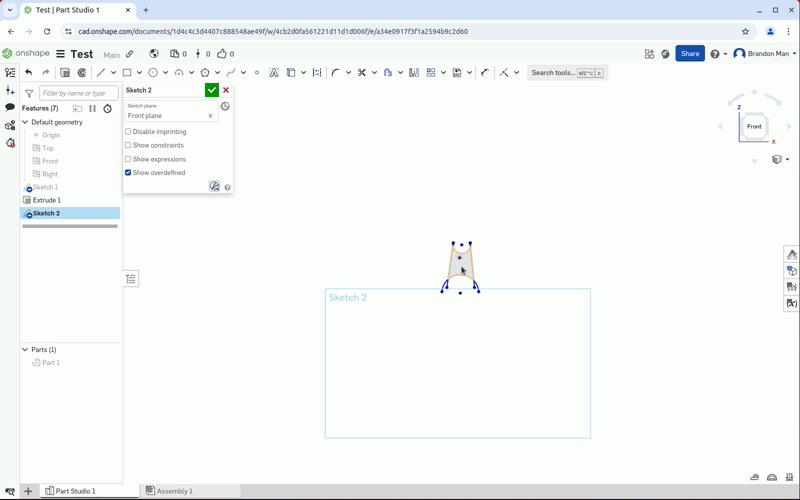
scroll(6)
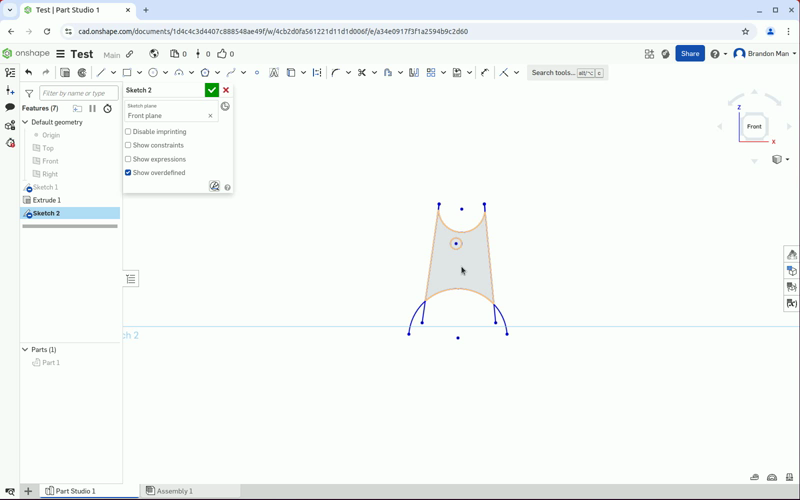
click(461, 266)
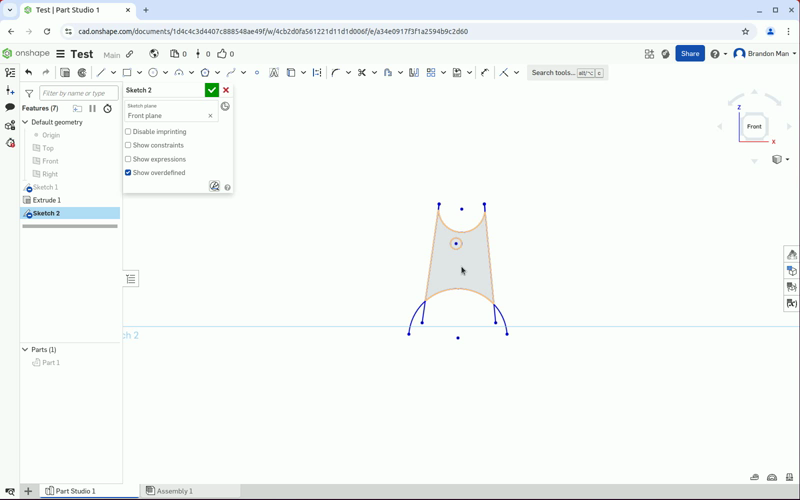
scroll(-6)
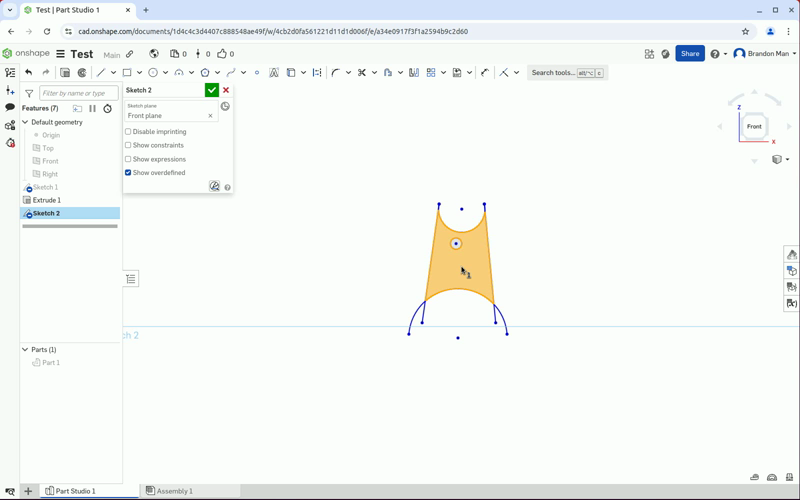
scroll(-6)
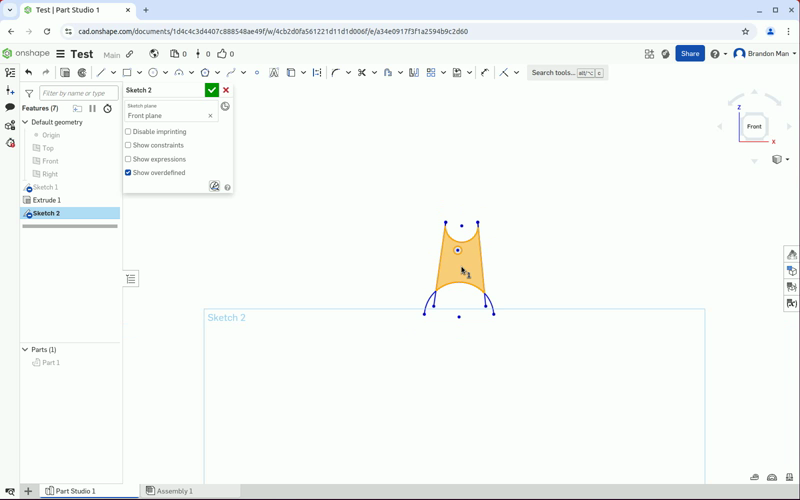
scroll(-6)
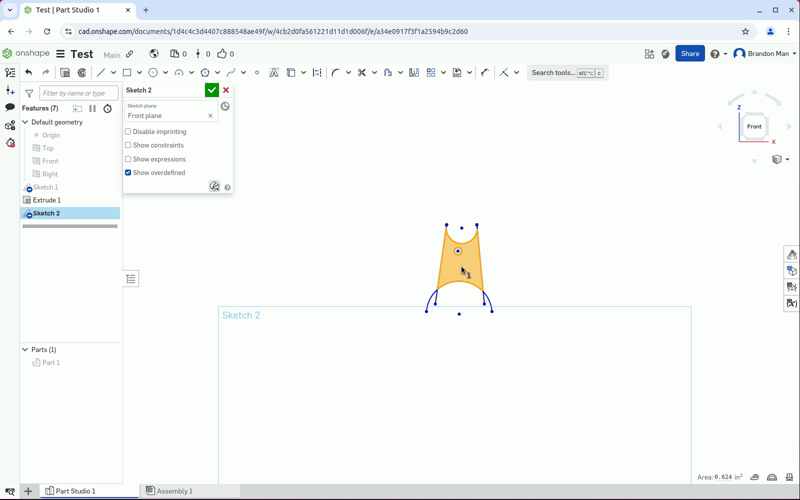
scroll(-6)
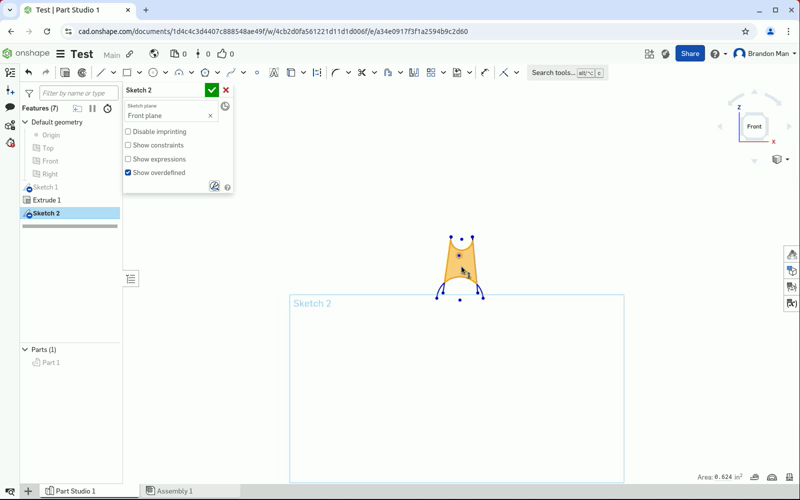
scroll(-6)
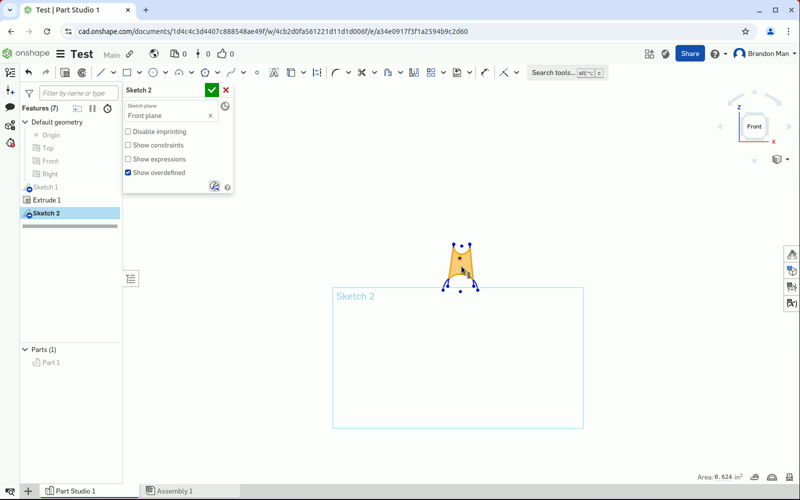
scroll(-6)
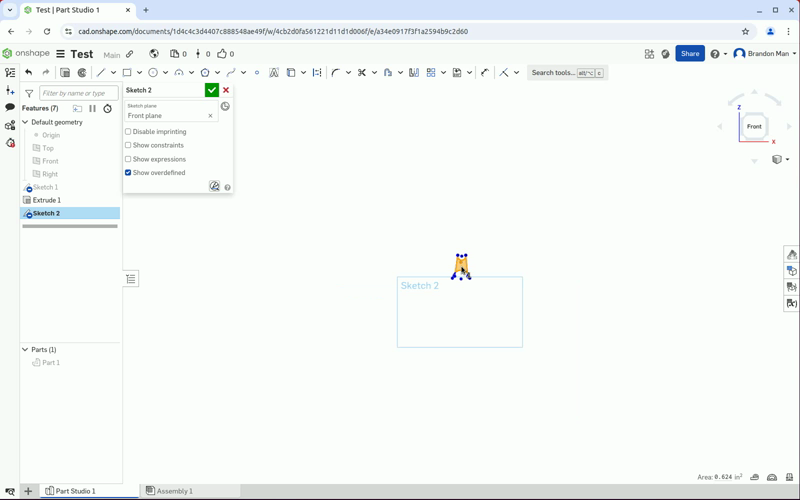
scroll(-6)
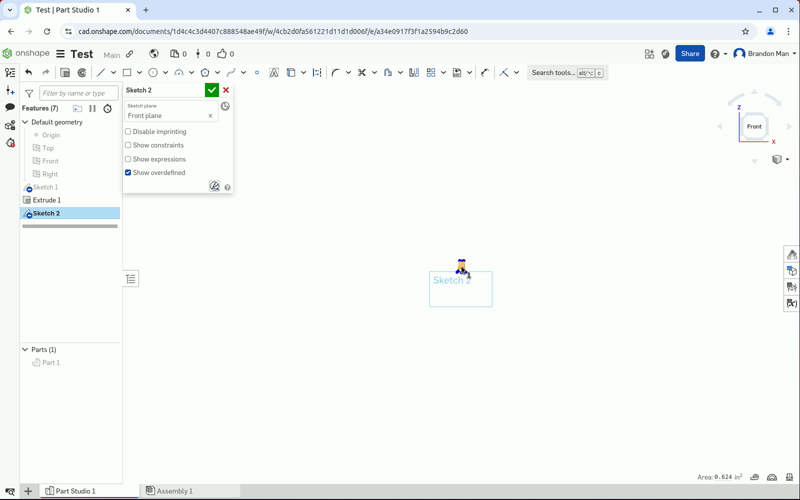
mouse_move(73, 352)
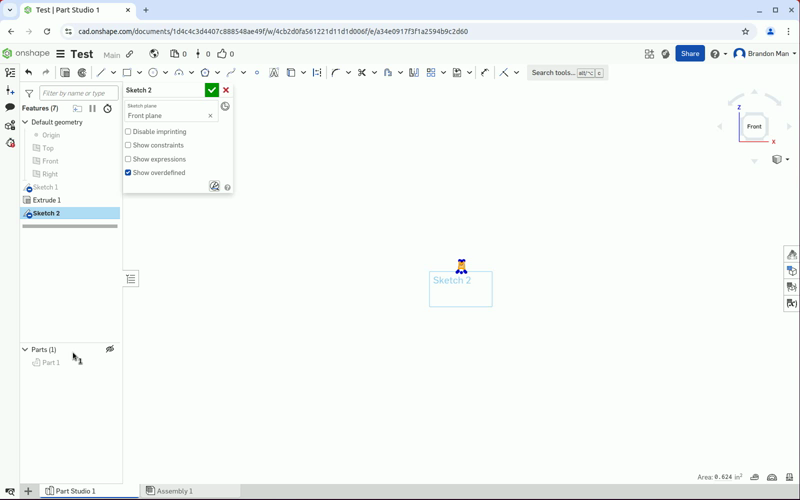
key(shift+y)
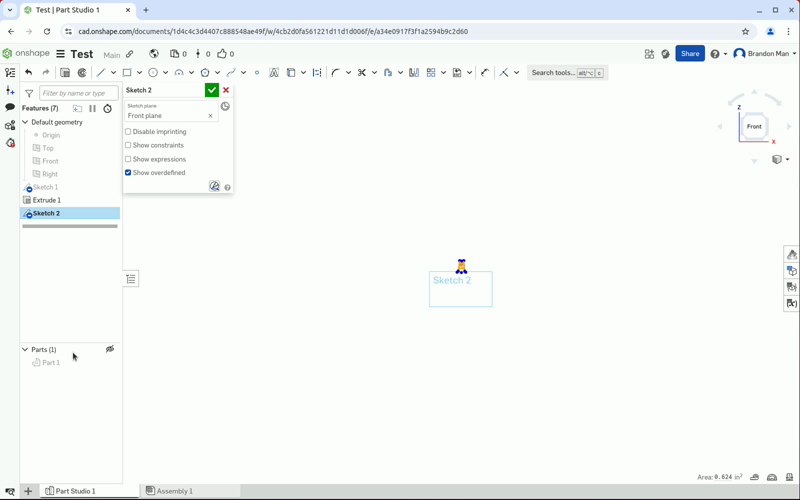
key(shift+e)
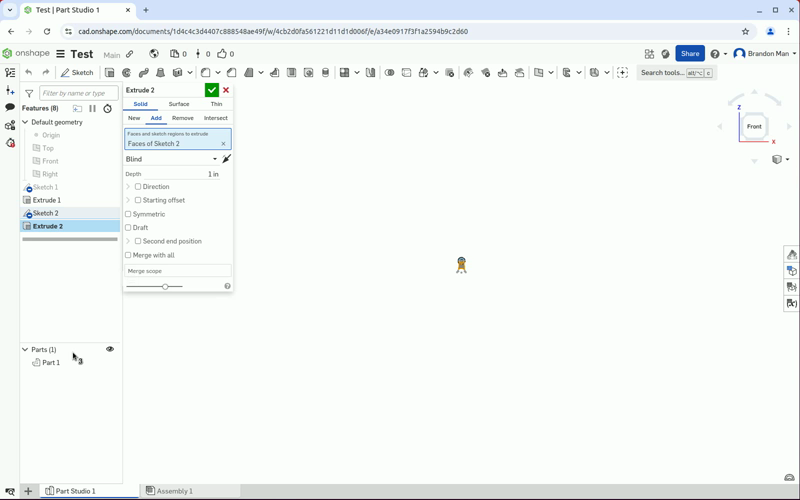
mouse_move(143, 106)
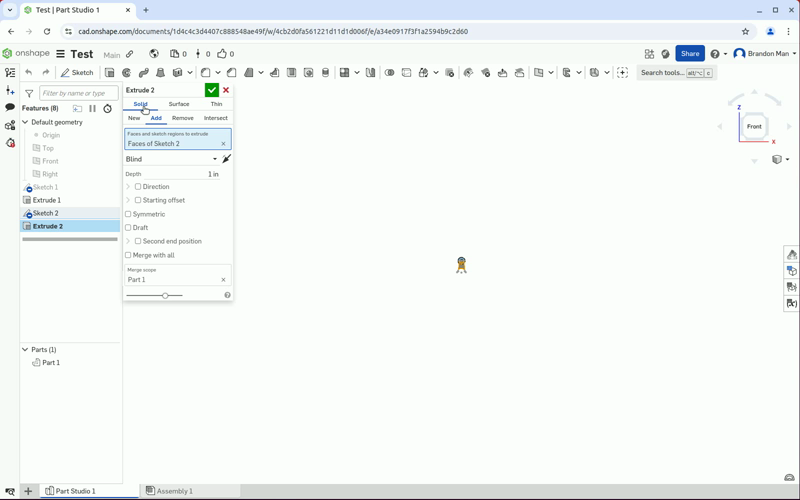
click(143, 106)
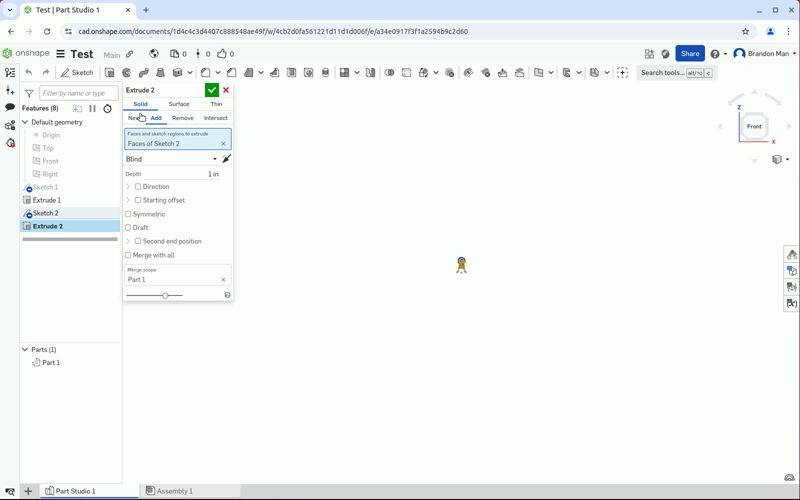
mouse_move(137, 120)
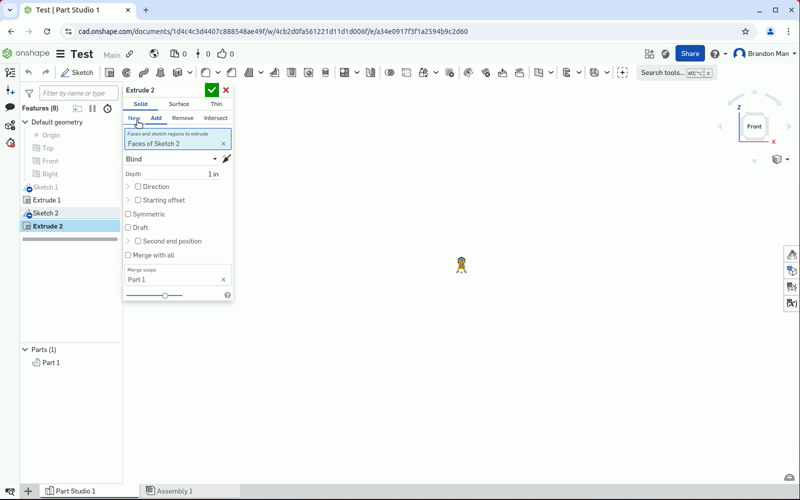
click(137, 120)
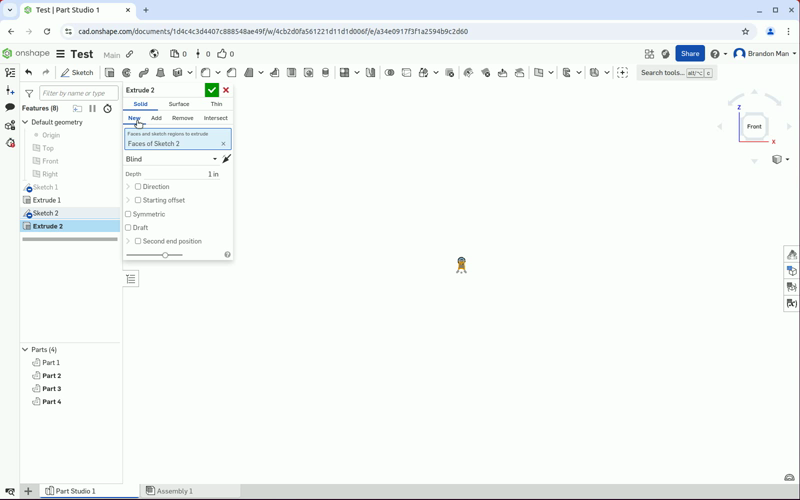
key(tab, 4)
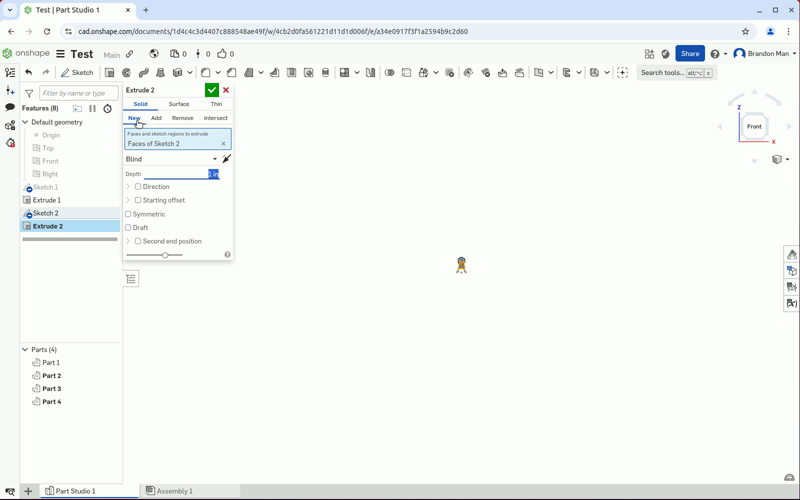
text(23.108)
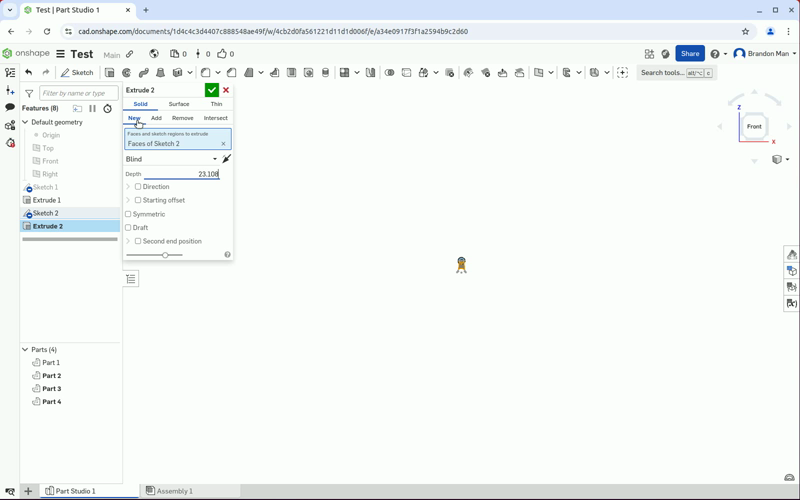
key(enter)
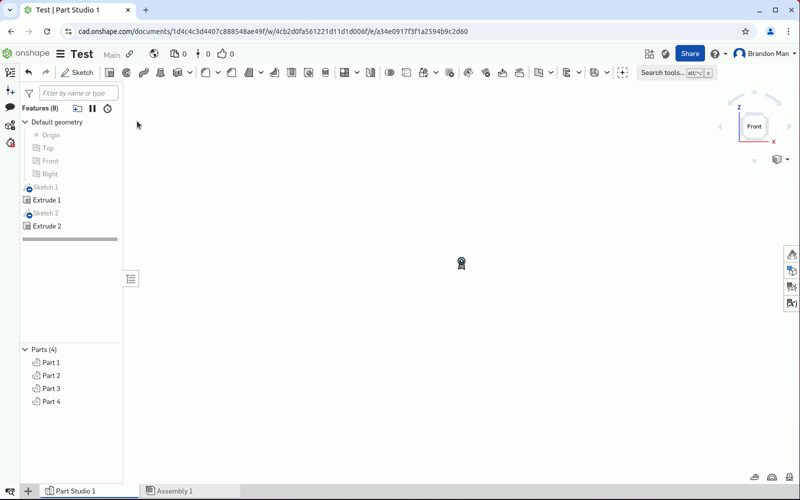
key(shift+h)
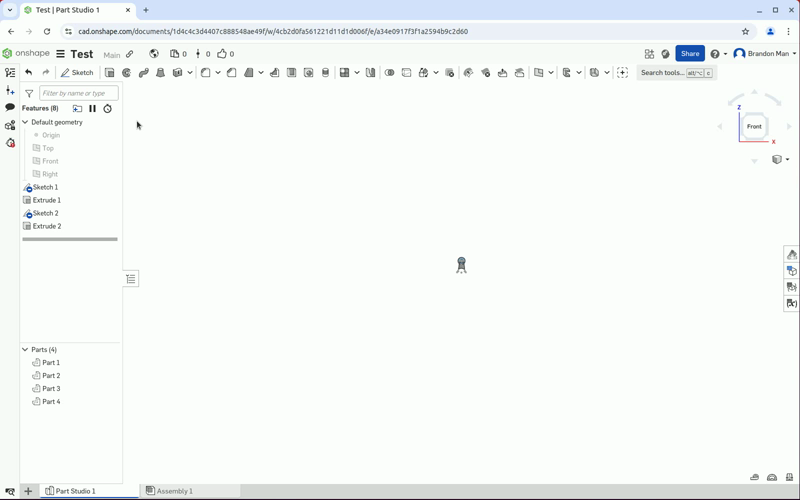
key(shift+h)
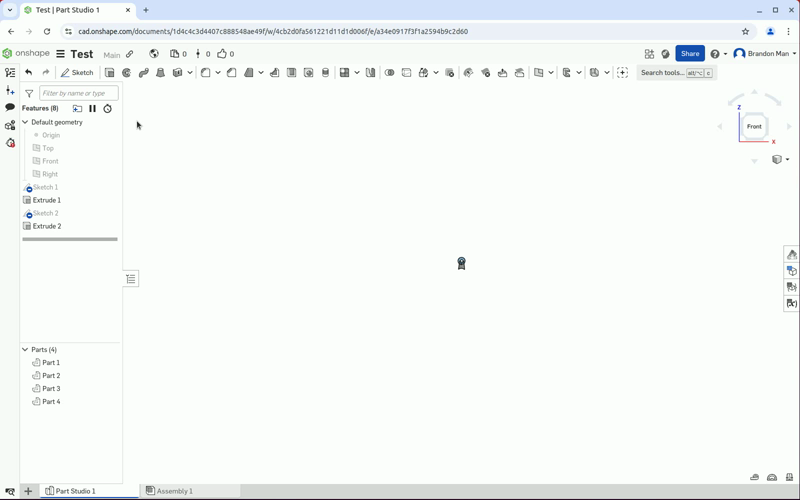
mouse_move(73, 189)
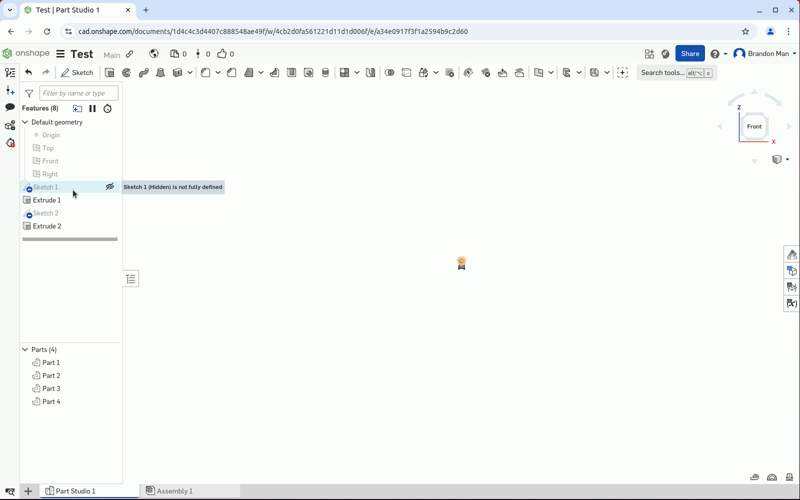
click(73, 189)
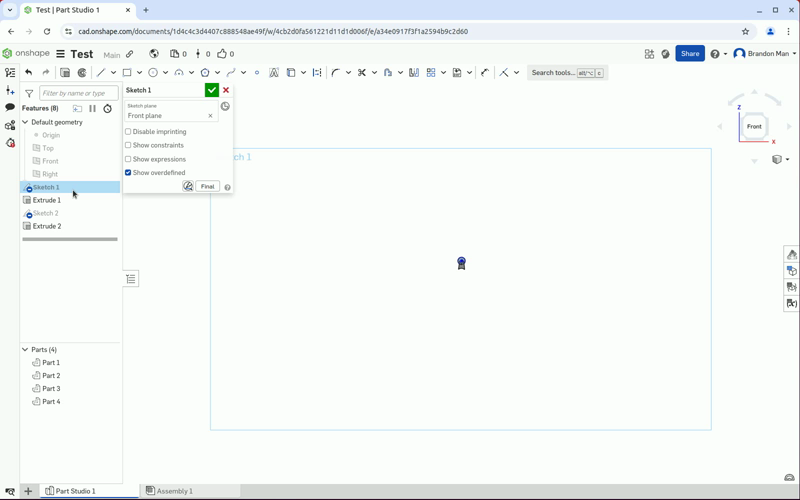
mouse_move(229, 92)
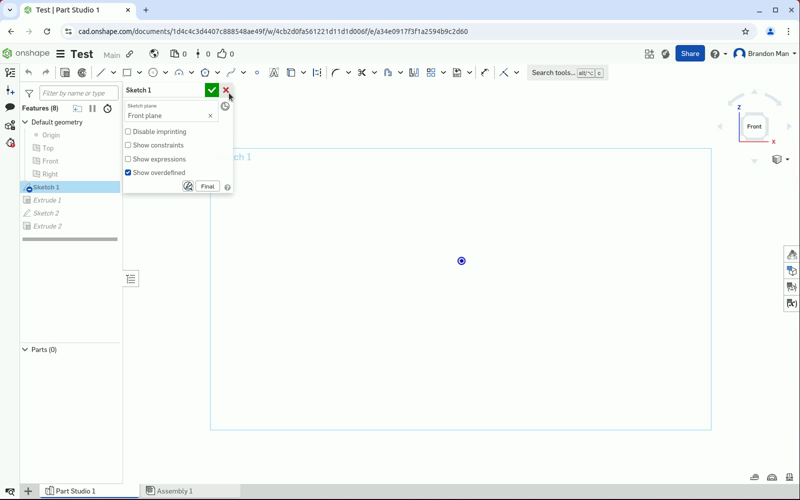
click(229, 92)
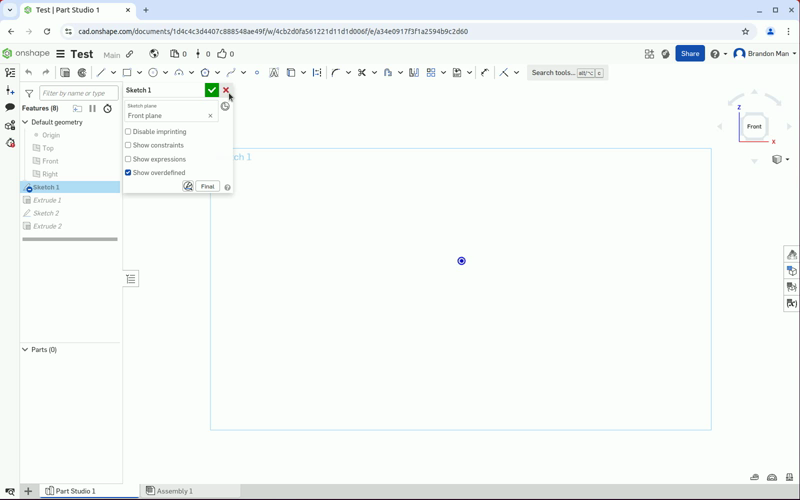
key(shift+s)
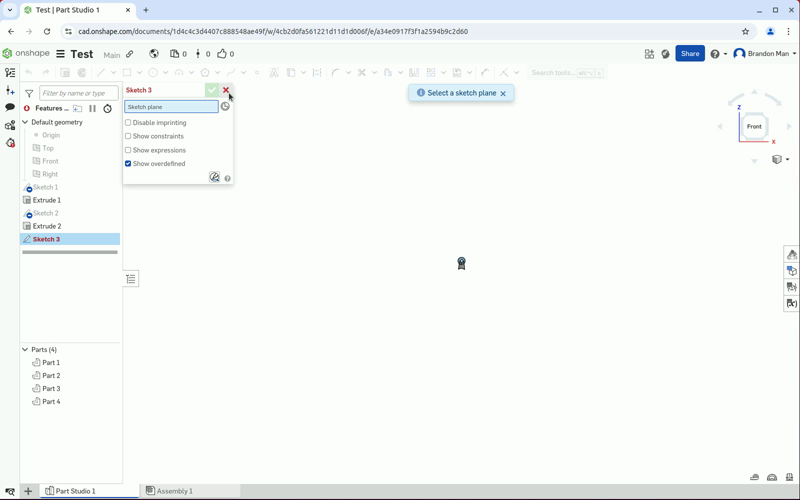
mouse_move(73, 163)
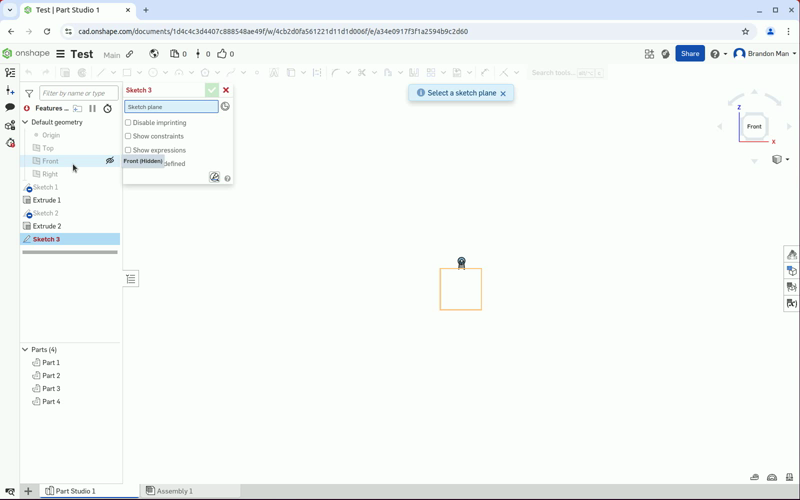
click(73, 163)
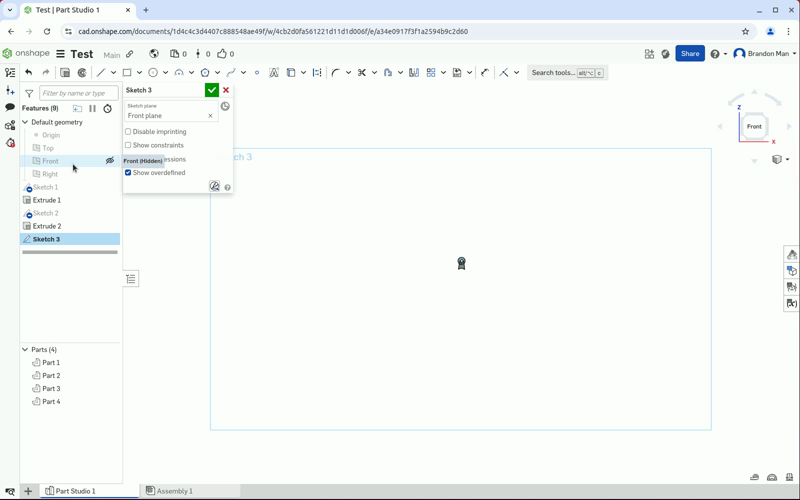
mouse_move(73, 352)
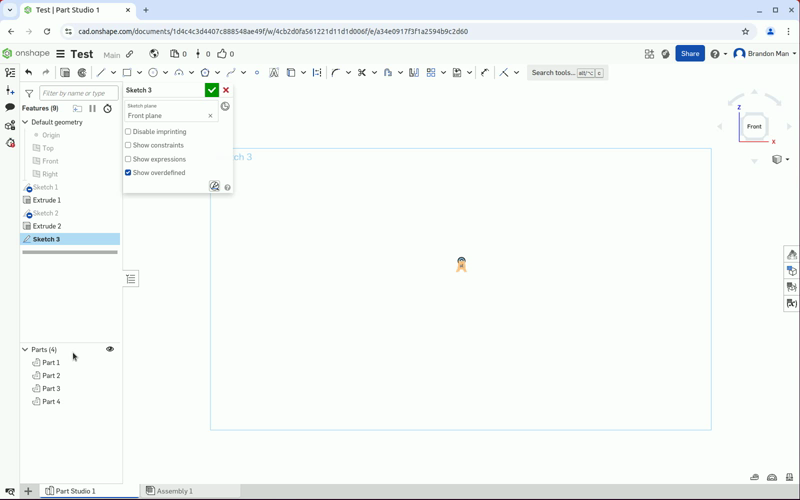
key(y)
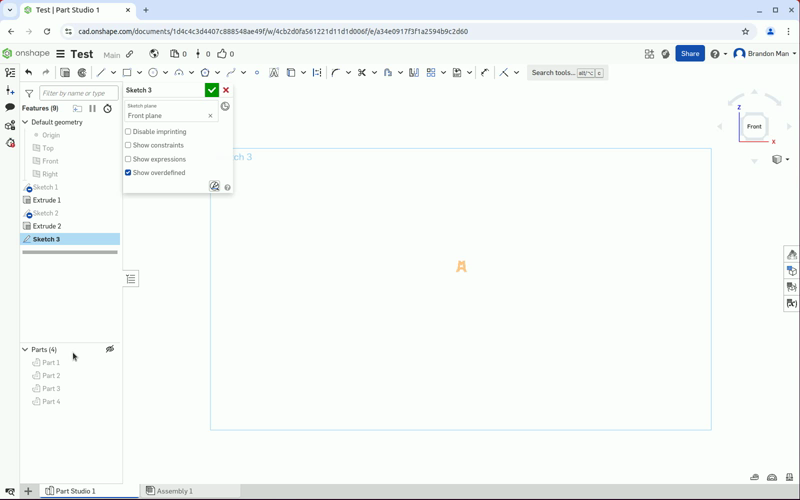
key(c)
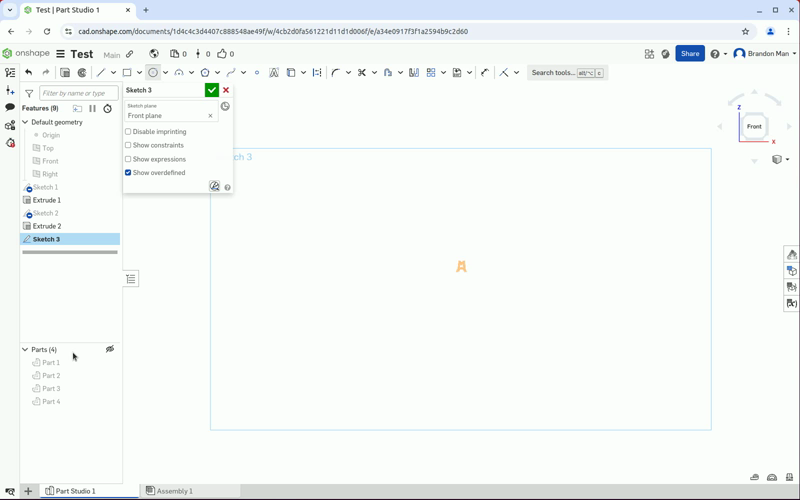
key_down(shift)
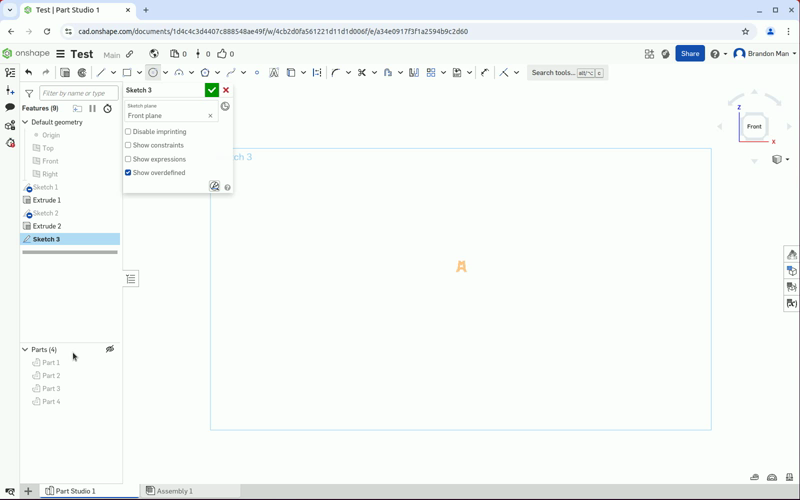
mouse_move(469, 282)
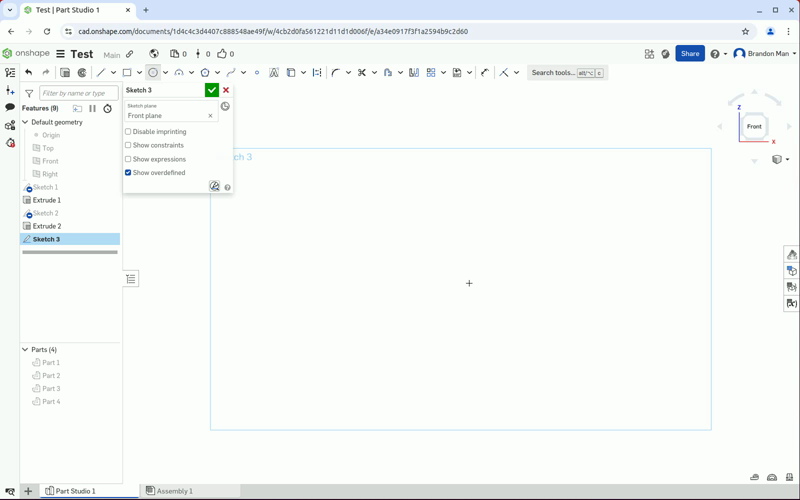
click(469, 282)
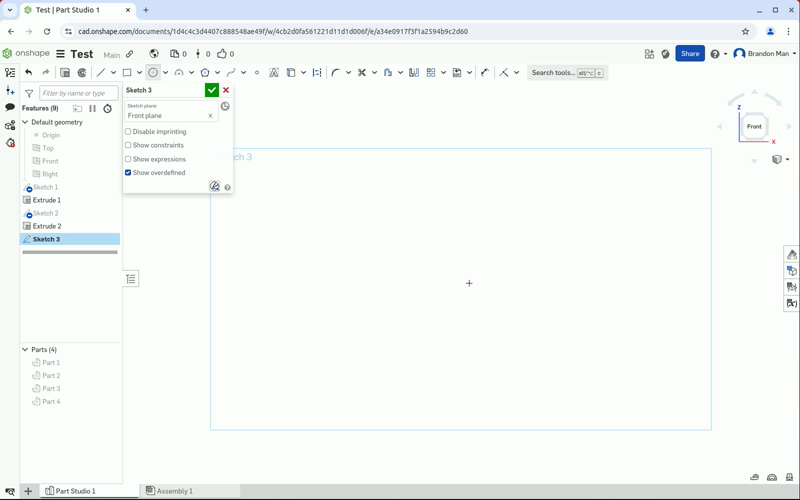
key_up(shift)
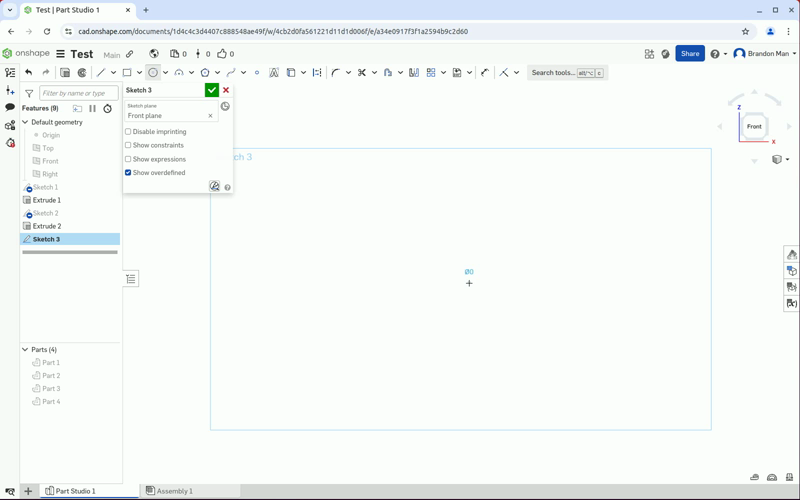
mouse_move(471, 282)
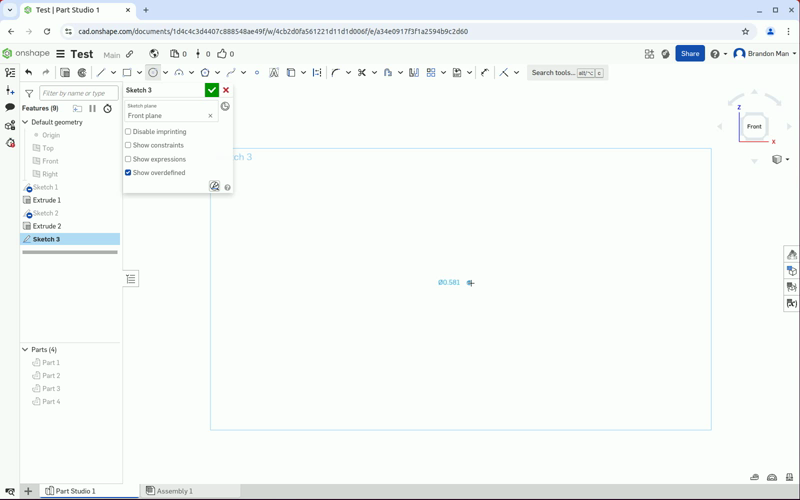
scroll(6)
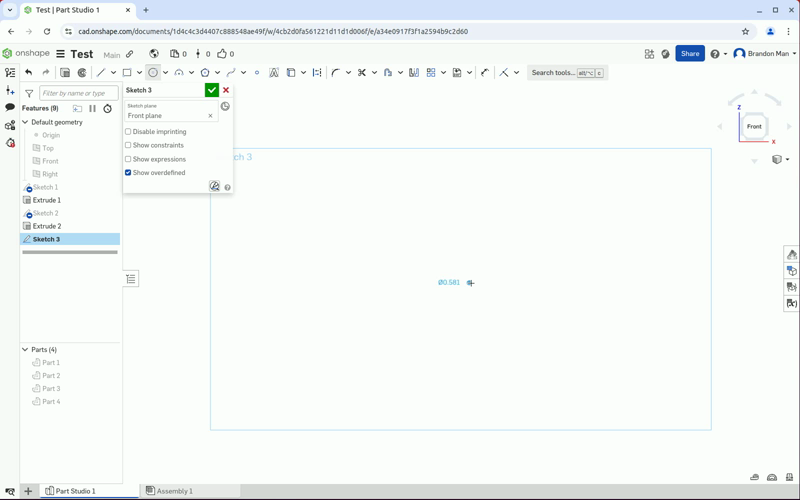
scroll(6)
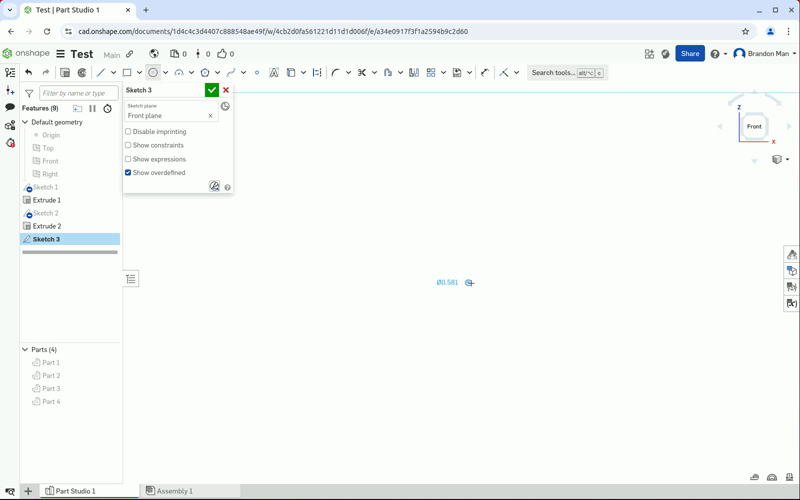
scroll(6)
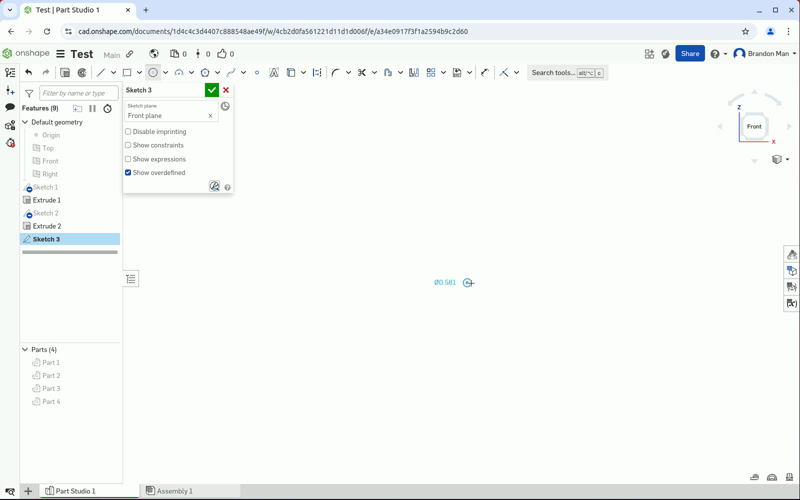
scroll(6)
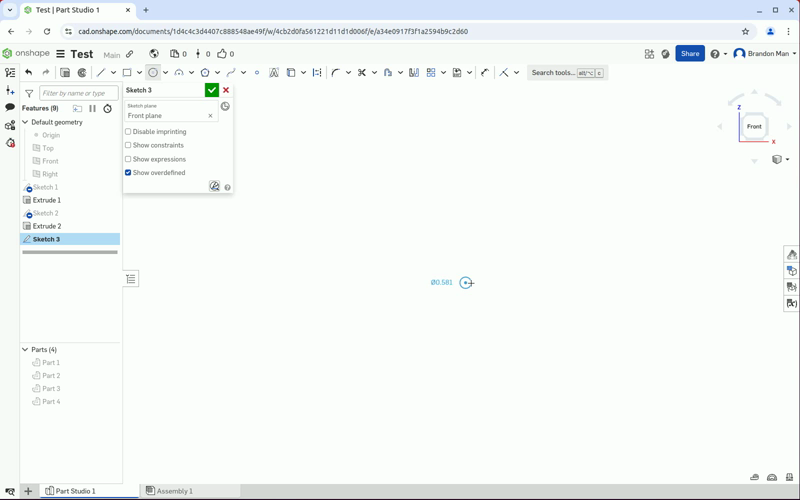
scroll(6)
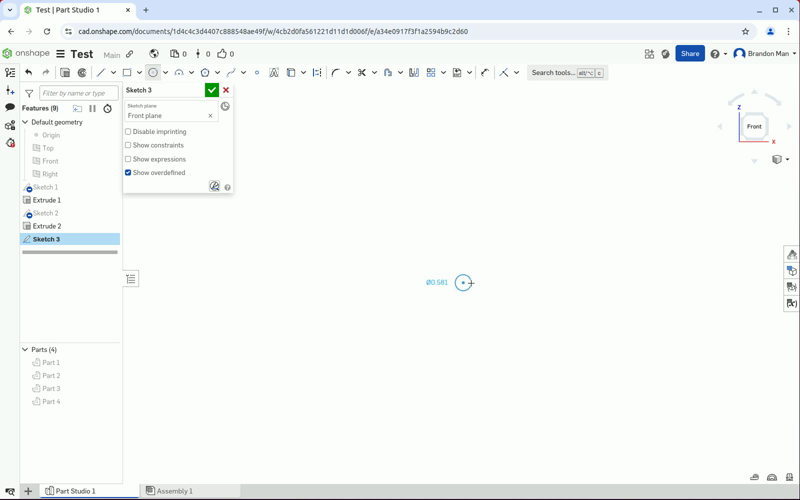
scroll(6)
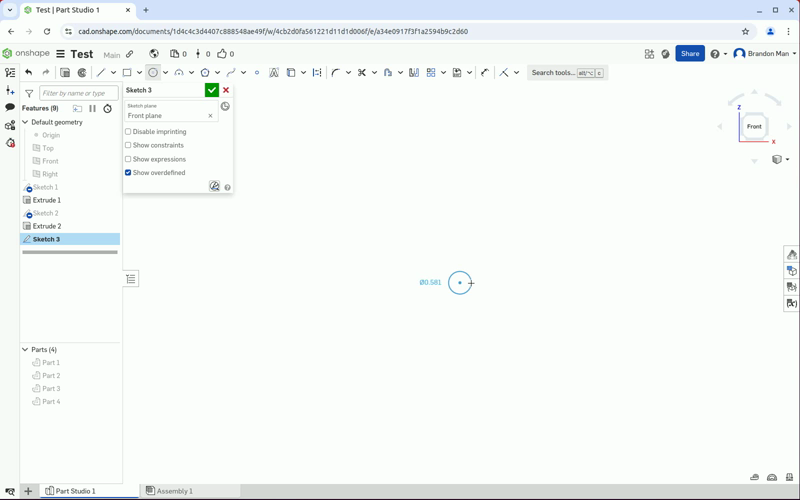
scroll(6)
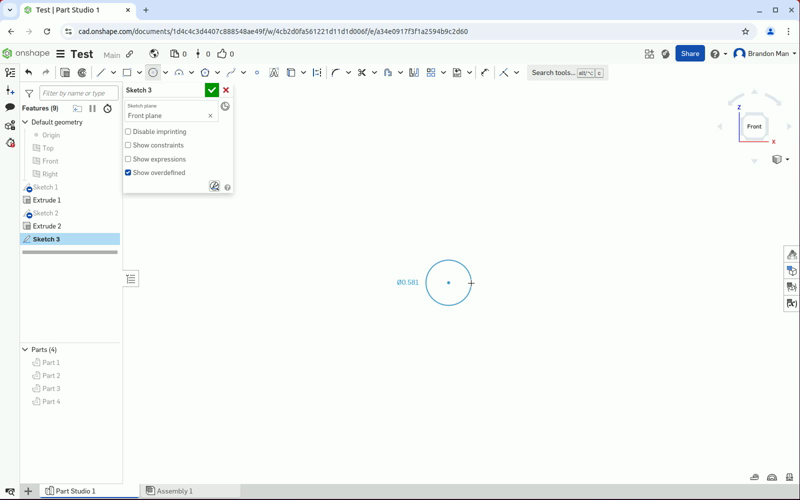
click(471, 282)
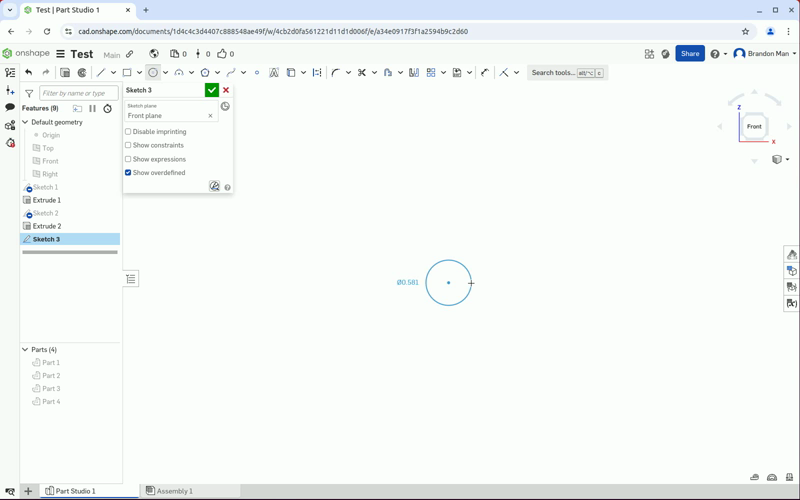
scroll(-6)
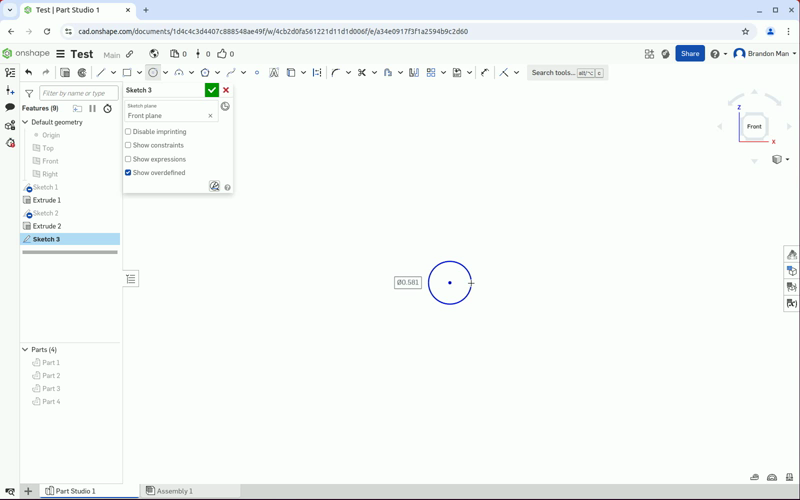
scroll(-6)
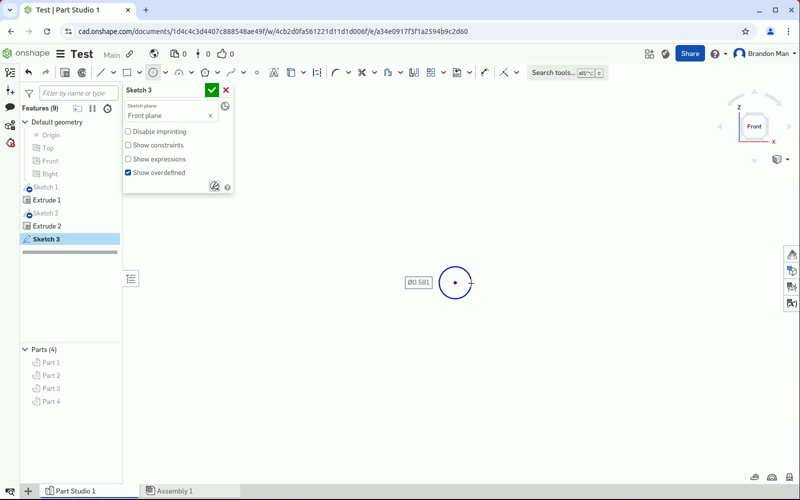
scroll(-6)
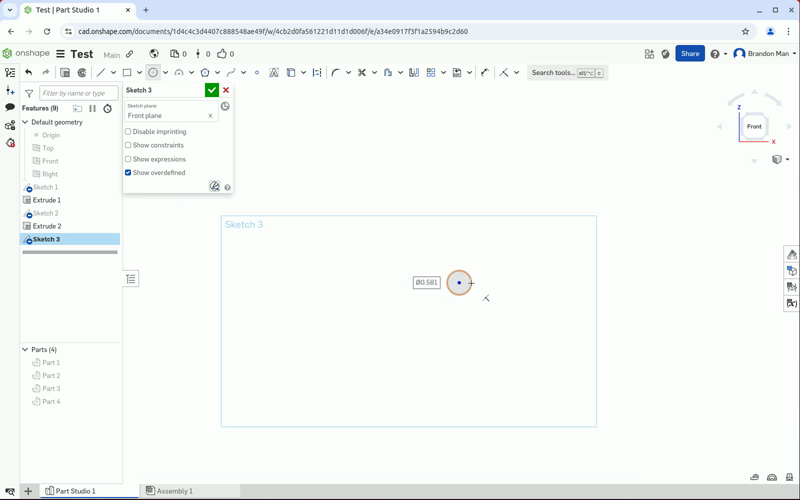
scroll(-6)
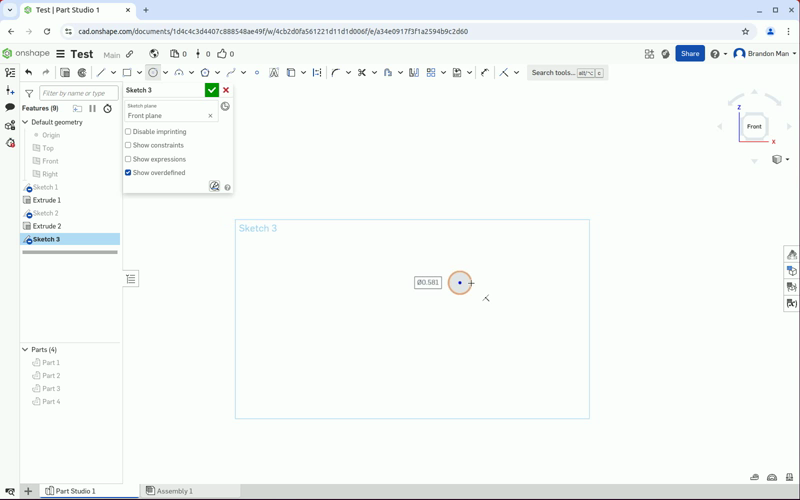
scroll(-6)
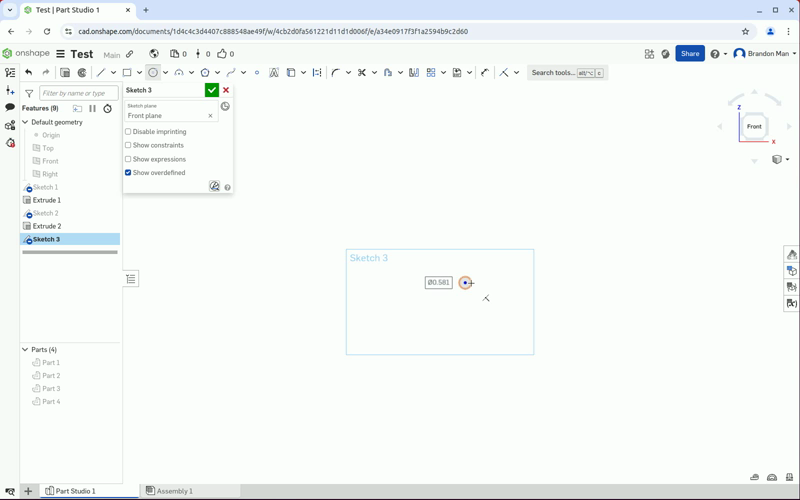
scroll(-6)
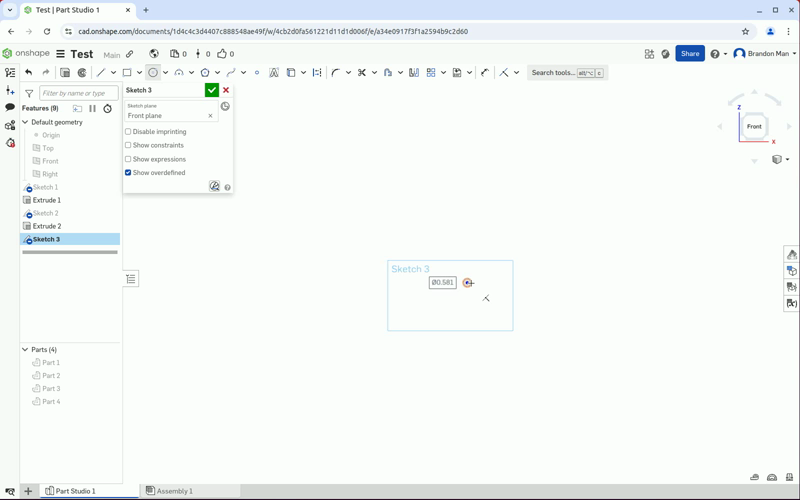
scroll(-6)
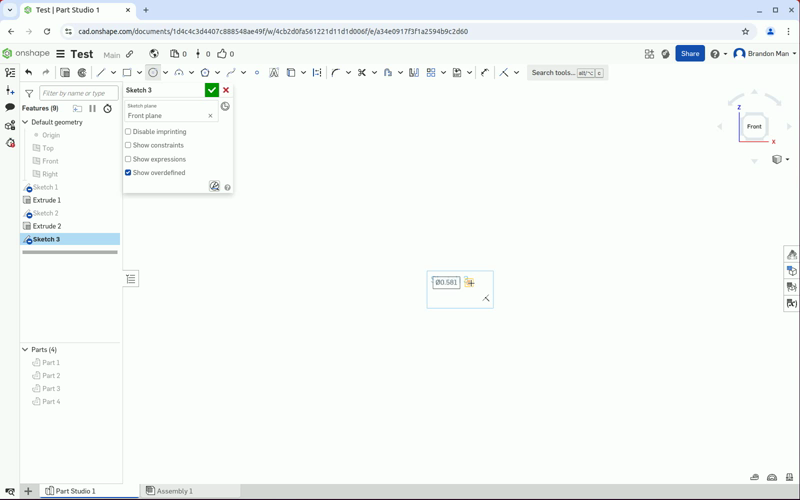
key(esc)
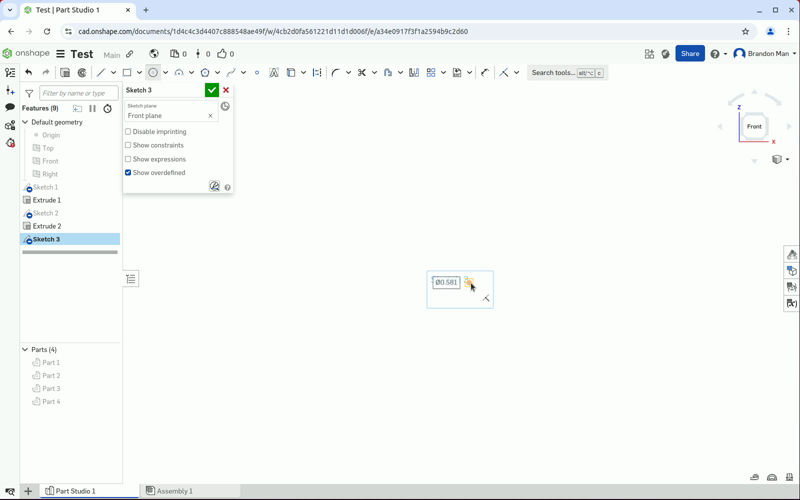
key(c)
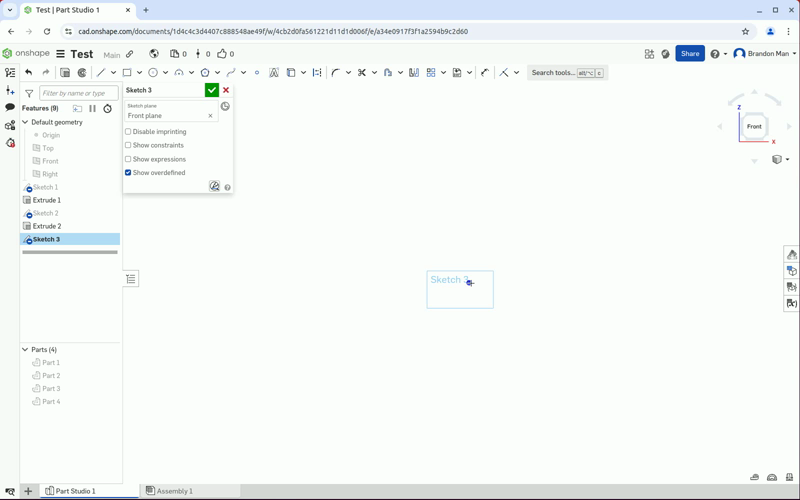
key_down(shift)
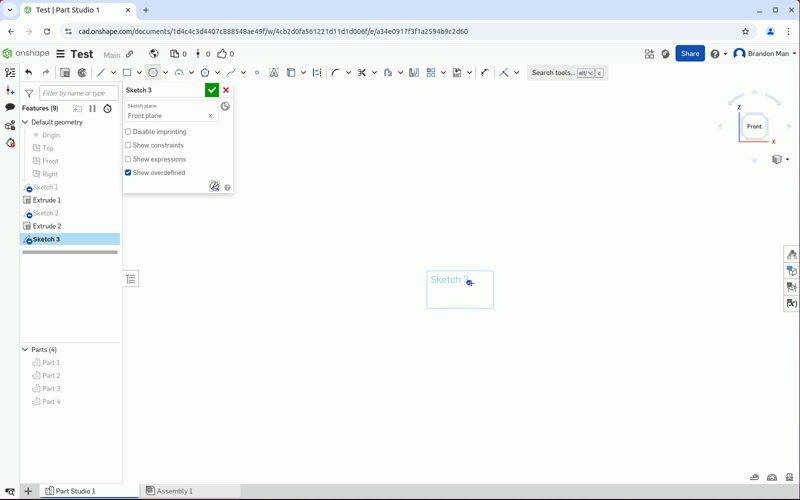
mouse_move(469, 282)
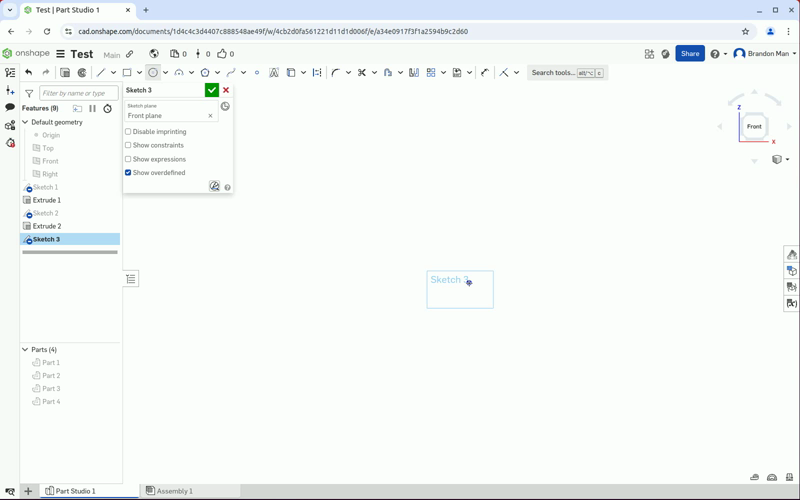
scroll(6)
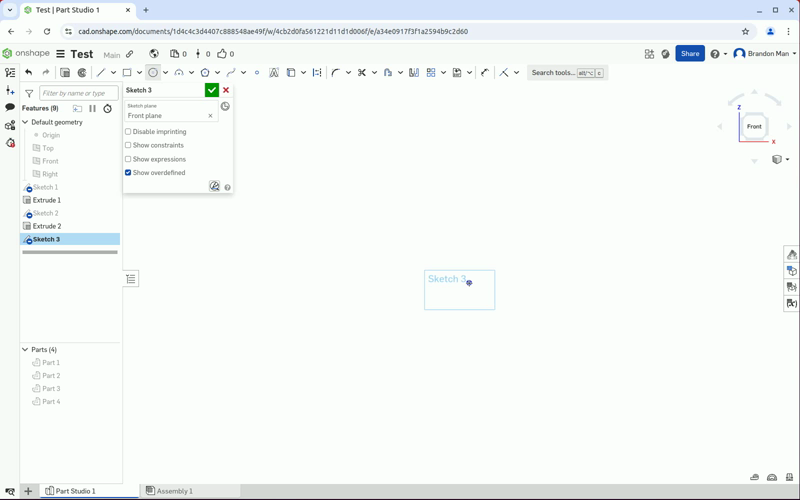
scroll(6)
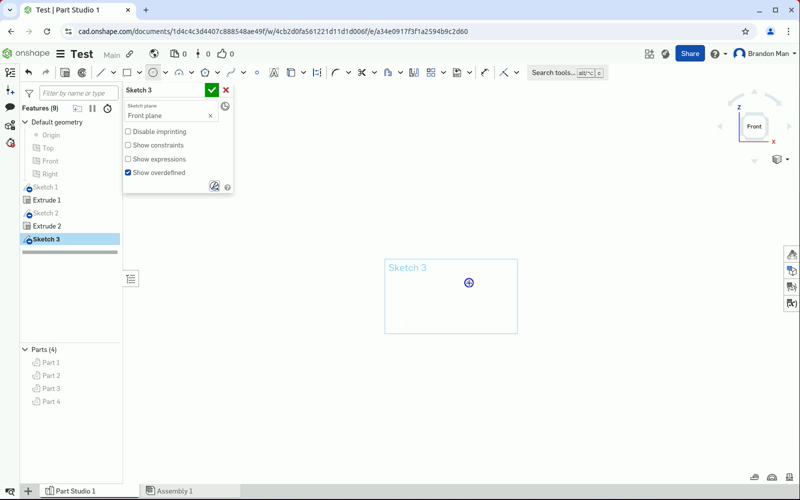
scroll(6)
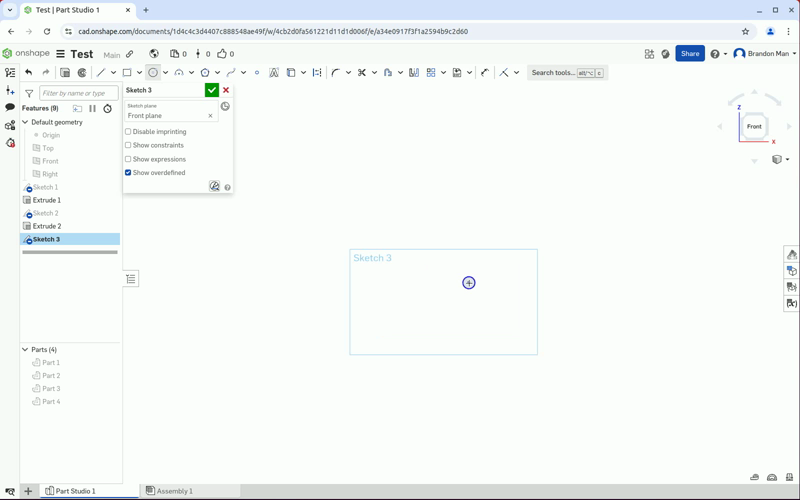
scroll(6)
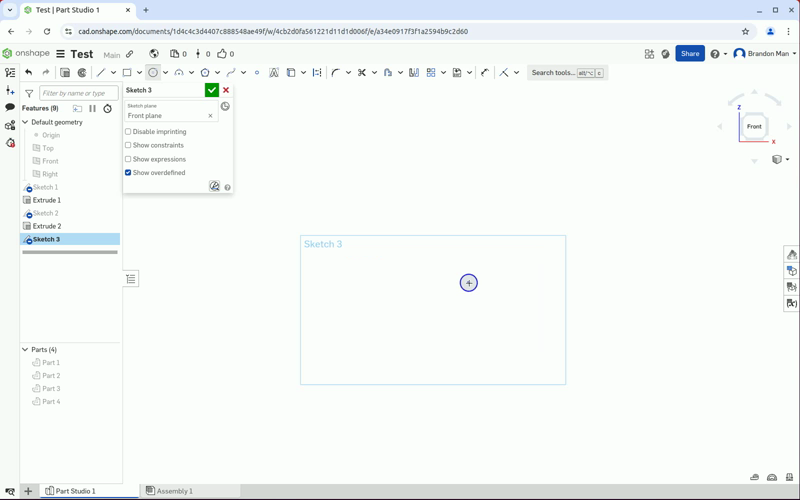
scroll(6)
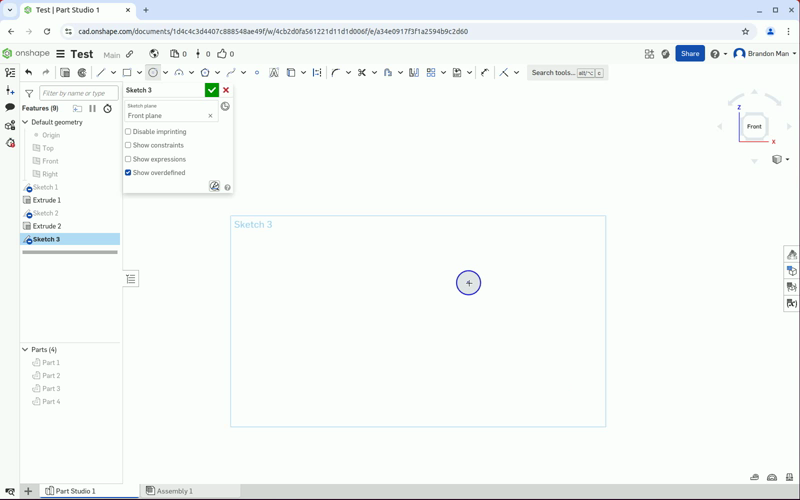
scroll(6)
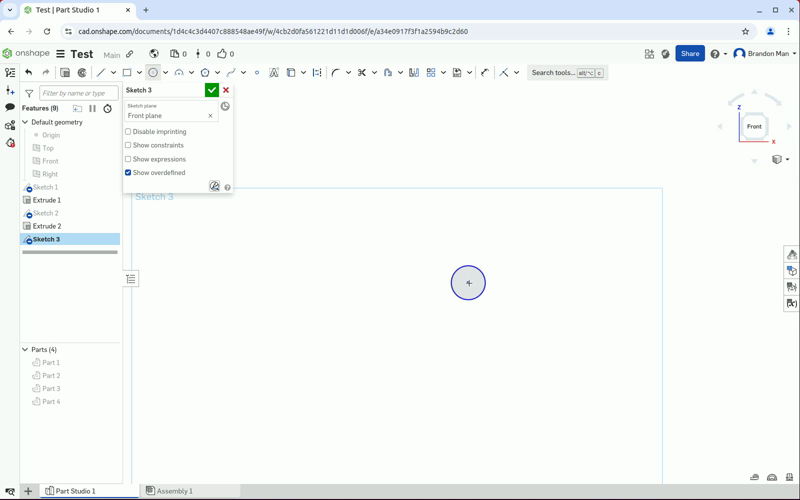
scroll(6)
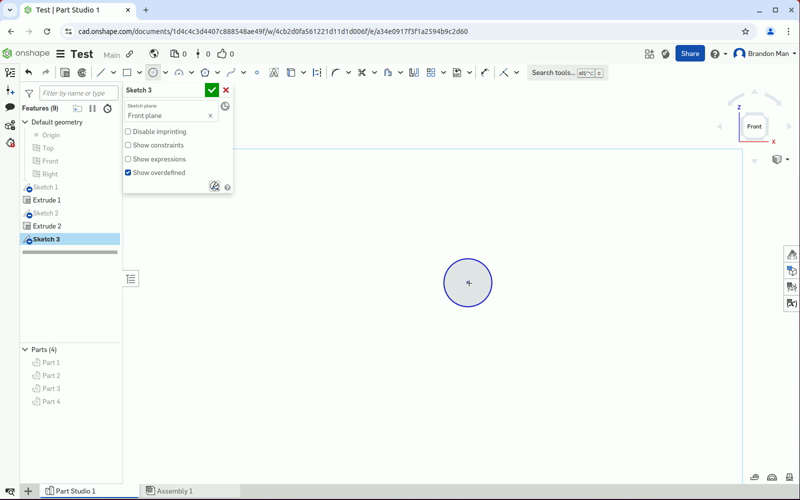
click(469, 282)
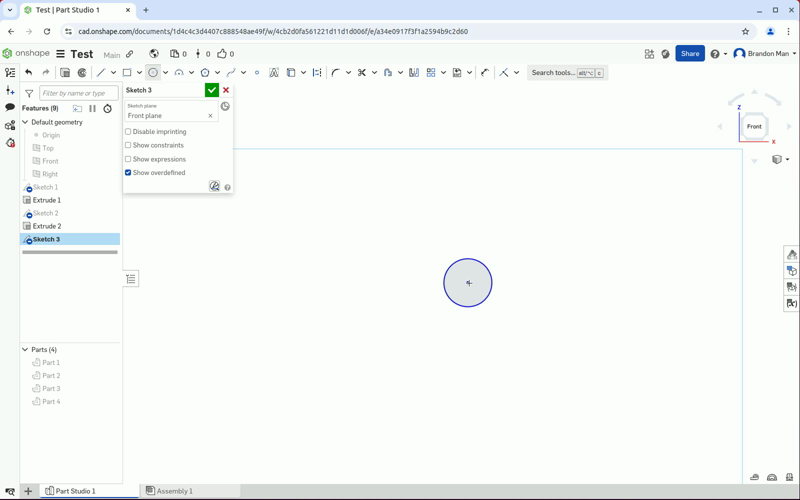
scroll(-6)
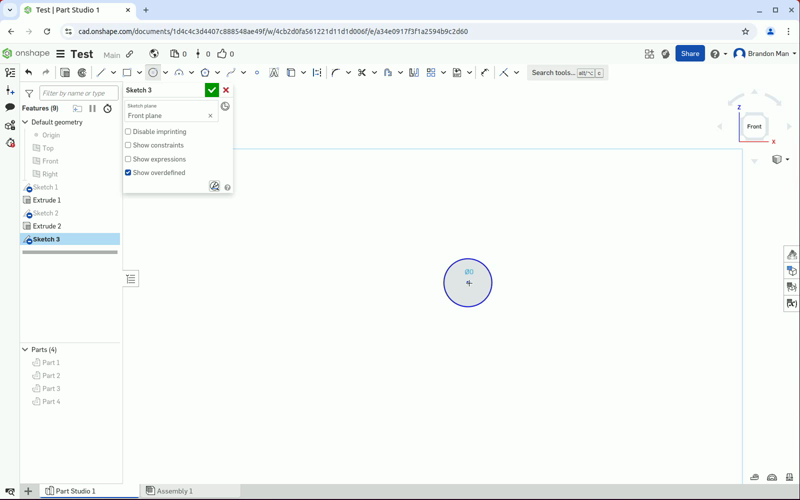
scroll(-6)
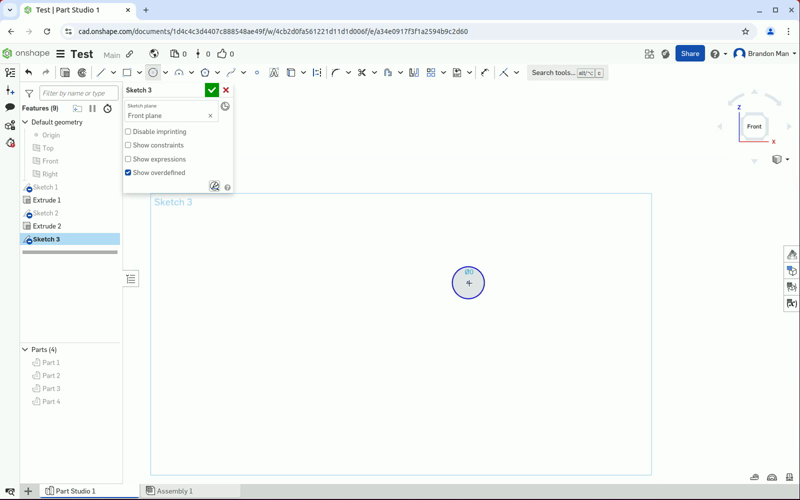
scroll(-6)
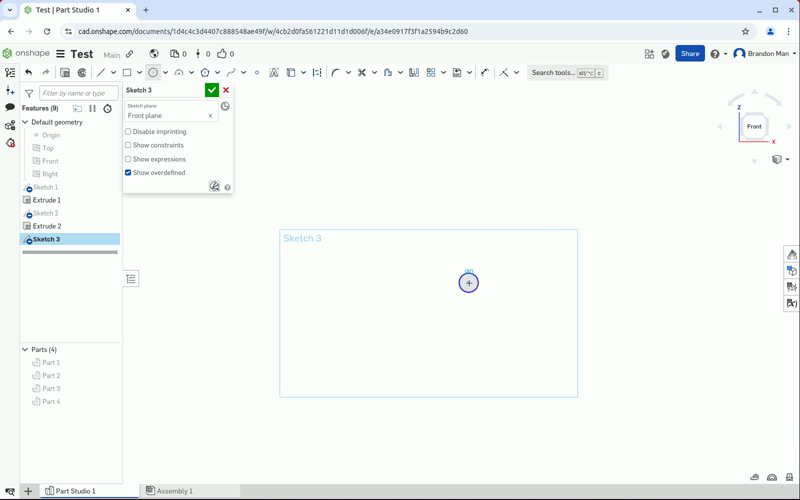
scroll(-6)
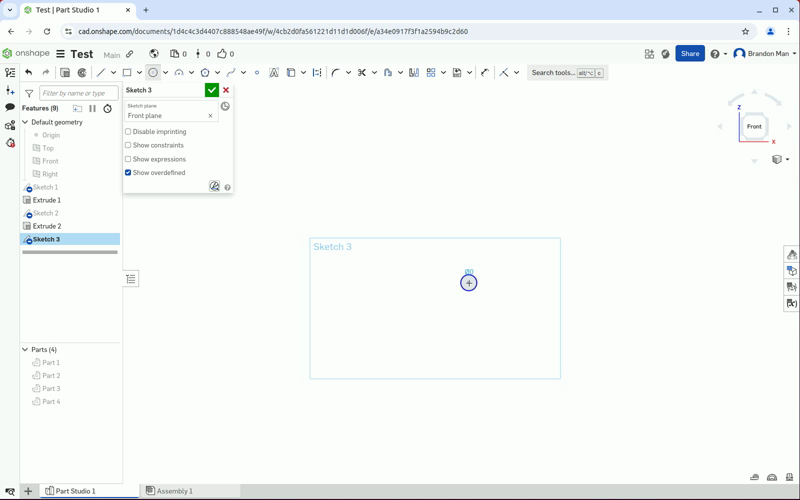
scroll(-6)
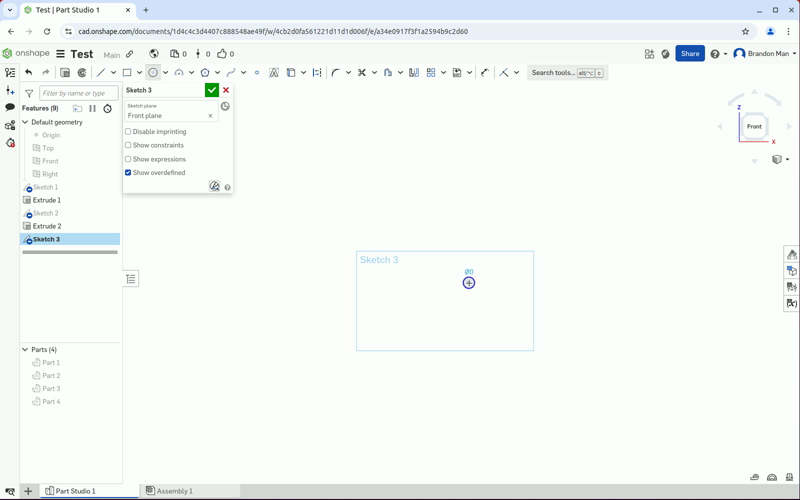
scroll(-6)
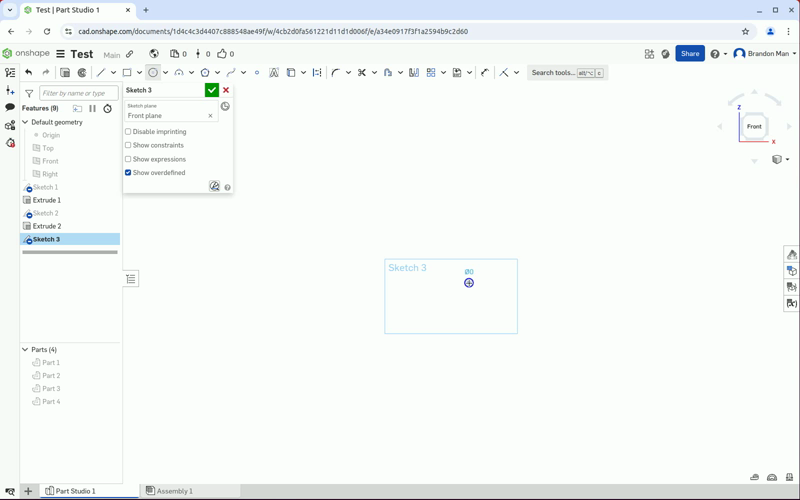
scroll(-6)
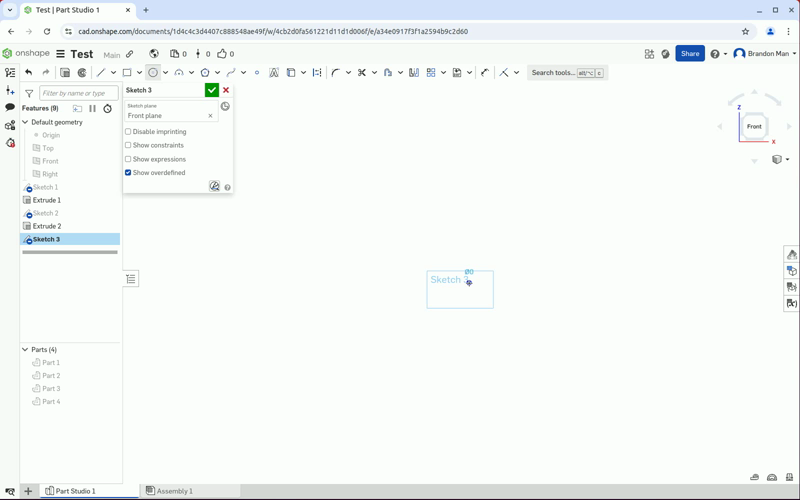
key_up(shift)
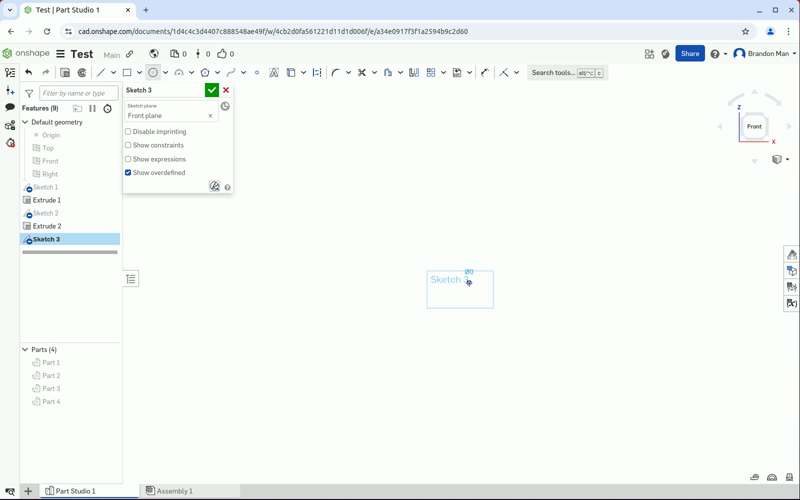
mouse_move(470, 282)
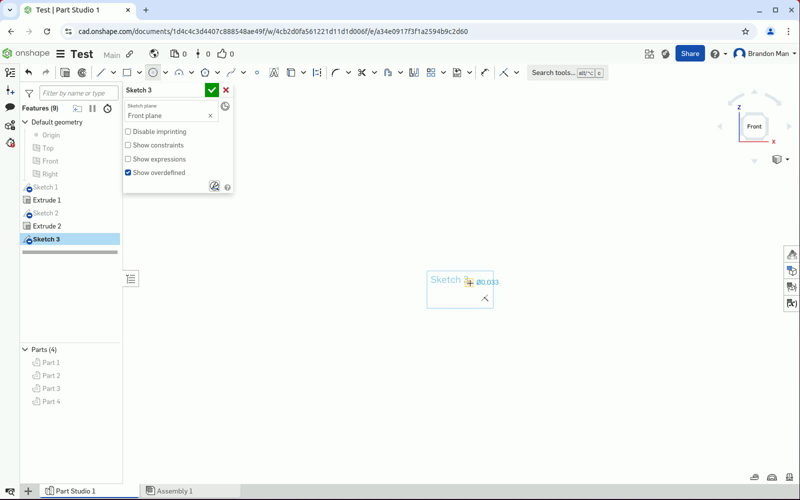
scroll(6)
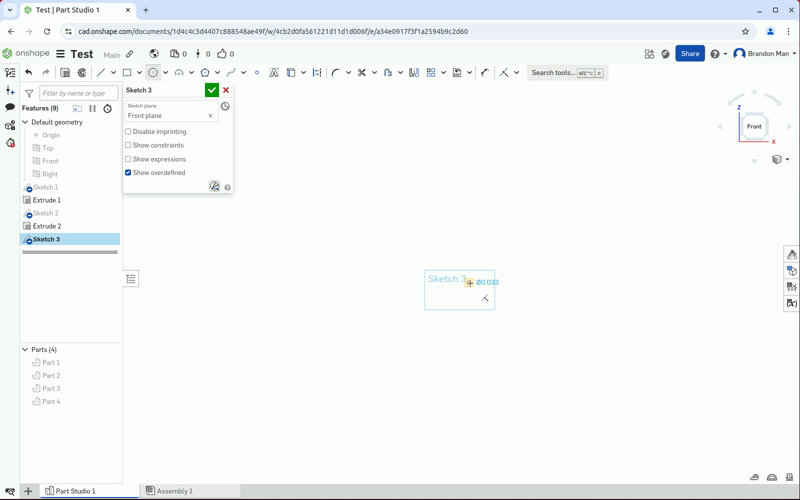
scroll(6)
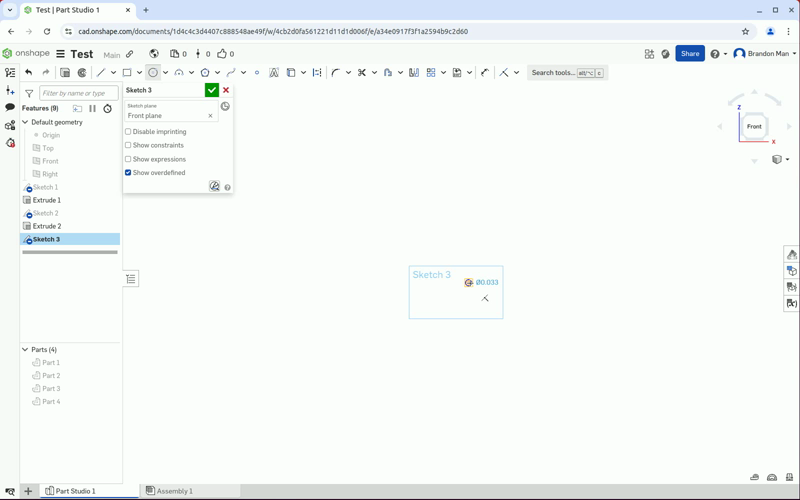
scroll(6)
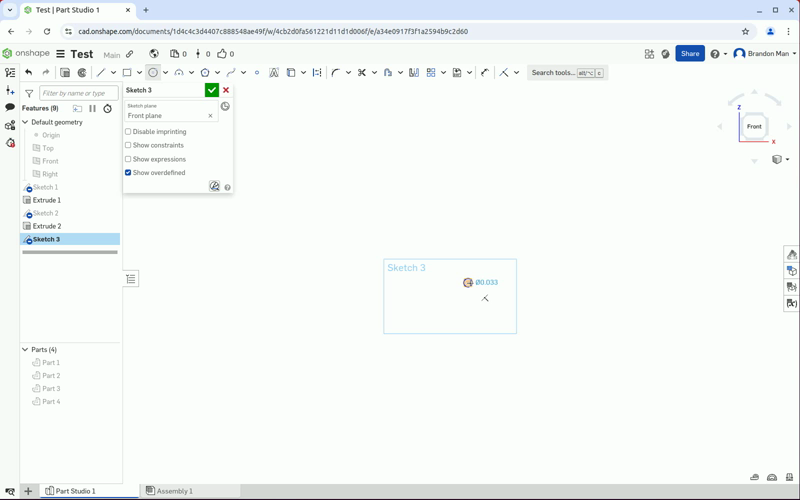
scroll(6)
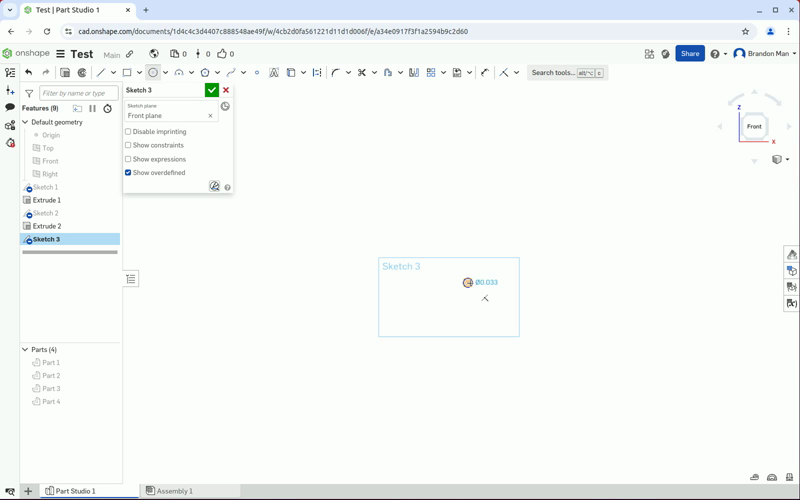
scroll(6)
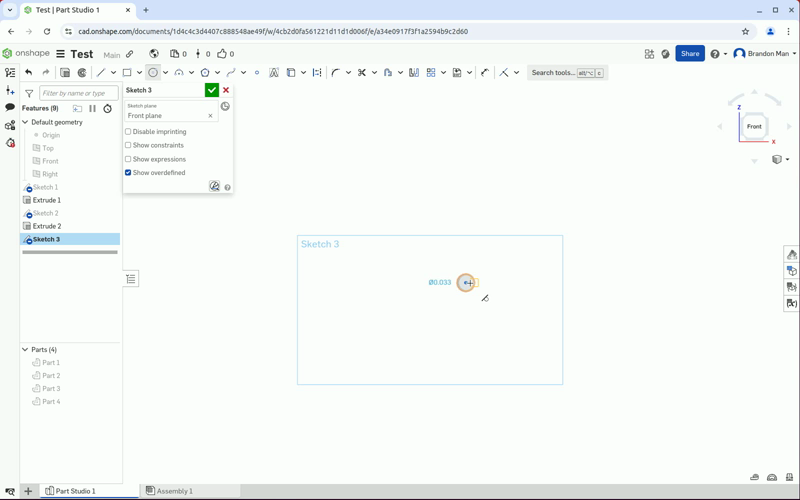
scroll(6)
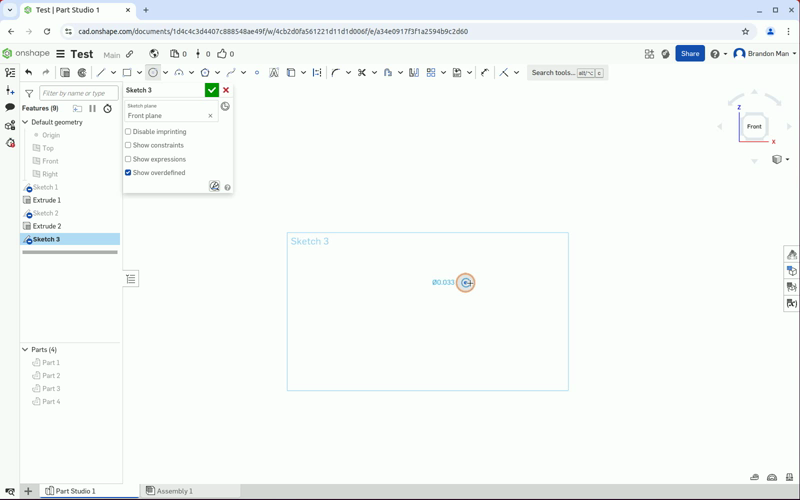
scroll(6)
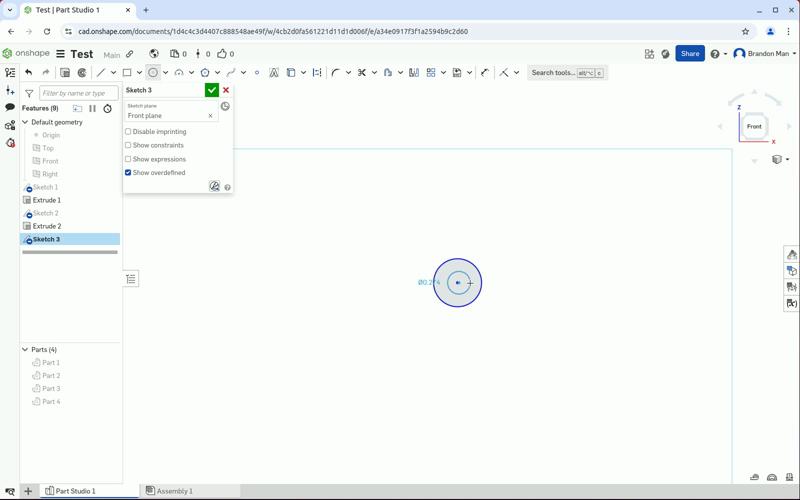
click(470, 282)
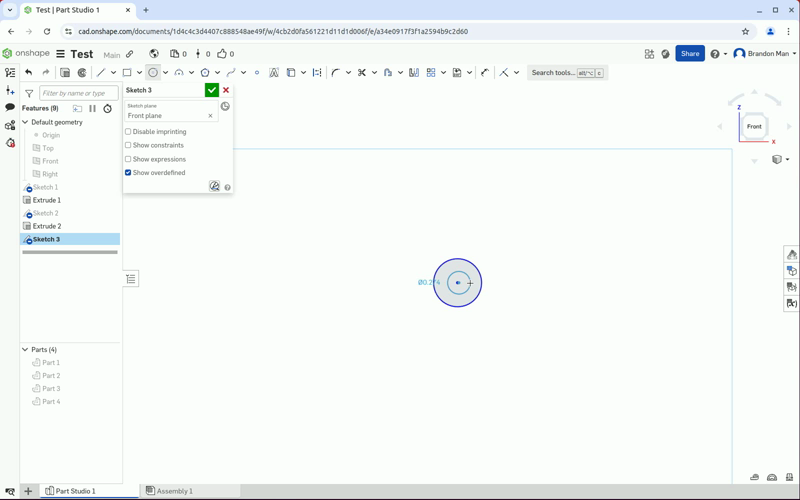
scroll(-6)
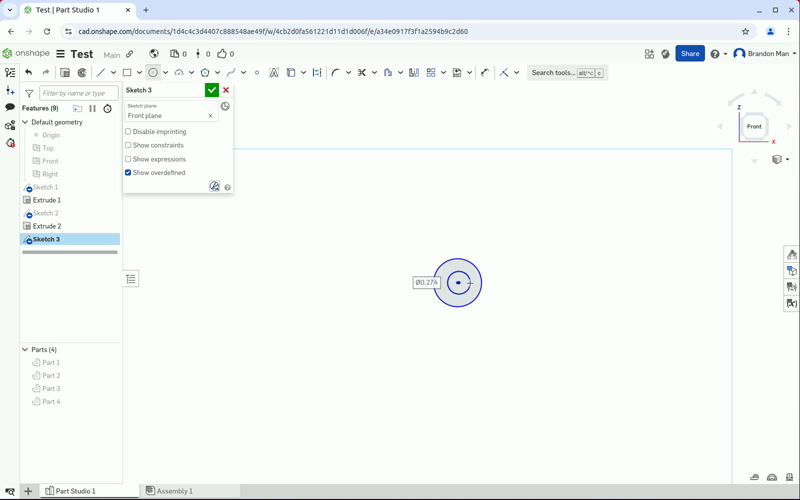
scroll(-6)
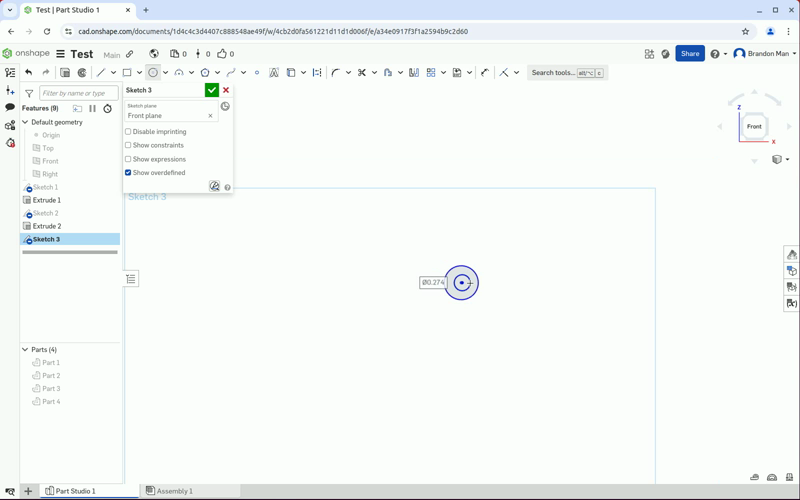
scroll(-6)
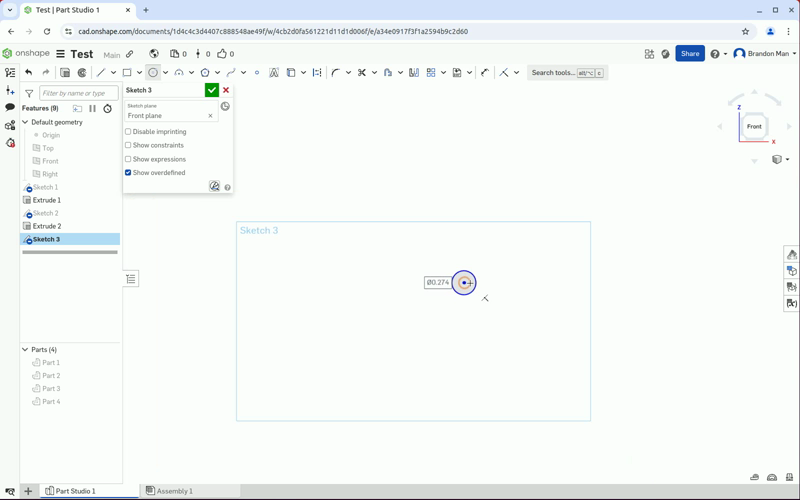
scroll(-6)
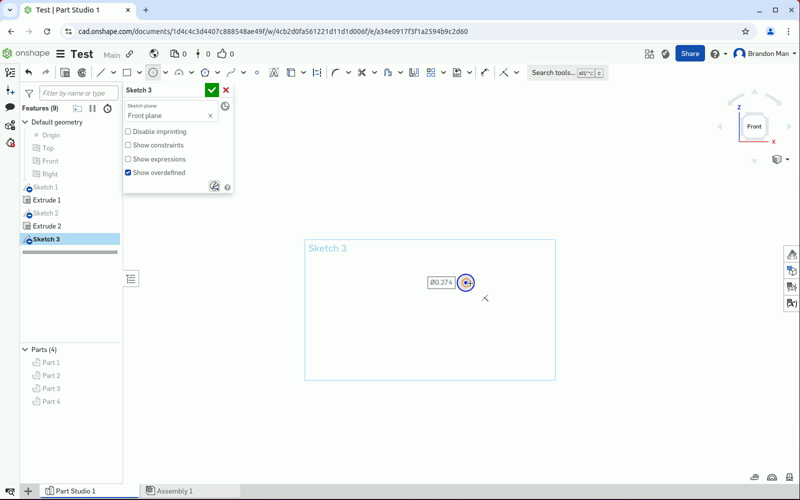
scroll(-6)
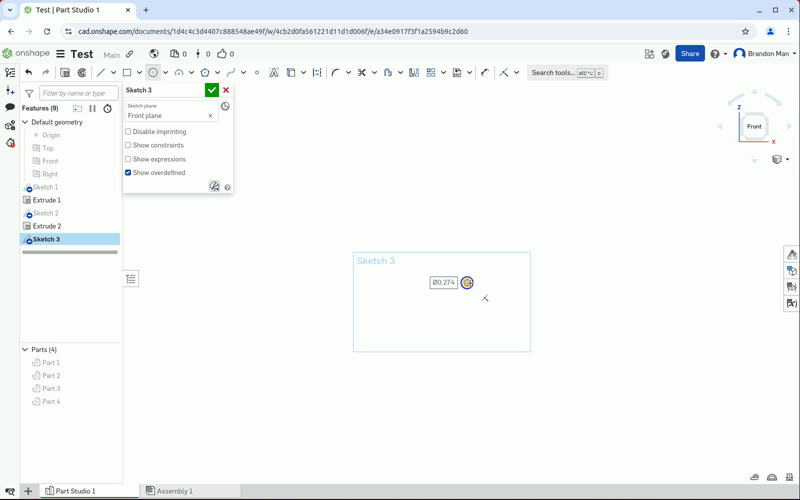
scroll(-6)
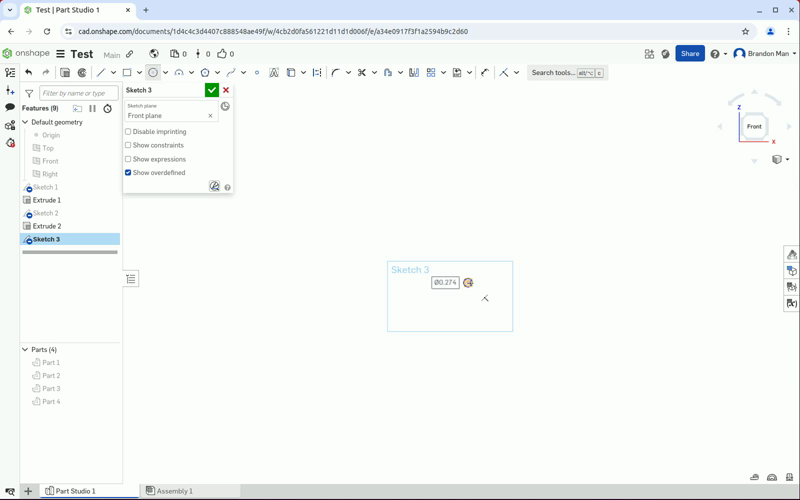
scroll(-6)
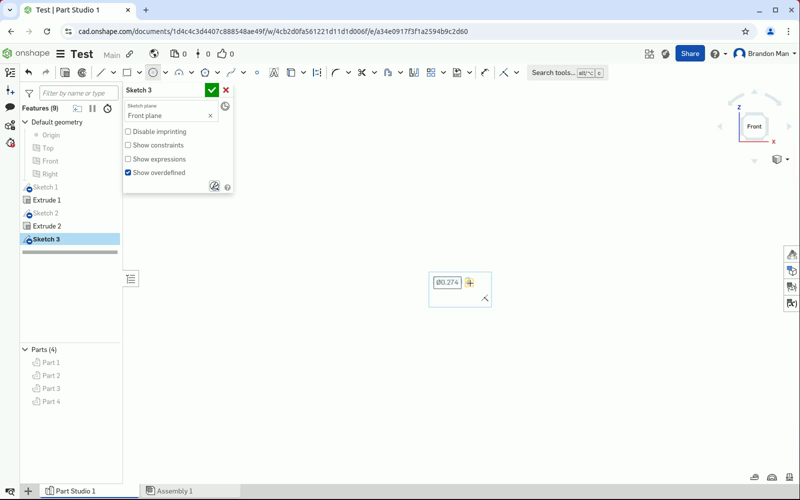
key(esc)
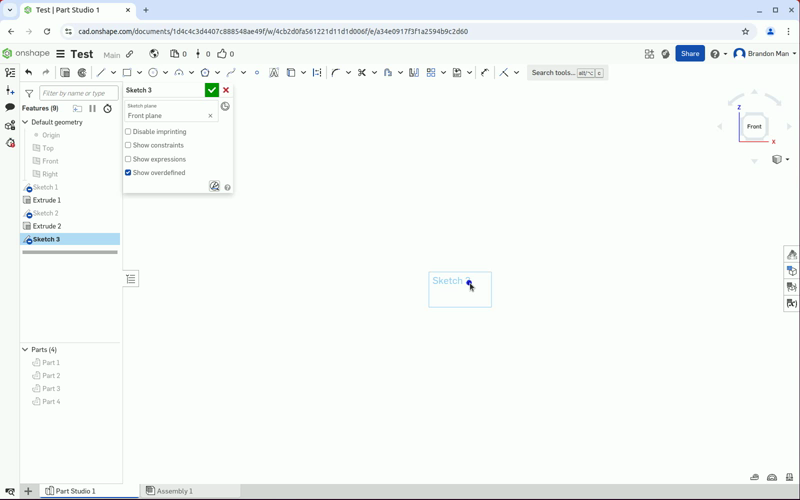
mouse_move(469, 281)
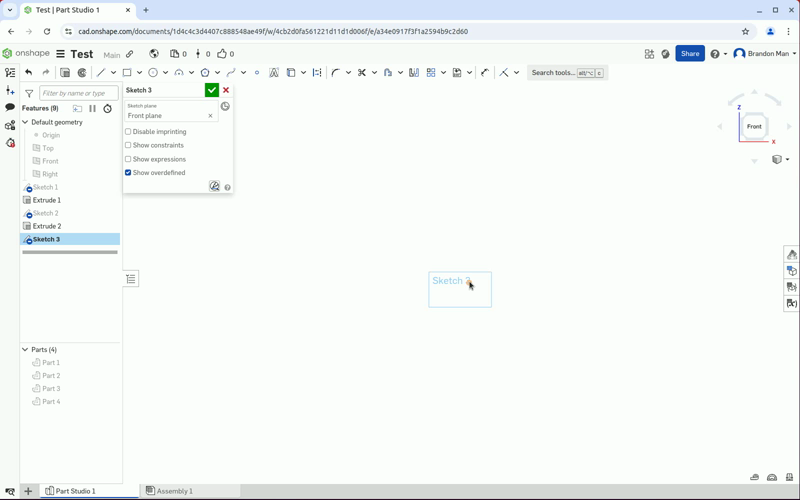
scroll(6)
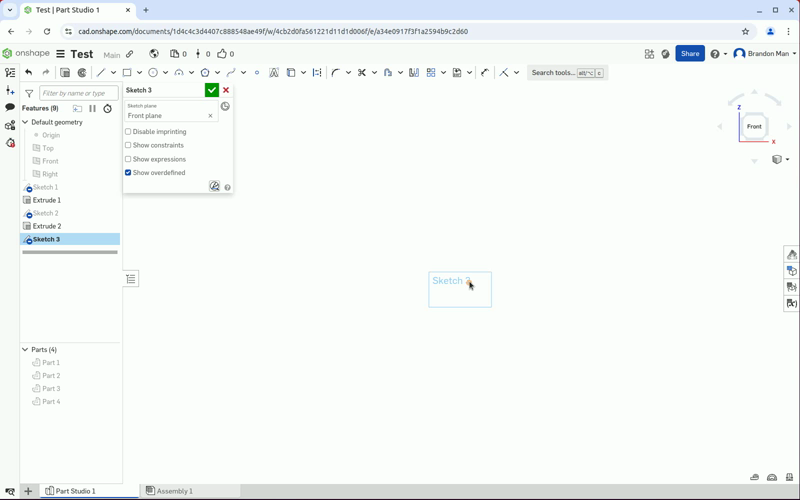
scroll(6)
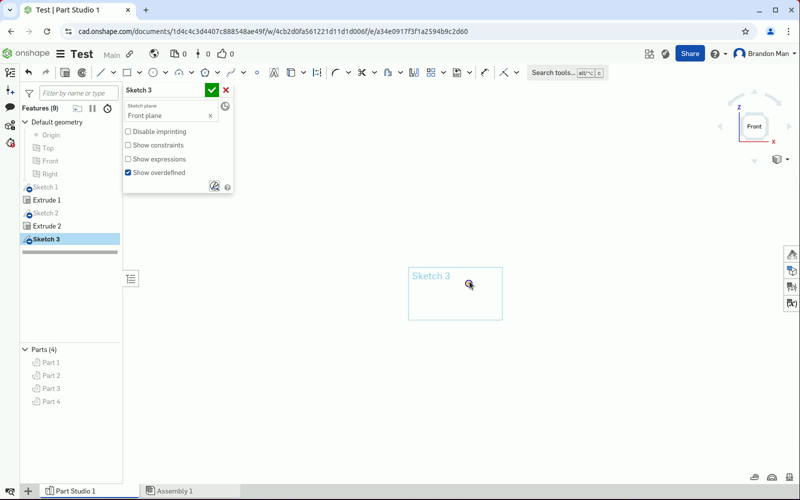
scroll(6)
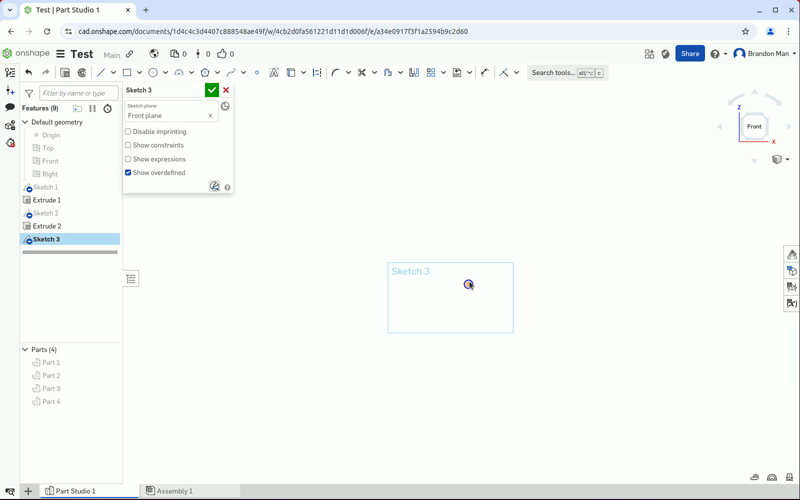
scroll(6)
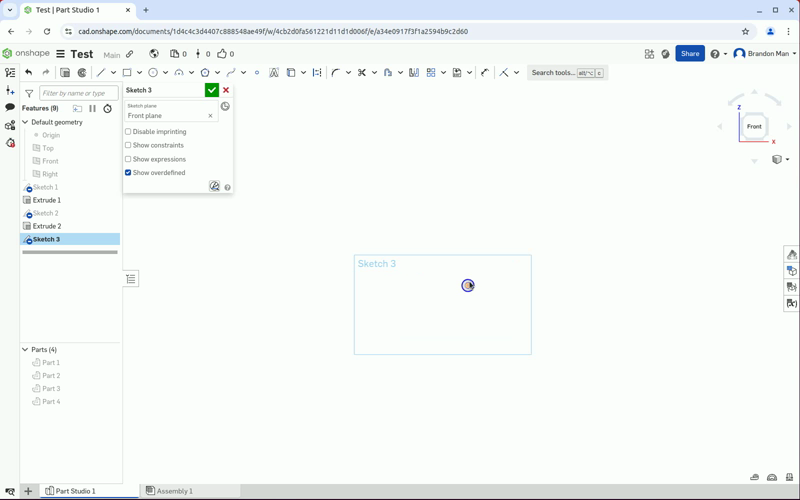
scroll(6)
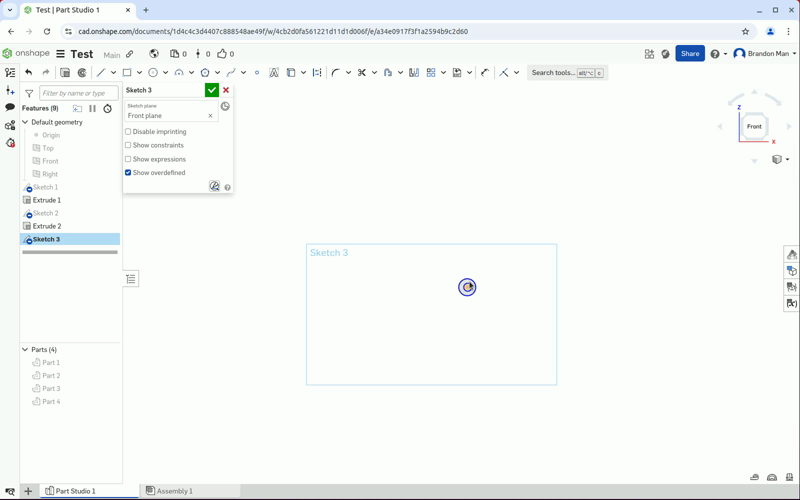
scroll(6)
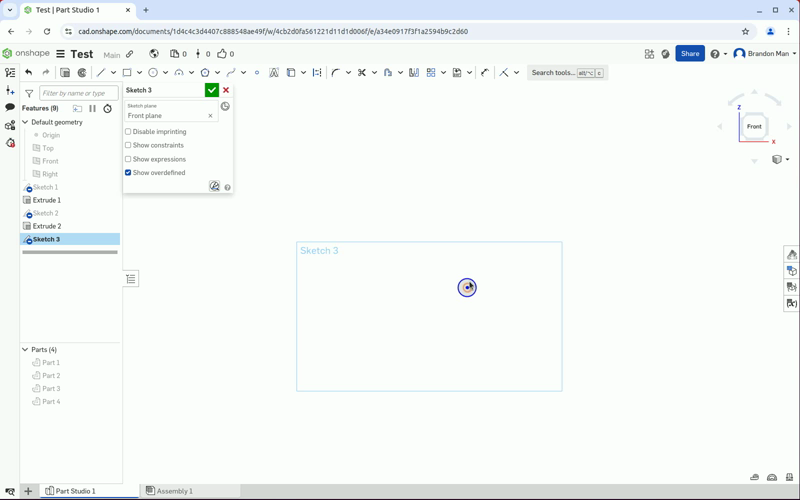
scroll(6)
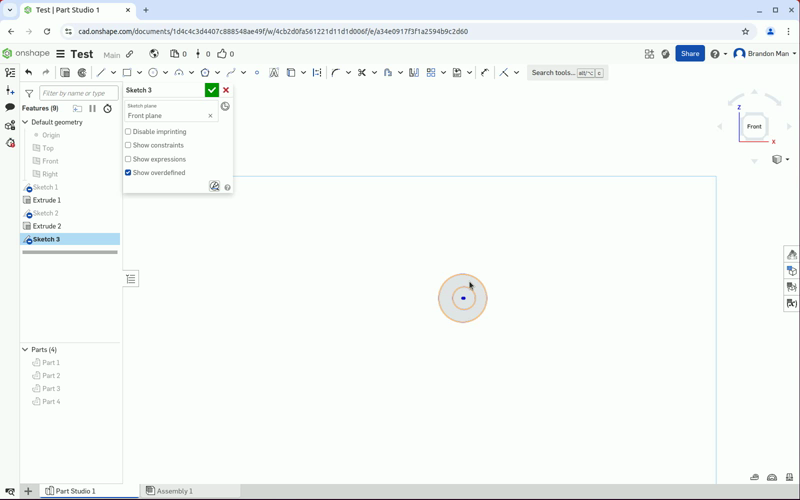
click(469, 281)
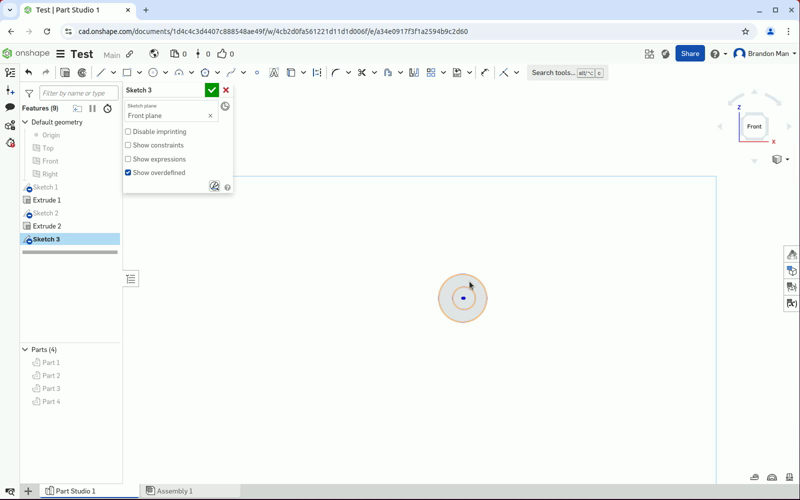
scroll(-6)
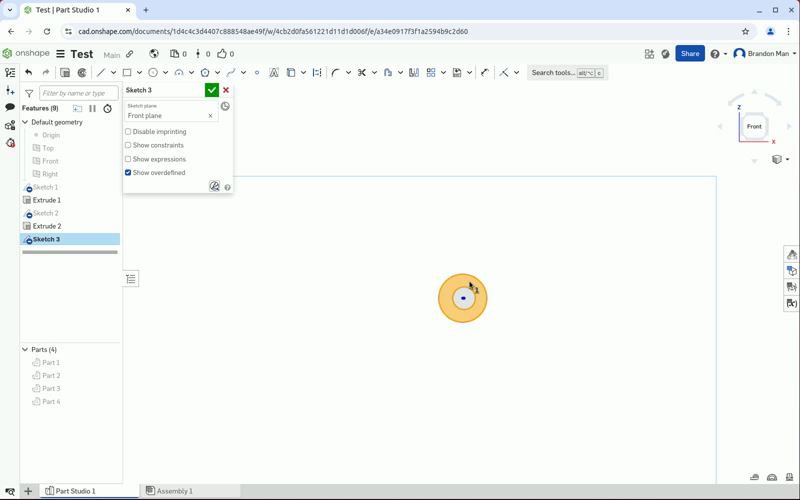
scroll(-6)
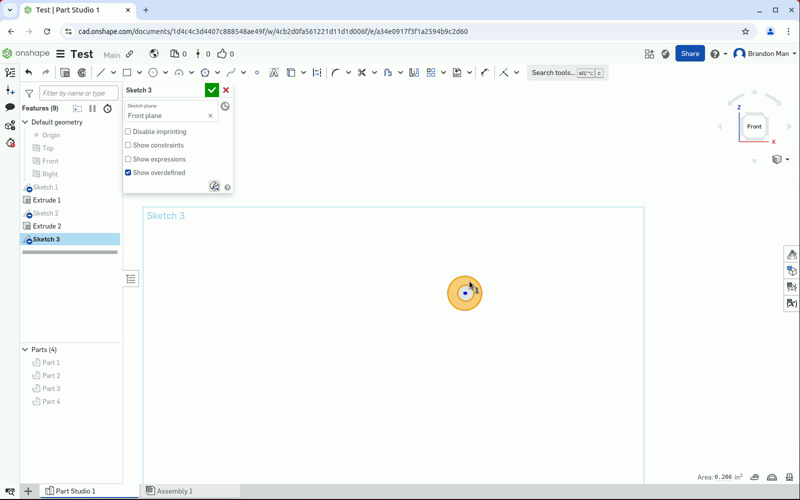
scroll(-6)
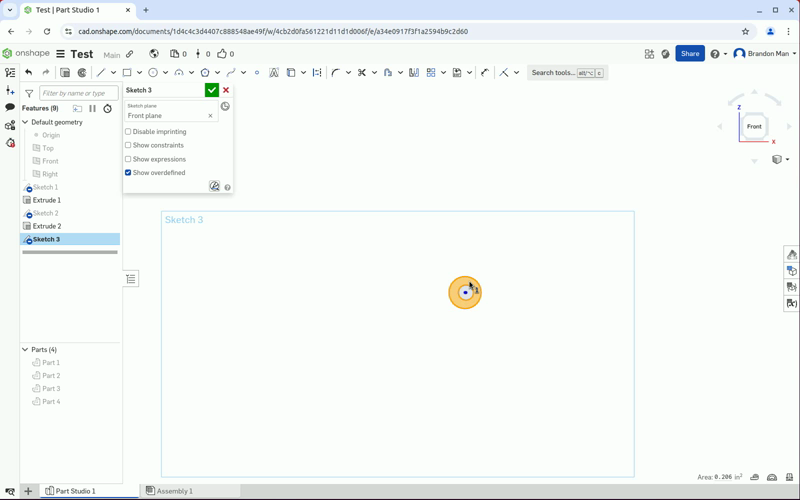
scroll(-6)
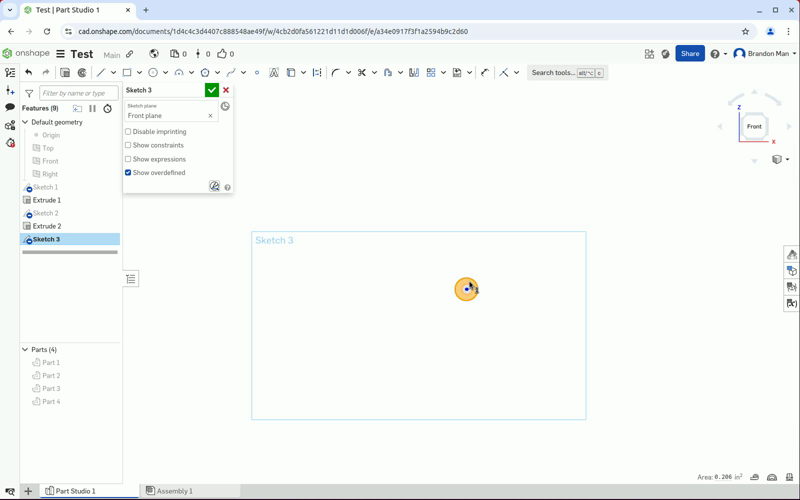
scroll(-6)
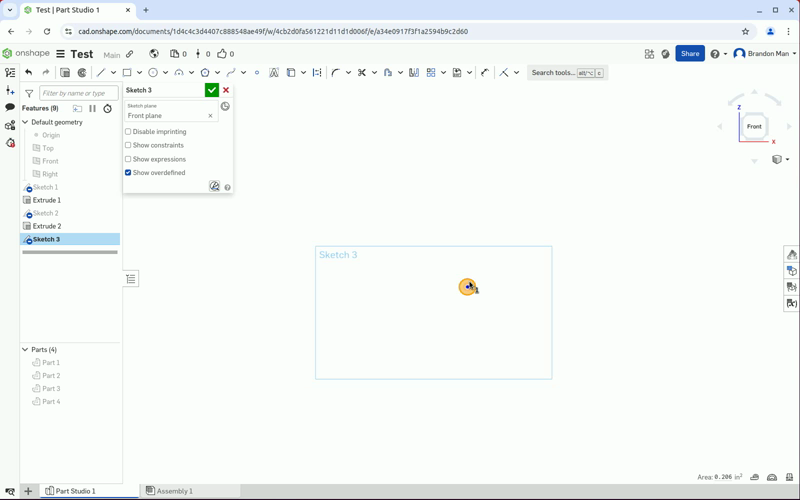
scroll(-6)
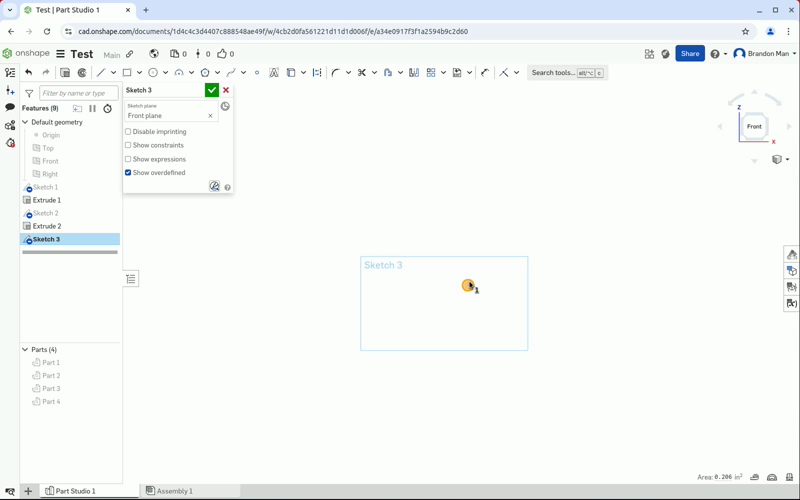
scroll(-6)
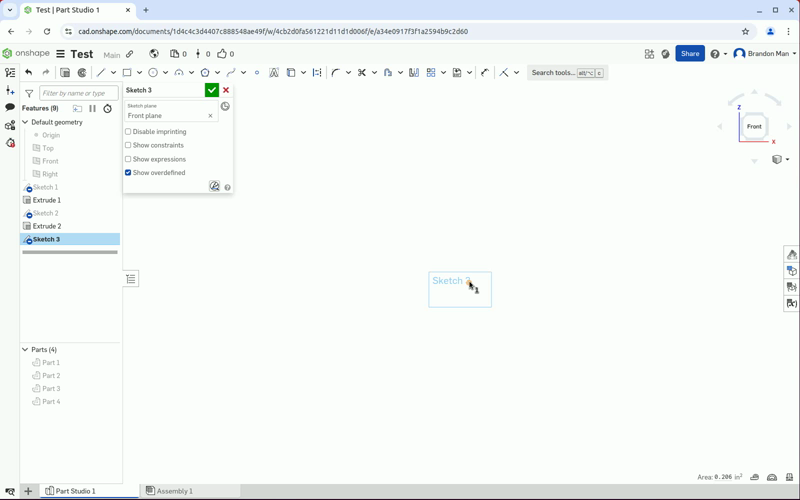
mouse_move(73, 352)
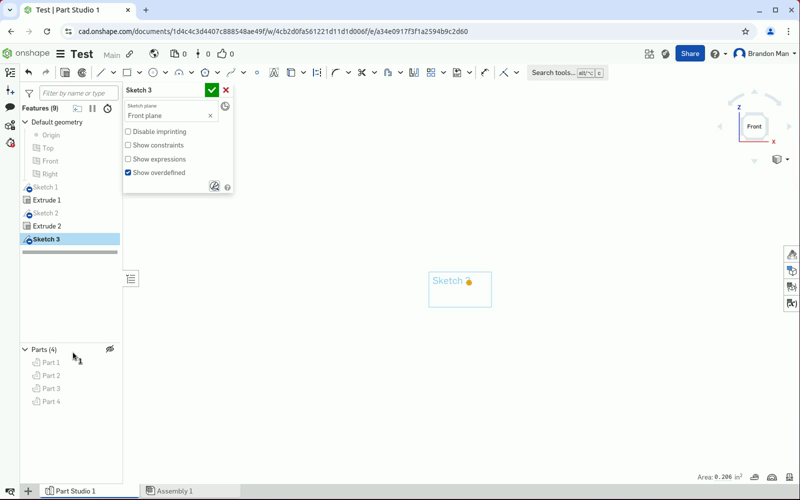
key(shift+y)
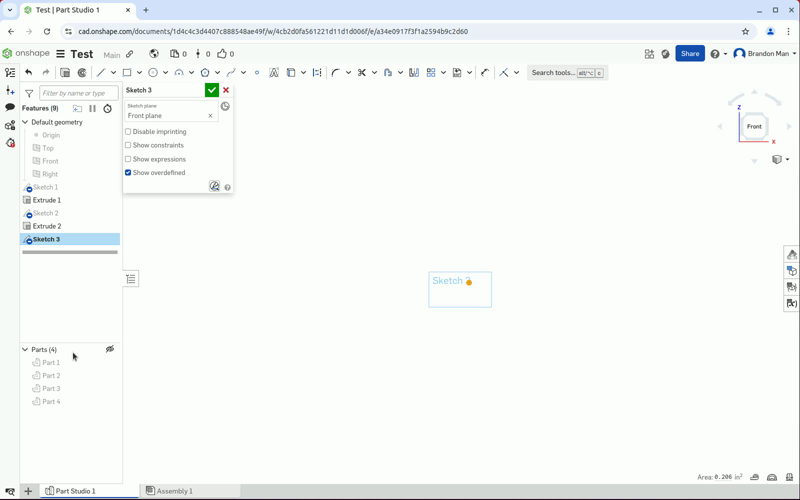
key(shift+e)
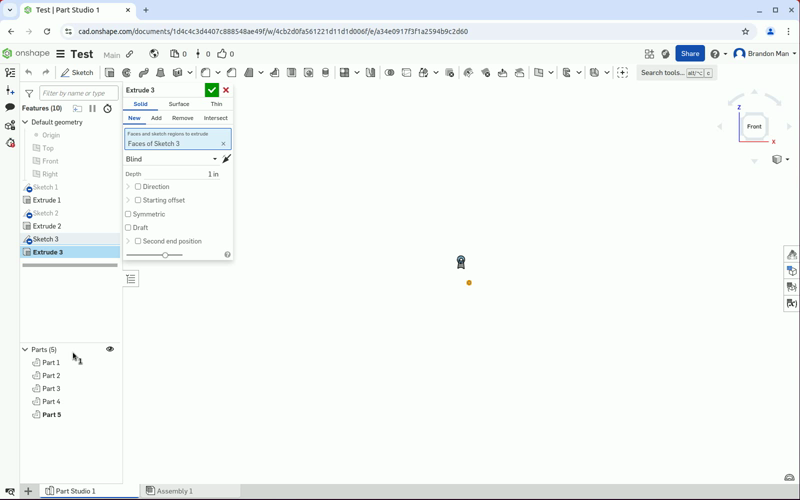
mouse_move(143, 106)
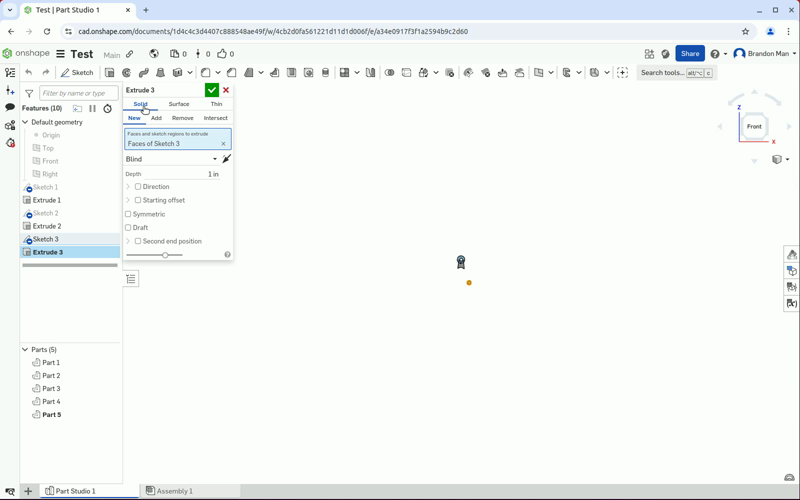
click(143, 106)
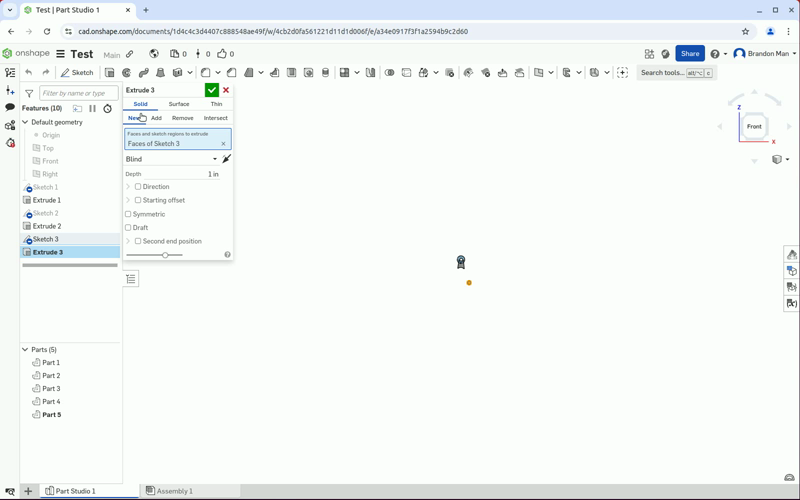
mouse_move(137, 120)
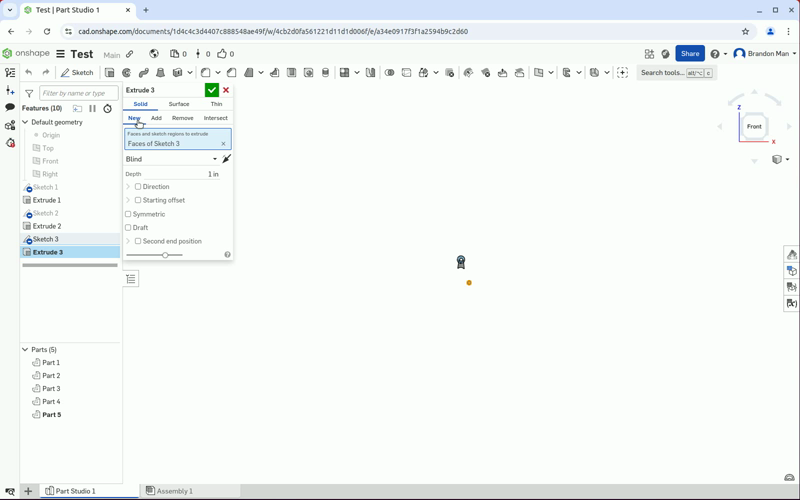
click(137, 120)
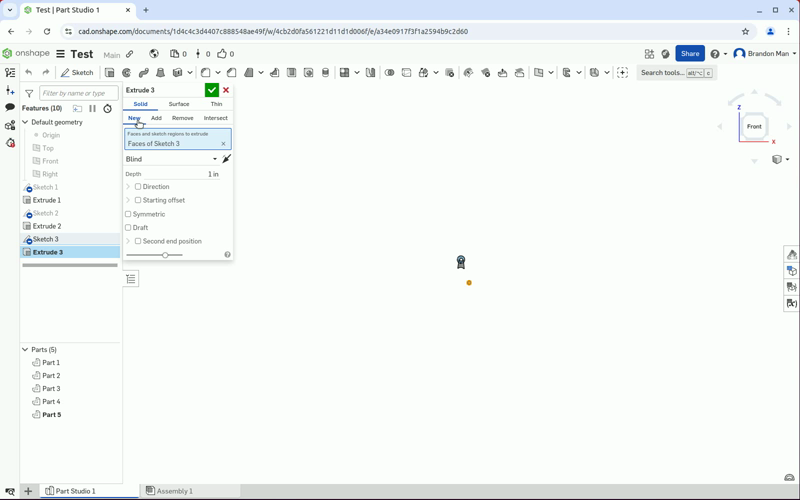
key(tab, 4)
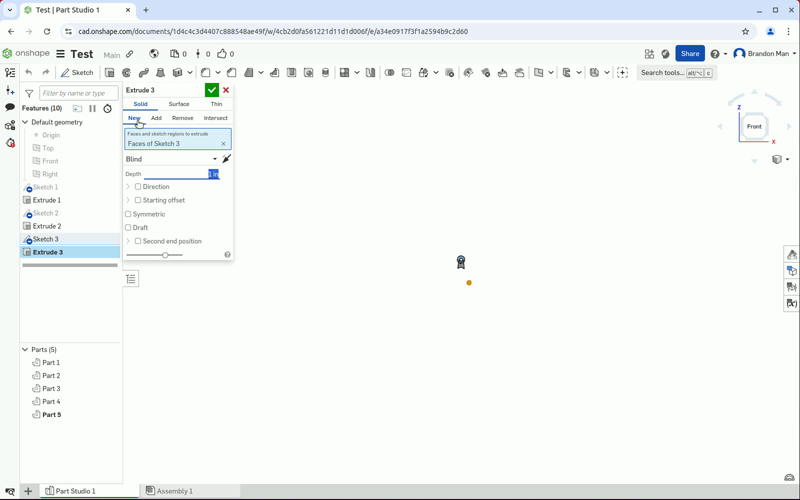
text(23.108)
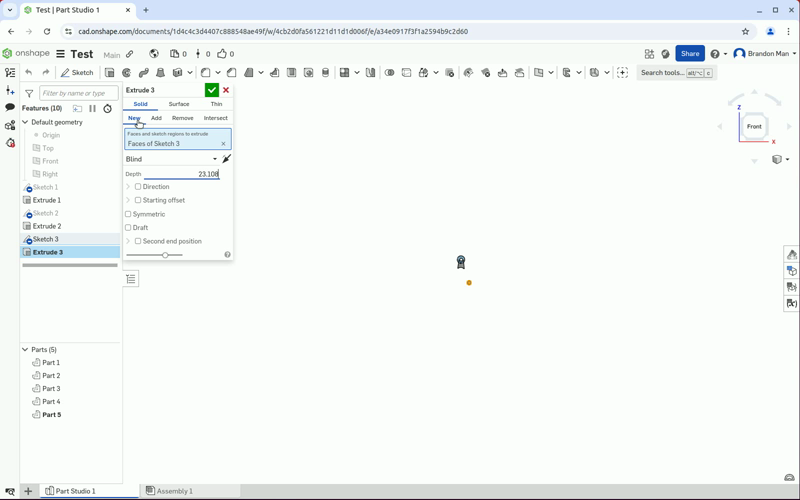
key(enter)
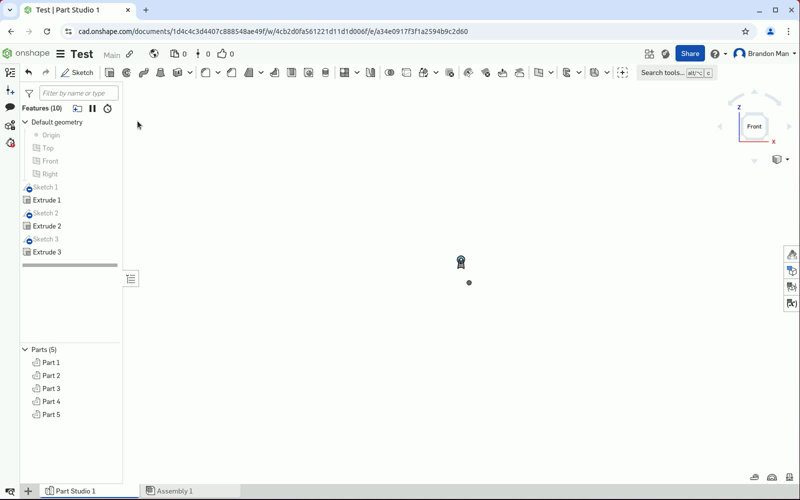
key(shift+h)
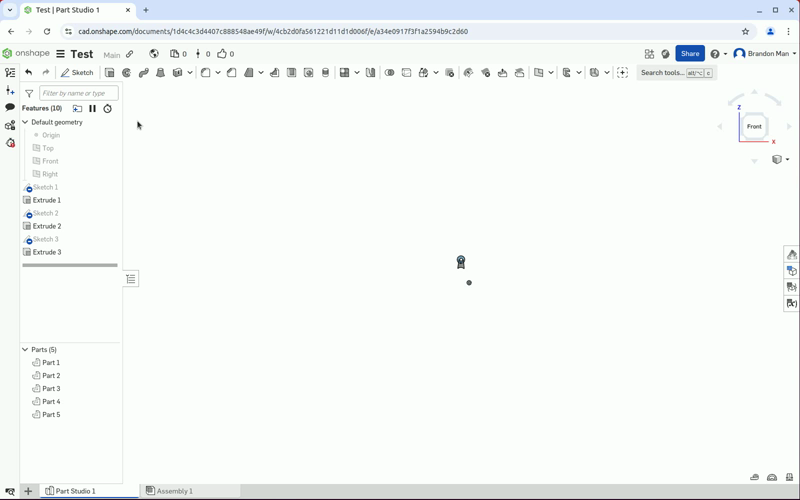
key(shift+h)
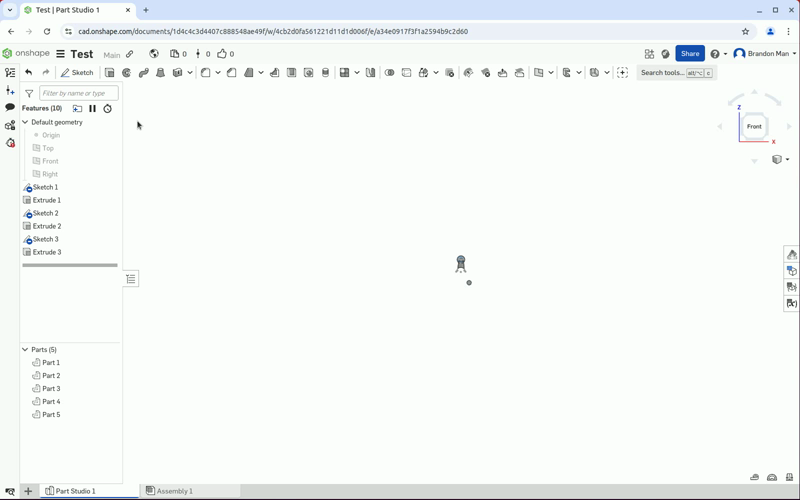
key(shift+7)
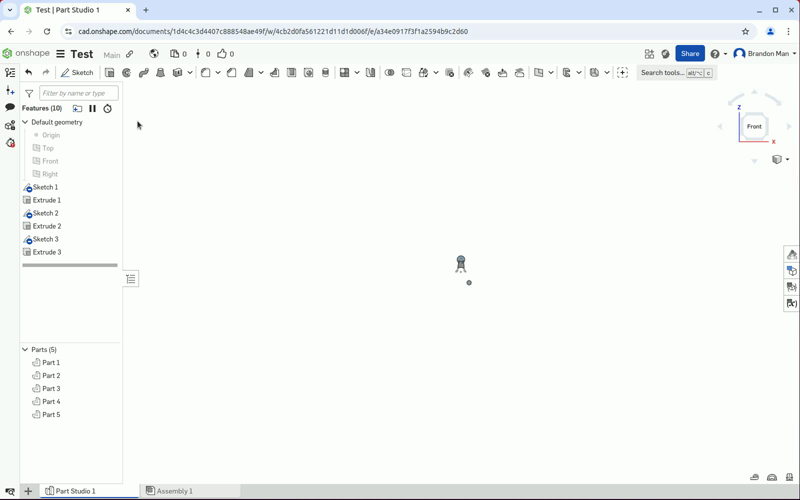
key(left, 2)
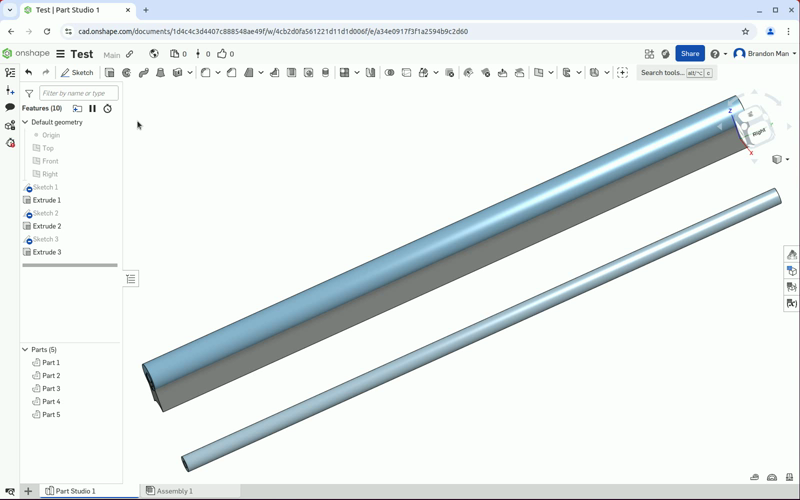
key(down, 2)
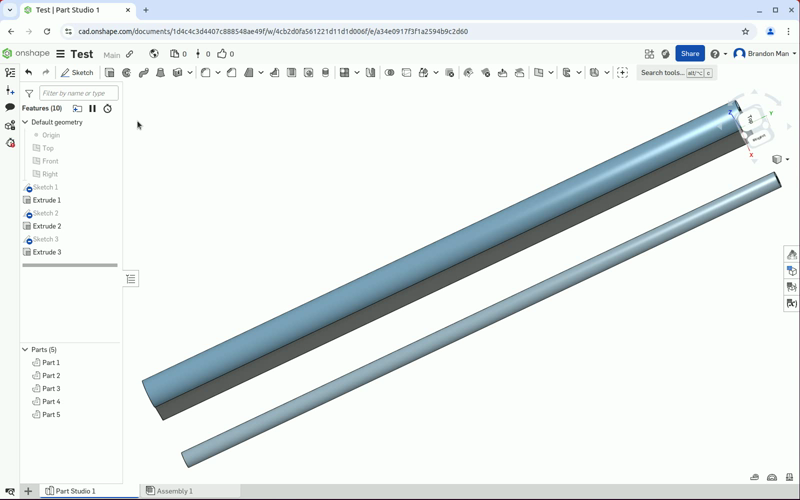
key(up, 2)
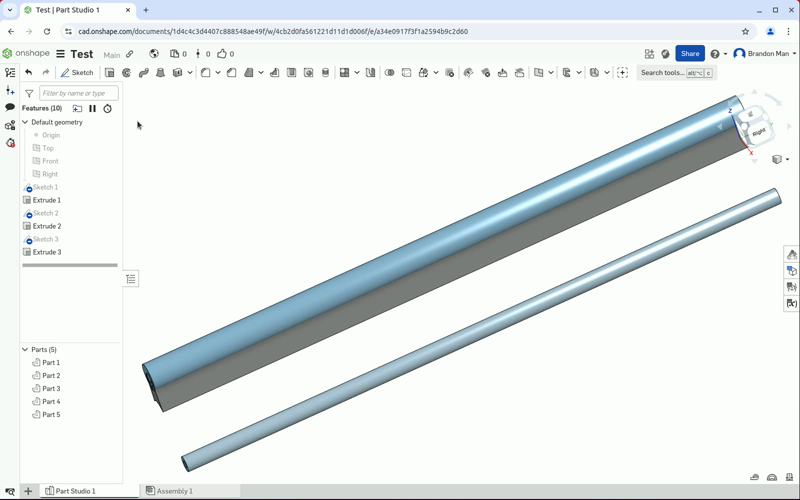
key(right, 2)
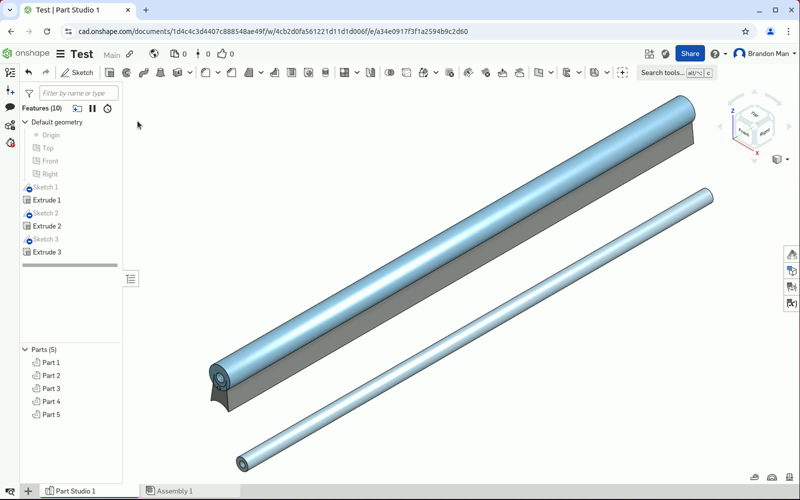
mouse_move(73, 189)
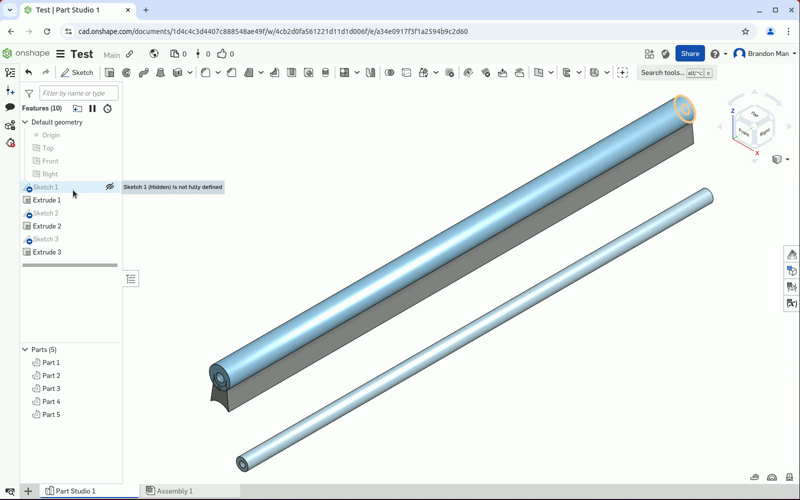
click(73, 189)